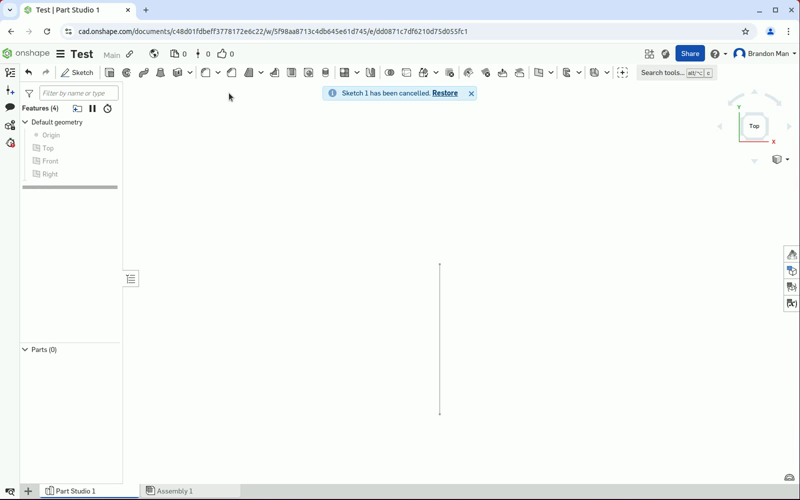
key(shift+h)
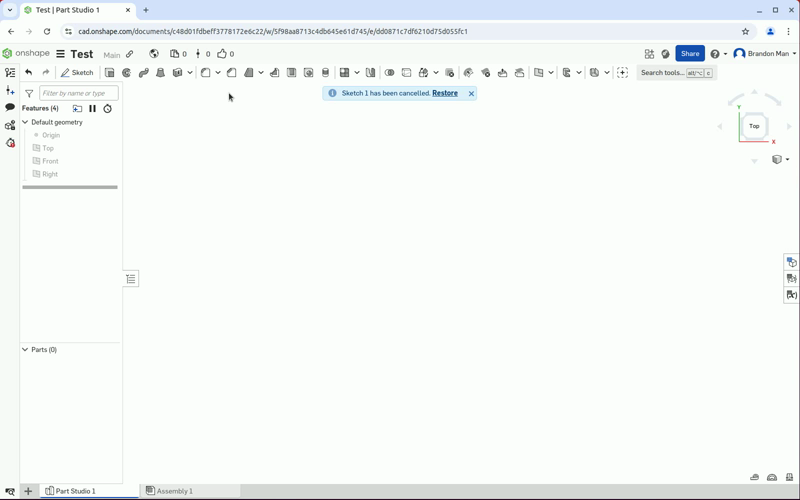
mouse_move(73, 352)
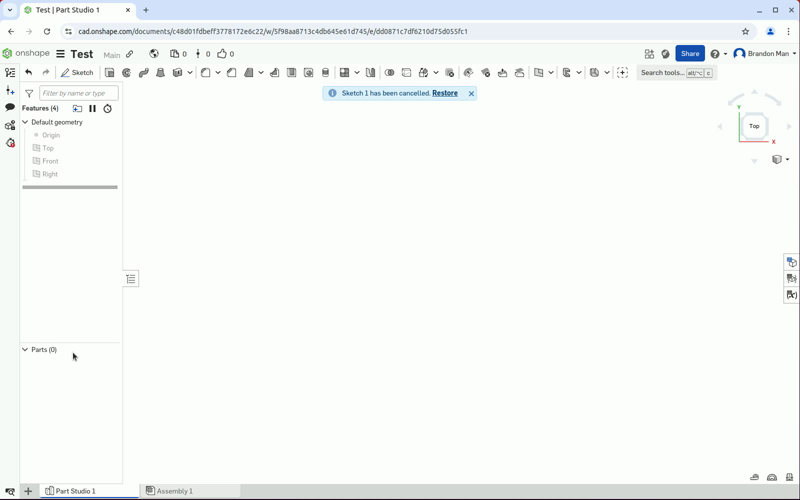
key(y)
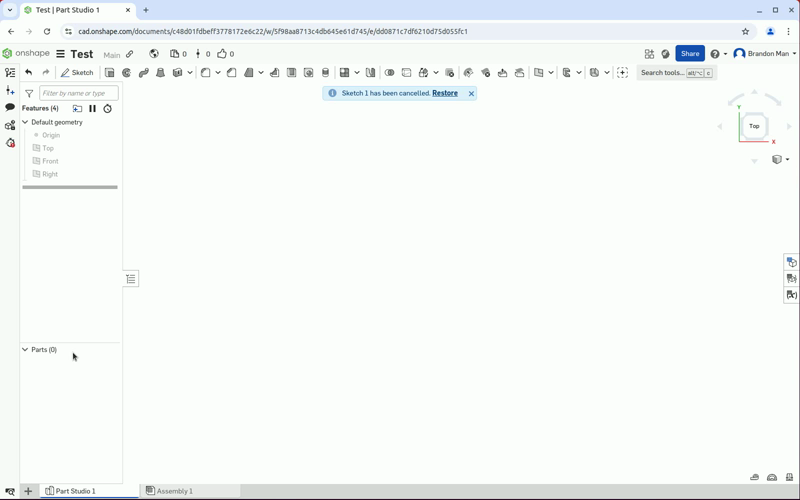
key(shift+p)
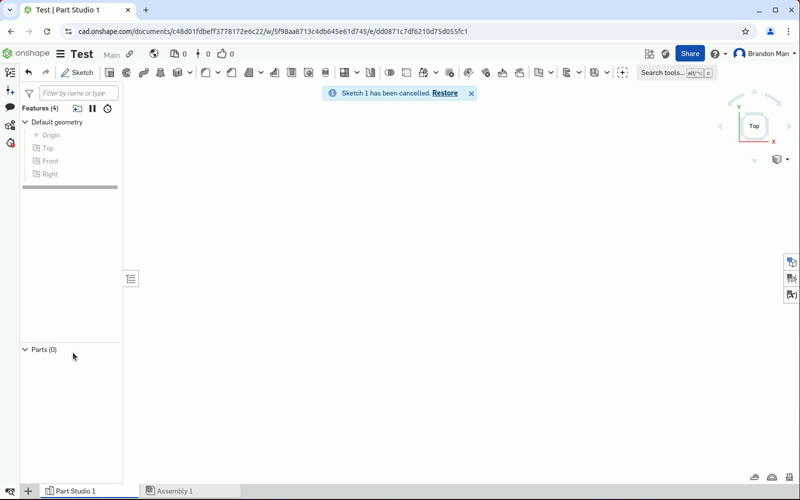
key(space)
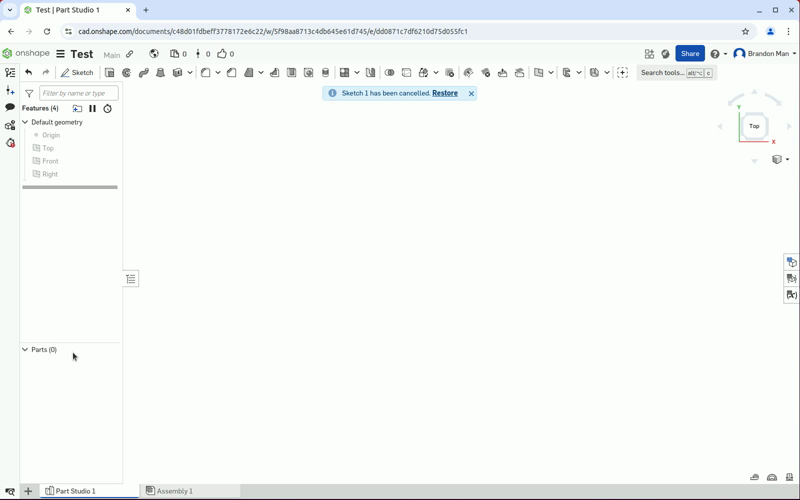
key_down(shift)
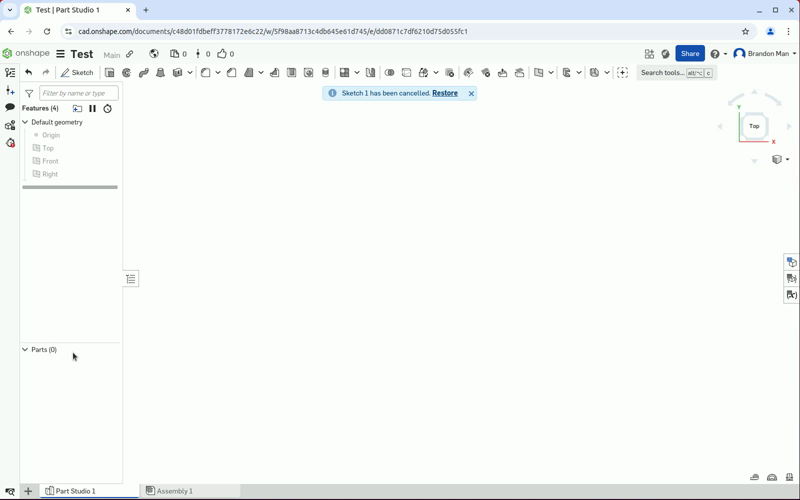
key(up)
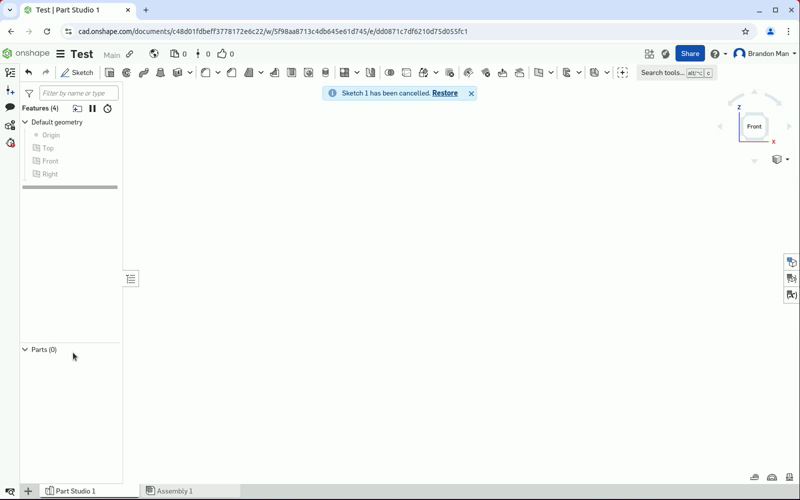
key_up(shift)
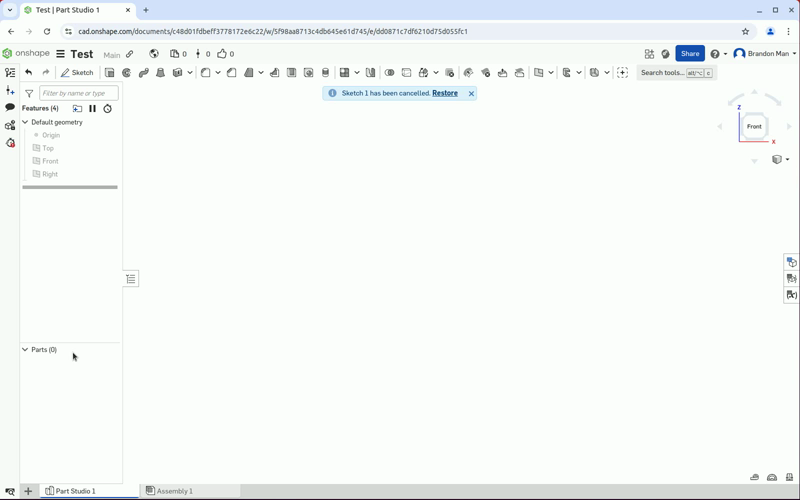
mouse_move(73, 352)
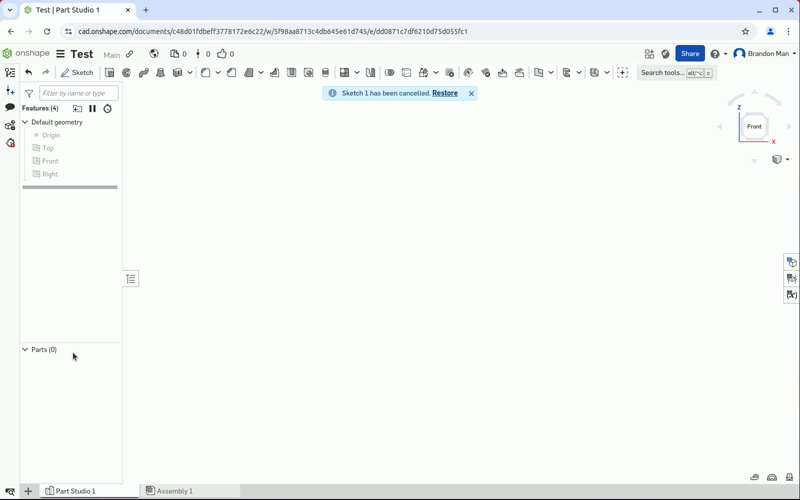
key(shift+y)
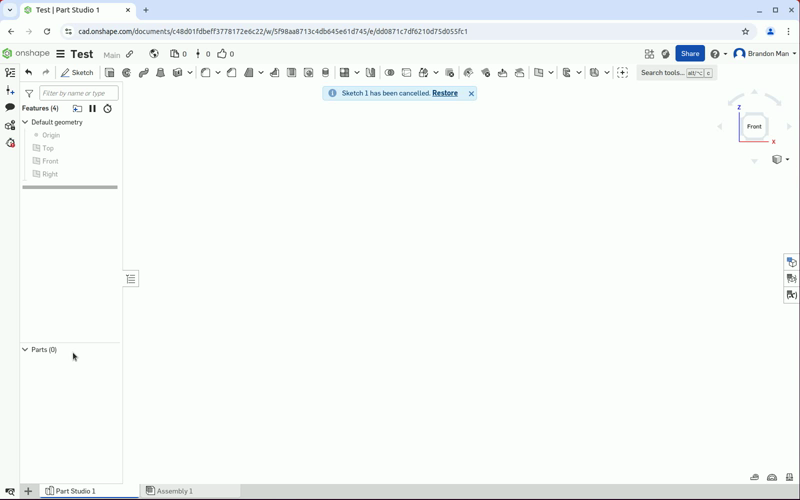
key(shift+s)
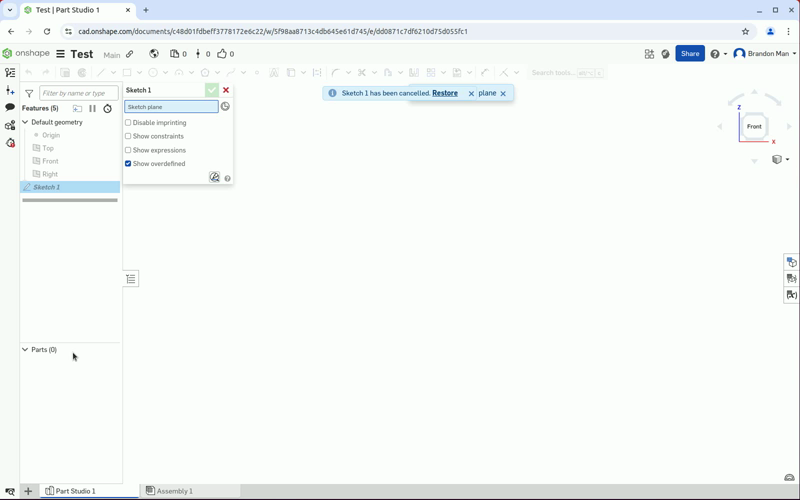
mouse_move(73, 163)
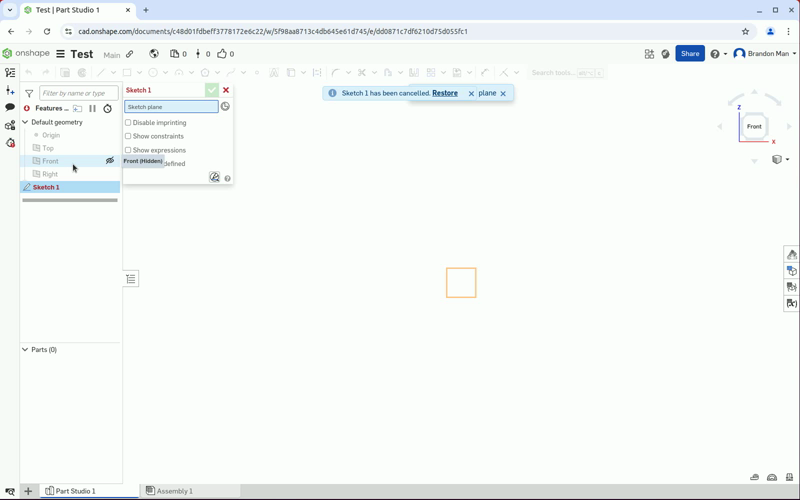
click(73, 163)
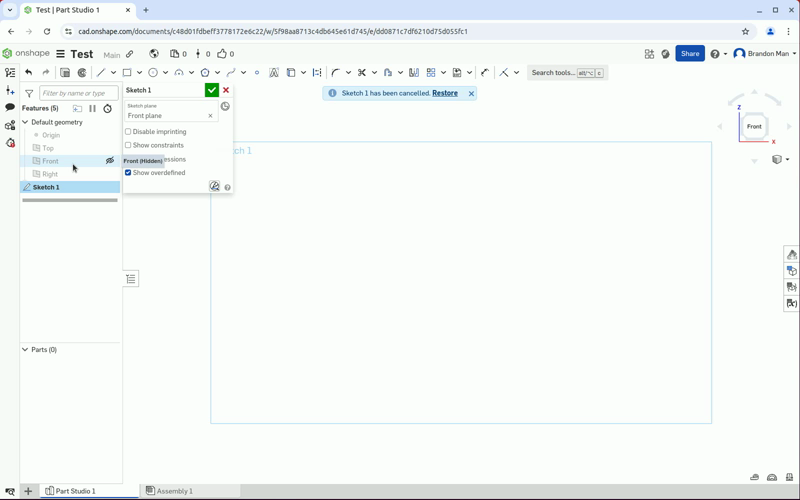
mouse_move(73, 352)
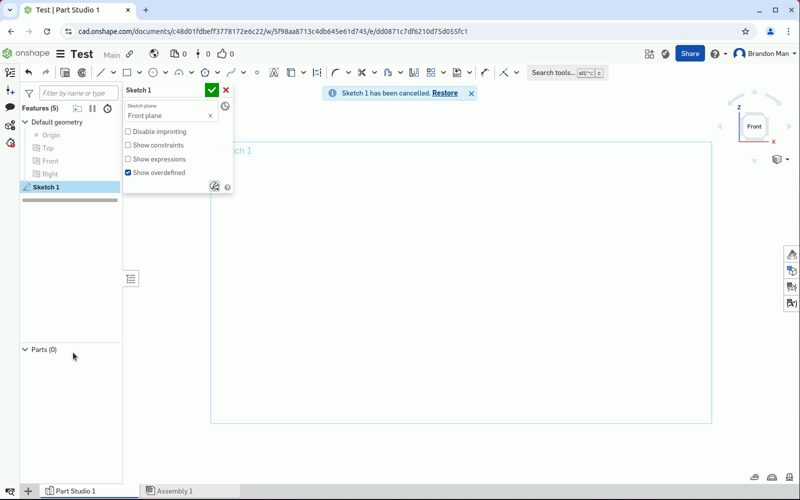
key(y)
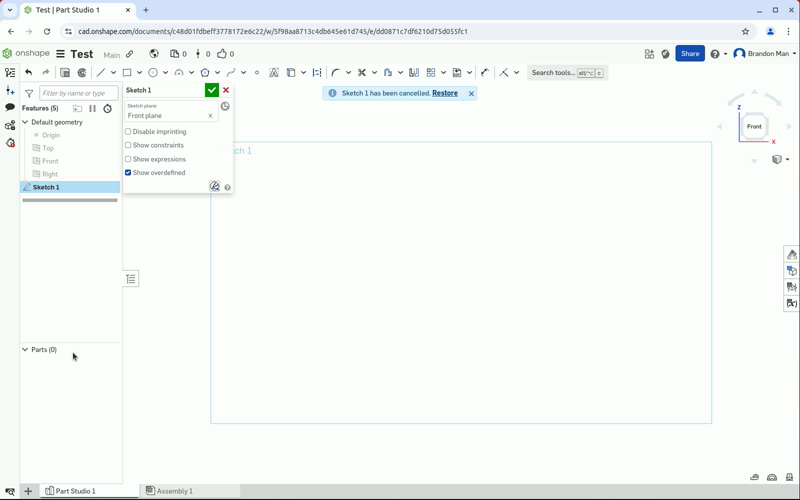
key(a)
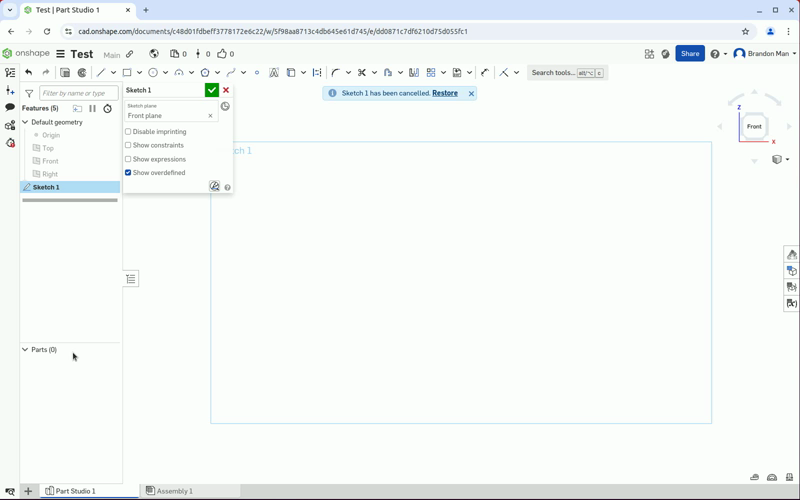
key_down(shift)
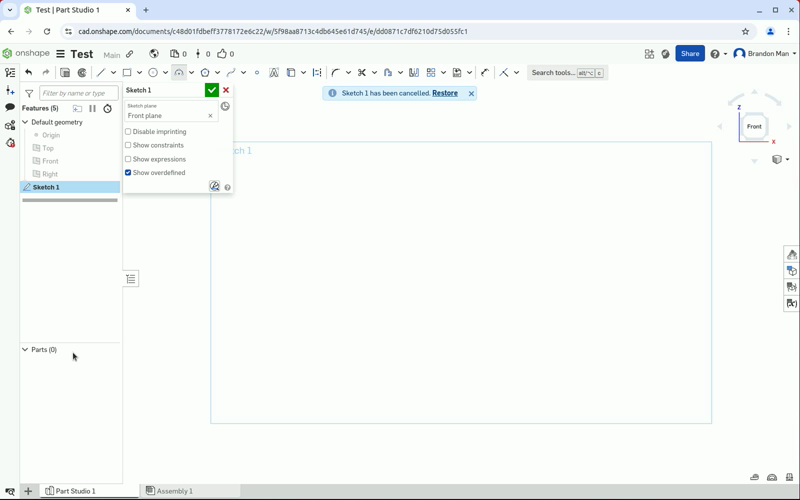
mouse_move(429, 175)
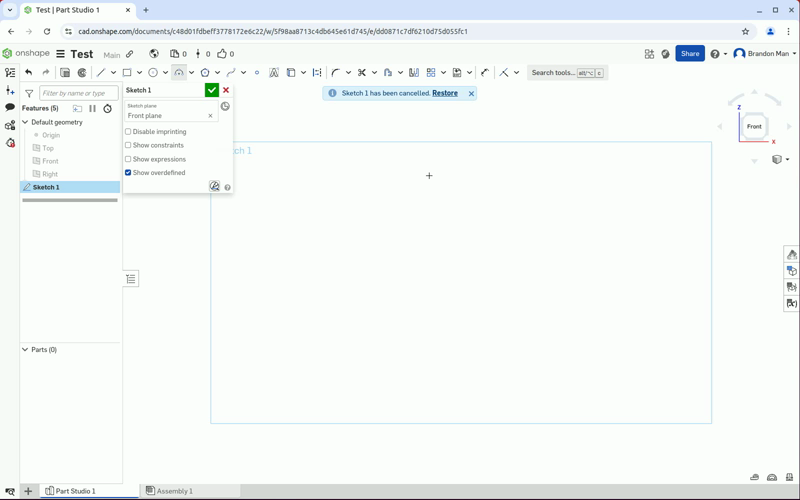
click(429, 175)
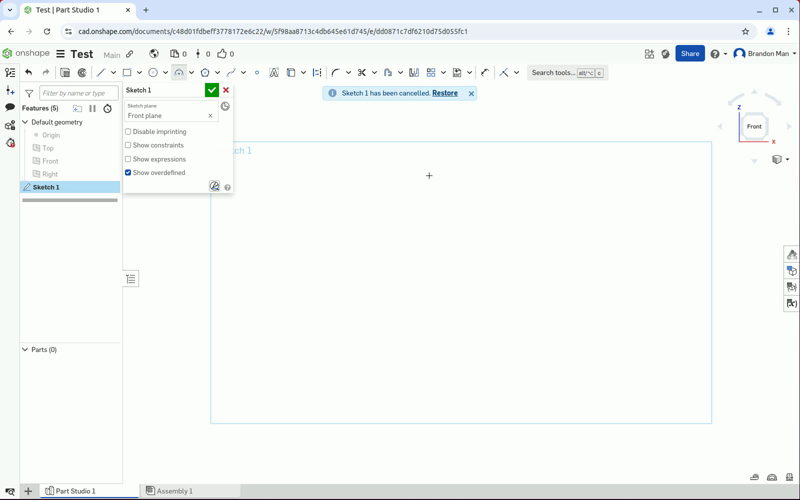
key_up(shift)
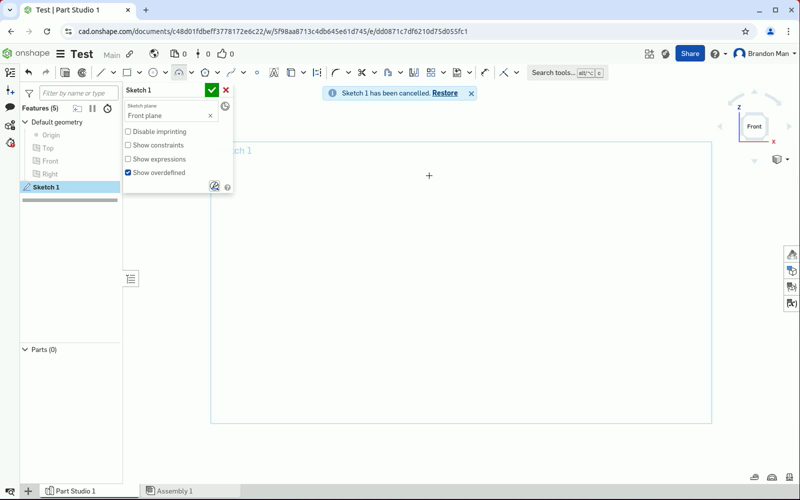
key_down(shift)
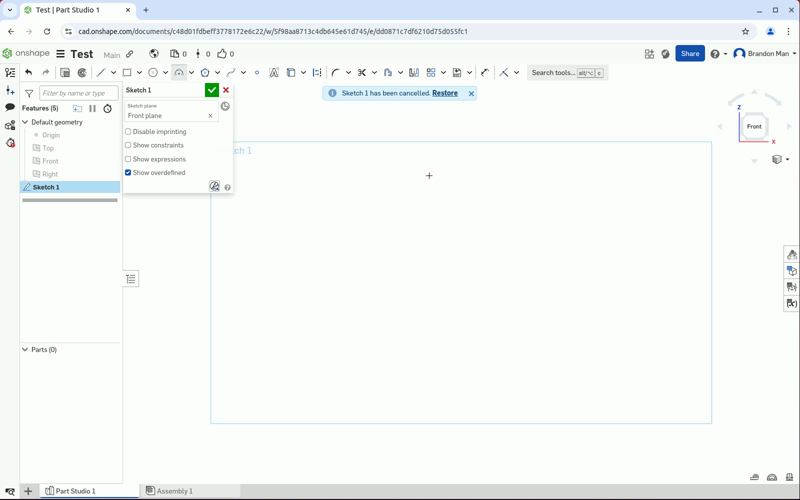
mouse_move(491, 175)
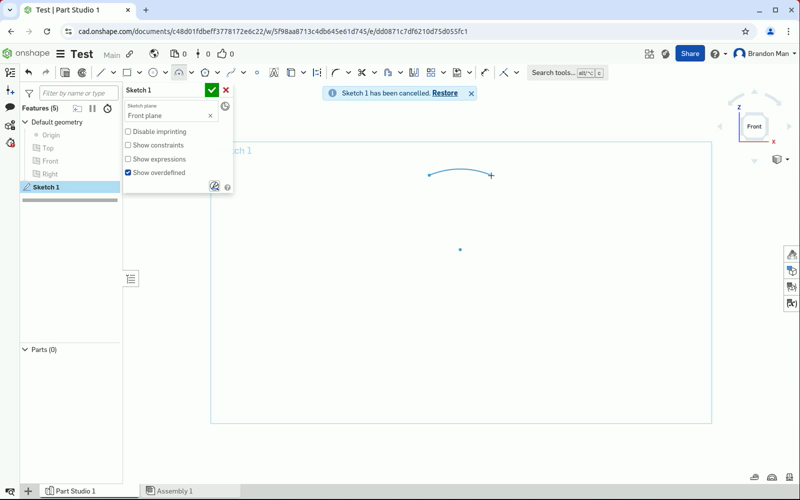
click(491, 175)
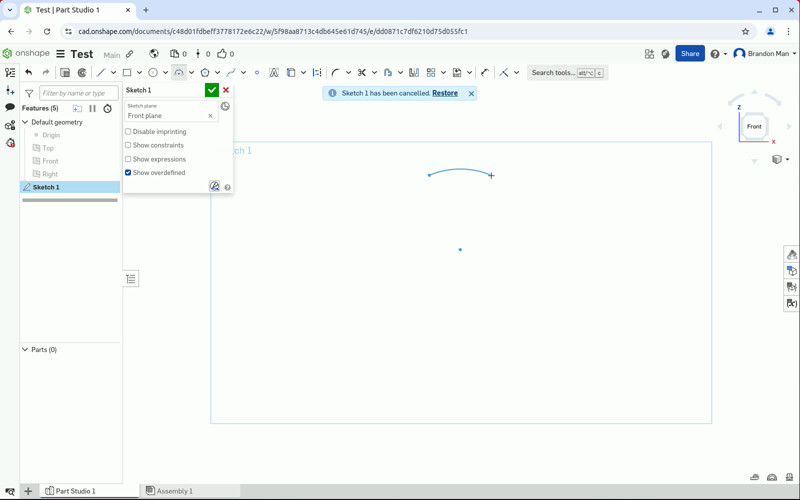
mouse_move(460, 394)
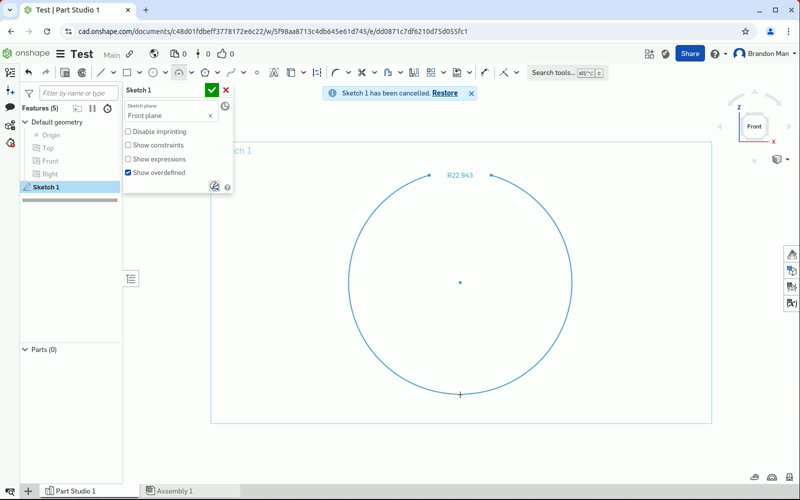
click(460, 394)
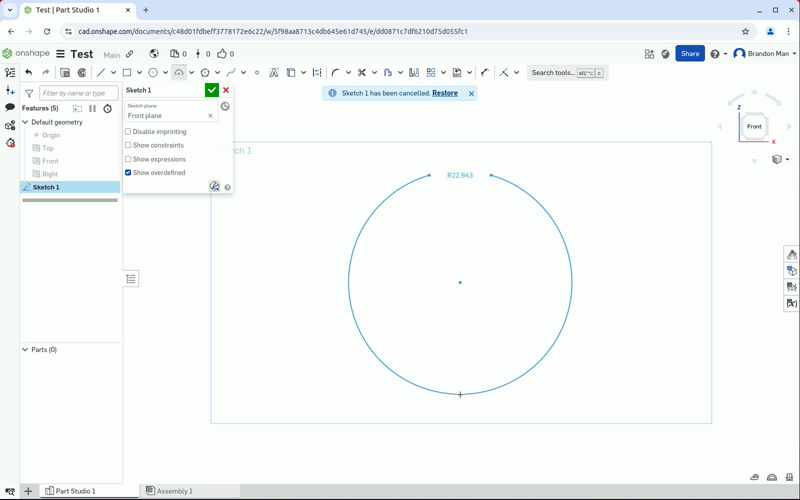
key_up(shift)
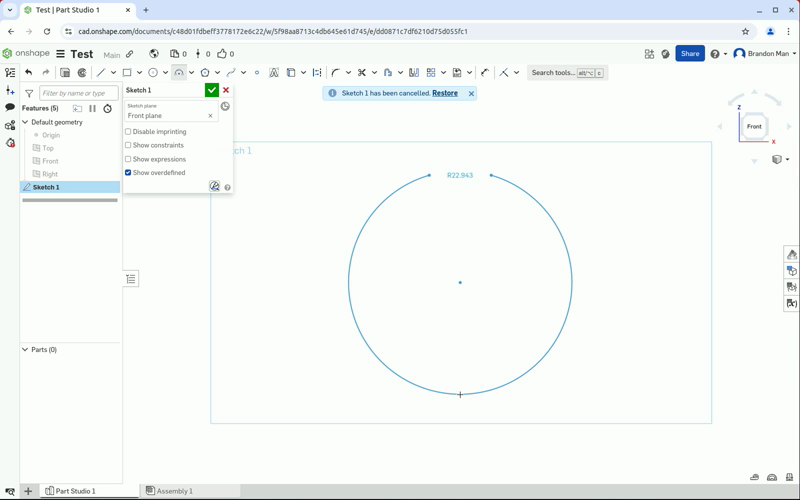
key(esc)
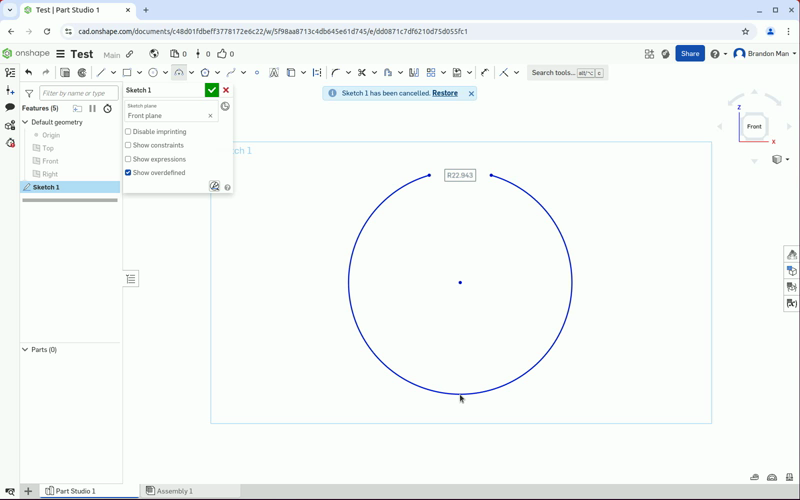
key(l)
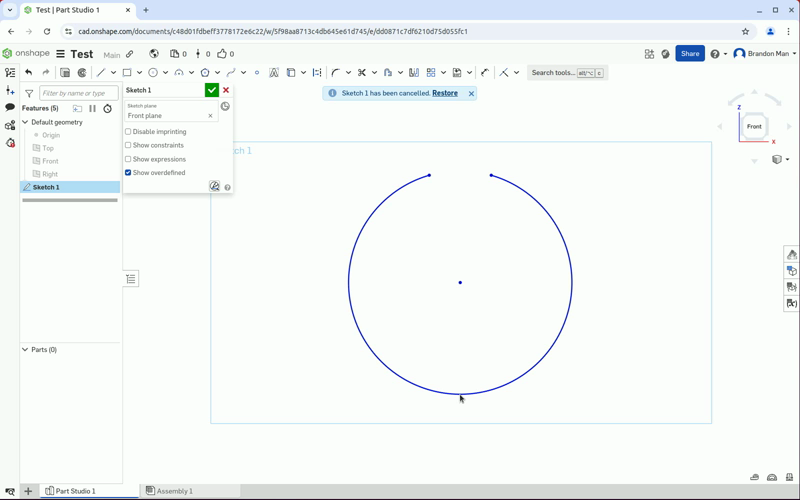
mouse_move(491, 175)
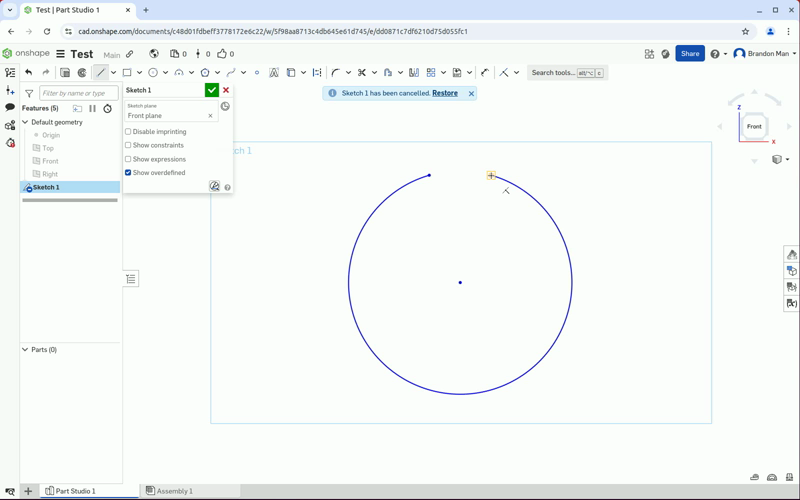
click(491, 175)
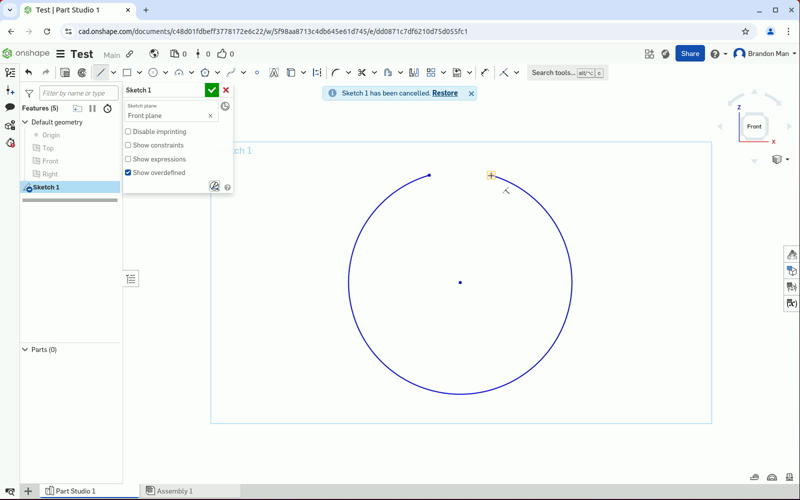
key_down(shift)
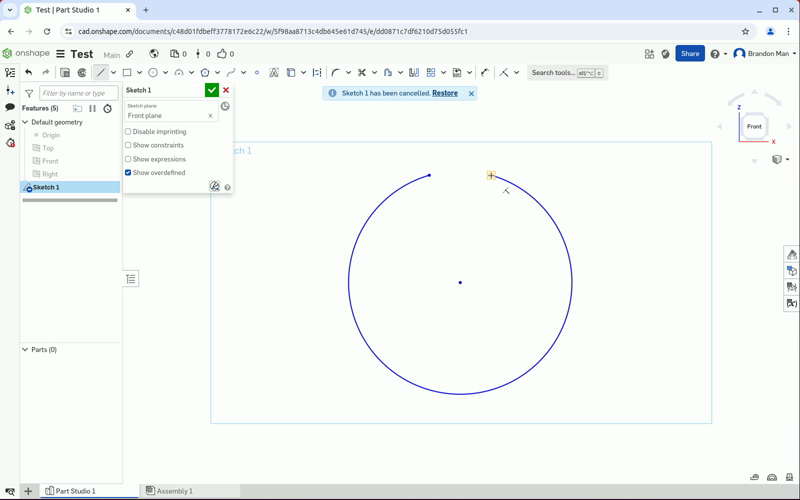
mouse_move(521, 175)
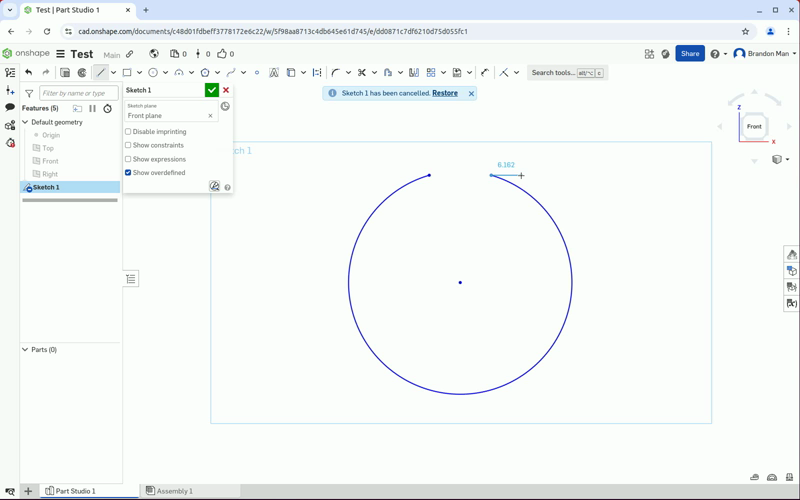
mouse_move(489, 186)
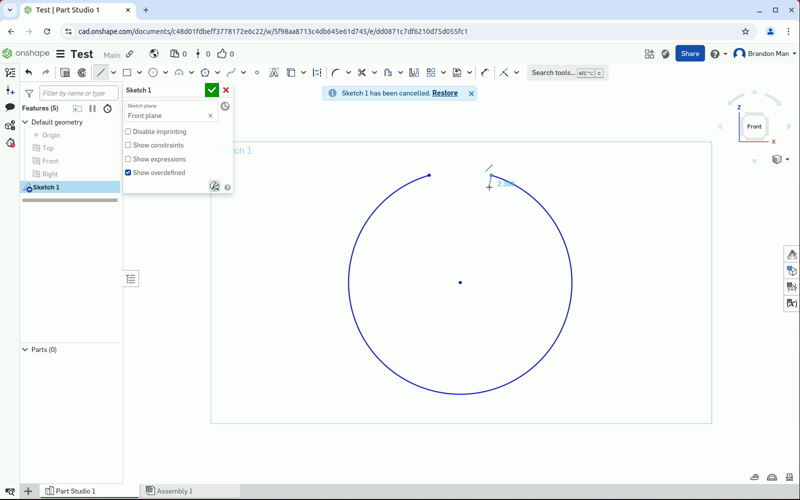
click(489, 186)
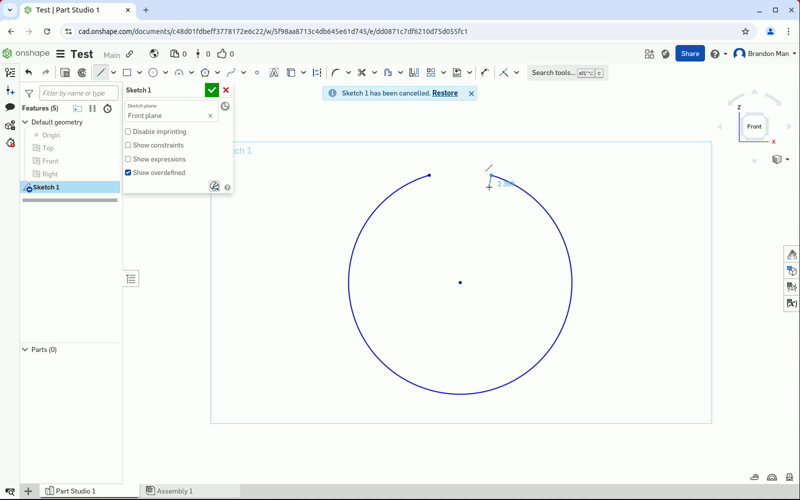
key_up(shift)
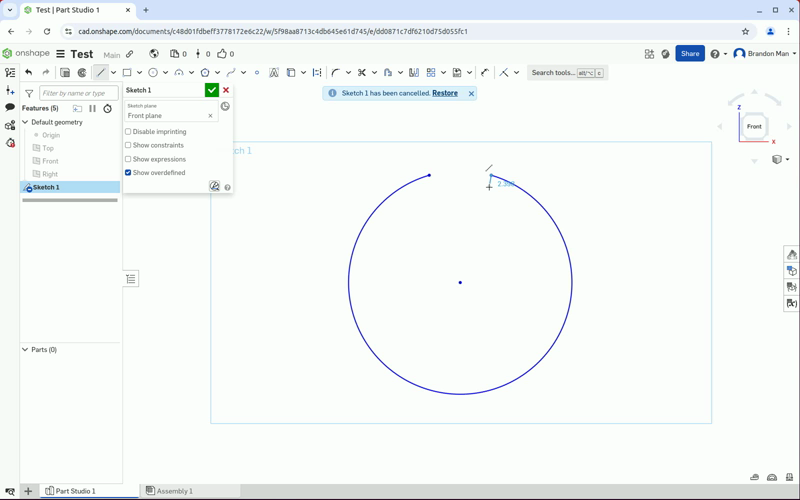
key(esc)
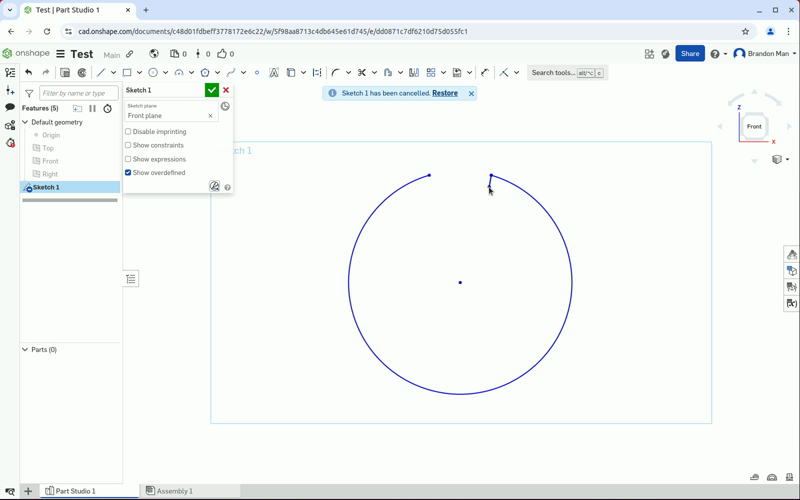
key(a)
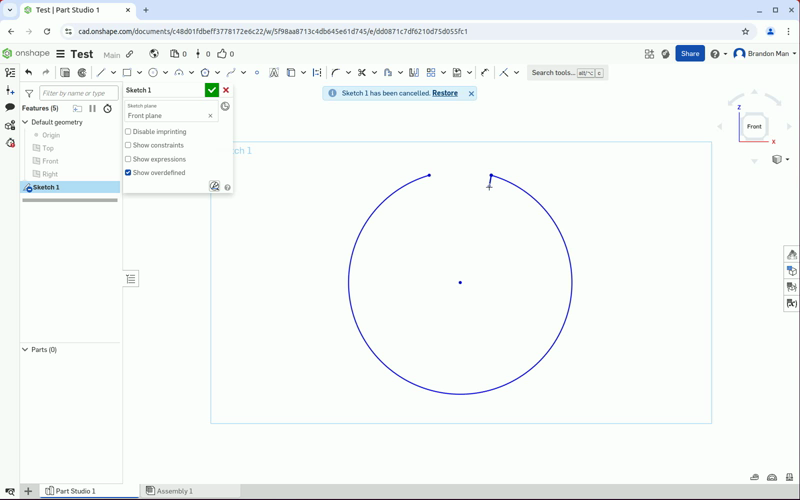
mouse_move(489, 186)
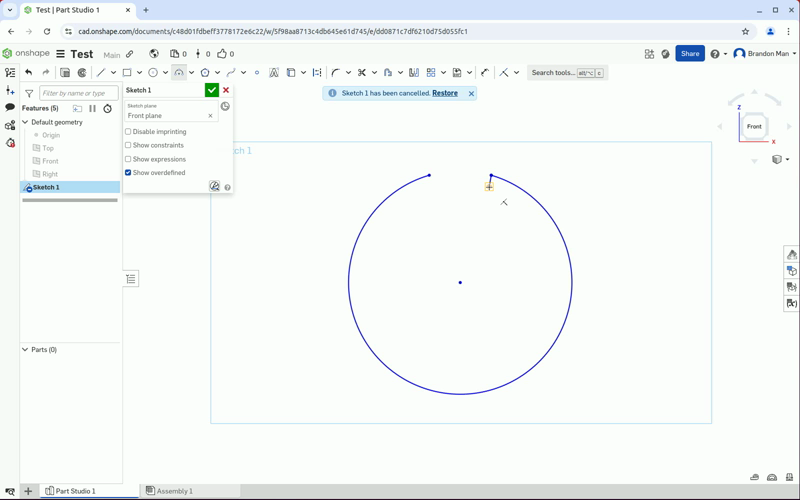
click(489, 186)
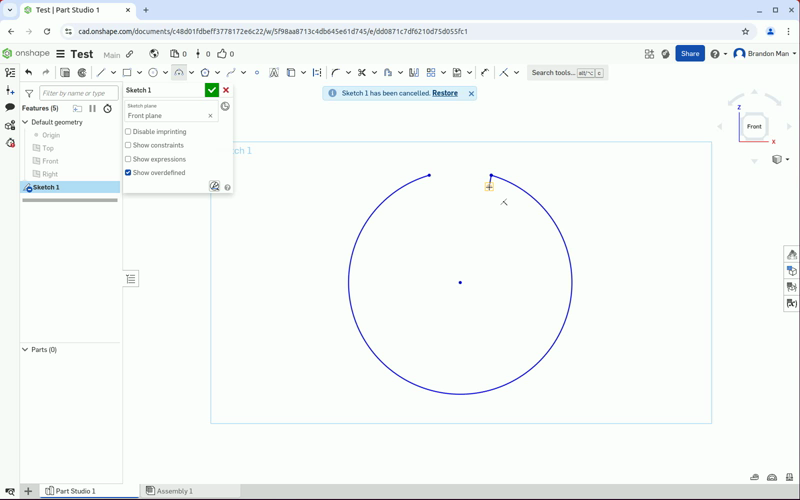
key_down(shift)
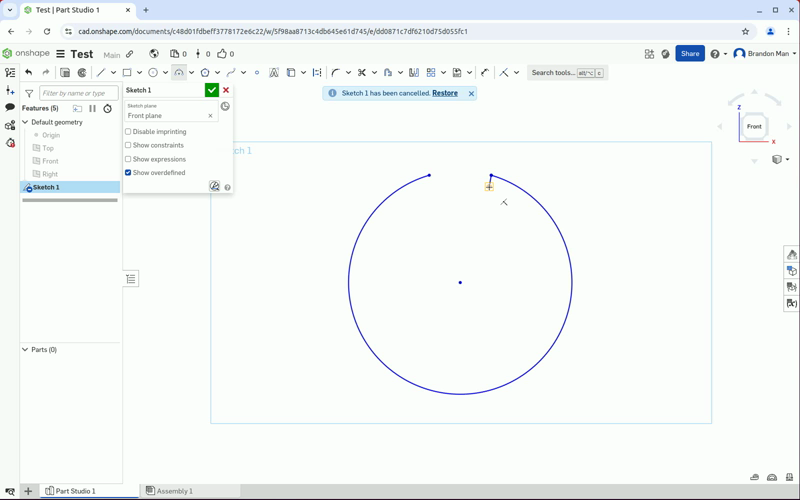
mouse_move(431, 186)
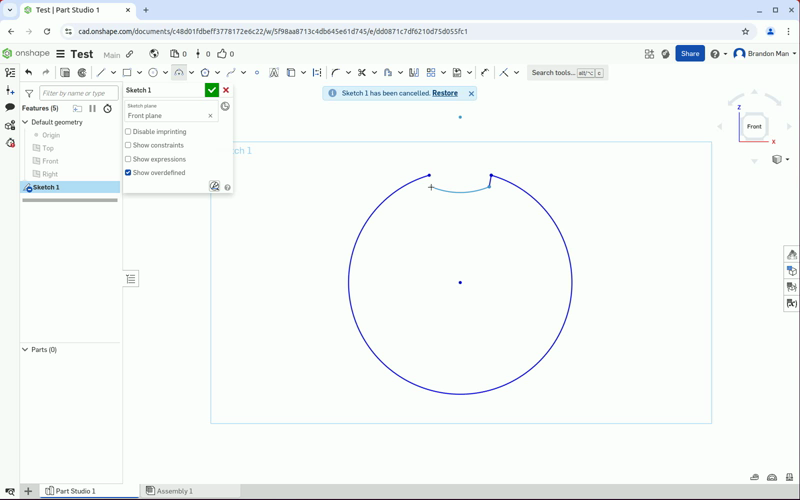
click(431, 186)
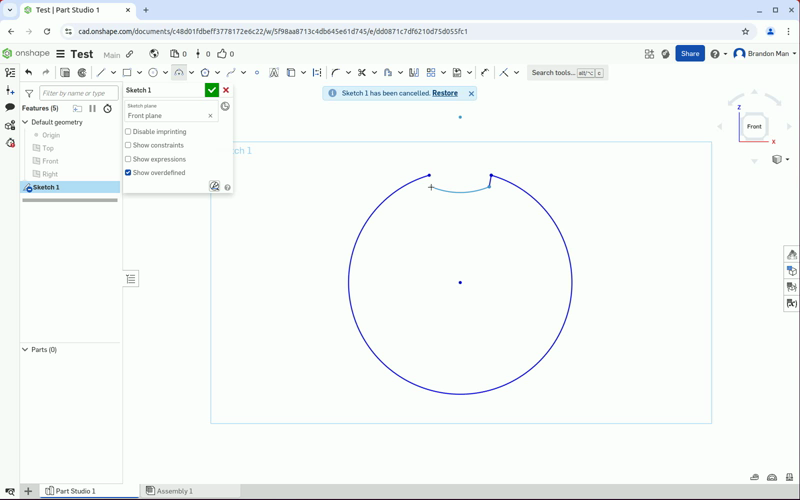
mouse_move(460, 389)
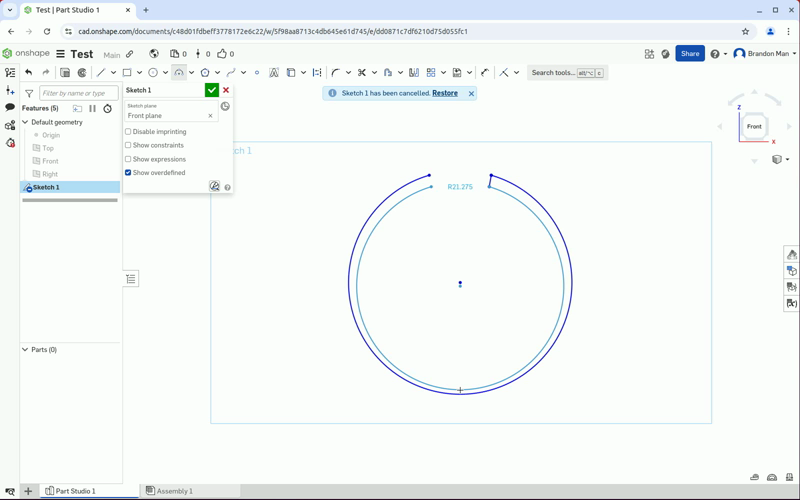
click(460, 389)
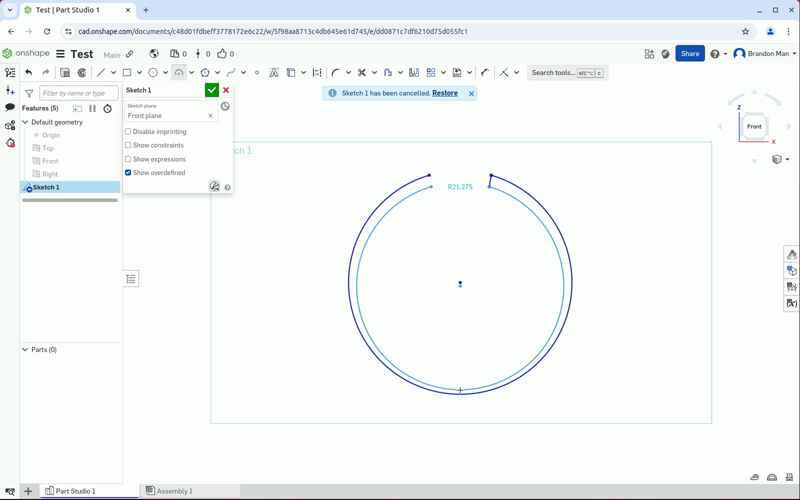
key_up(shift)
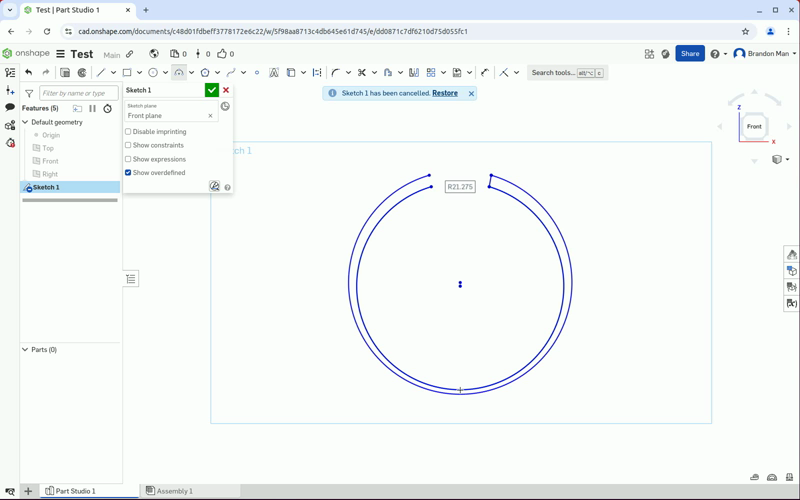
key(esc)
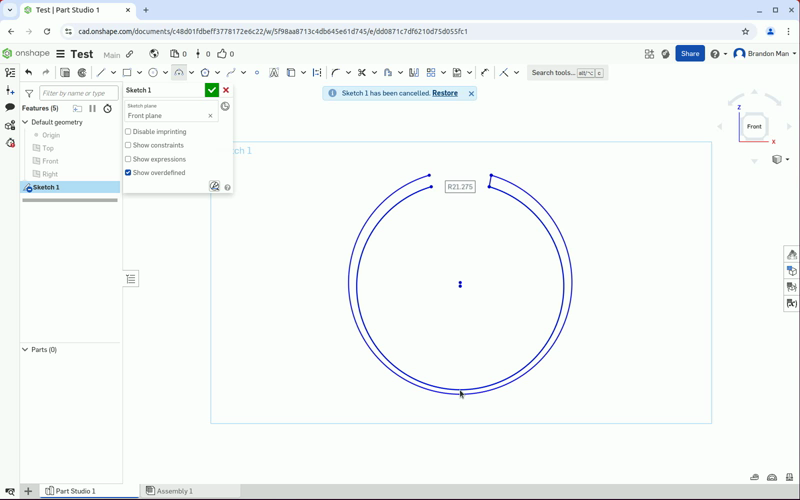
key(l)
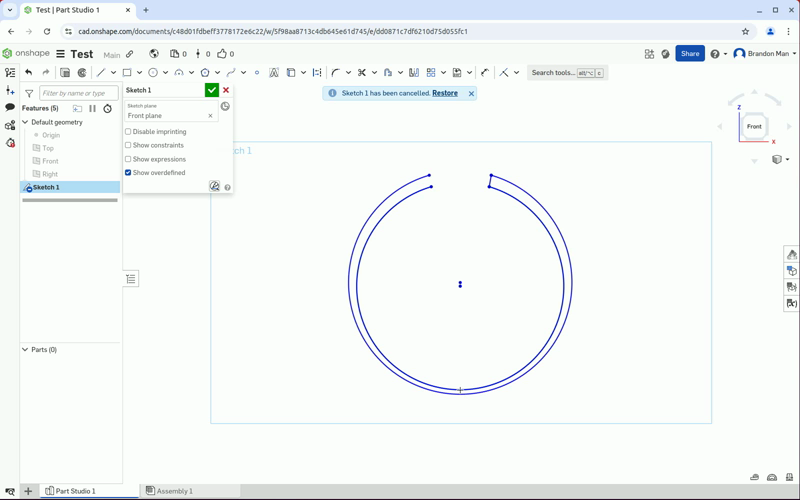
mouse_move(431, 186)
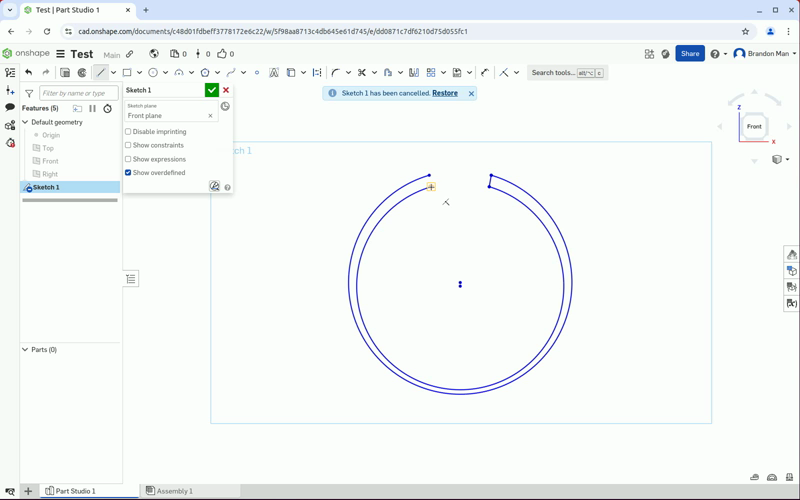
click(431, 186)
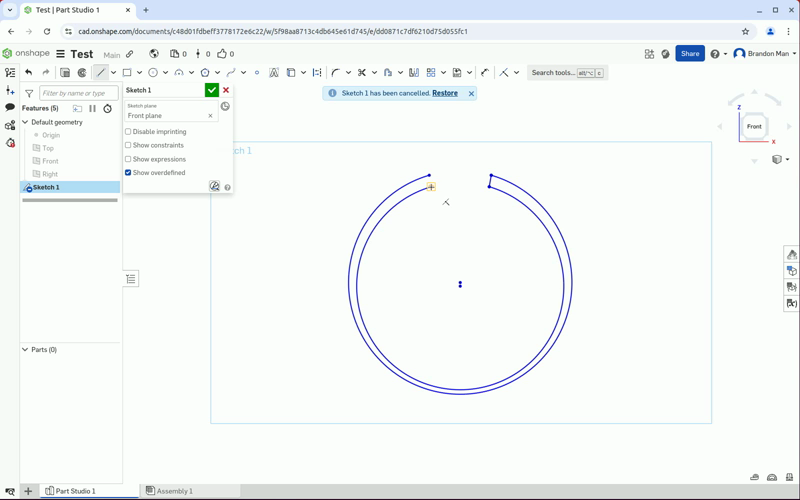
mouse_move(461, 186)
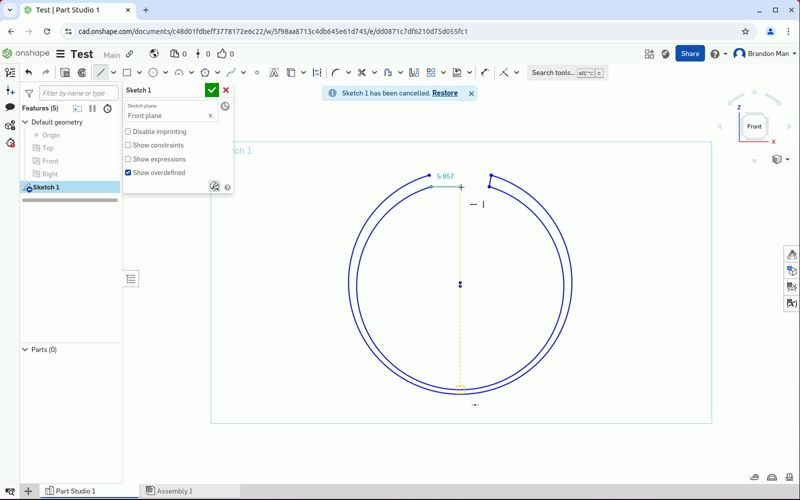
key_down(shift)
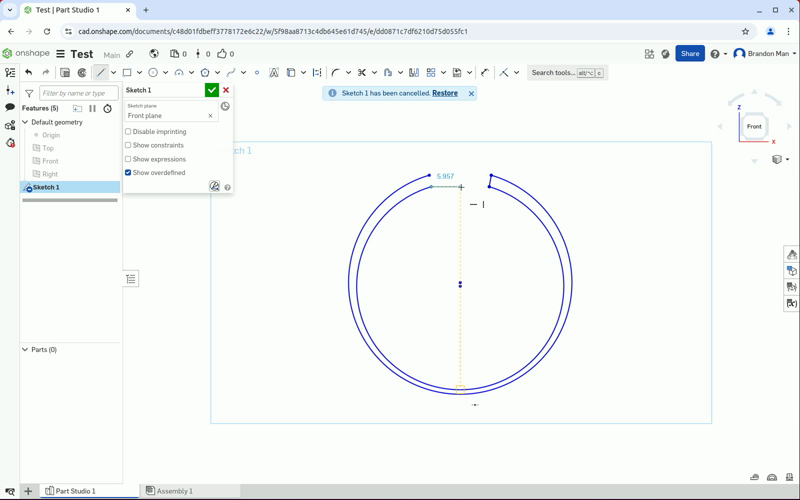
mouse_move(429, 175)
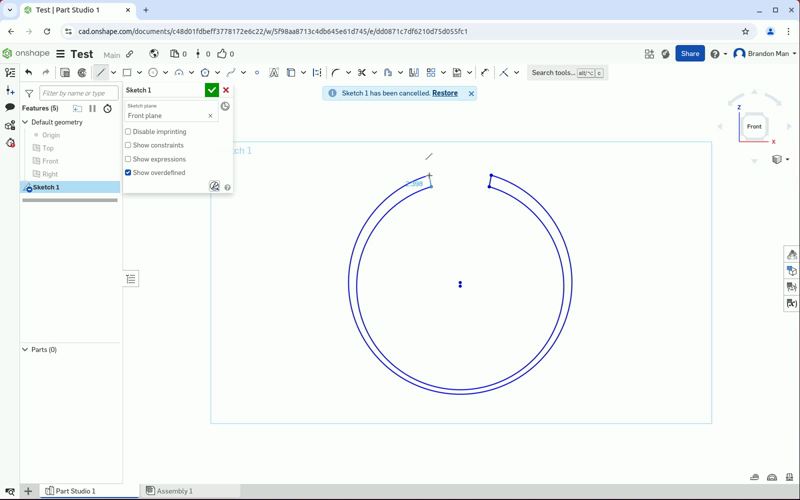
key_up(shift)
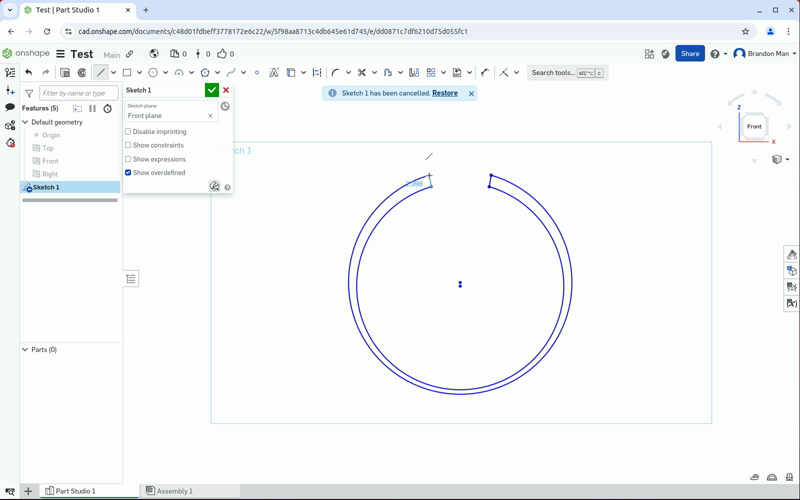
click(429, 175)
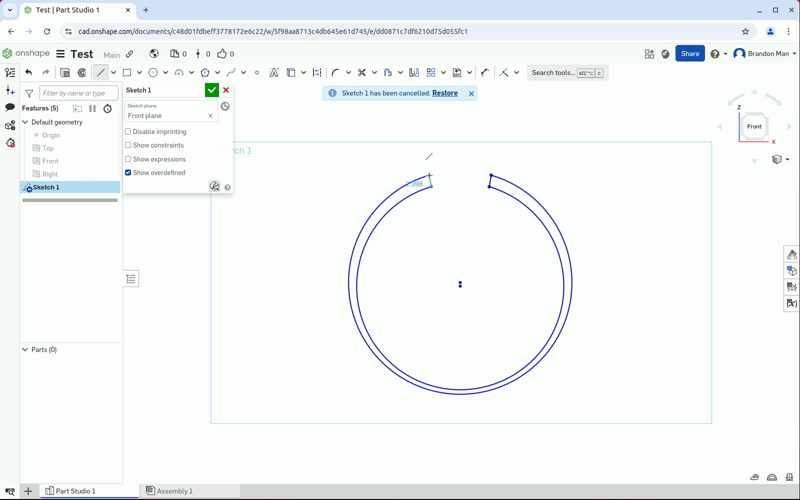
key(esc)
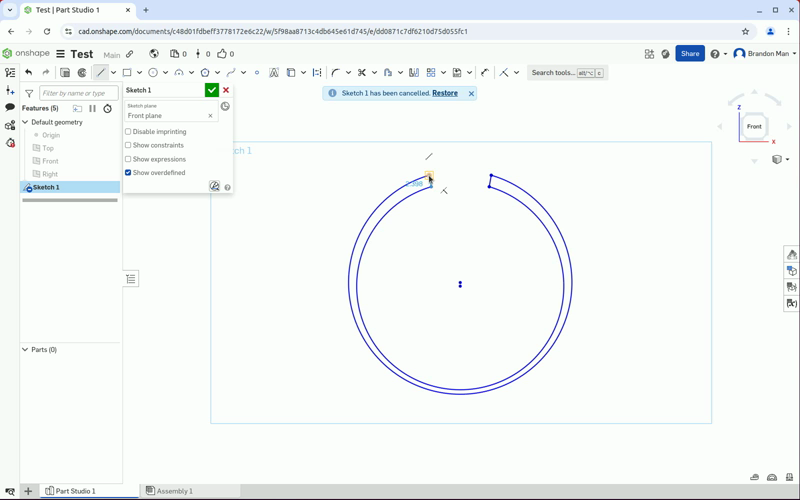
mouse_move(556, 236)
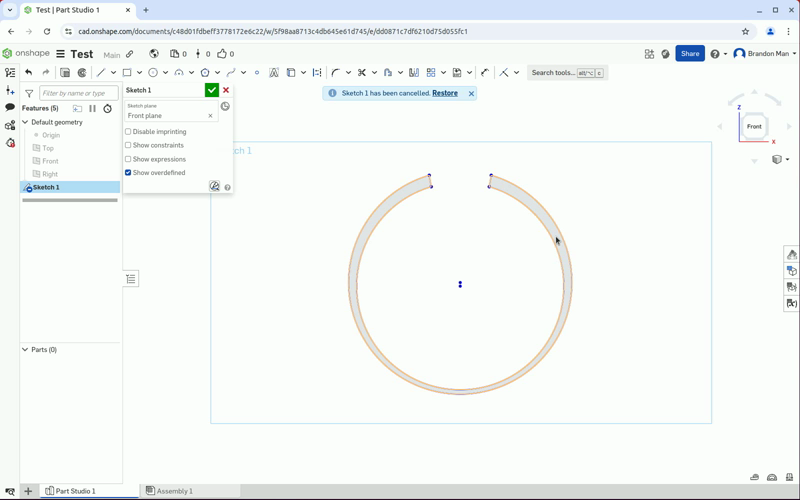
click(556, 236)
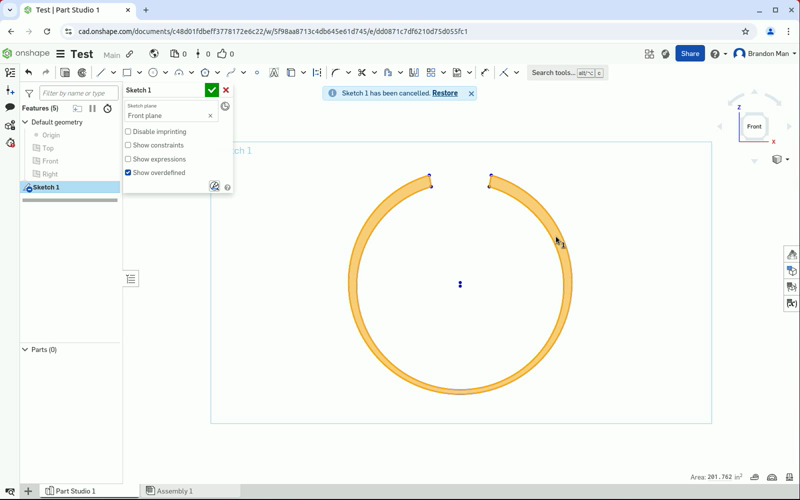
mouse_move(73, 352)
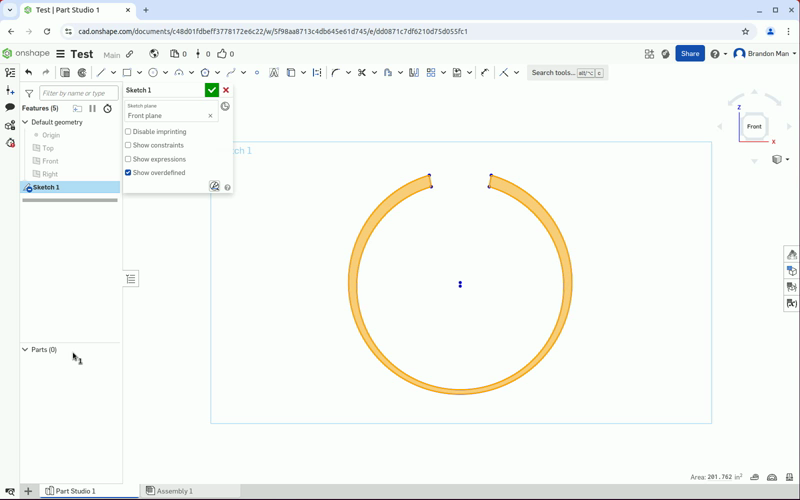
key(shift+y)
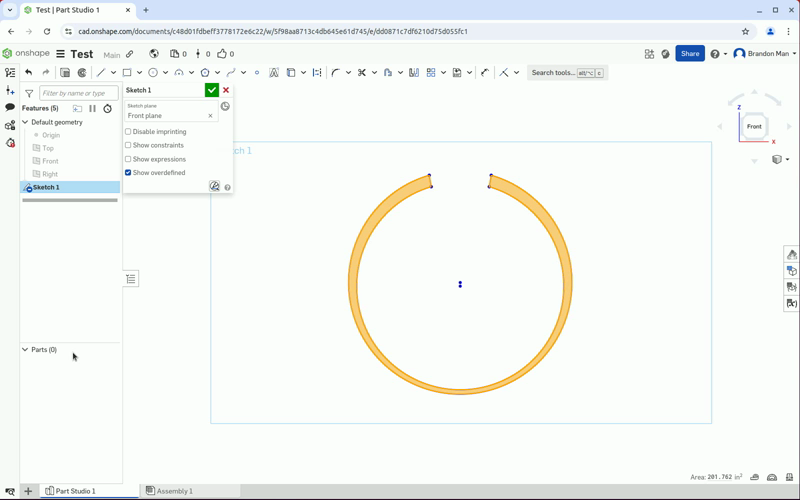
key(shift+e)
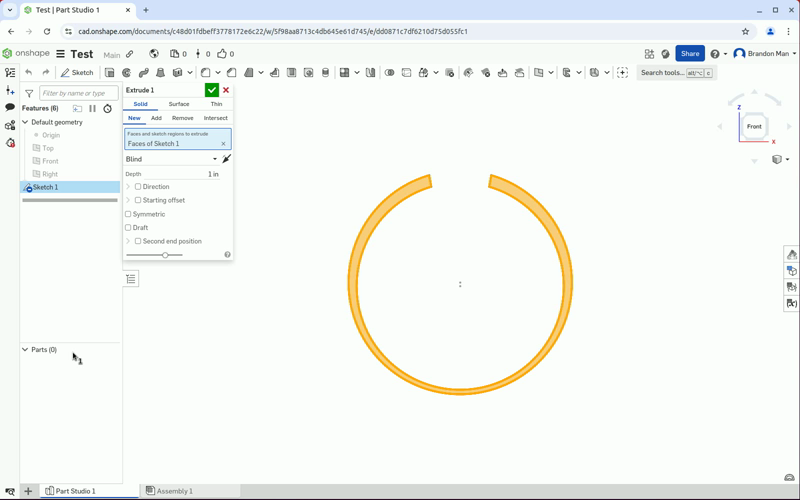
mouse_move(143, 106)
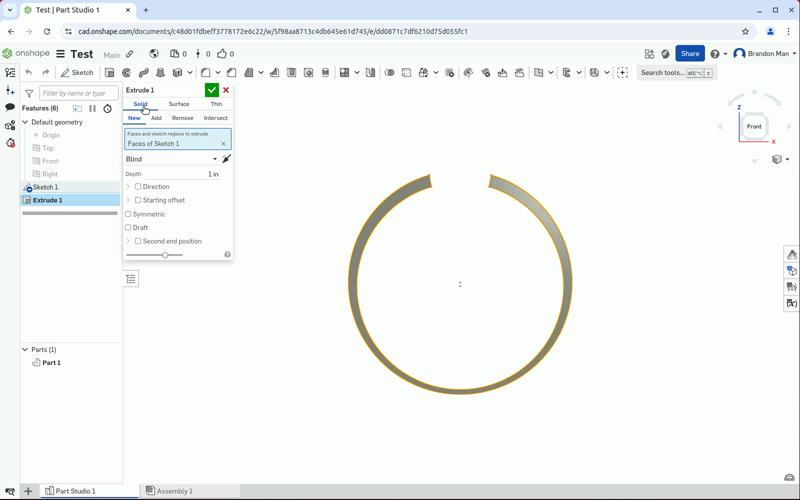
click(143, 106)
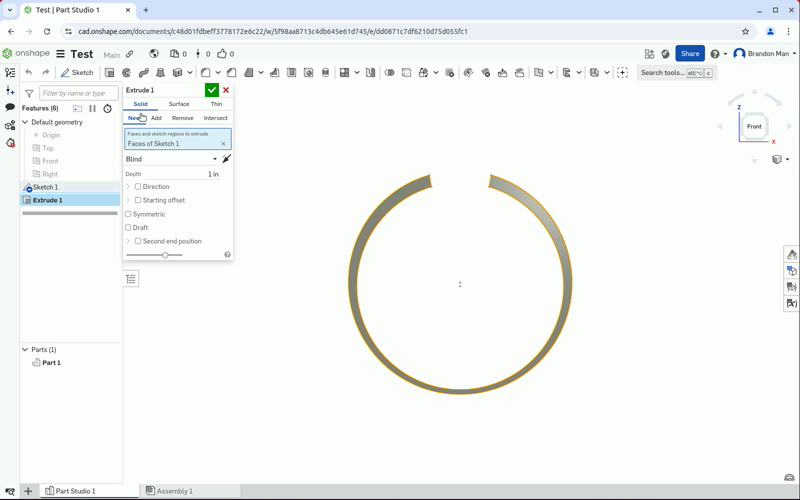
mouse_move(137, 120)
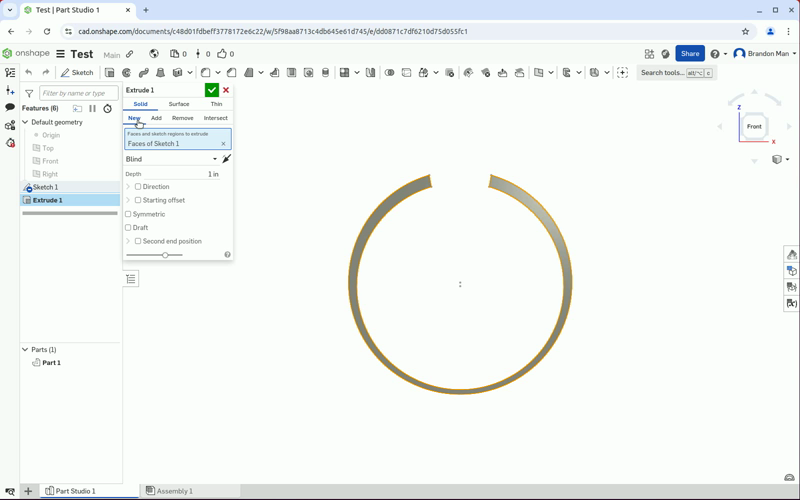
click(137, 120)
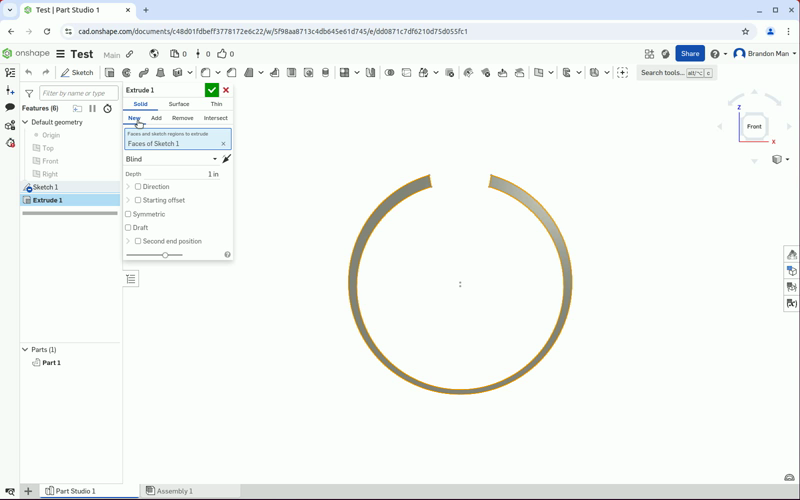
key(tab, 4)
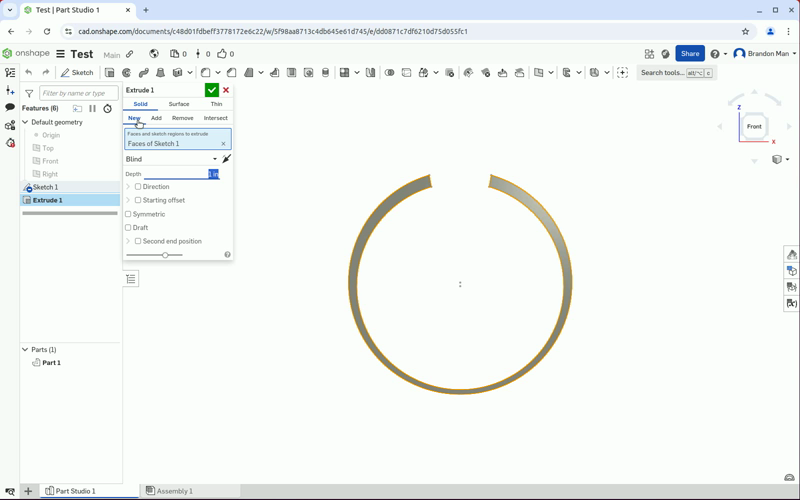
text(1.444)
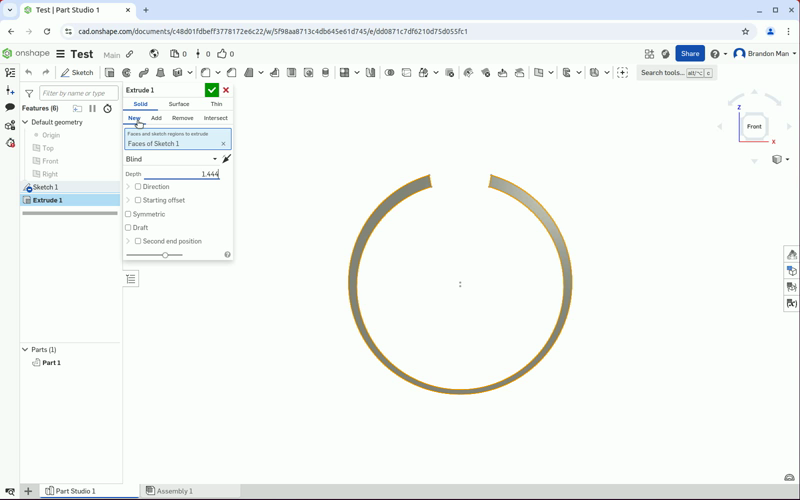
key(tab, 3)
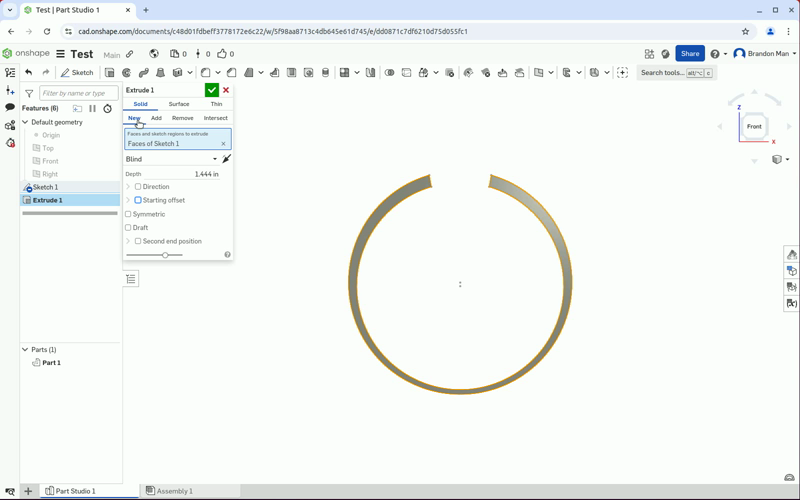
key(tab, 2)
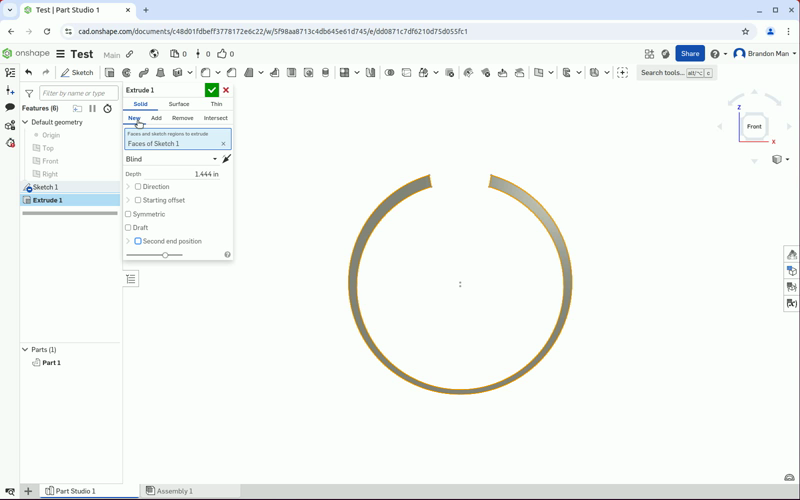
key(space)
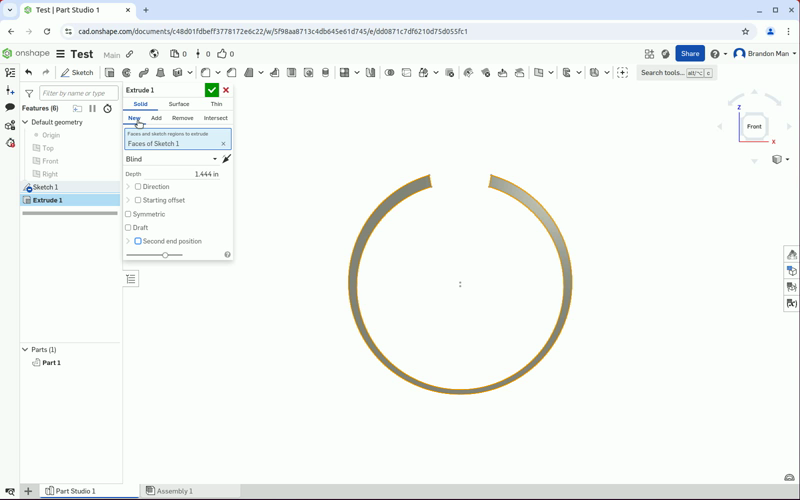
key(tab, 3)
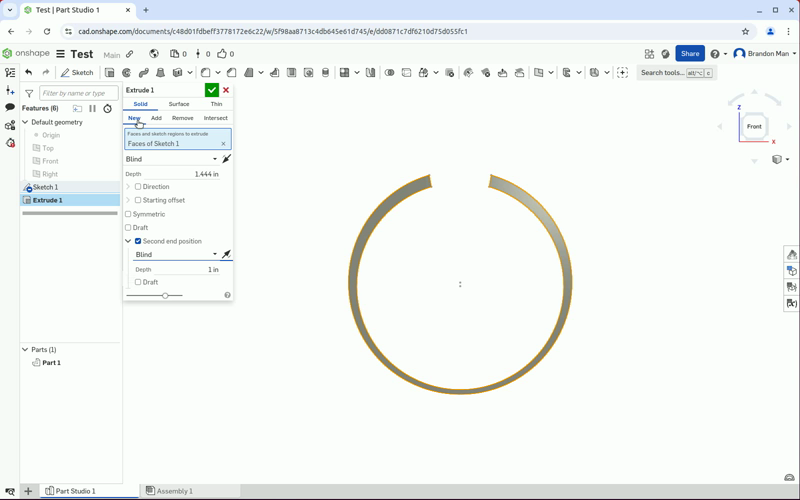
text(1.444)
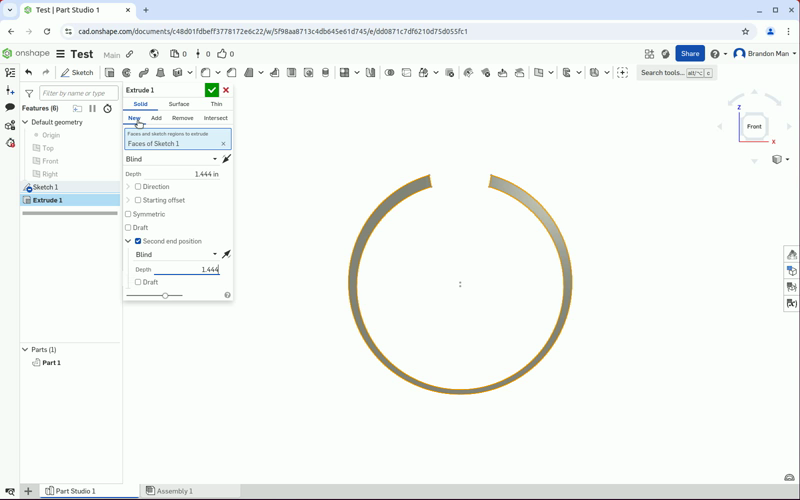
key(enter)
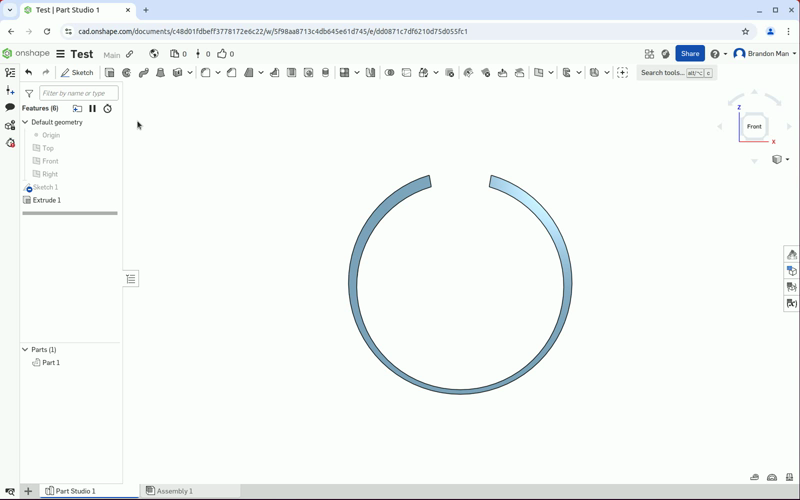
key(shift+h)
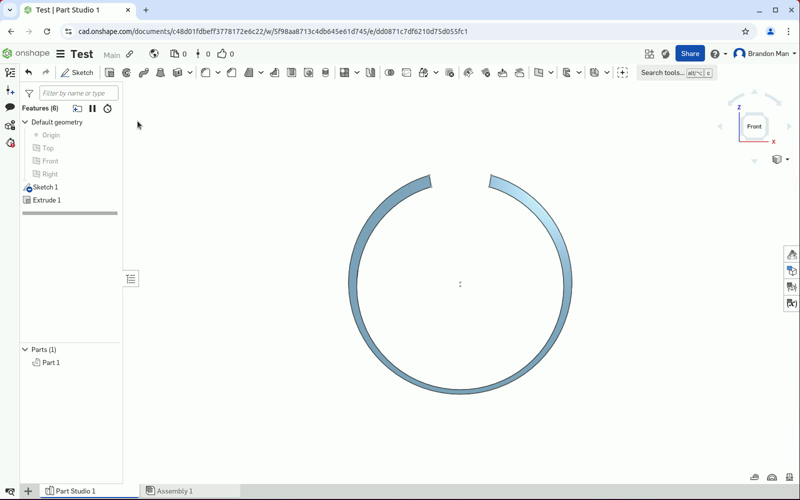
key(shift+h)
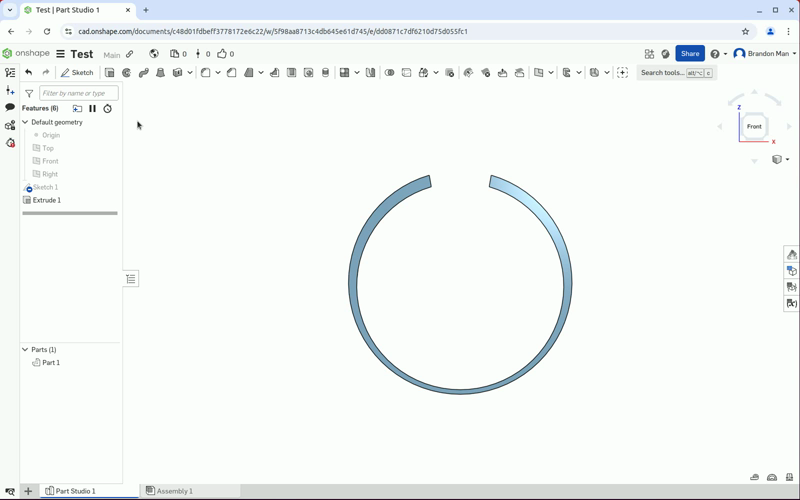
mouse_move(73, 189)
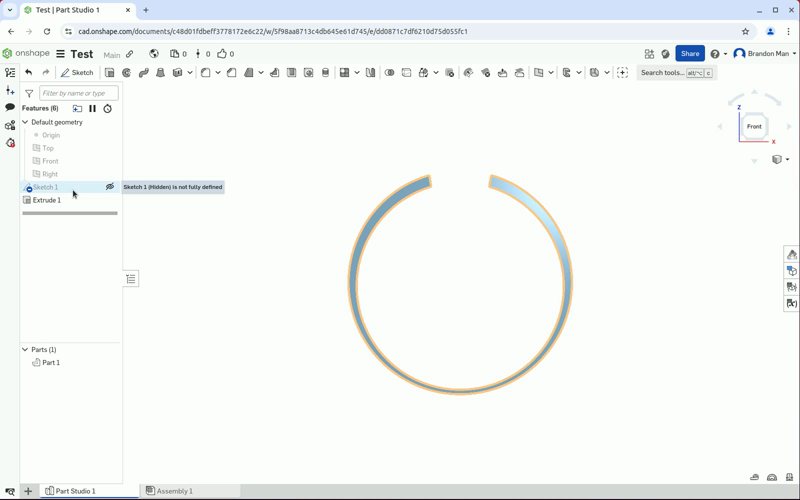
click(73, 189)
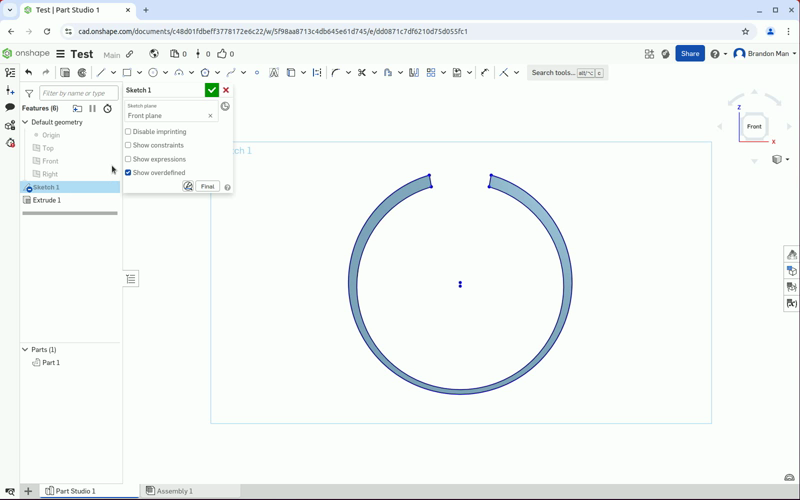
mouse_move(229, 92)
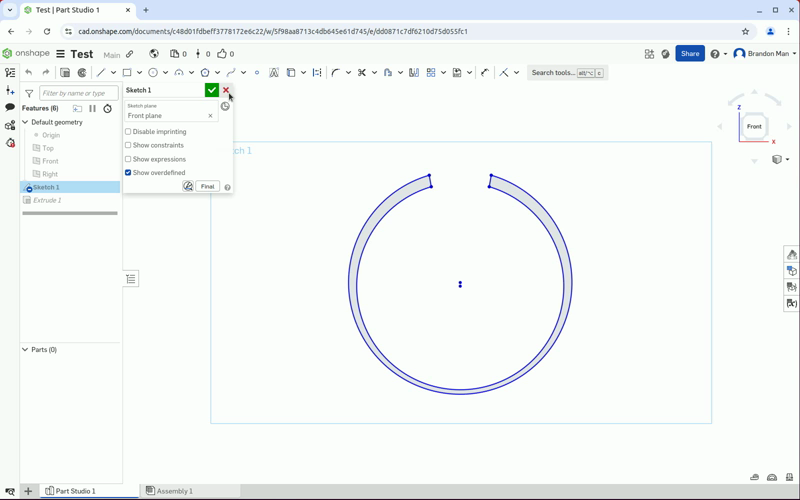
click(229, 92)
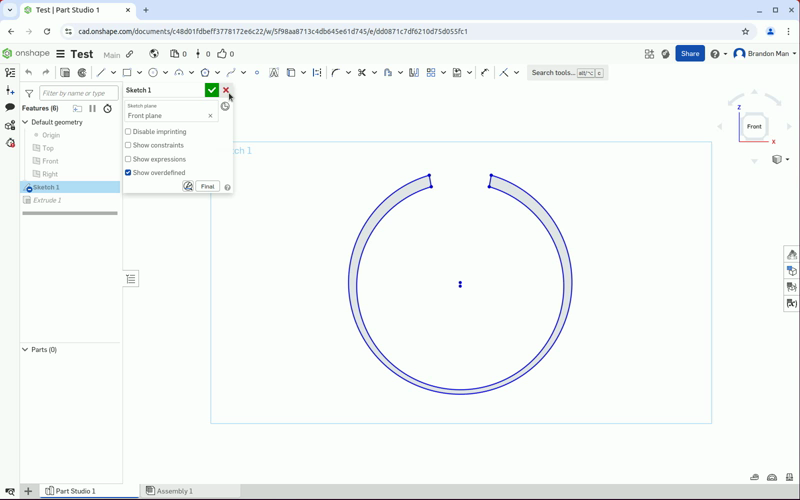
key(shift+s)
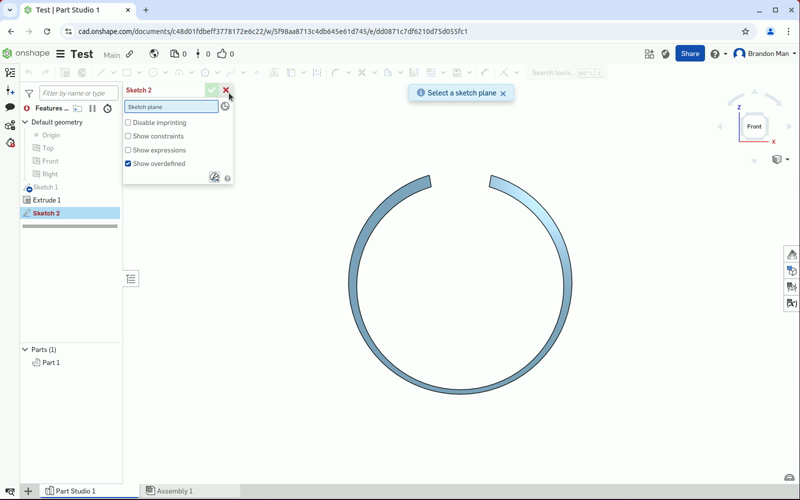
mouse_move(73, 163)
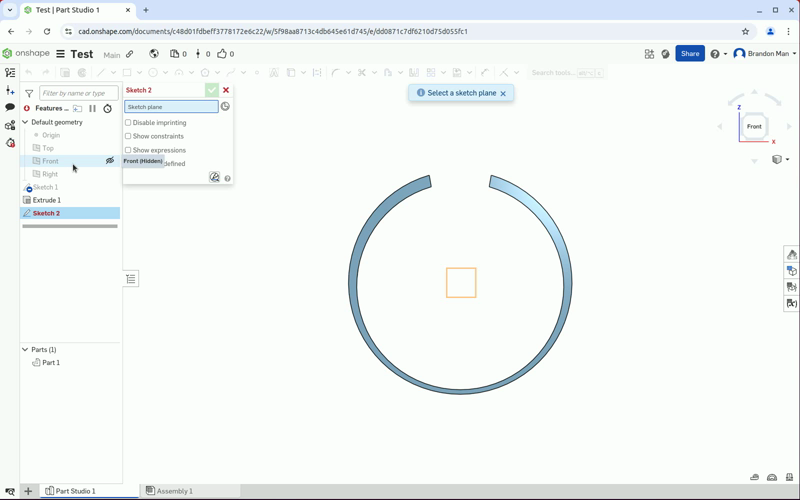
click(73, 163)
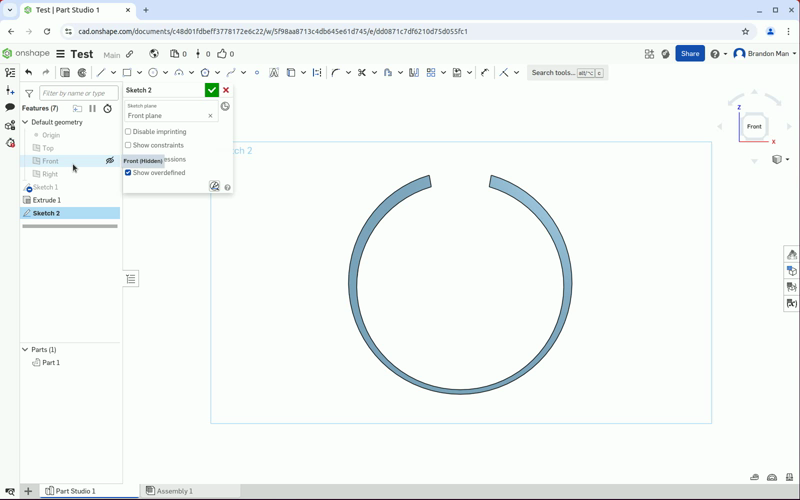
mouse_move(73, 352)
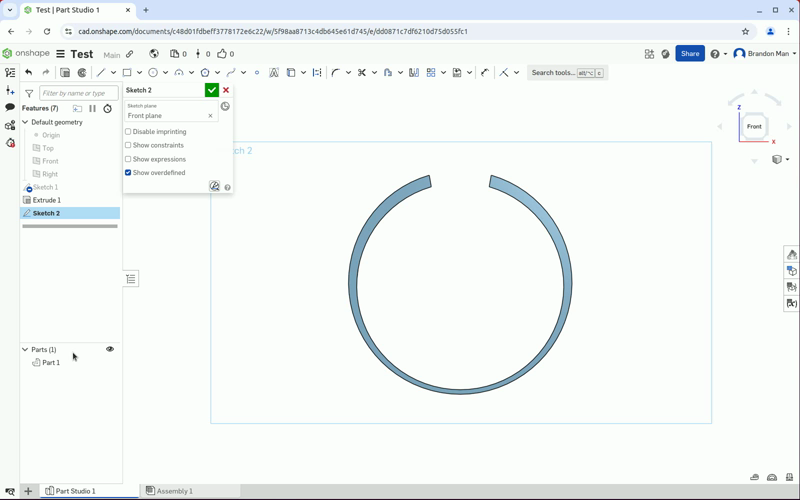
key(y)
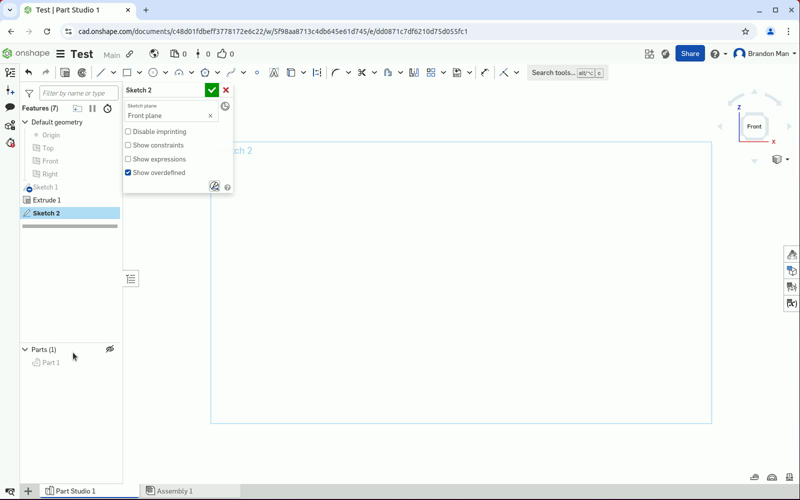
key(l)
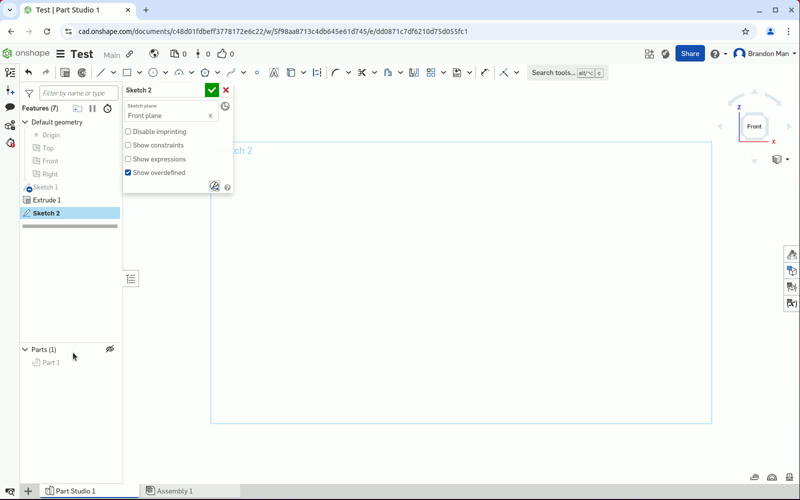
key_down(shift)
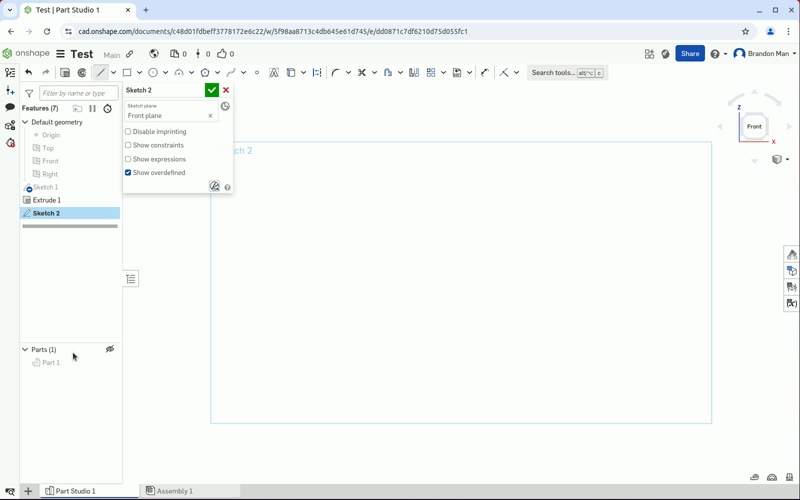
mouse_move(429, 175)
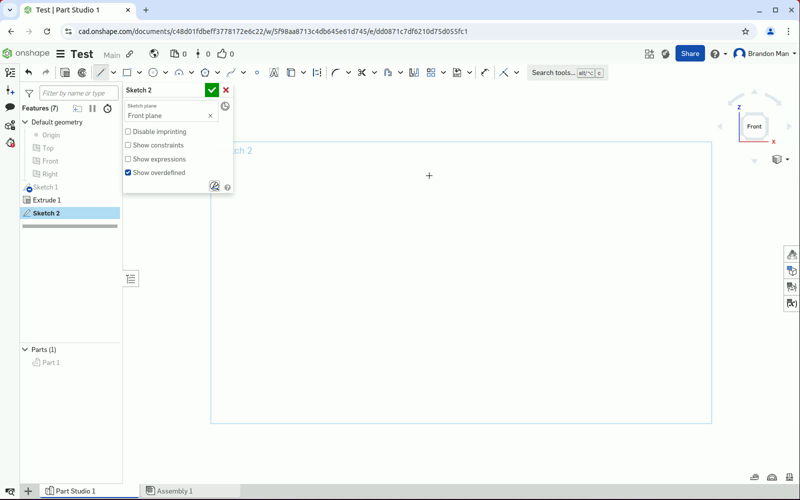
click(429, 175)
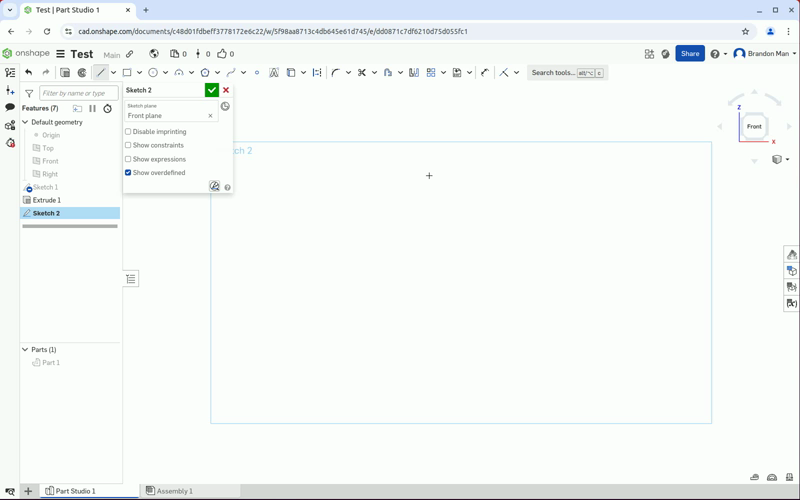
key_up(shift)
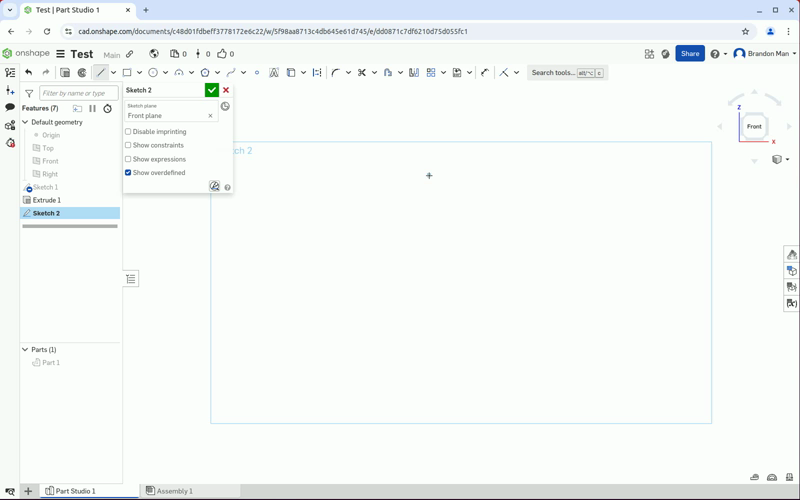
key_down(shift)
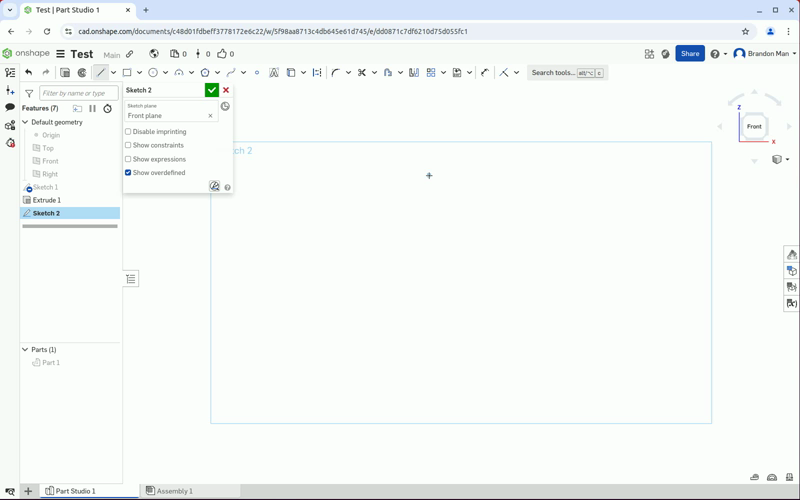
mouse_move(459, 175)
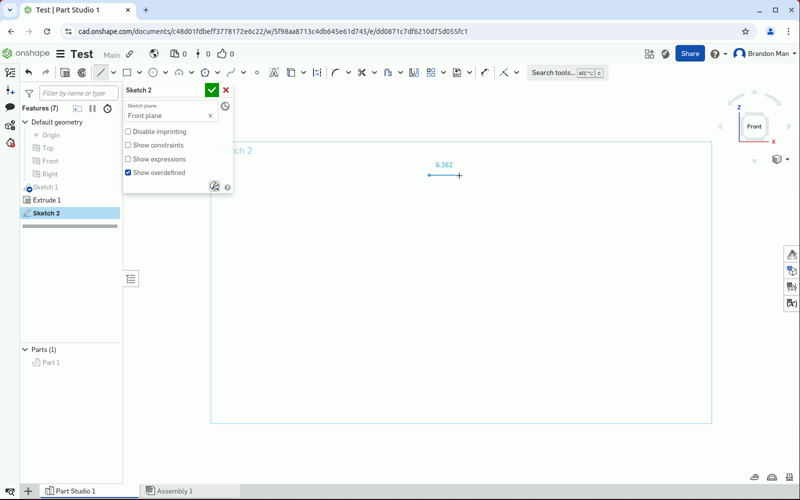
mouse_move(432, 186)
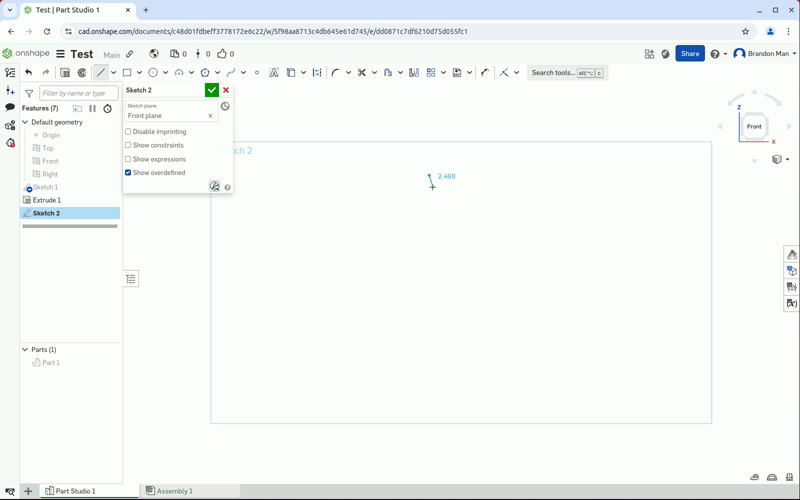
click(432, 186)
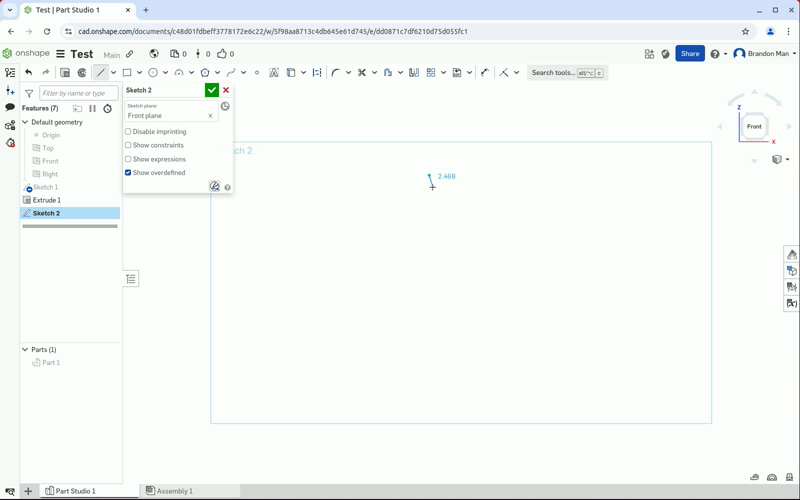
key_up(shift)
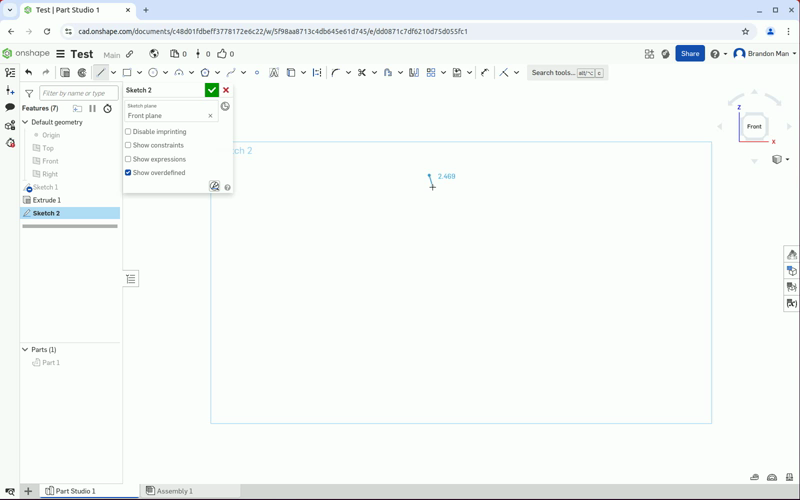
key(esc)
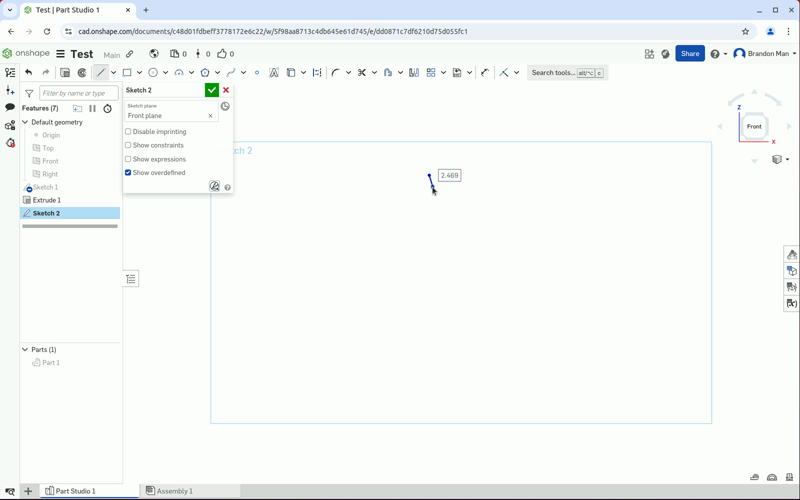
key(a)
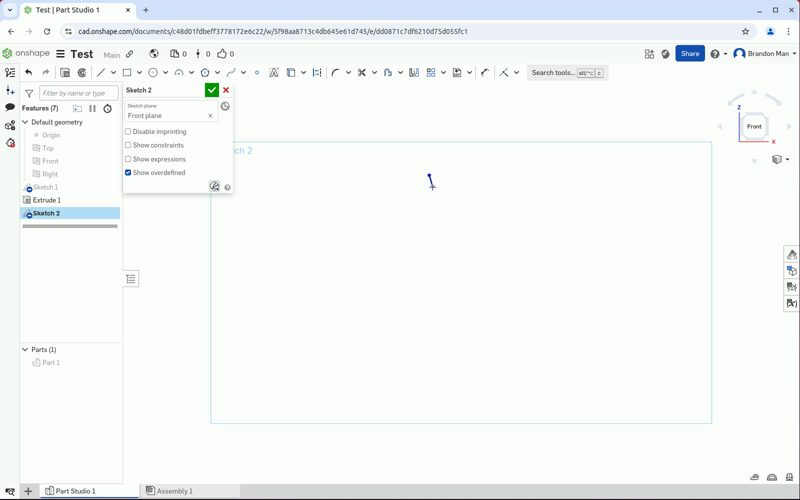
mouse_move(432, 186)
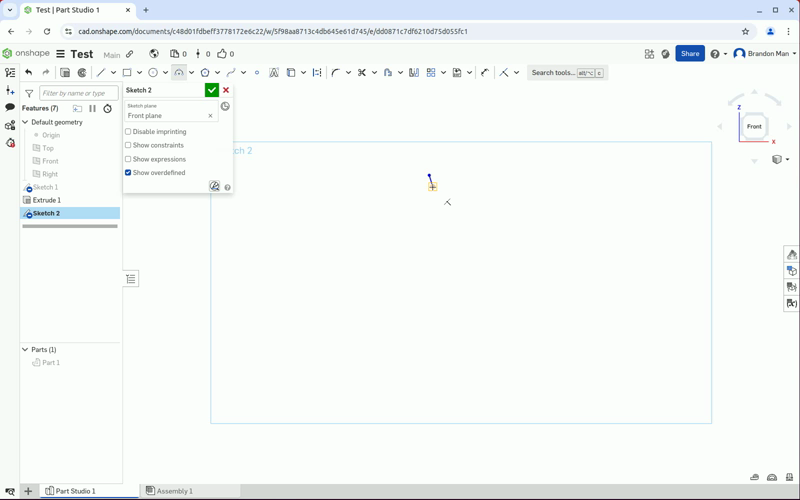
click(432, 186)
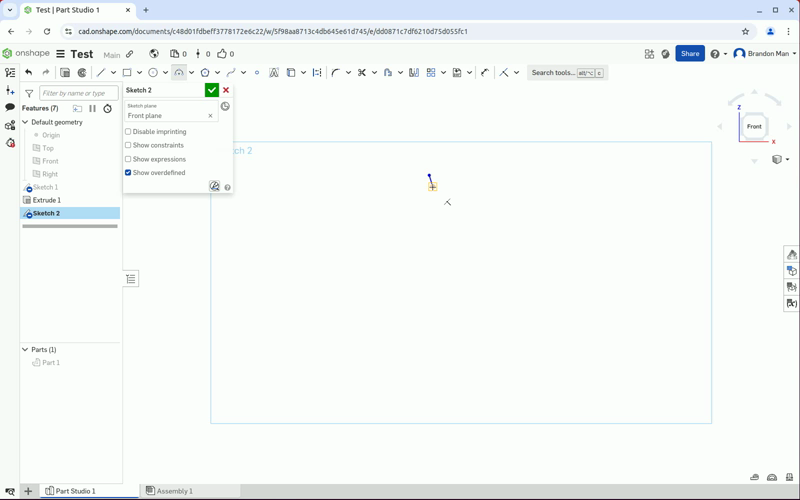
key_down(shift)
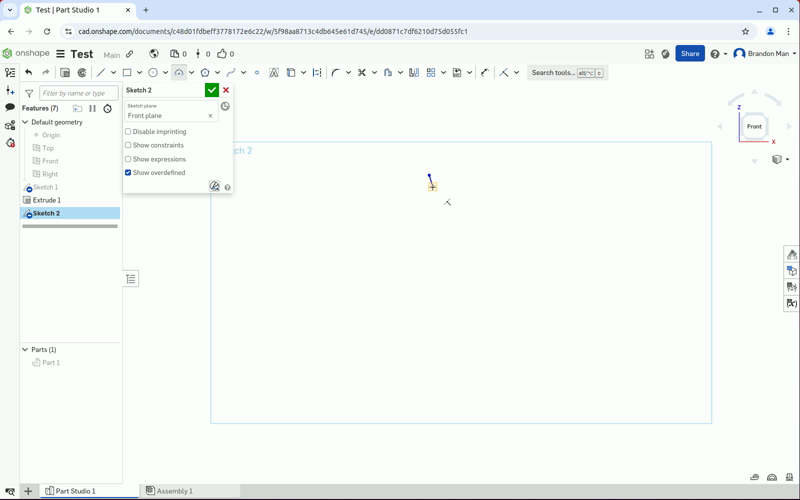
mouse_move(489, 186)
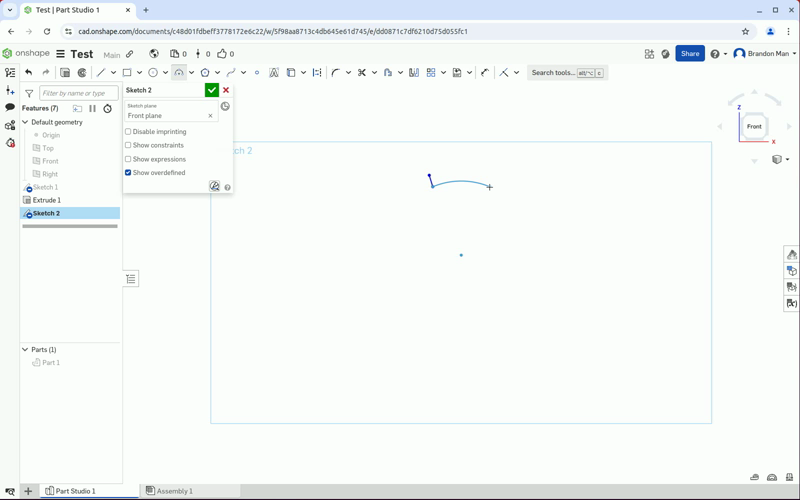
click(489, 186)
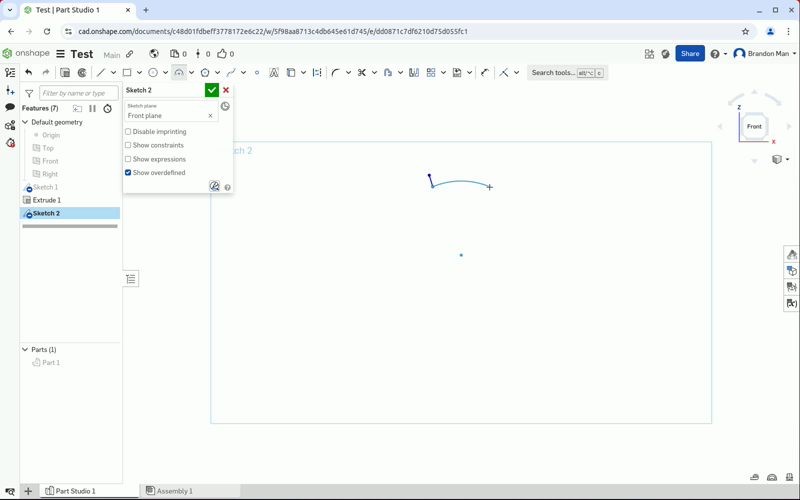
mouse_move(461, 182)
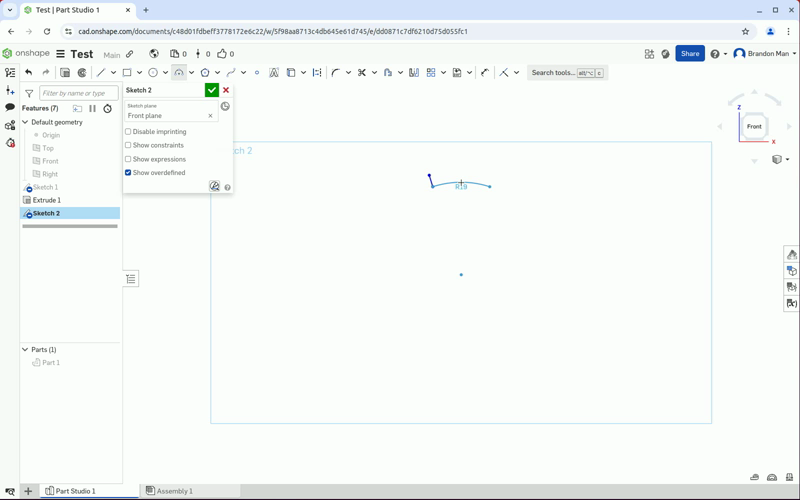
click(461, 182)
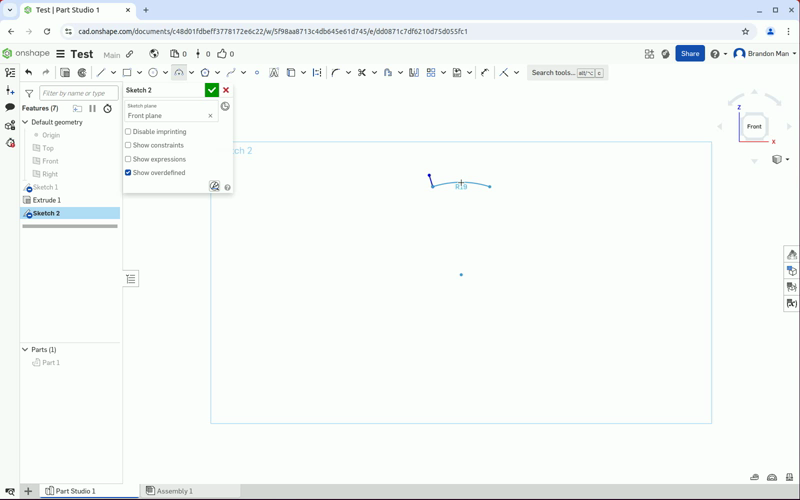
key_up(shift)
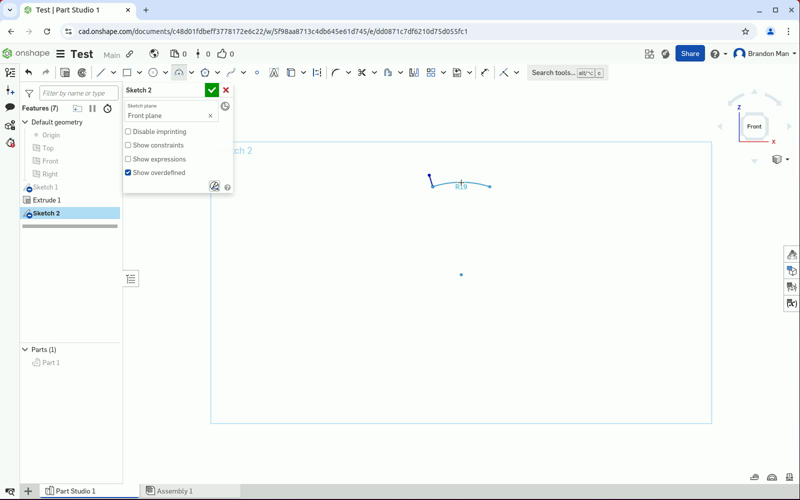
key(esc)
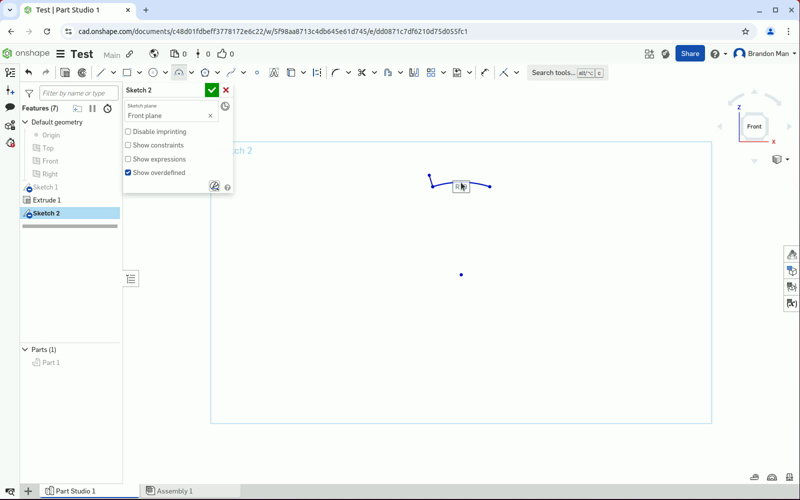
key(l)
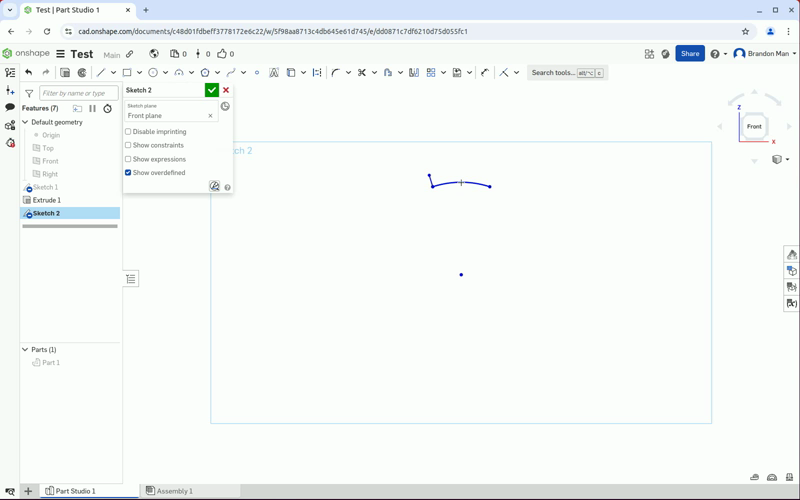
mouse_move(489, 186)
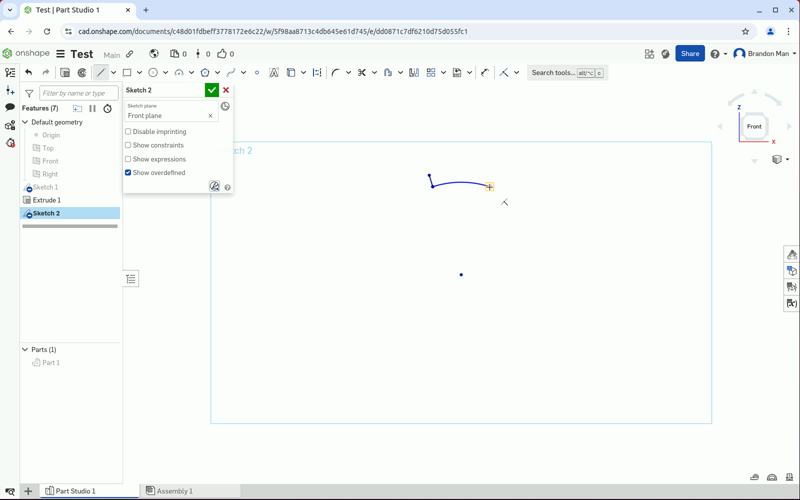
click(489, 186)
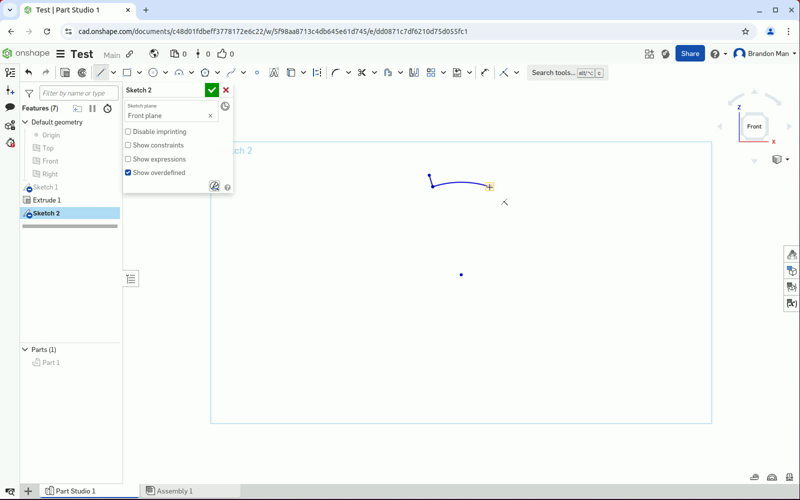
key_down(shift)
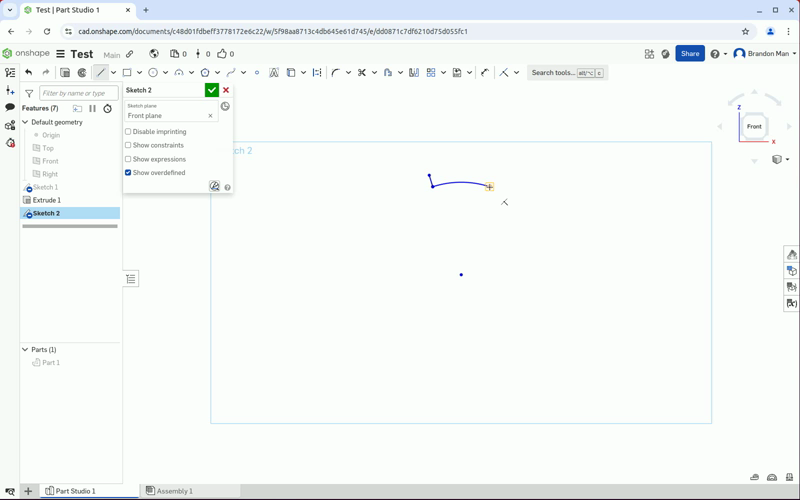
mouse_move(519, 186)
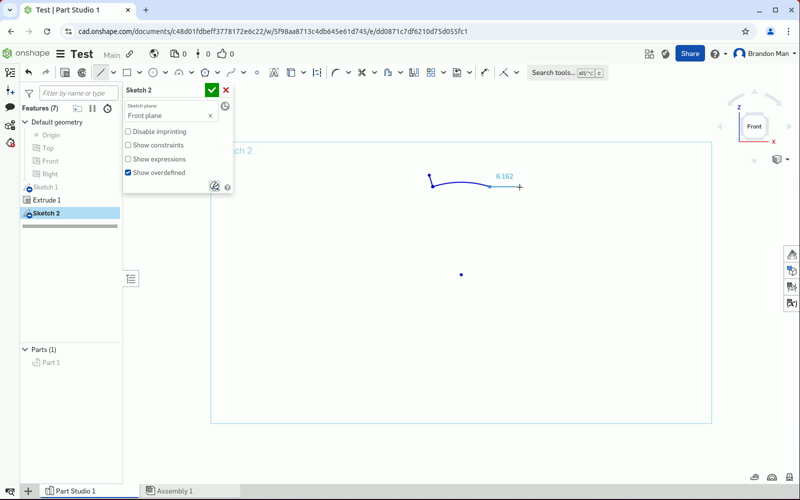
mouse_move(492, 175)
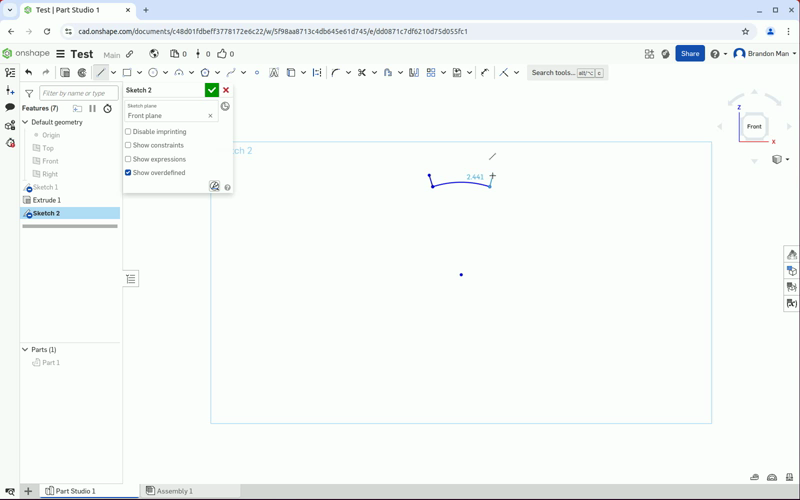
click(492, 175)
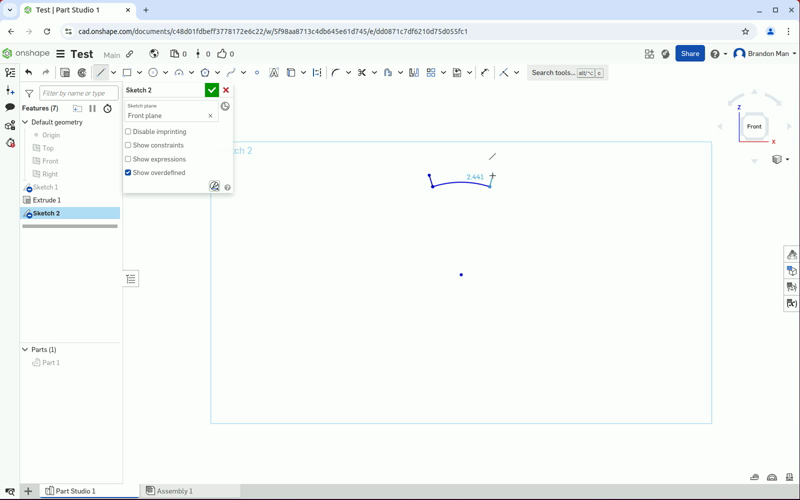
key_up(shift)
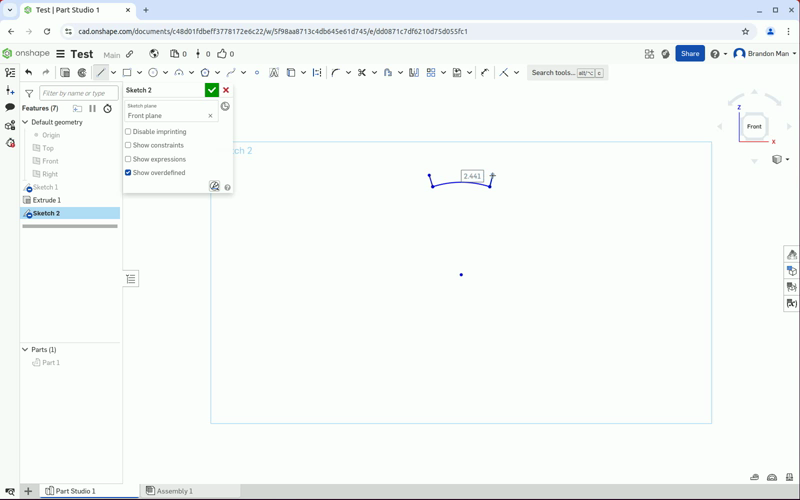
key_down(shift)
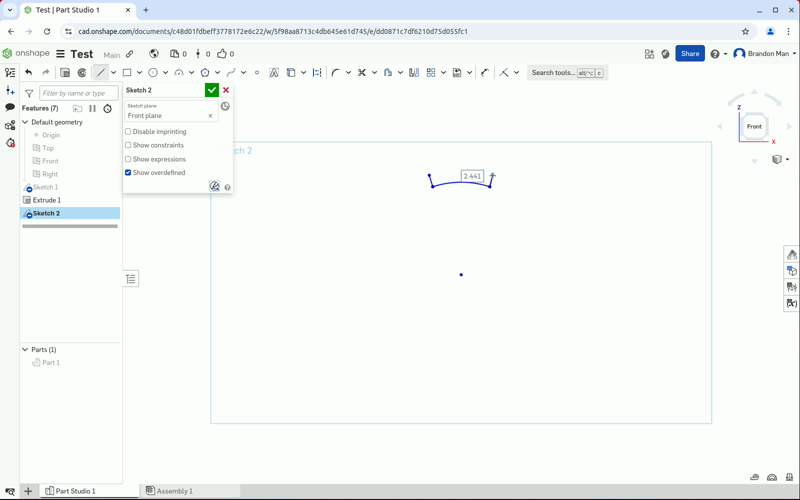
mouse_move(429, 175)
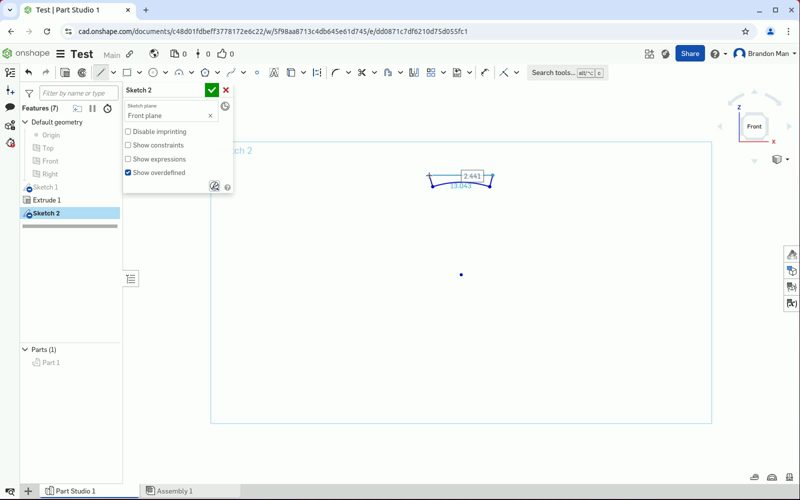
key_up(shift)
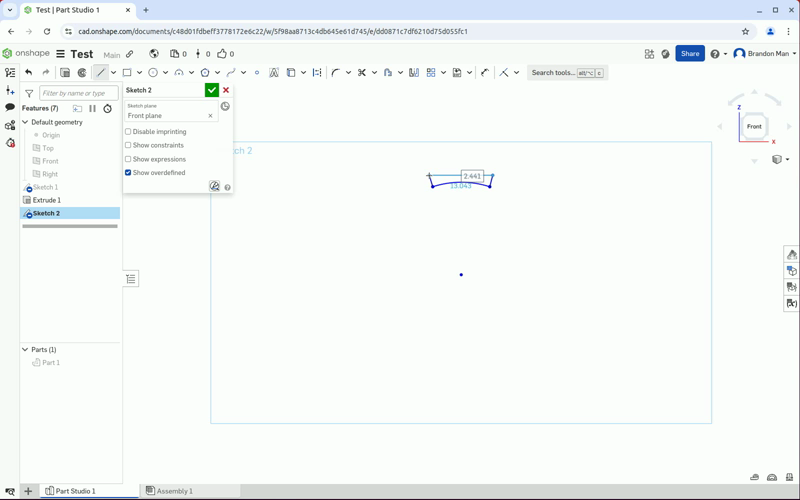
click(429, 175)
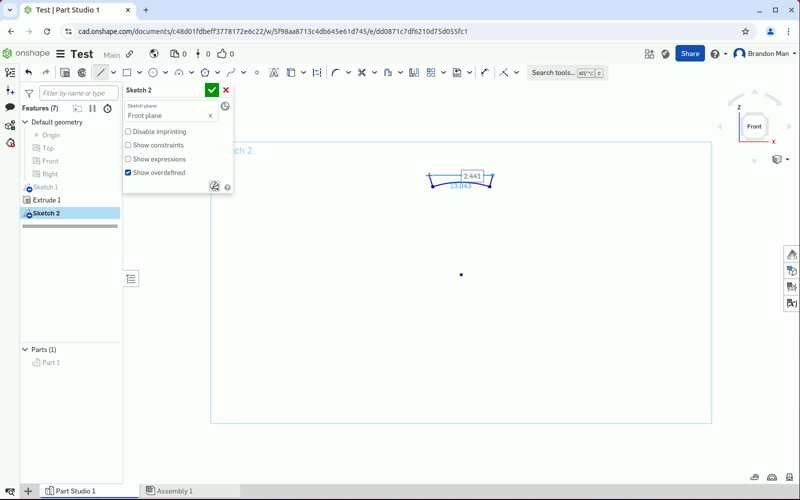
key(esc)
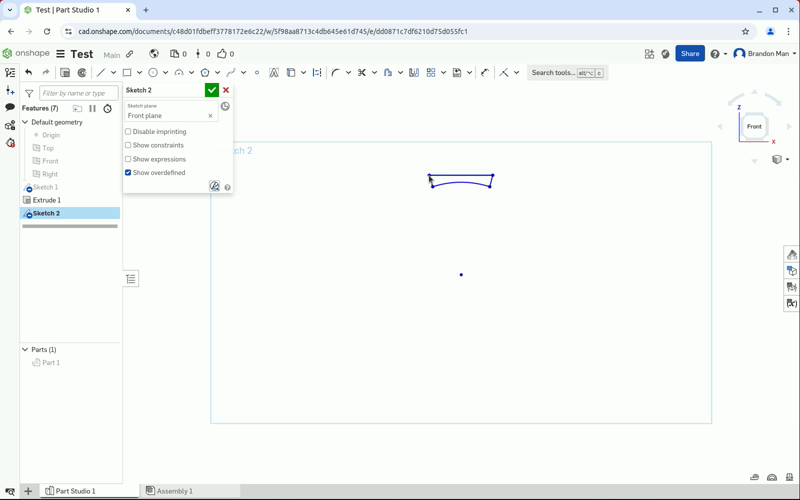
mouse_move(473, 179)
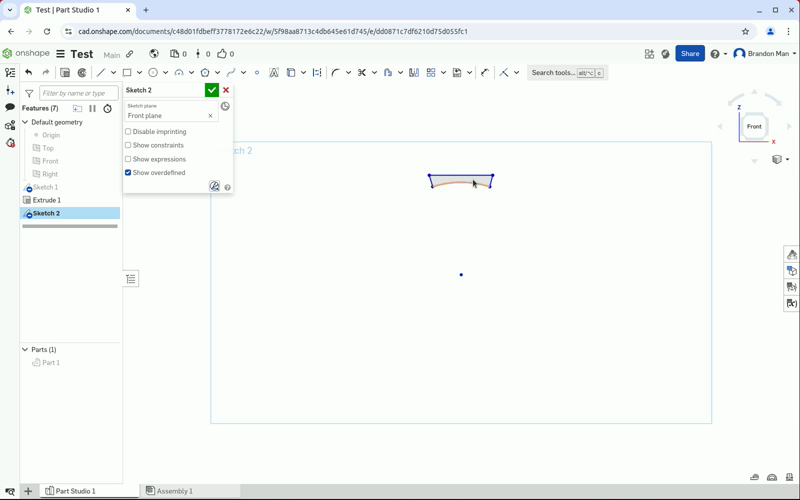
scroll(6)
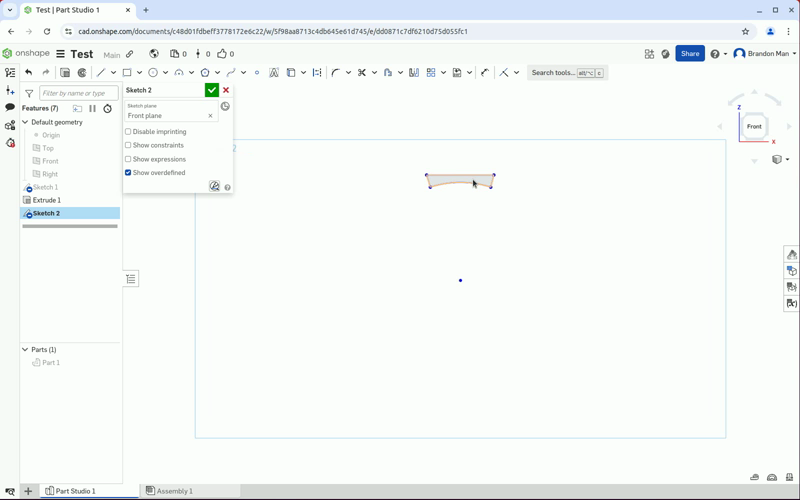
scroll(6)
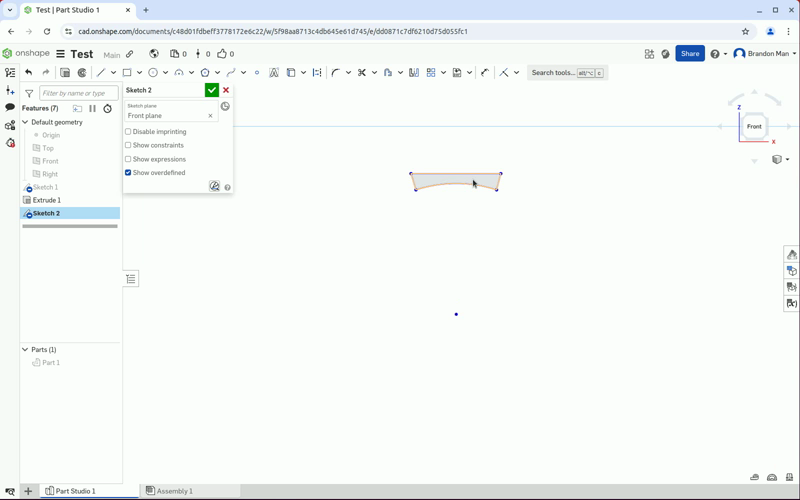
scroll(6)
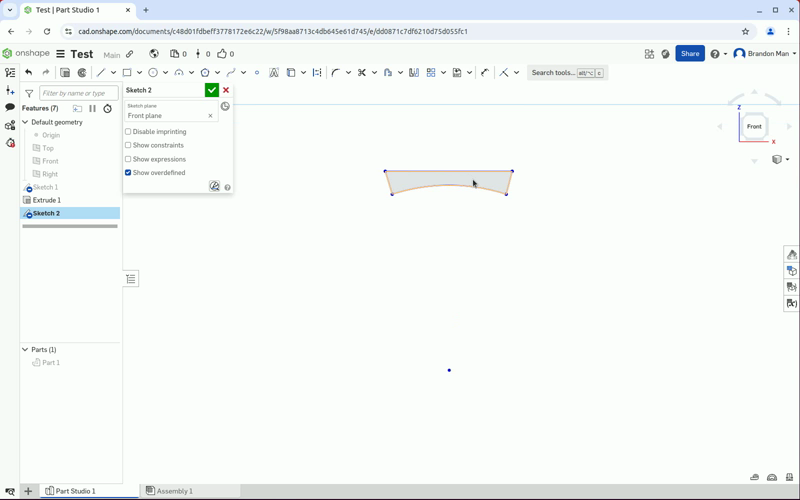
scroll(6)
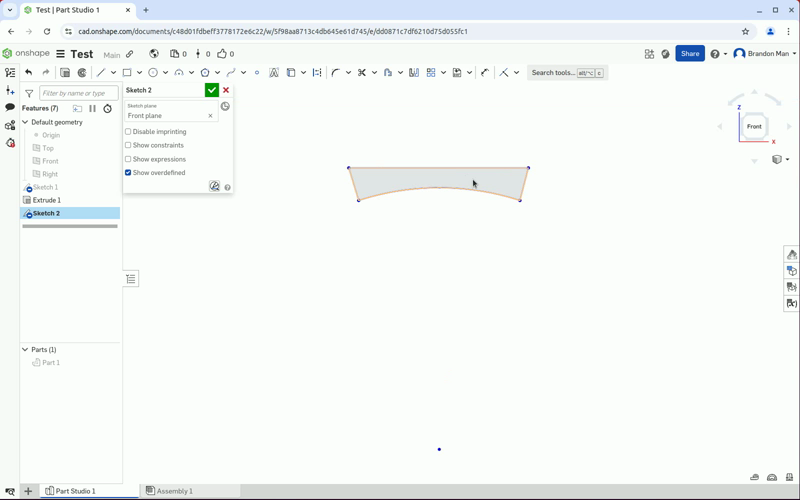
scroll(6)
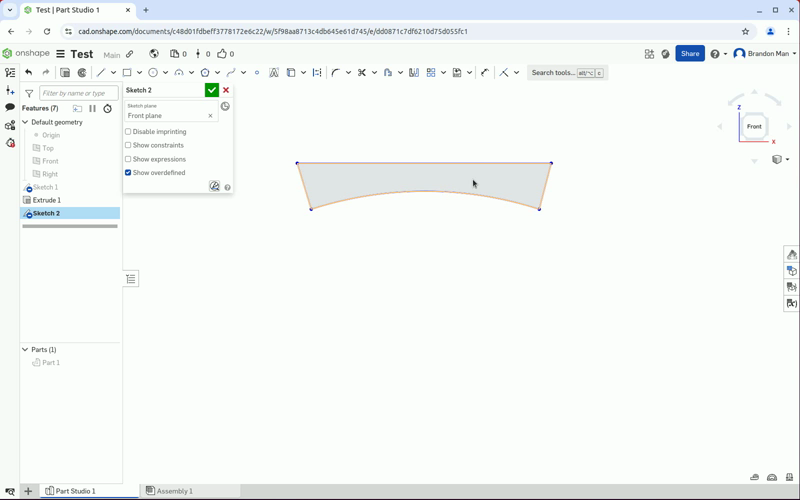
scroll(6)
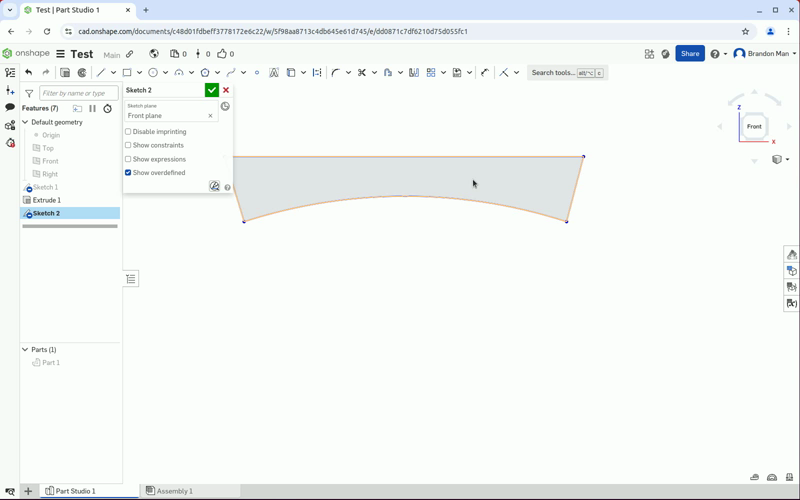
scroll(6)
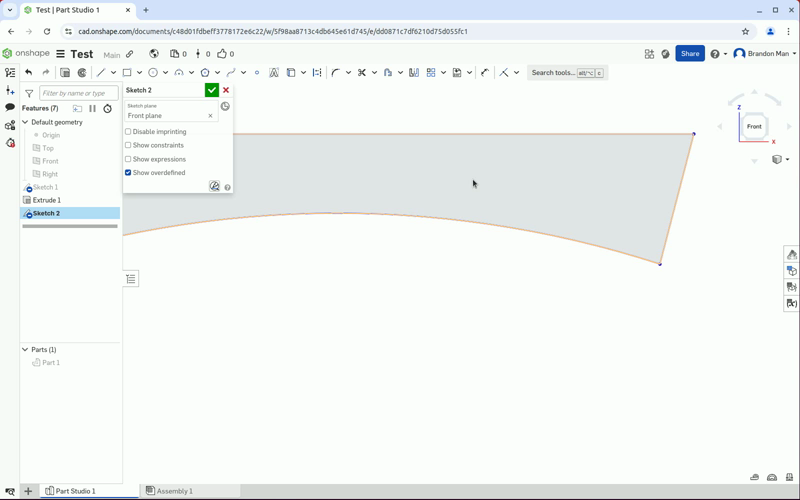
click(473, 179)
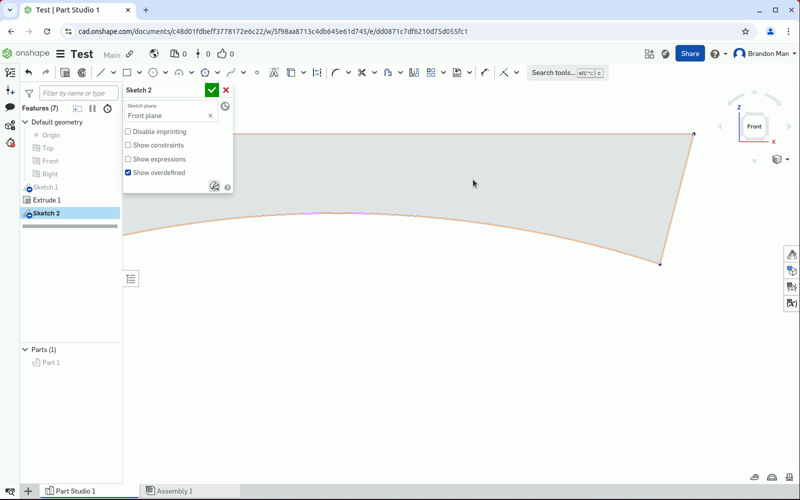
scroll(-6)
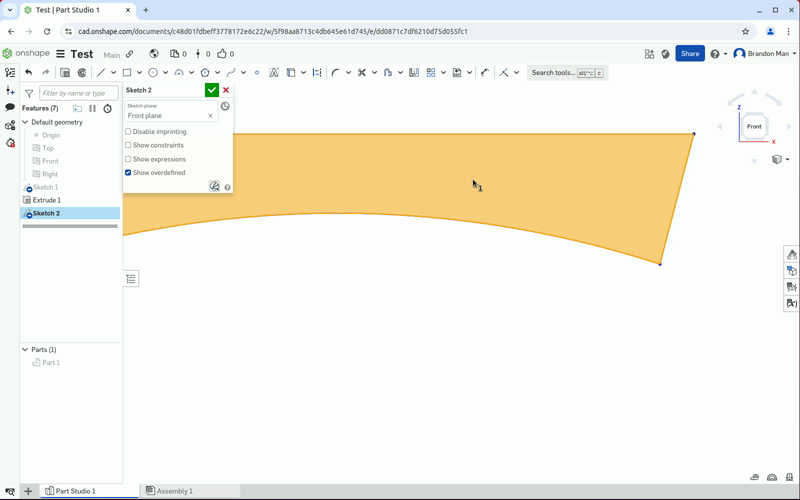
scroll(-6)
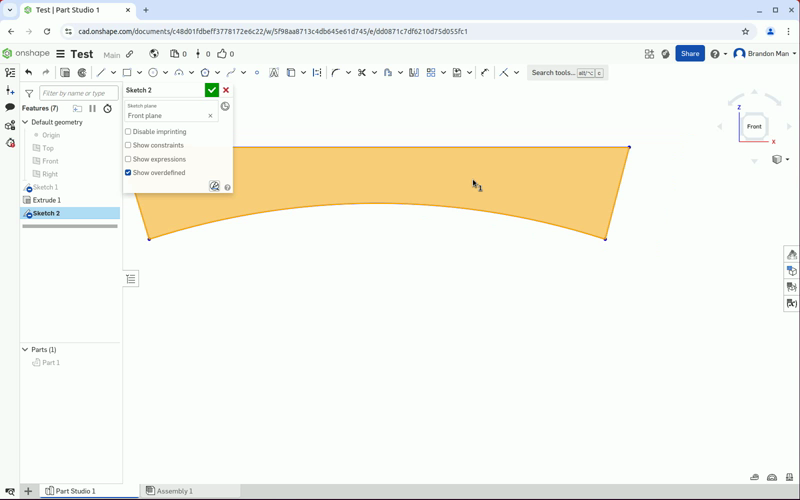
scroll(-6)
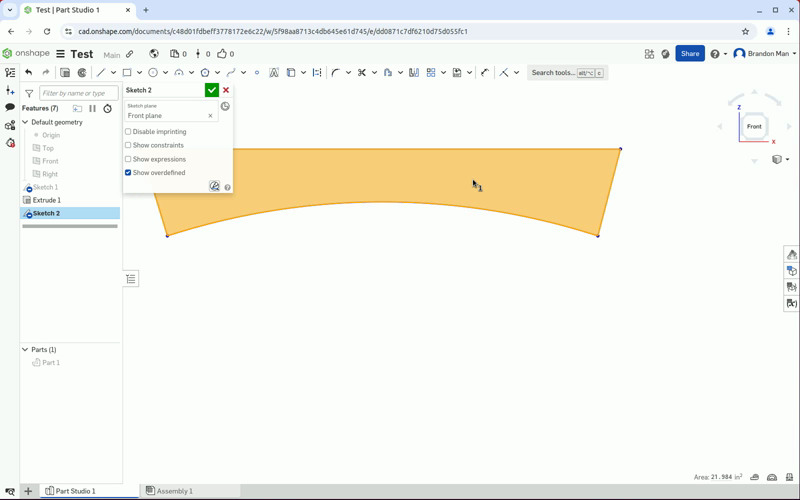
scroll(-6)
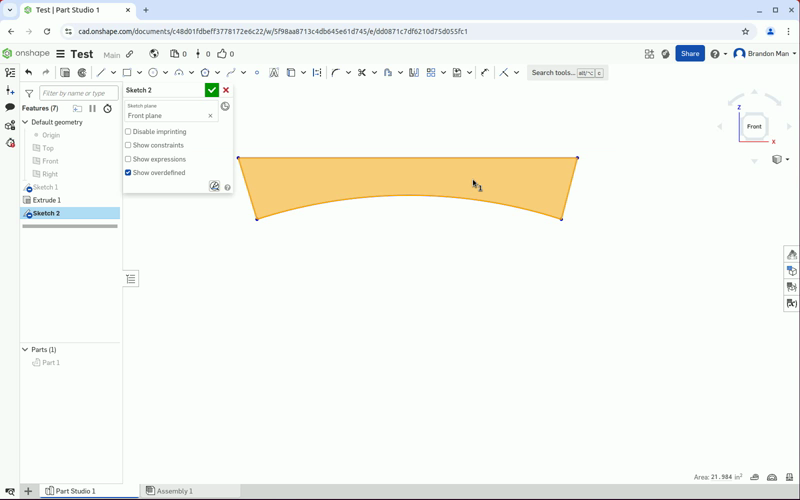
scroll(-6)
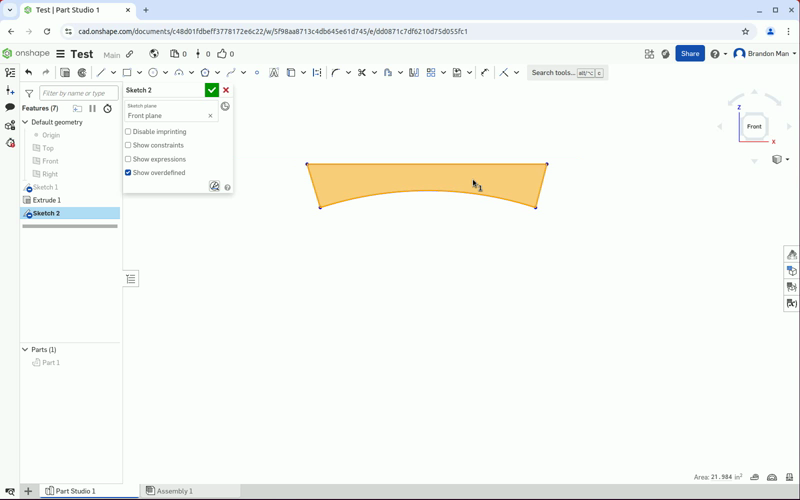
scroll(-6)
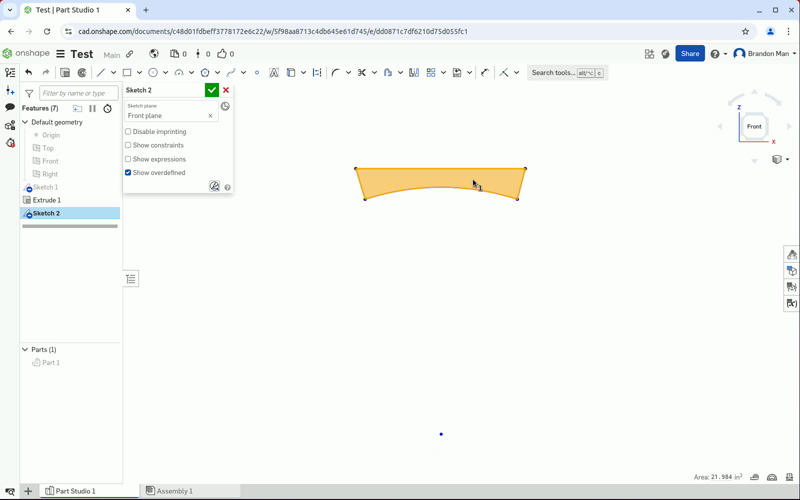
scroll(-6)
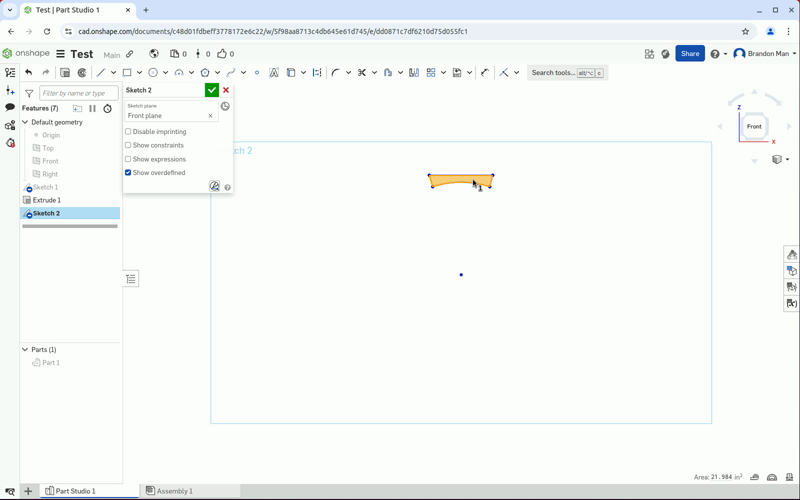
mouse_move(73, 352)
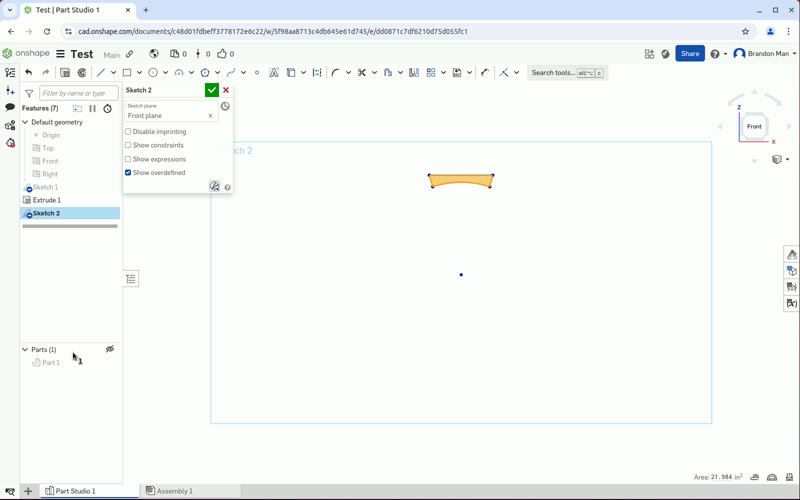
key(shift+y)
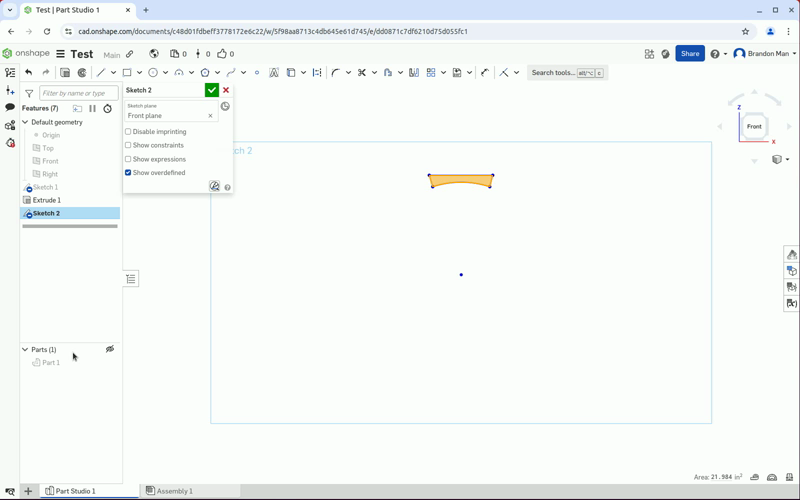
key(shift+e)
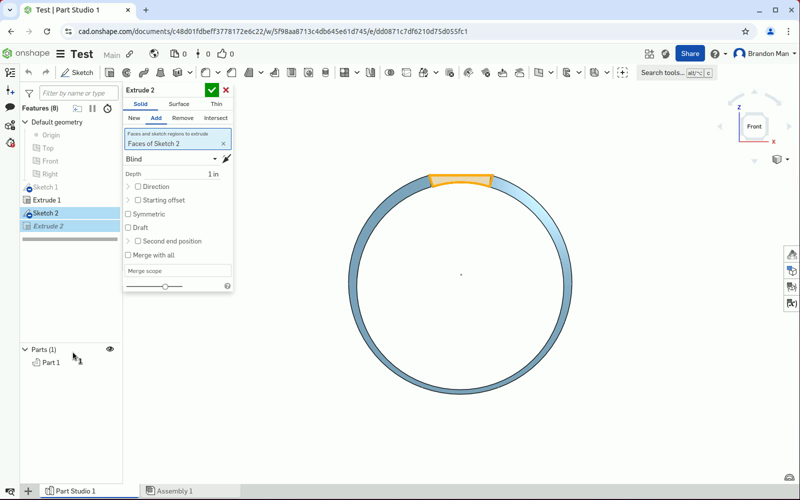
mouse_move(143, 106)
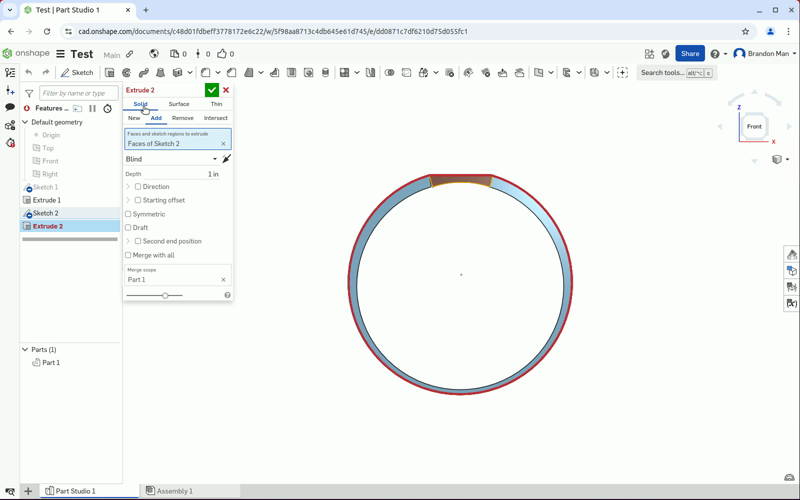
click(143, 106)
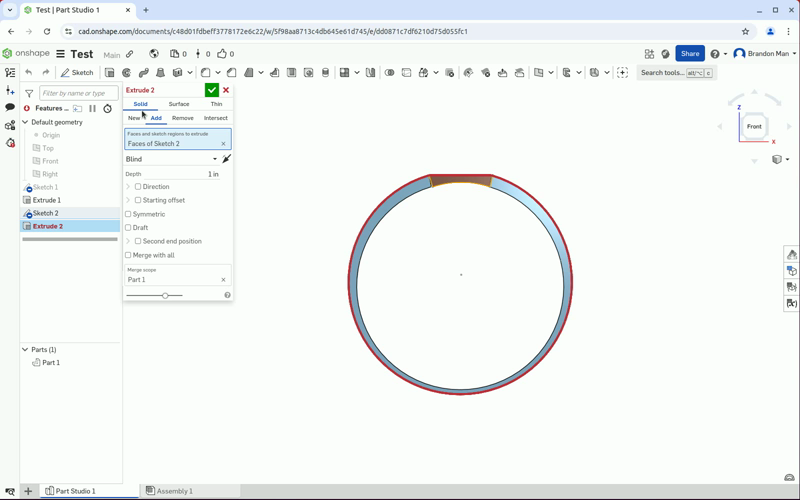
mouse_move(137, 120)
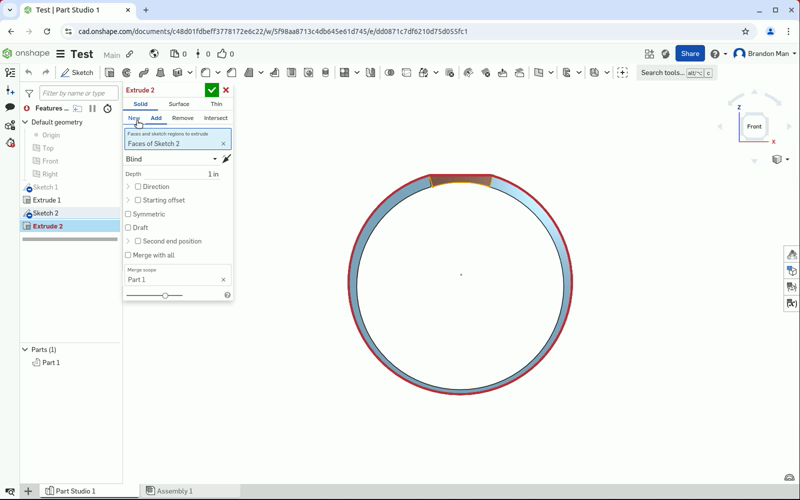
click(137, 120)
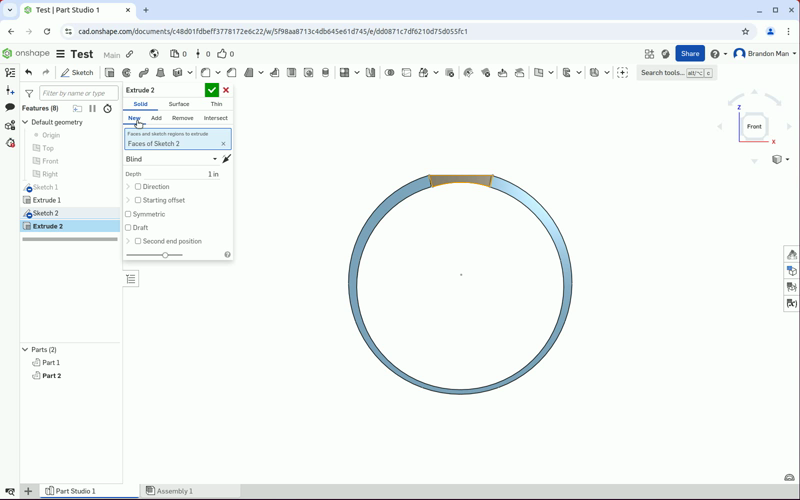
key(tab, 4)
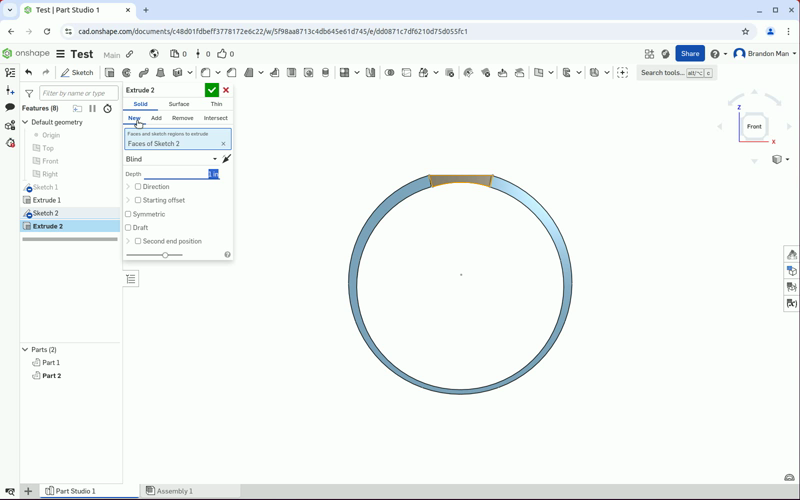
text(1.444)
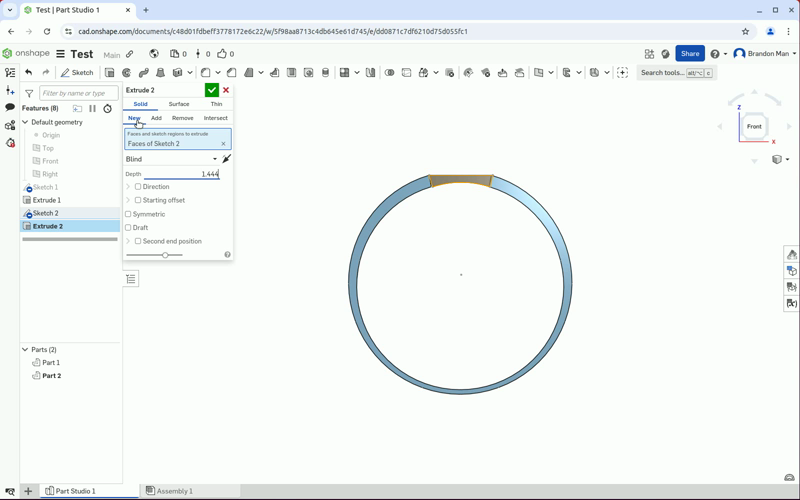
key(tab, 3)
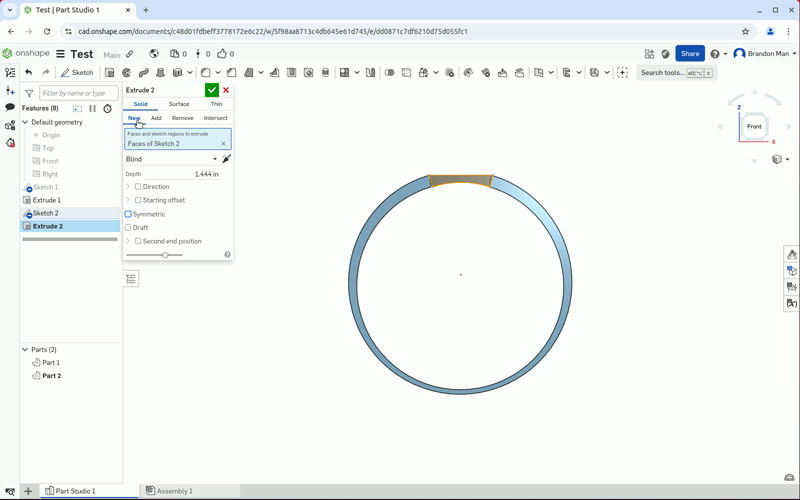
key(tab, 2)
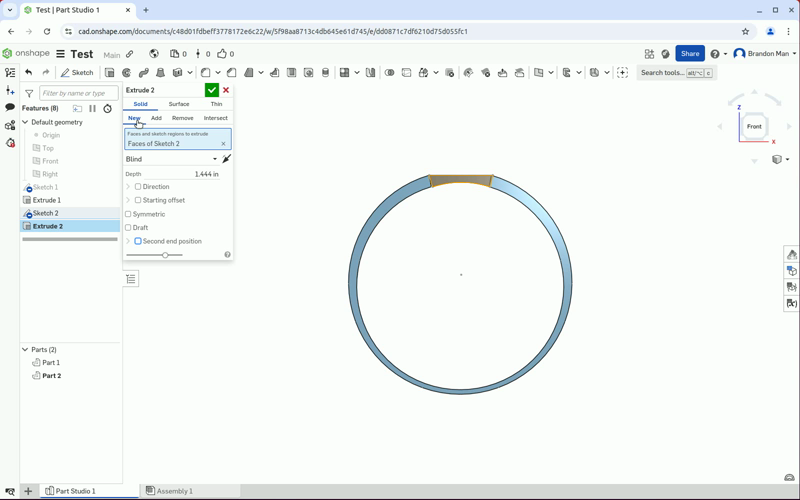
key(space)
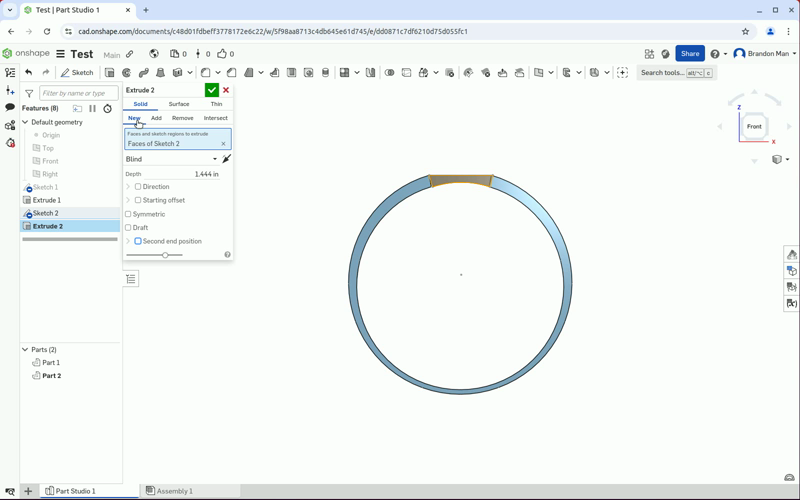
key(tab, 3)
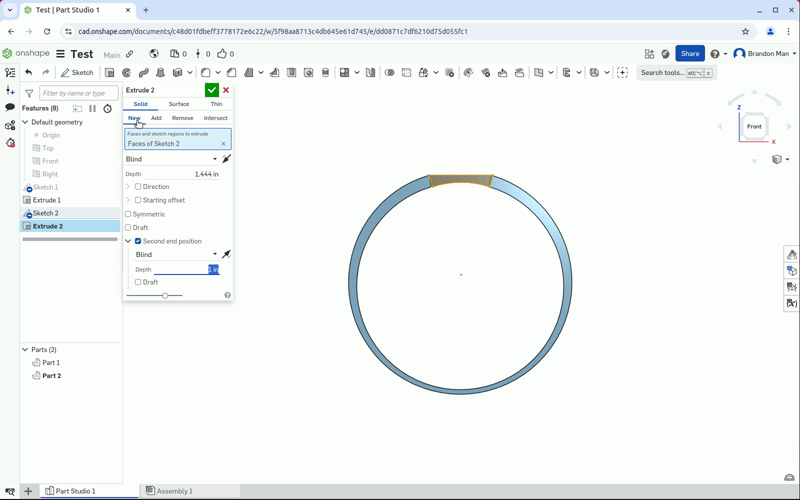
text(1.444)
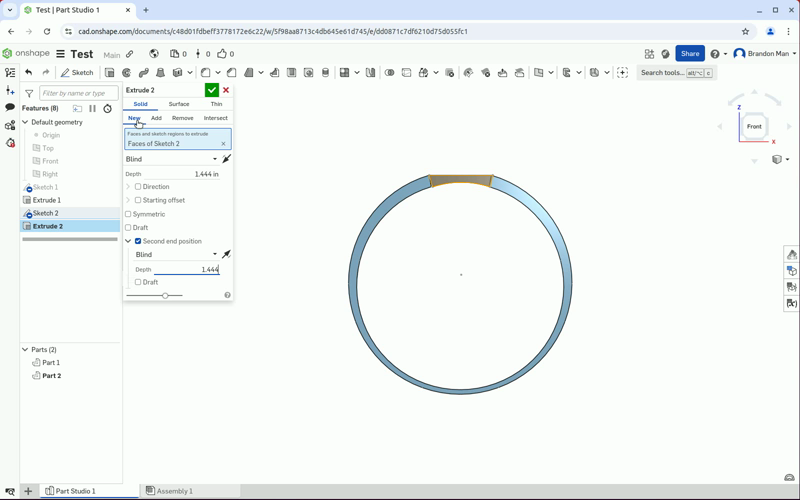
key(enter)
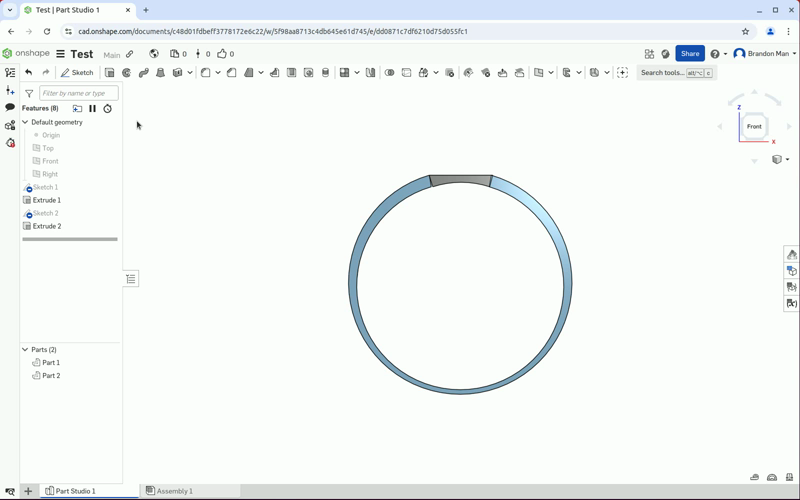
key(shift+h)
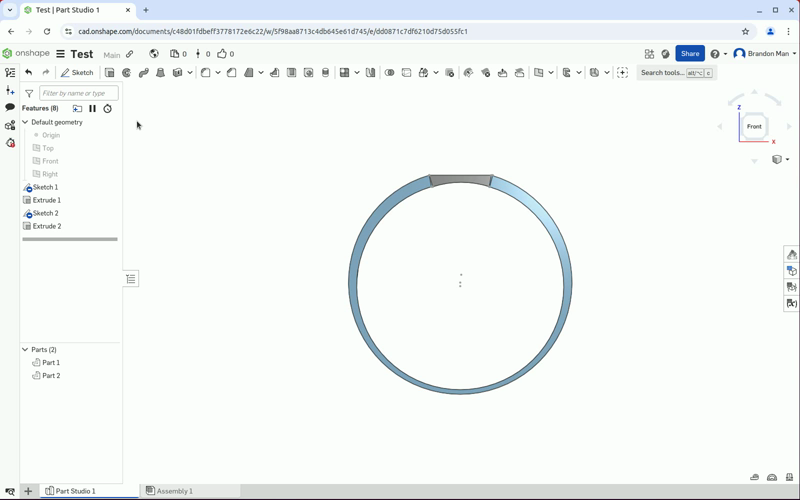
key(shift+h)
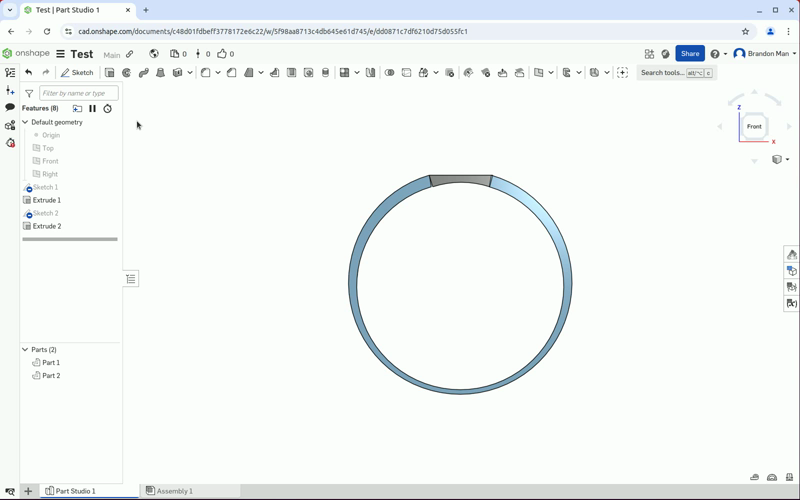
mouse_move(73, 189)
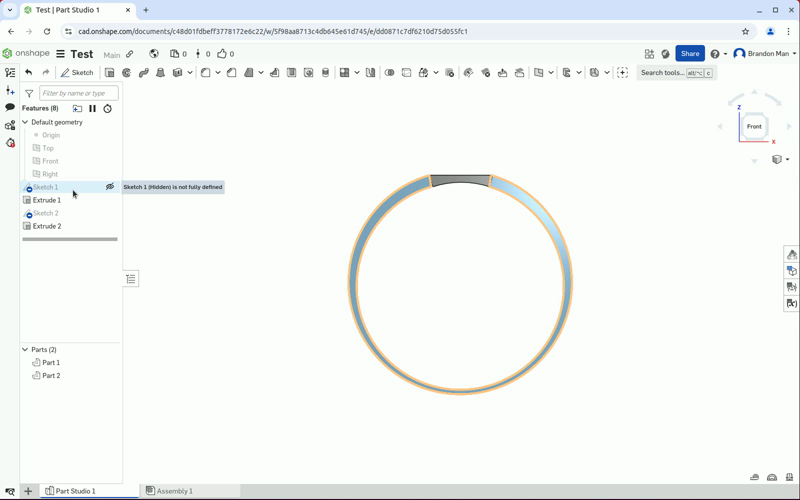
click(73, 189)
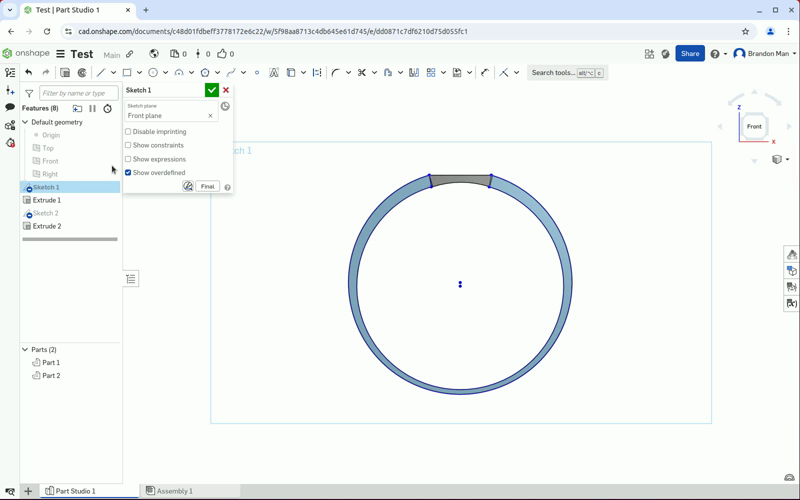
mouse_move(229, 92)
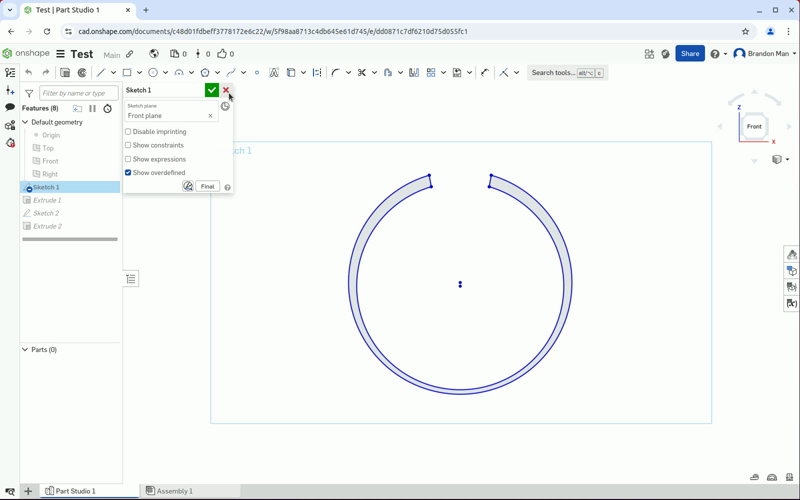
click(229, 92)
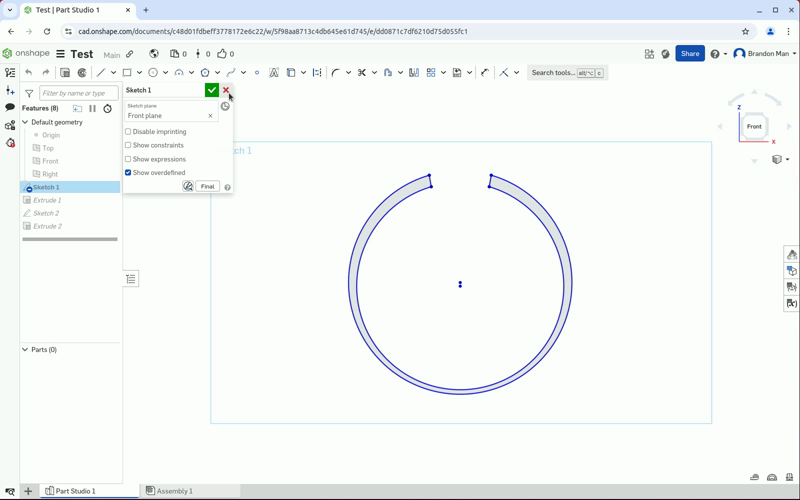
key(shift+s)
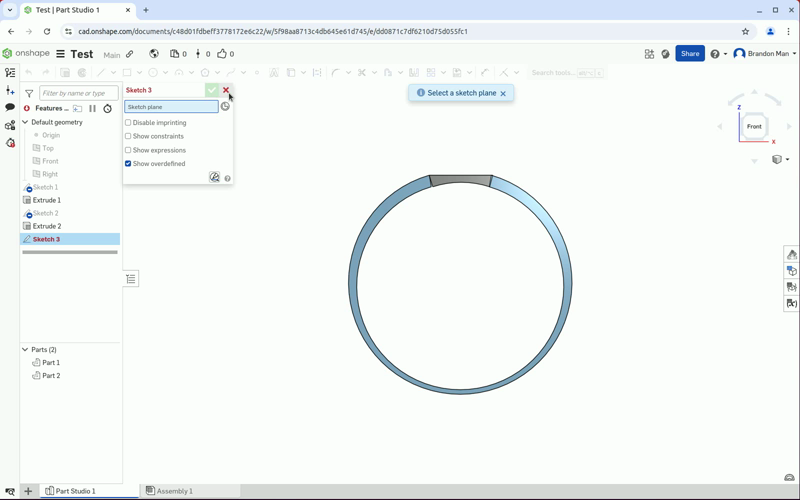
mouse_move(73, 163)
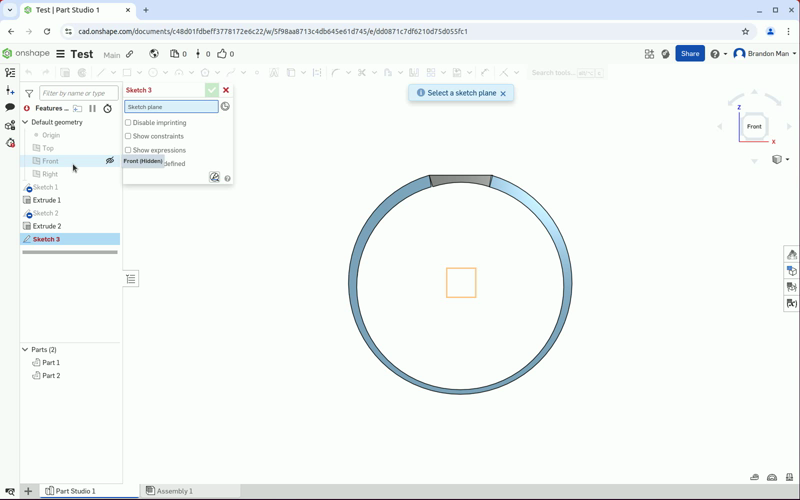
click(73, 163)
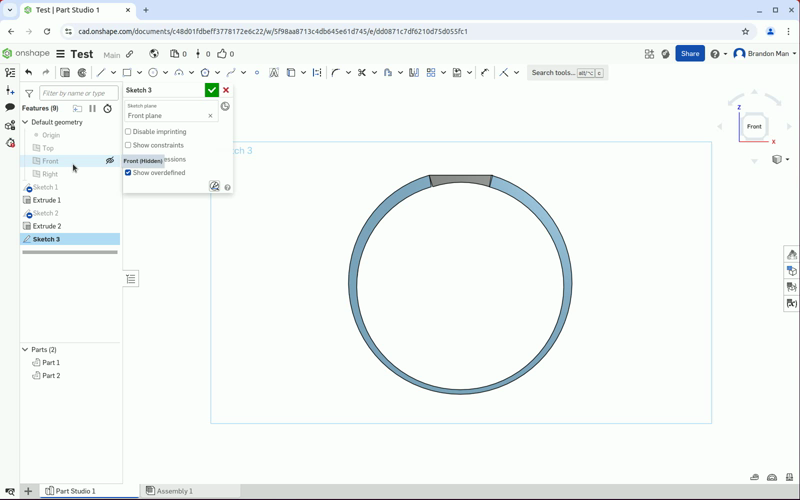
mouse_move(73, 352)
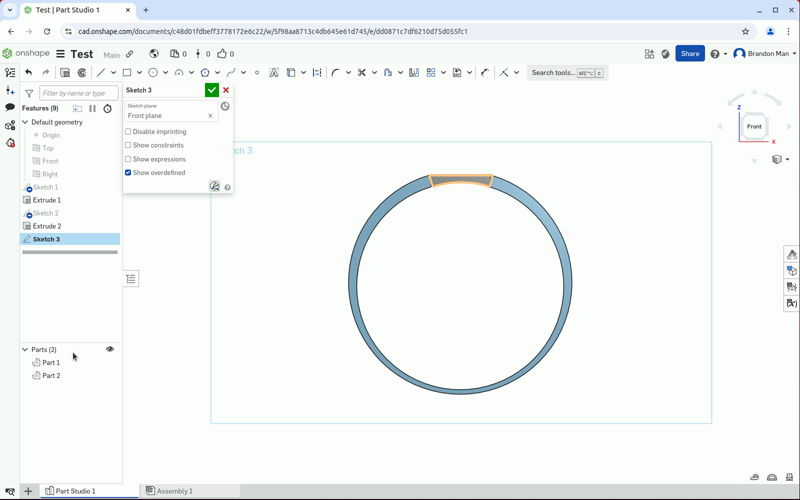
key(y)
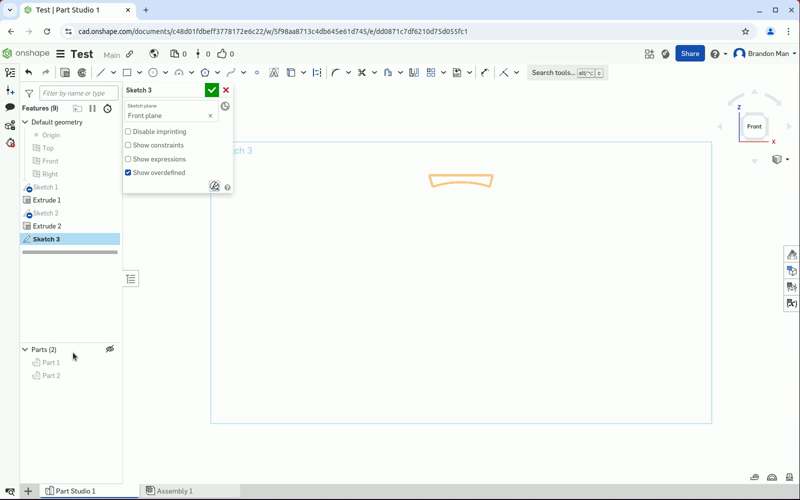
key(a)
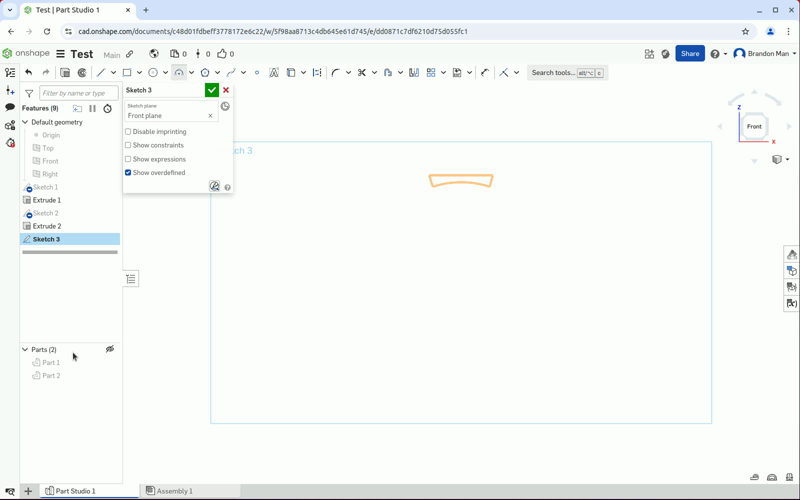
key_down(shift)
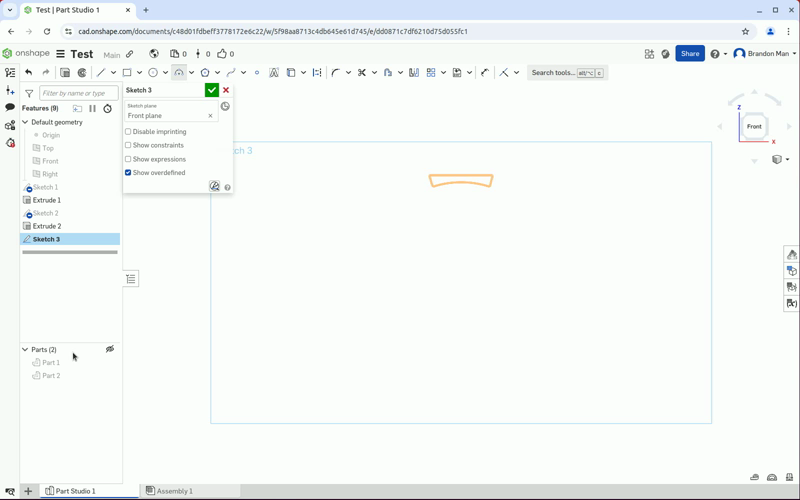
mouse_move(429, 175)
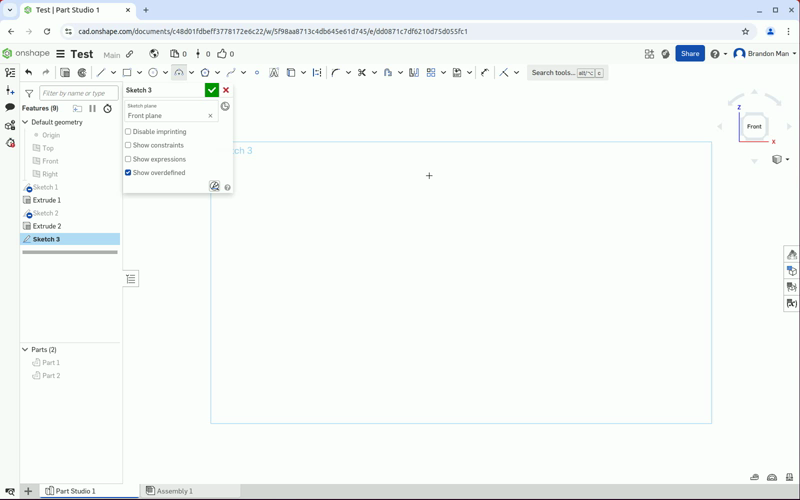
click(429, 175)
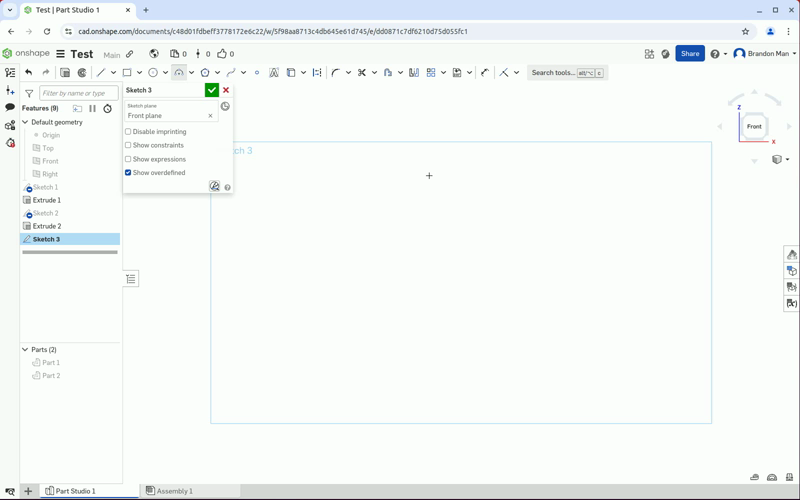
key_up(shift)
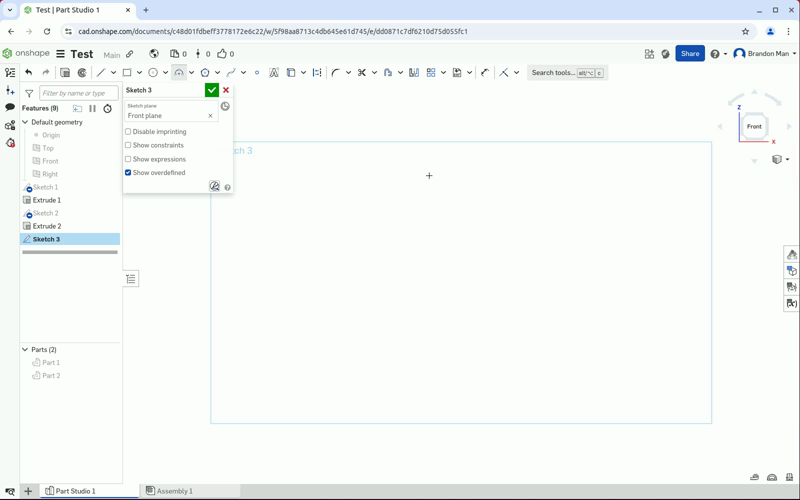
key_down(shift)
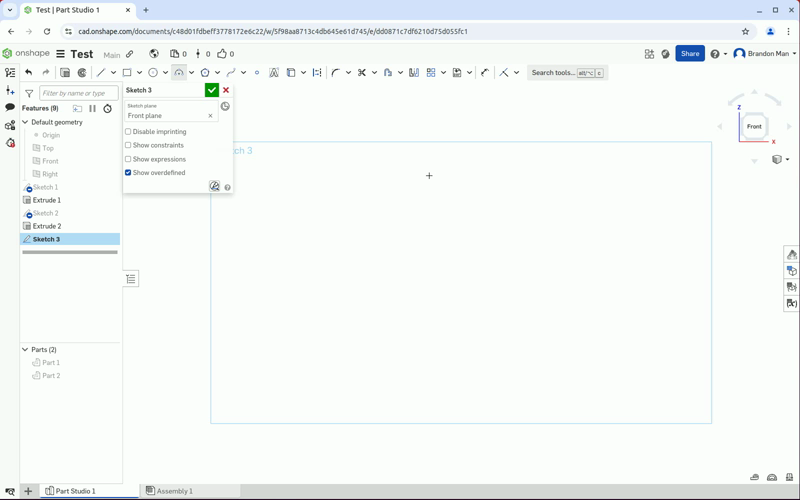
mouse_move(491, 175)
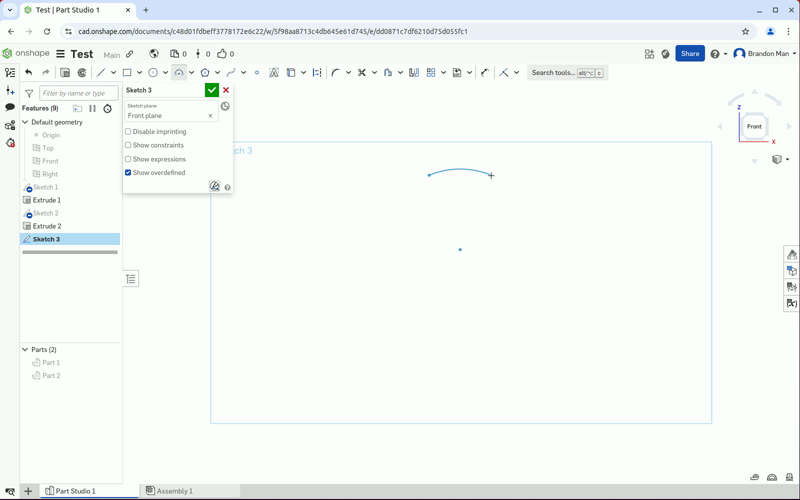
click(491, 175)
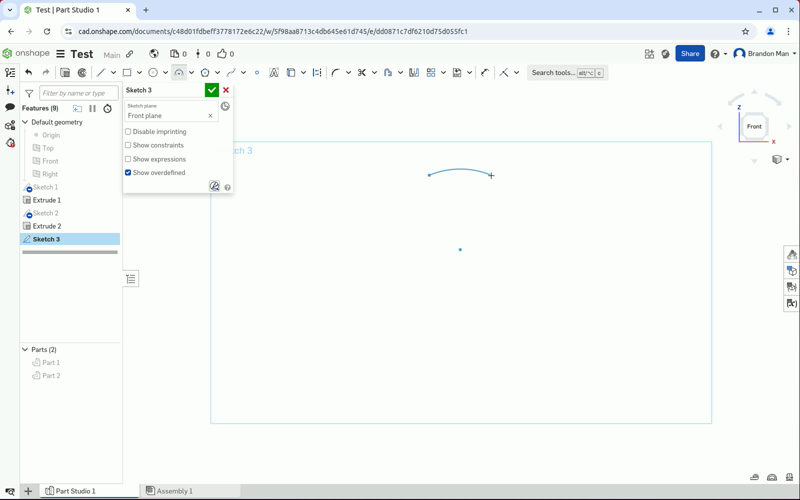
mouse_move(460, 394)
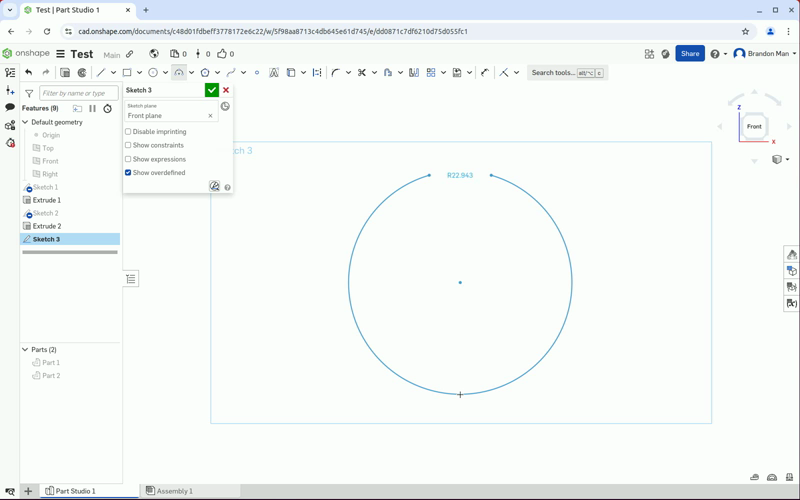
click(460, 394)
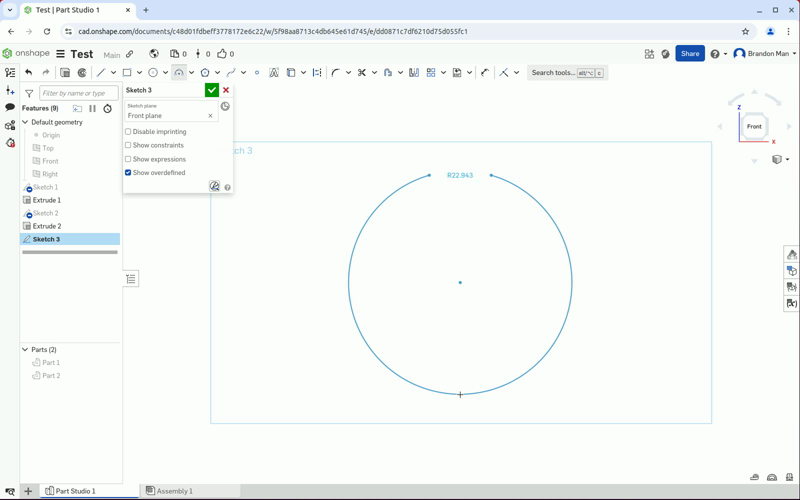
key_up(shift)
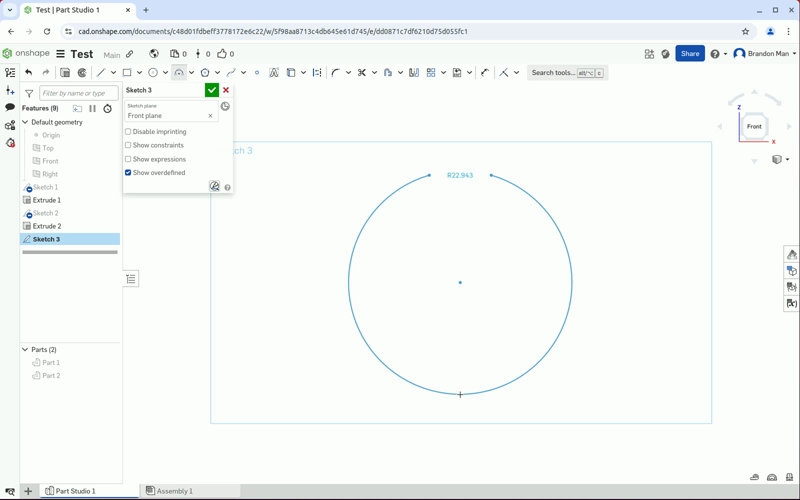
key(esc)
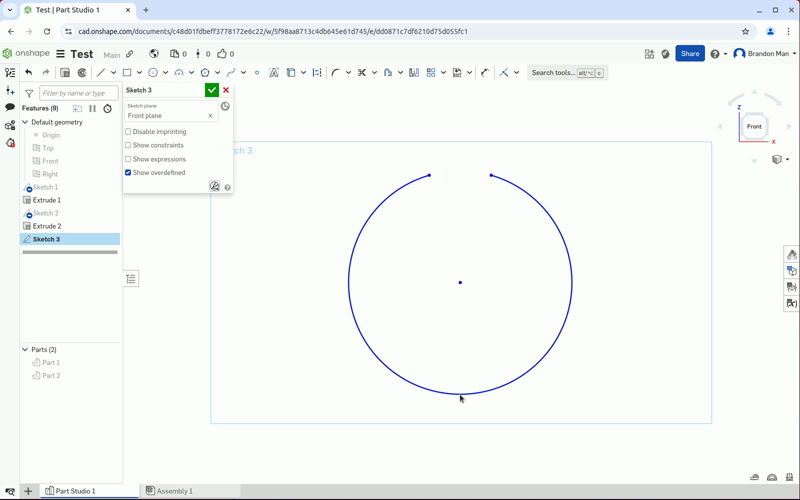
key(l)
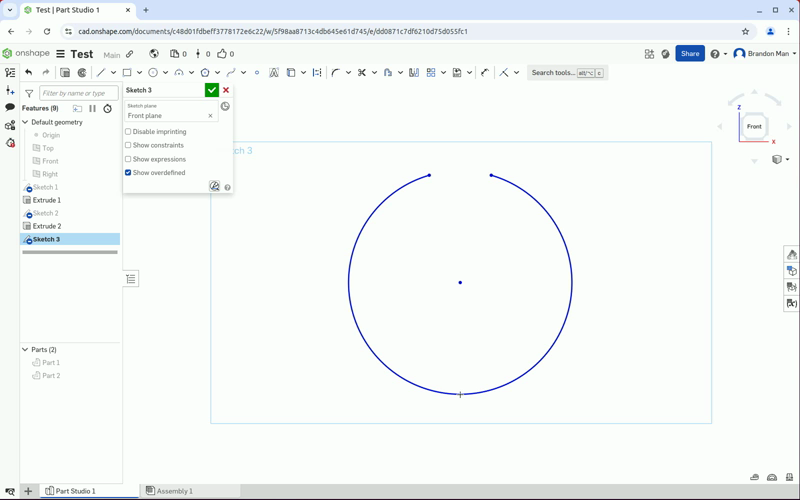
mouse_move(491, 175)
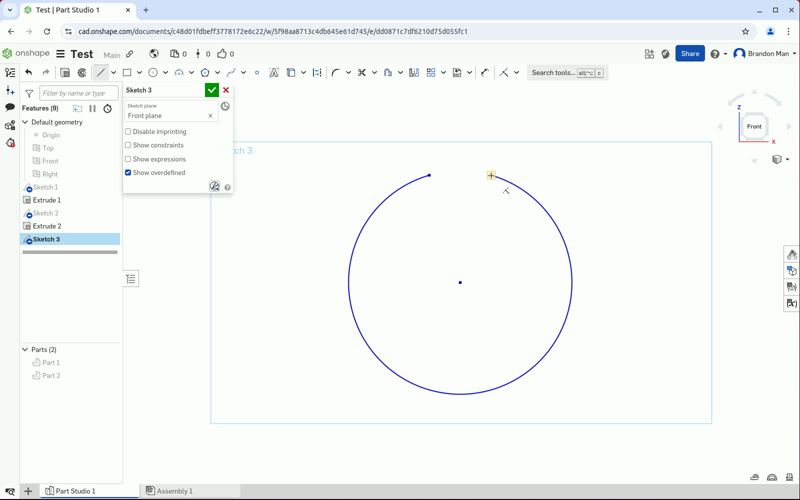
click(491, 175)
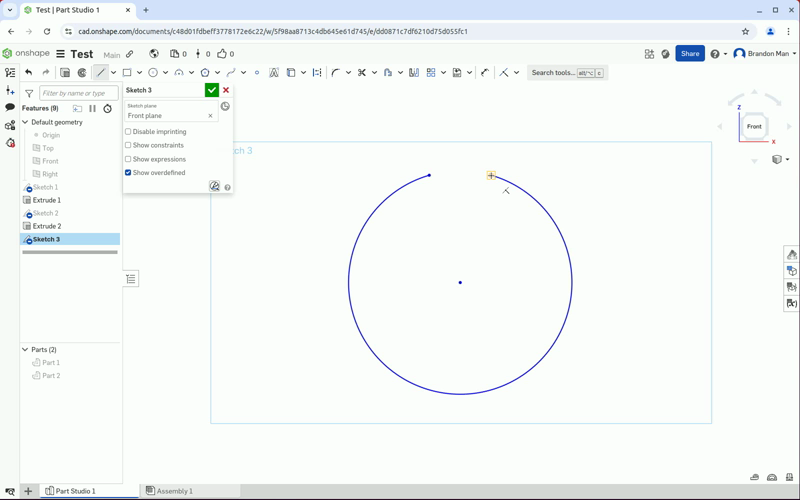
key_down(shift)
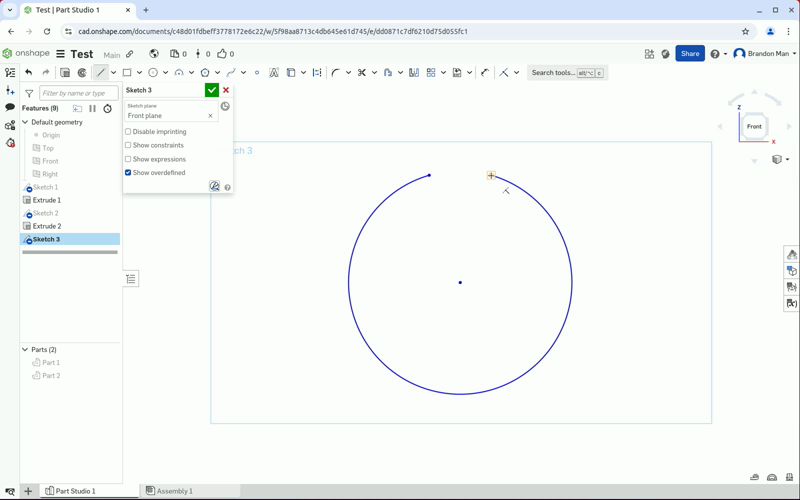
mouse_move(521, 175)
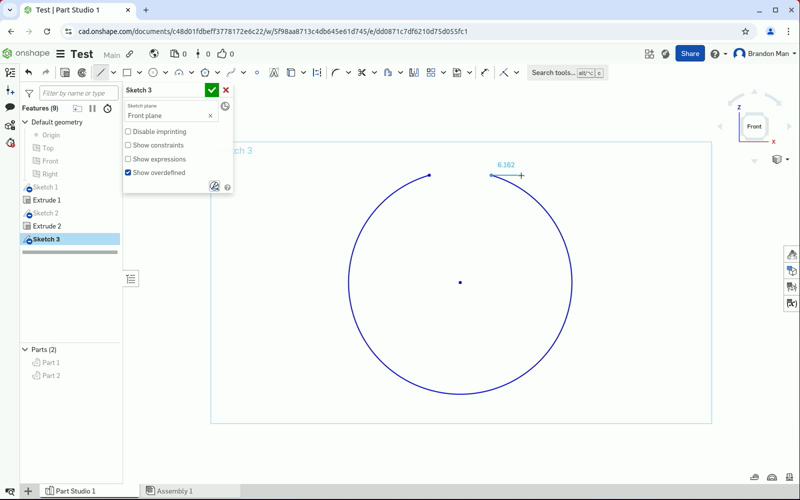
mouse_move(489, 186)
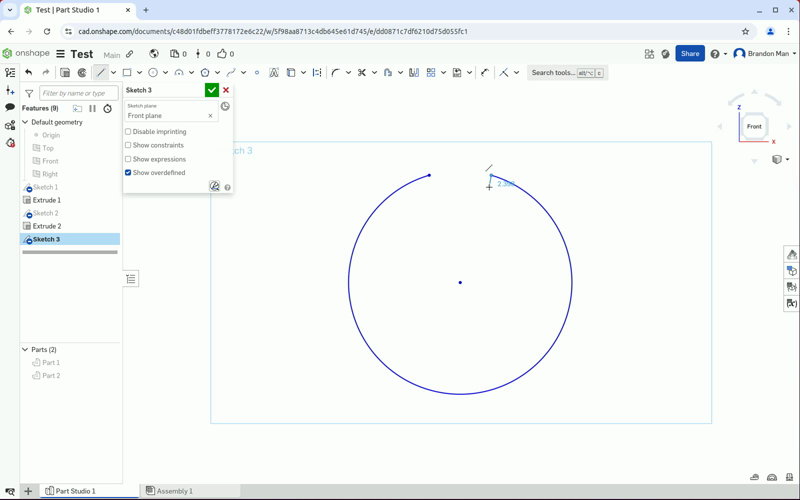
click(489, 186)
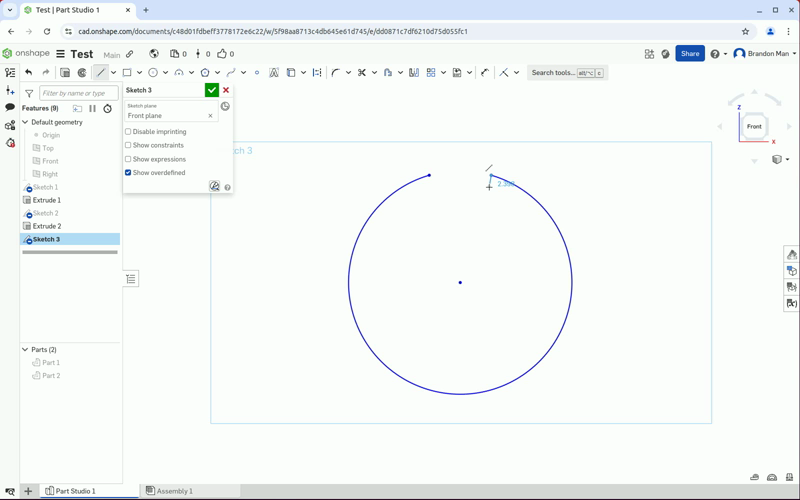
key_up(shift)
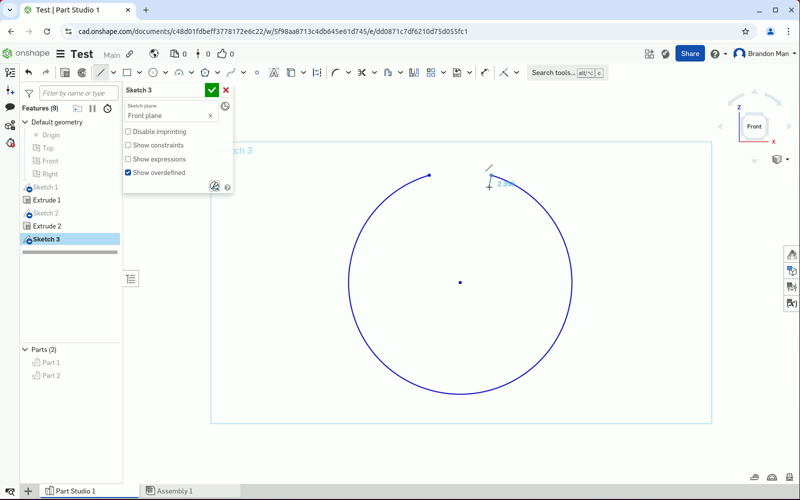
key(esc)
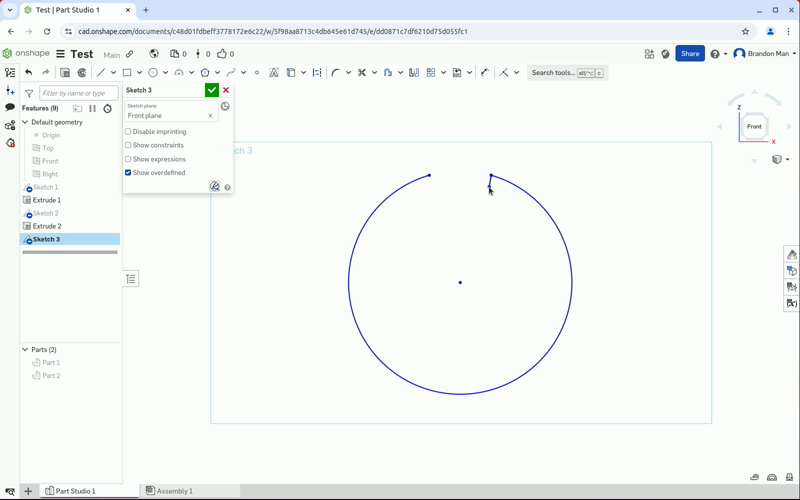
key(a)
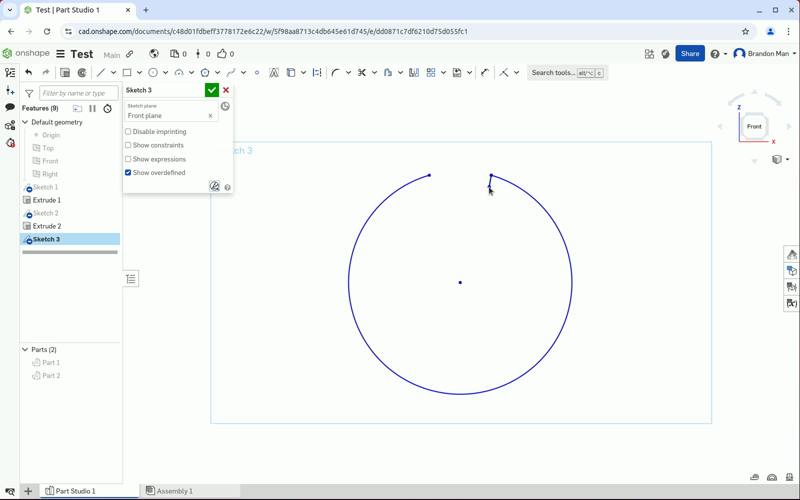
mouse_move(489, 186)
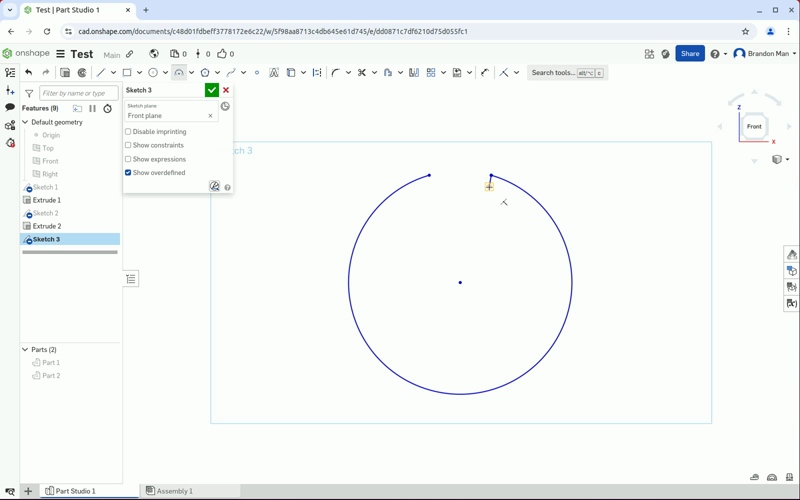
click(489, 186)
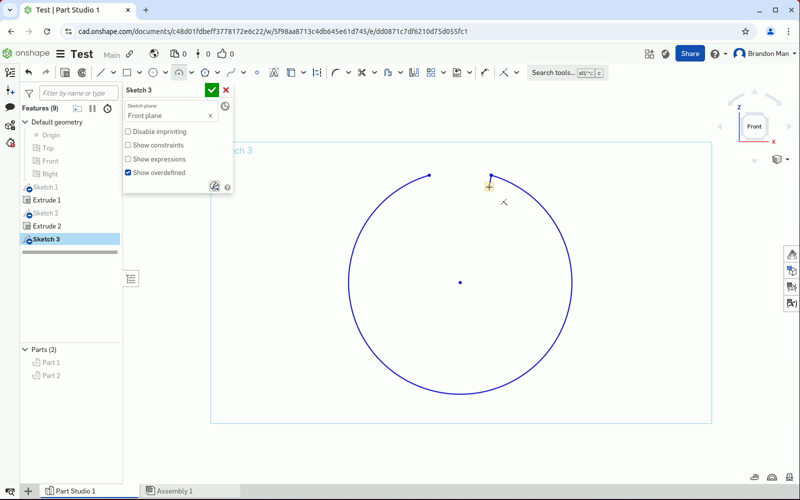
key_down(shift)
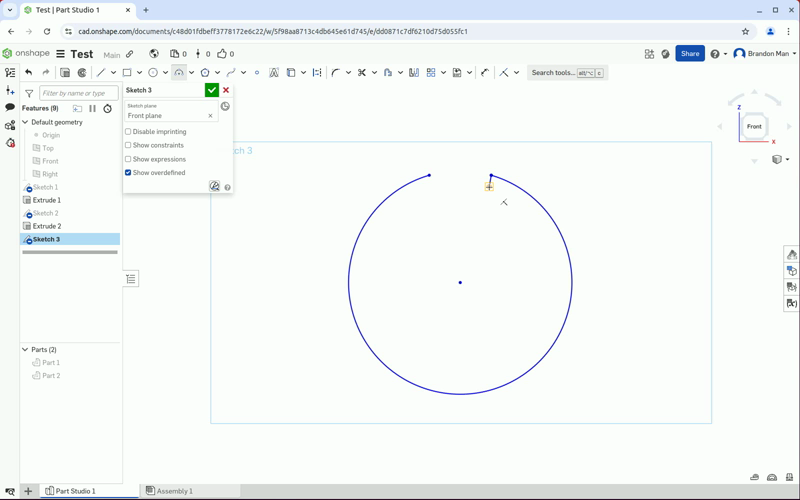
mouse_move(431, 186)
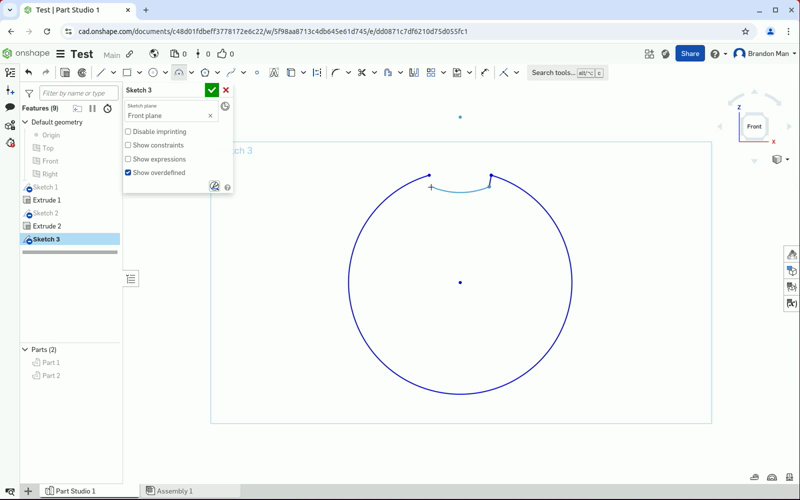
click(431, 186)
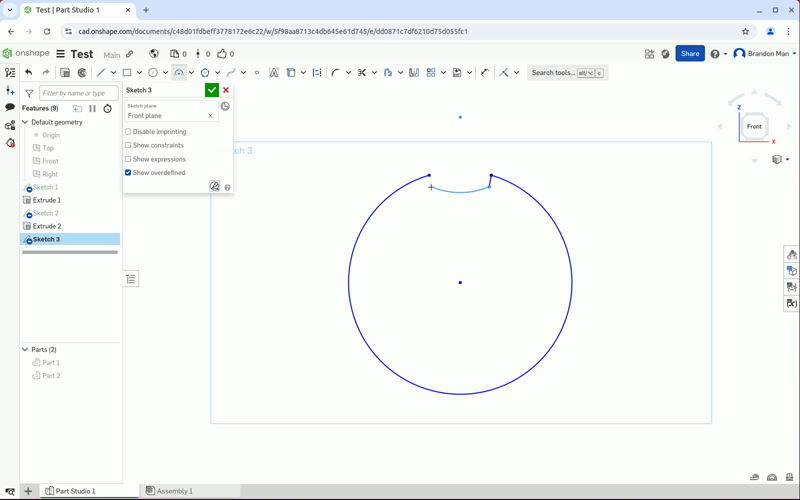
mouse_move(460, 389)
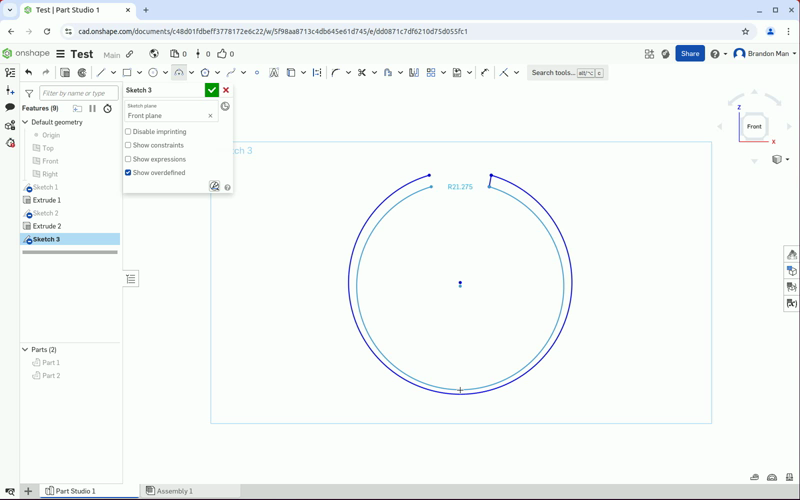
click(460, 389)
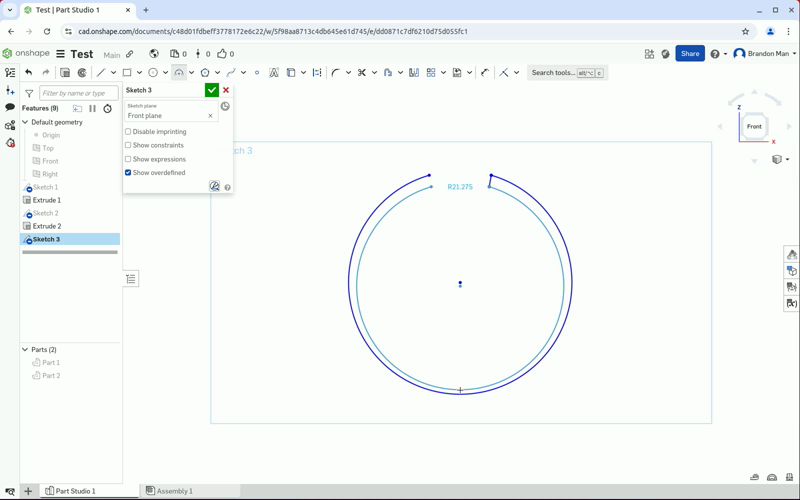
key_up(shift)
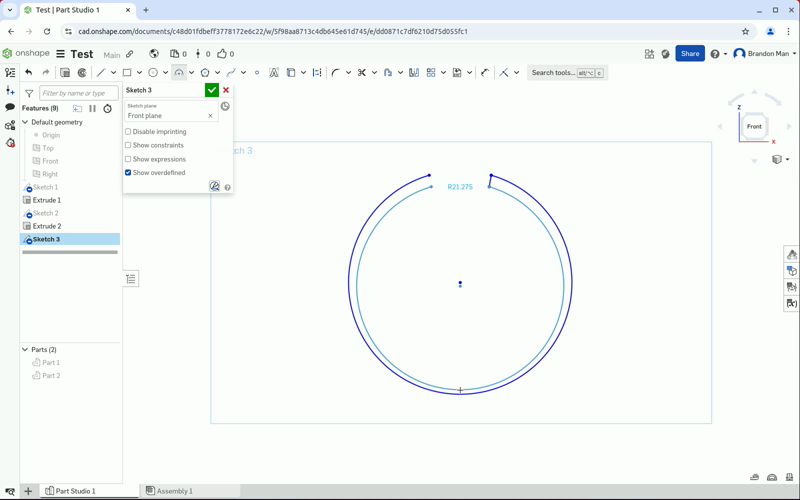
key(esc)
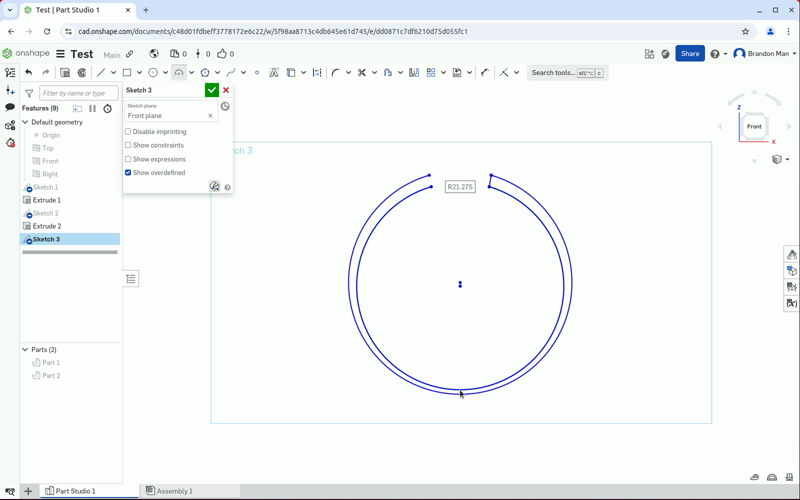
key(l)
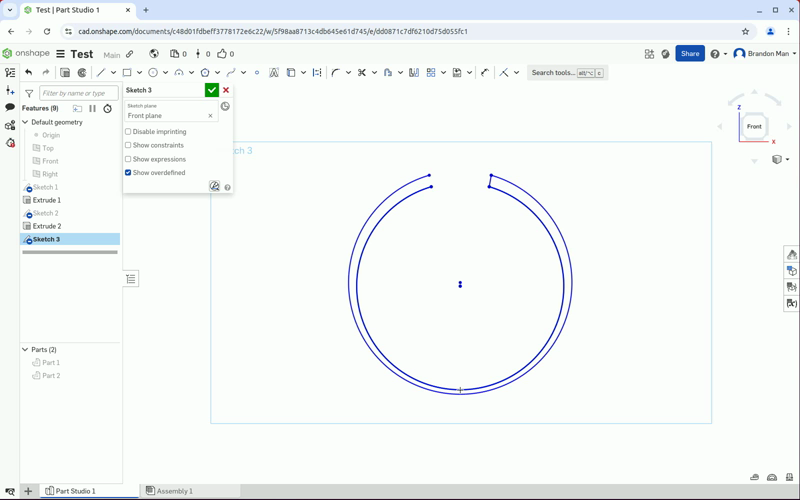
mouse_move(431, 186)
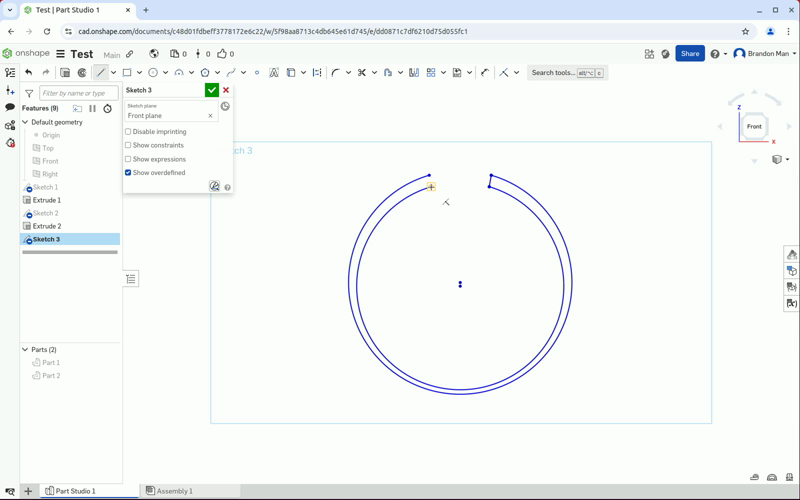
click(431, 186)
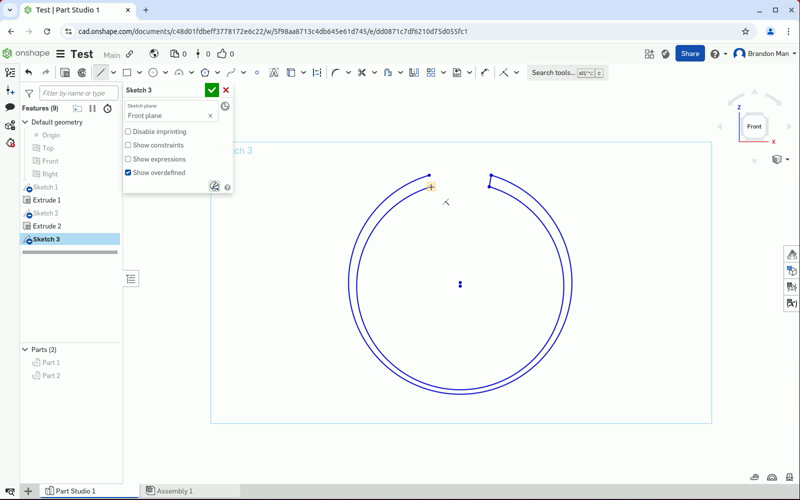
mouse_move(461, 186)
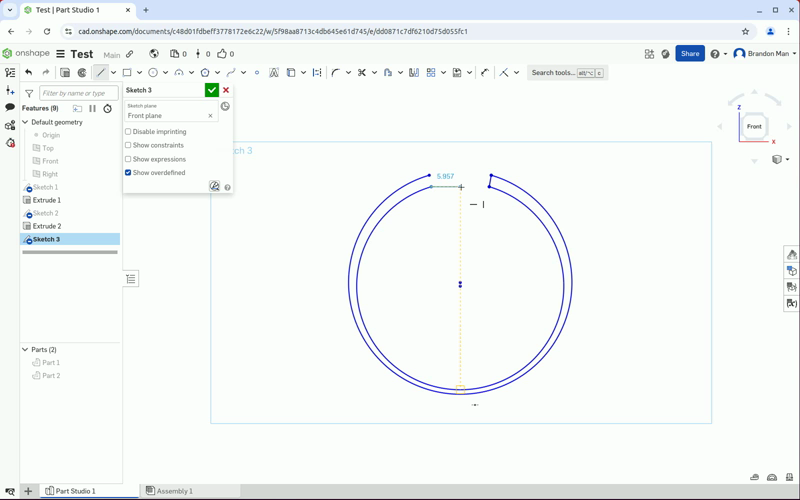
key_down(shift)
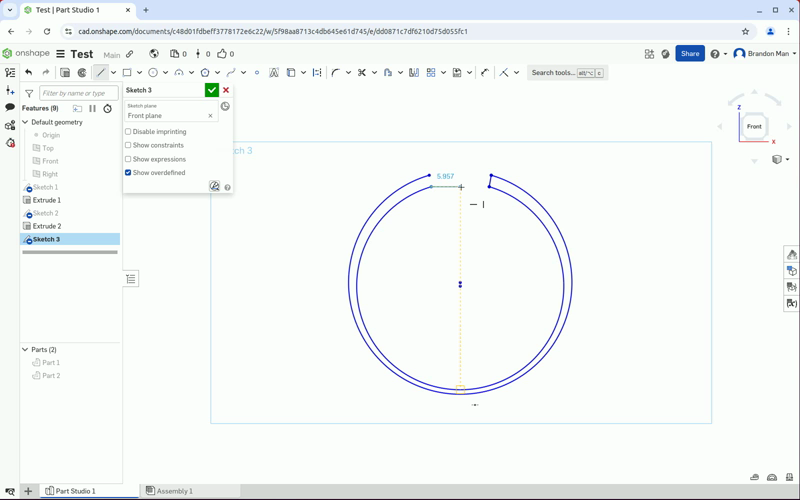
mouse_move(429, 175)
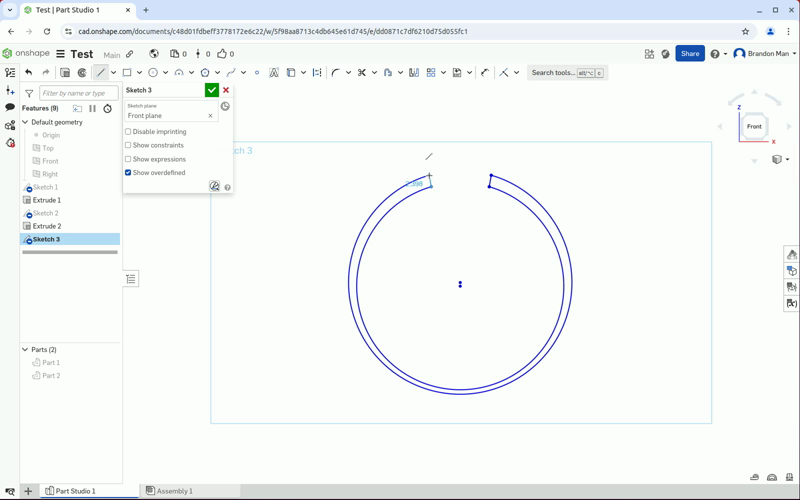
key_up(shift)
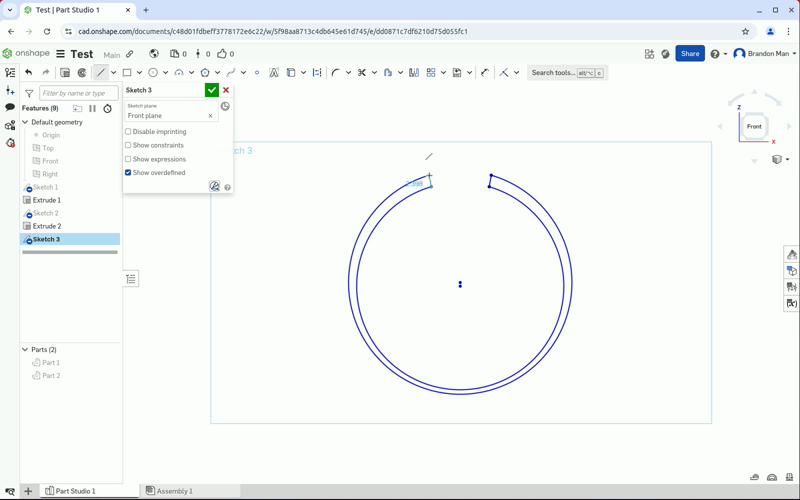
click(429, 175)
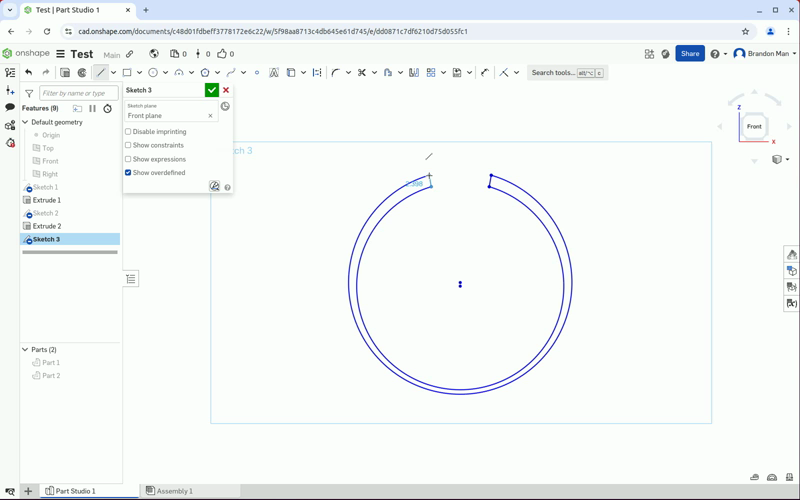
key(esc)
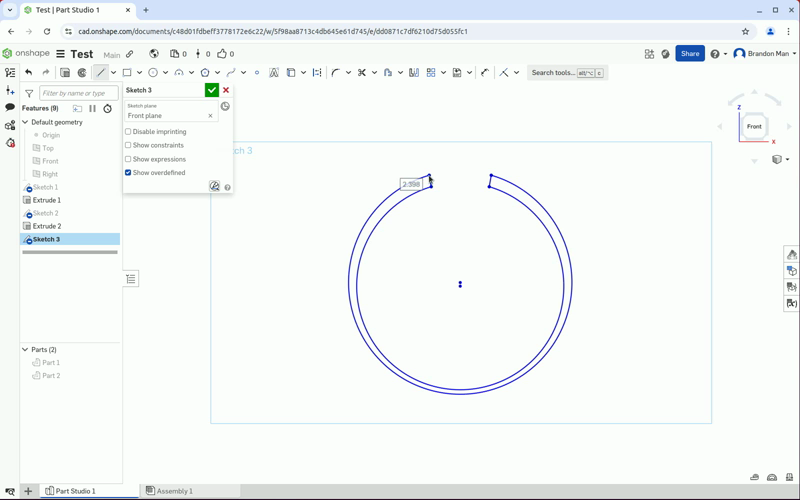
mouse_move(353, 297)
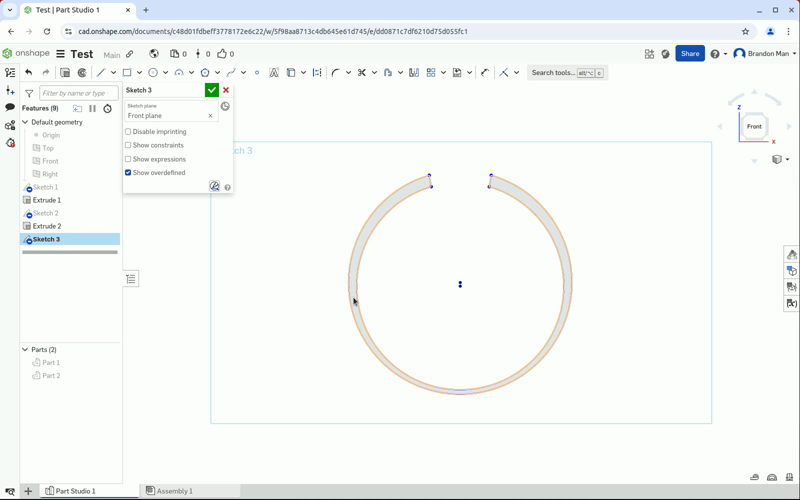
click(353, 297)
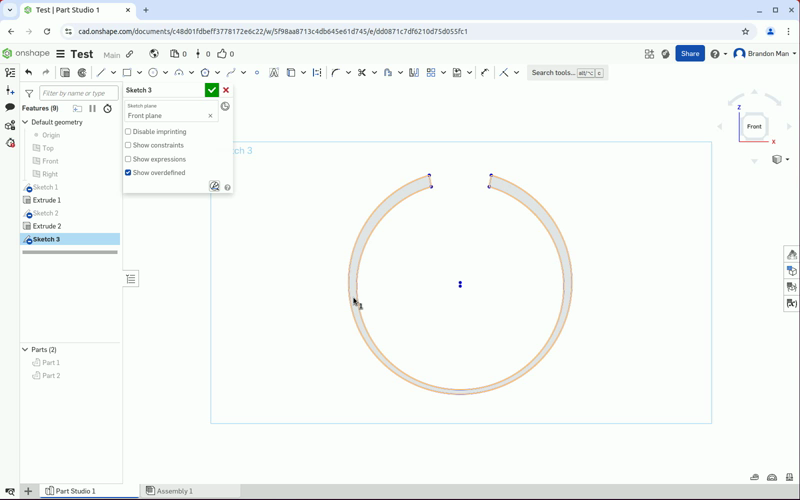
mouse_move(73, 352)
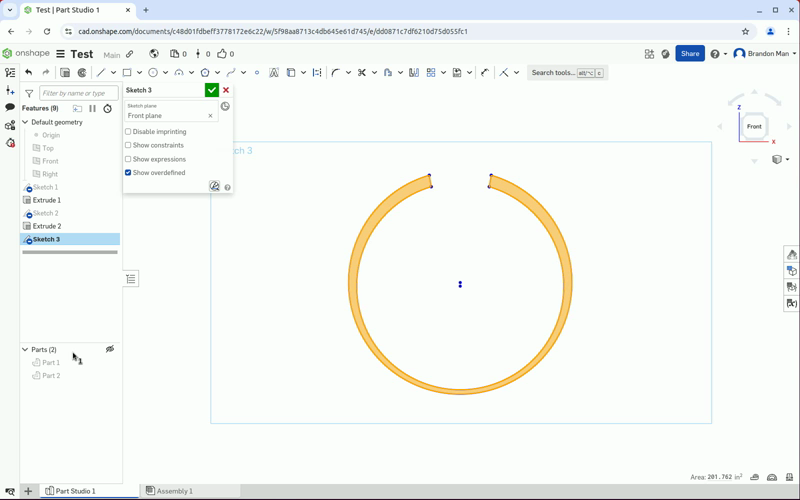
key(shift+y)
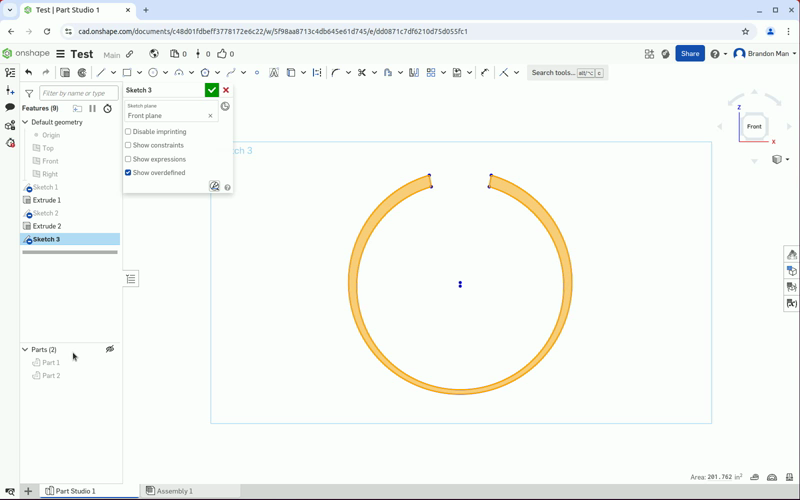
key(shift+e)
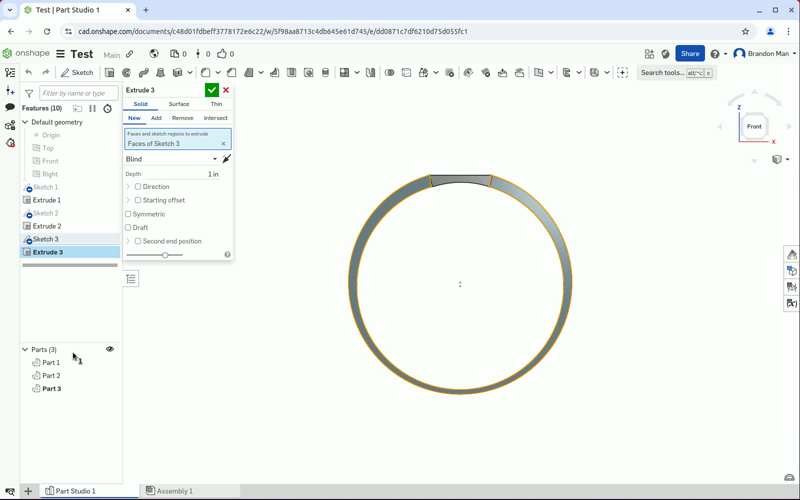
mouse_move(143, 106)
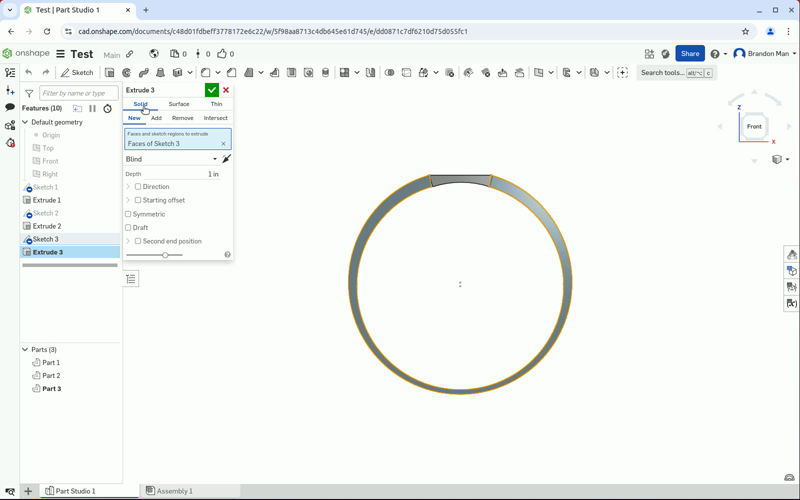
click(143, 106)
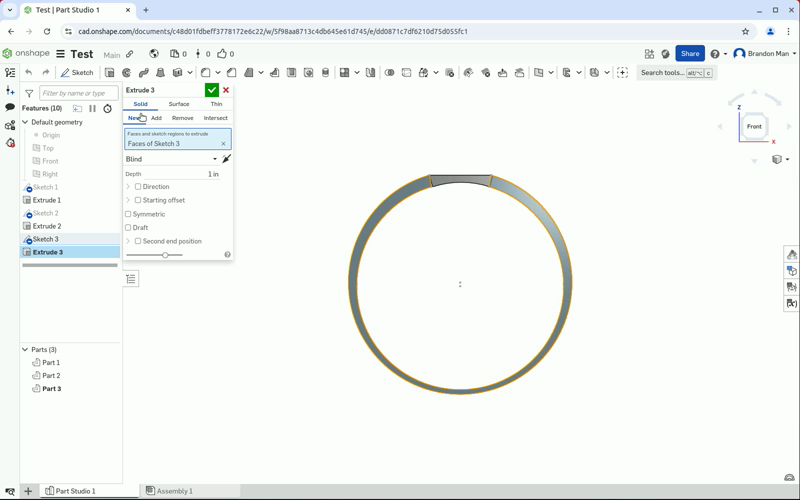
mouse_move(137, 120)
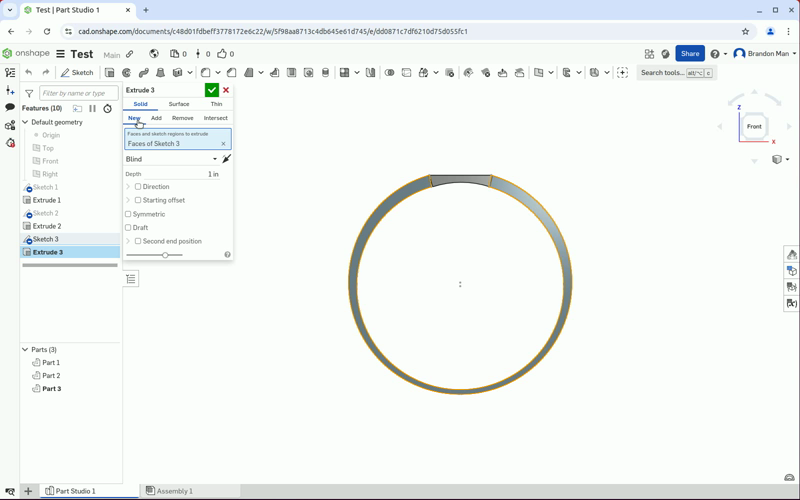
click(137, 120)
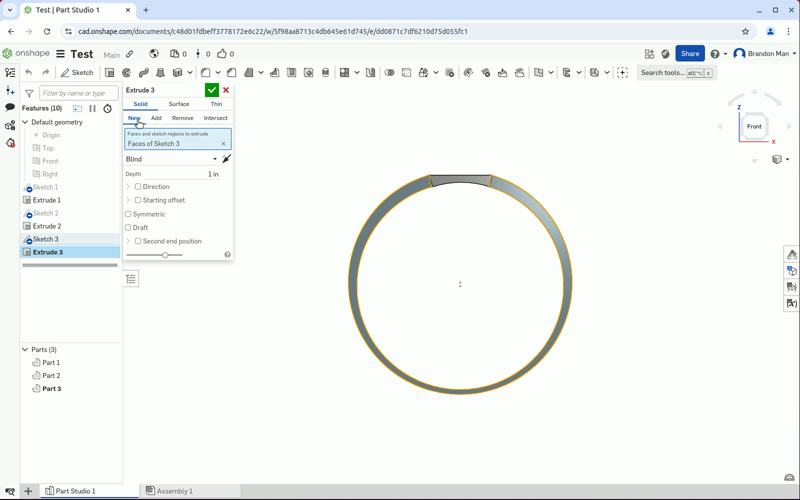
key(tab, 4)
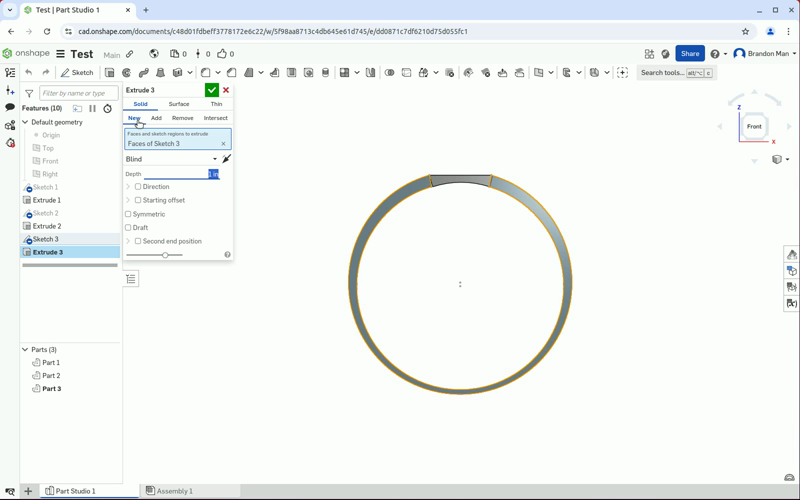
text(1.444)
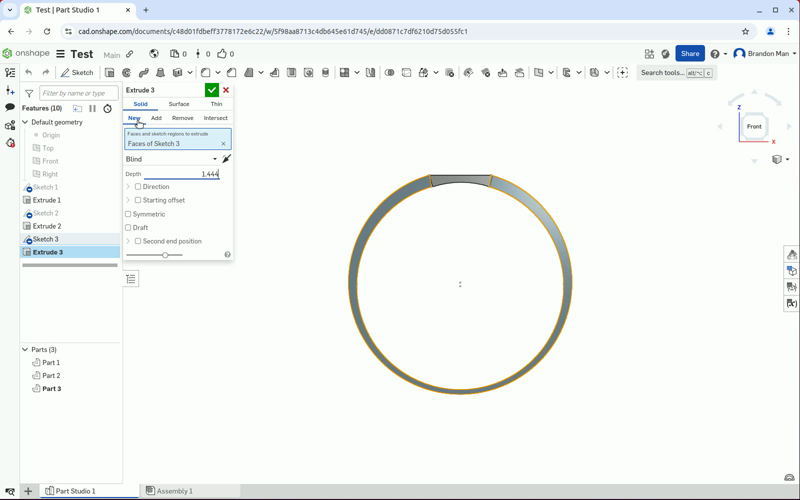
key(tab, 3)
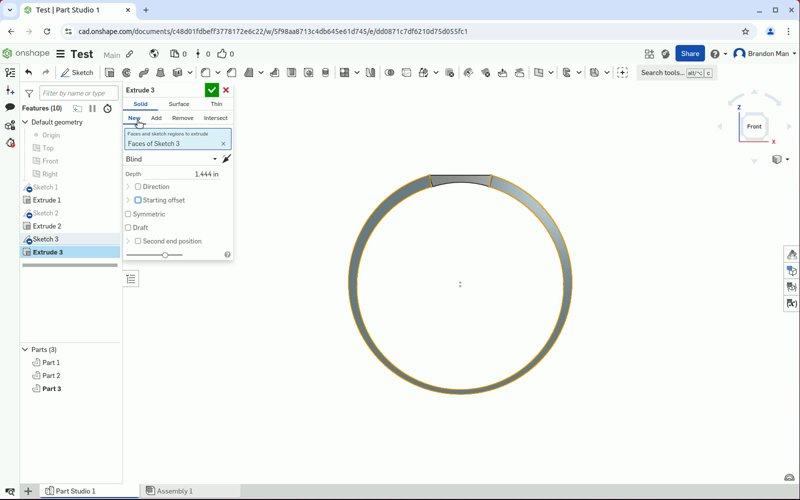
key(tab, 2)
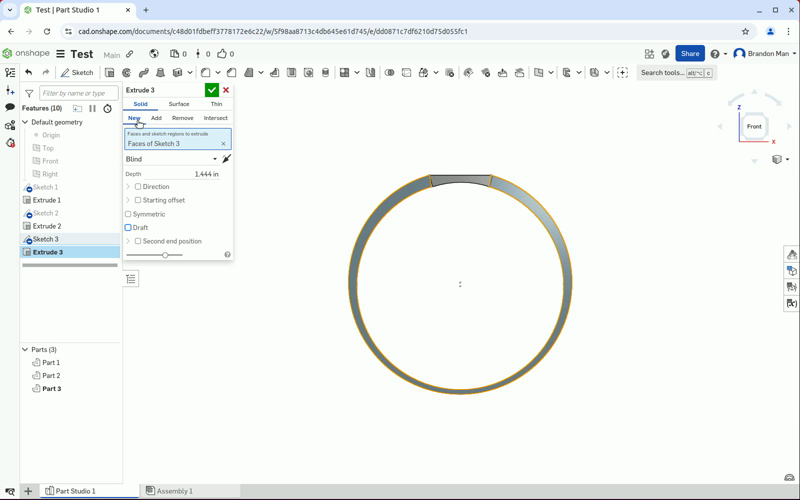
key(space)
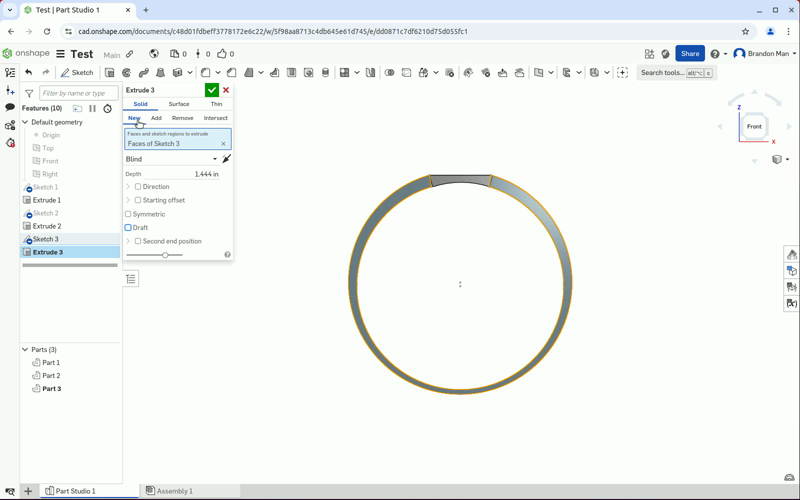
key(tab, 3)
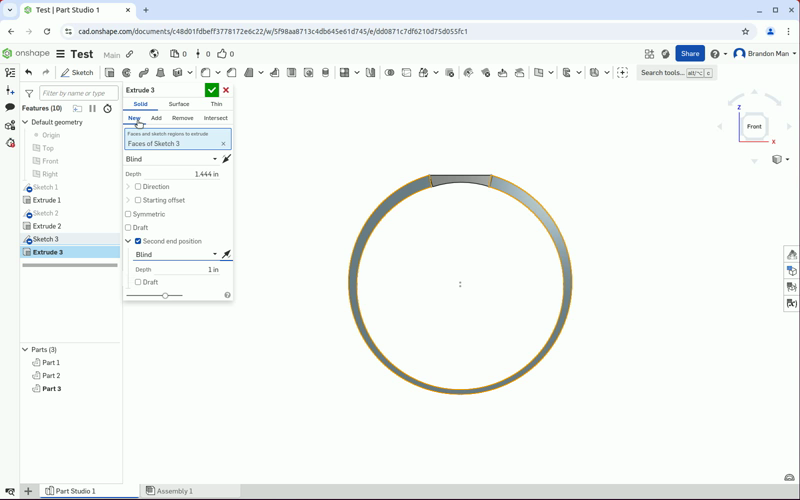
text(1.444)
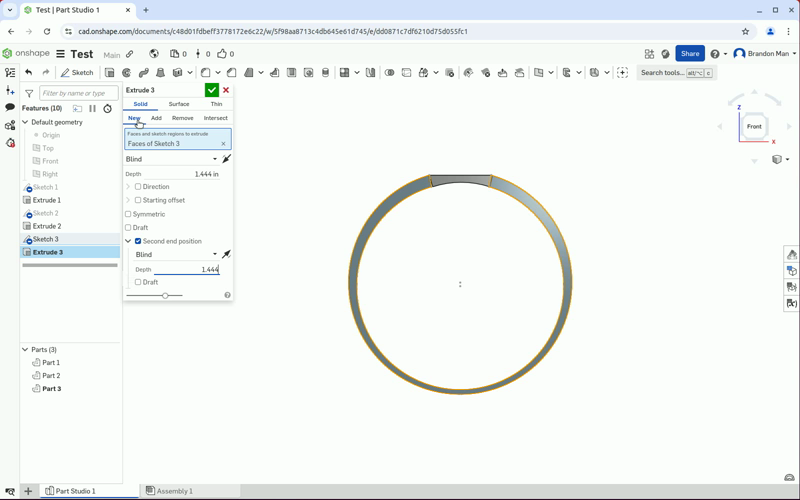
key(enter)
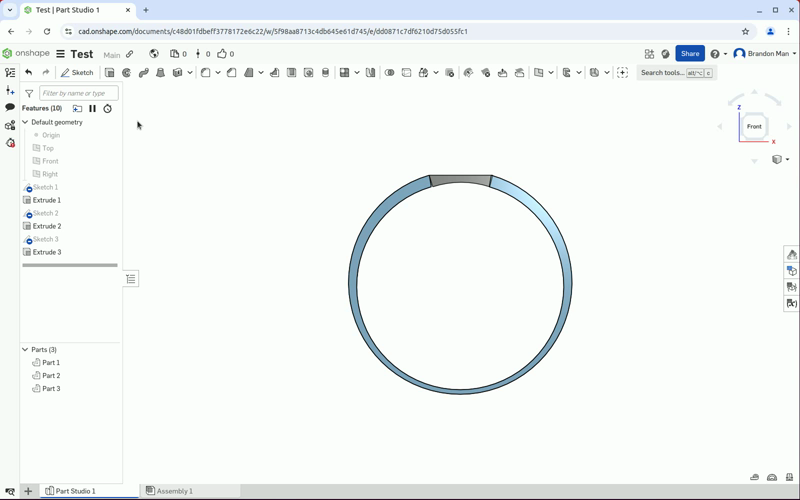
key(shift+h)
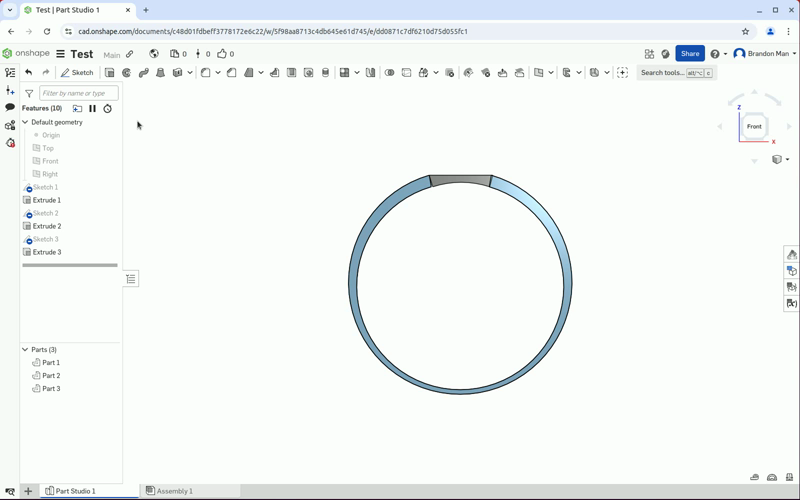
key(shift+h)
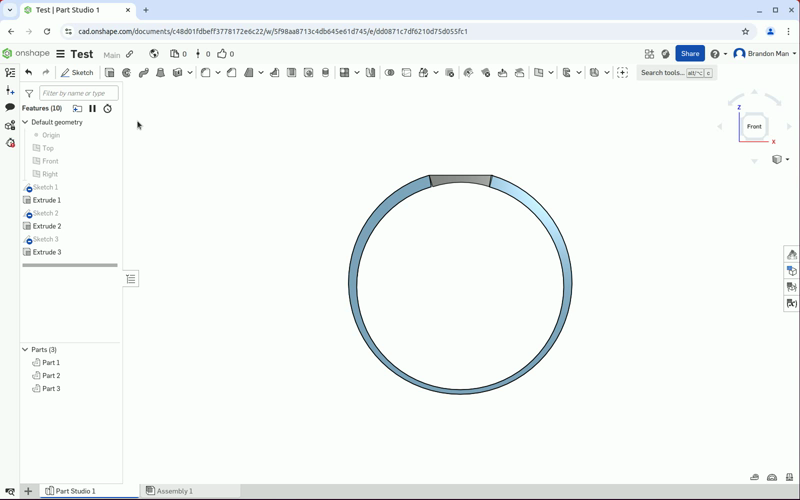
mouse_move(73, 189)
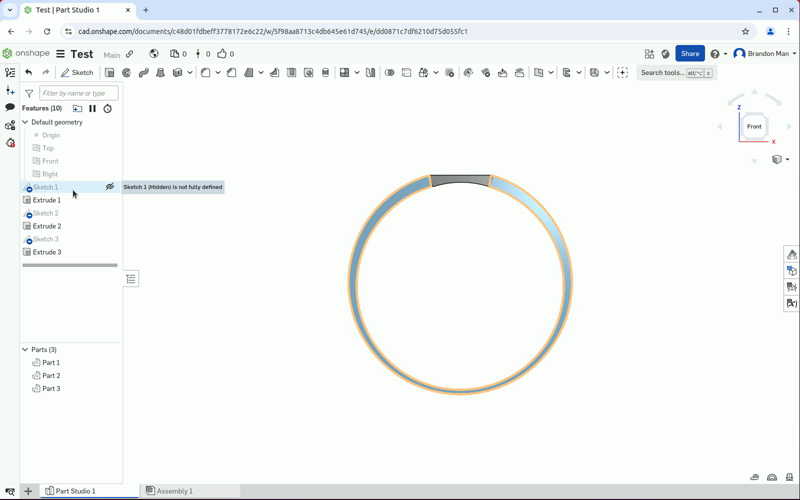
click(73, 189)
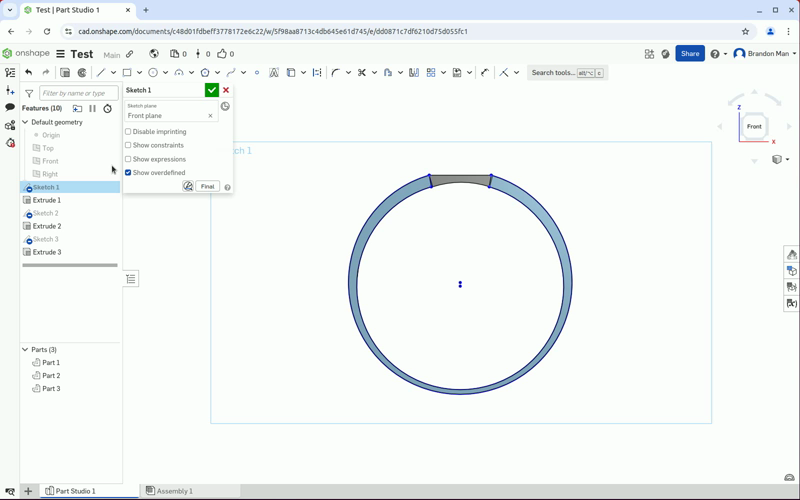
mouse_move(229, 92)
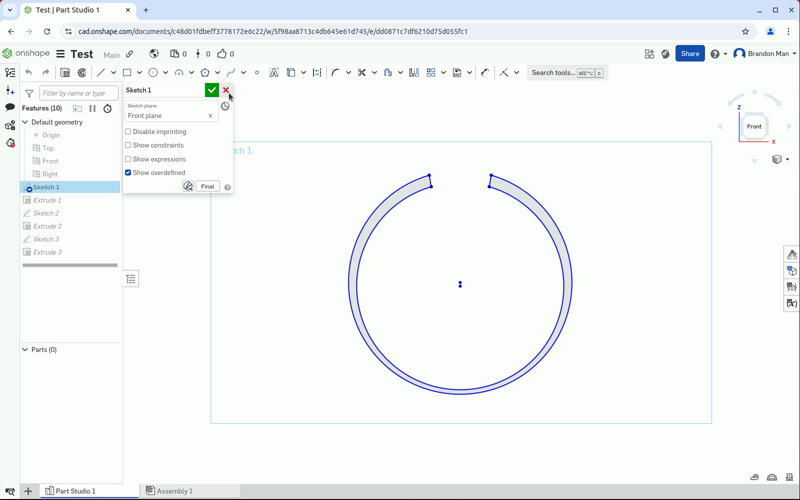
click(229, 92)
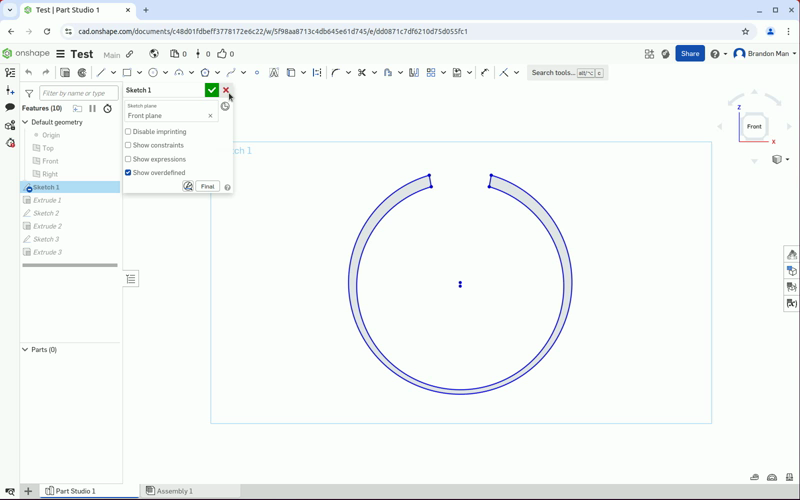
key(shift+s)
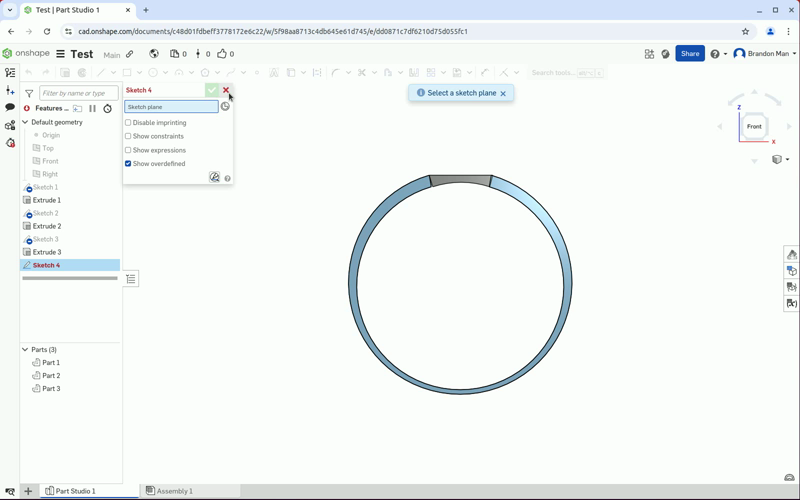
mouse_move(73, 163)
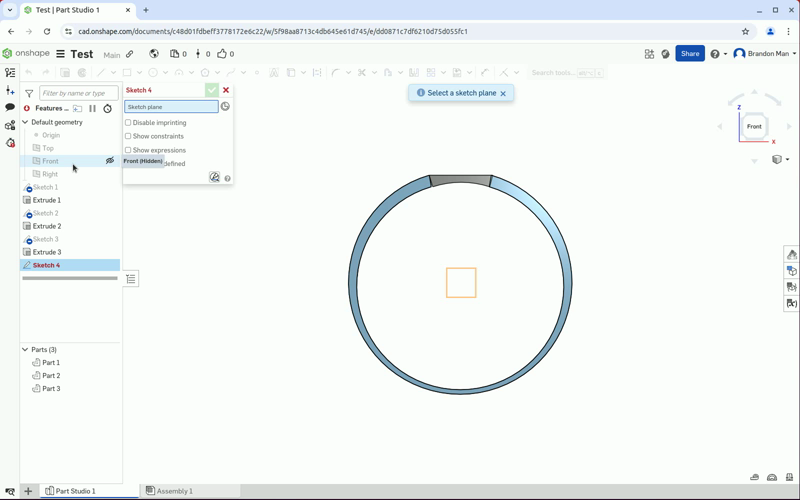
click(73, 163)
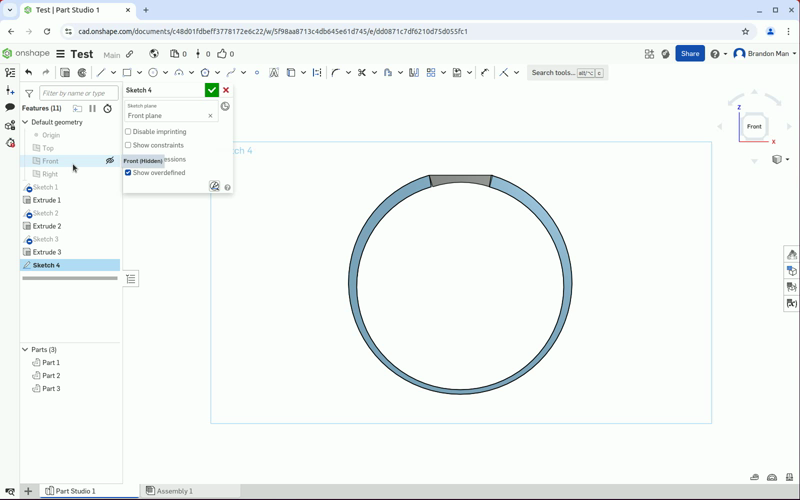
mouse_move(73, 352)
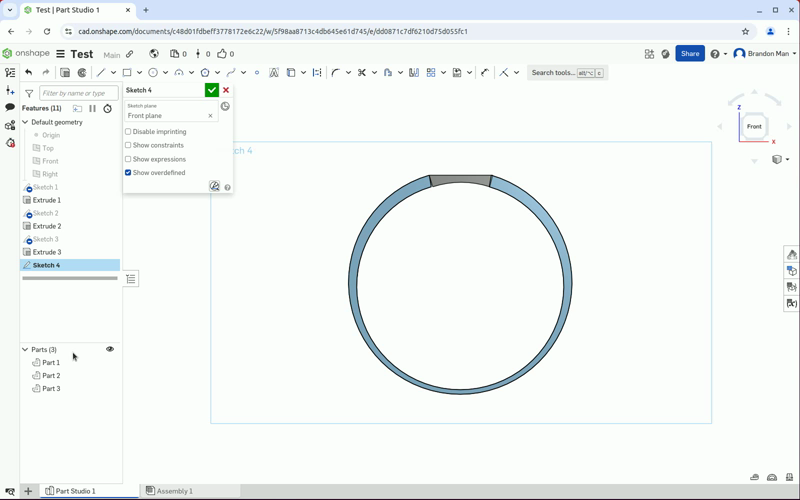
key(y)
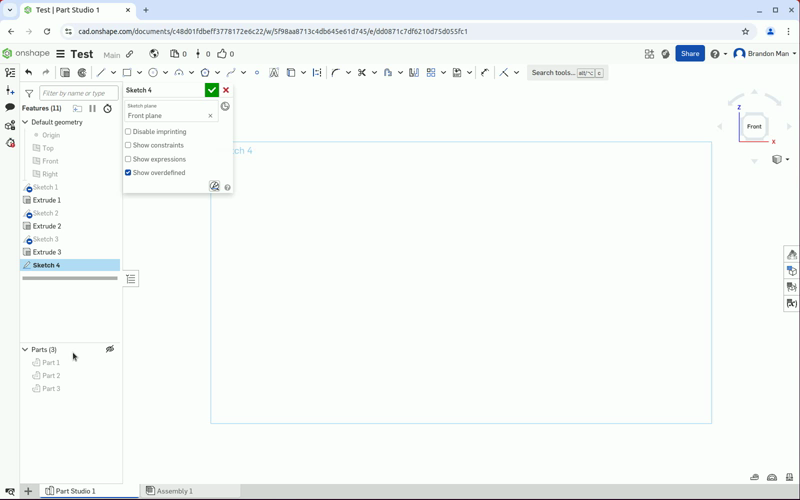
key(l)
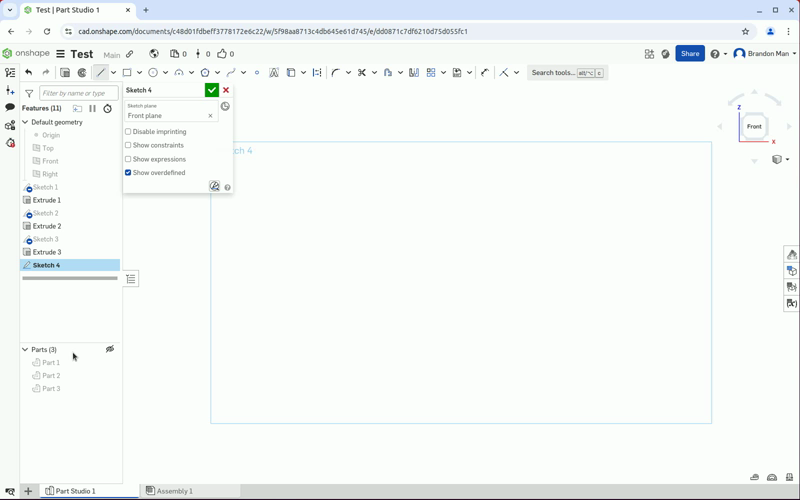
key_down(shift)
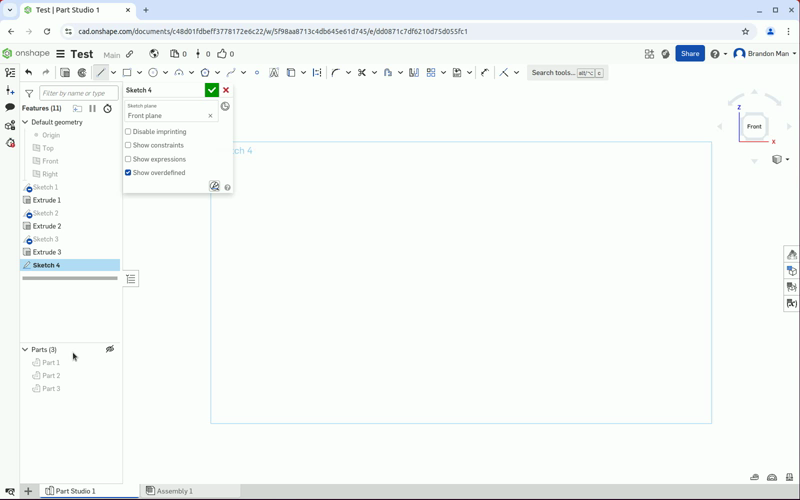
mouse_move(429, 175)
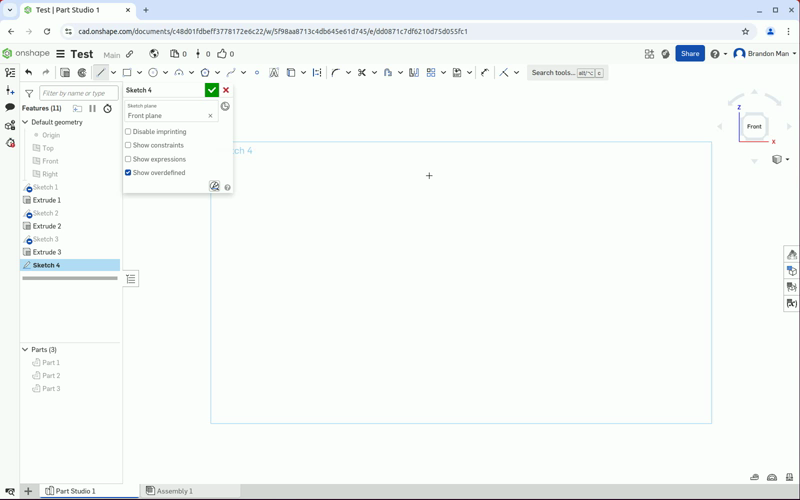
click(429, 175)
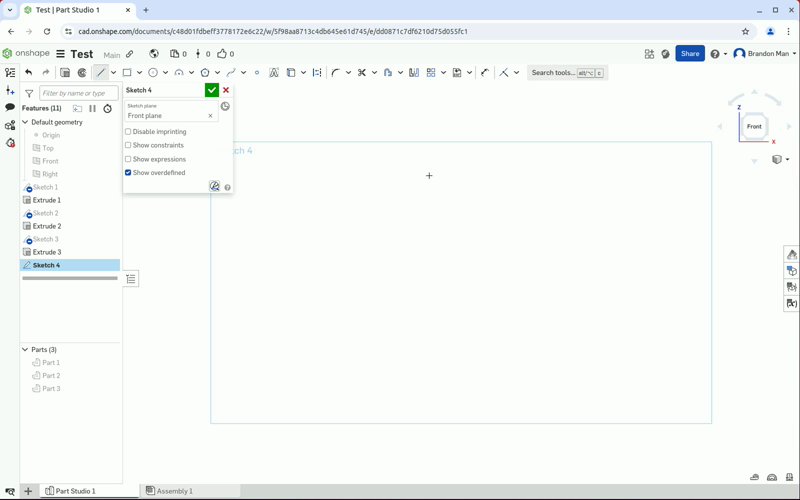
key_up(shift)
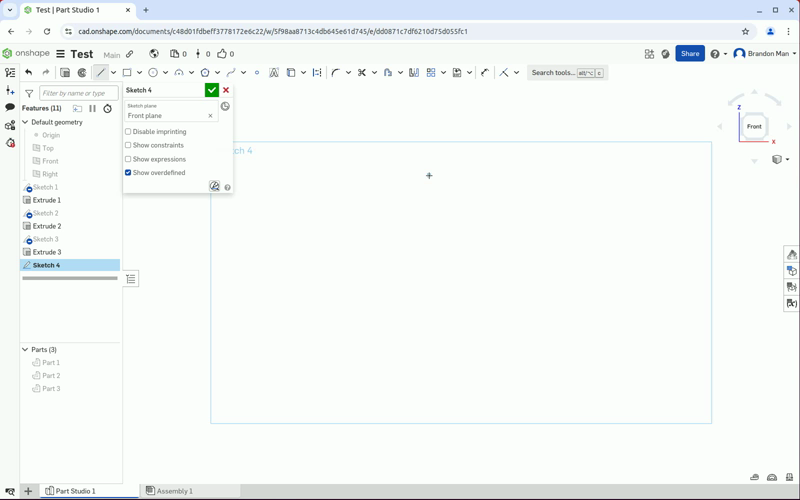
key_down(shift)
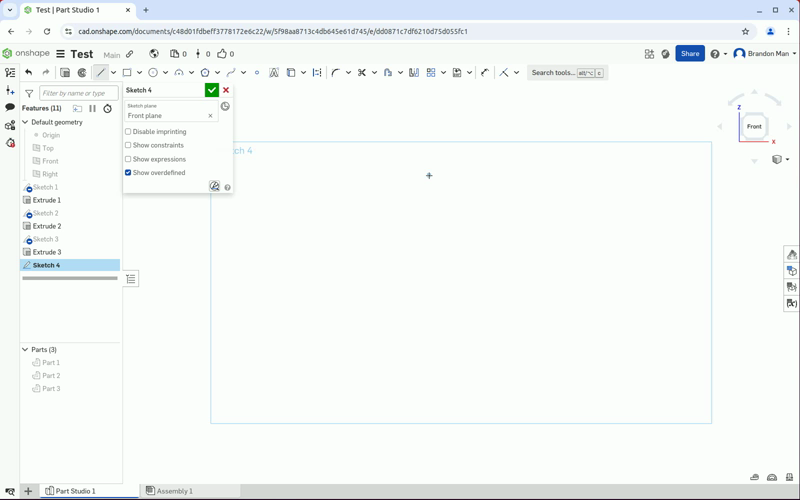
mouse_move(459, 175)
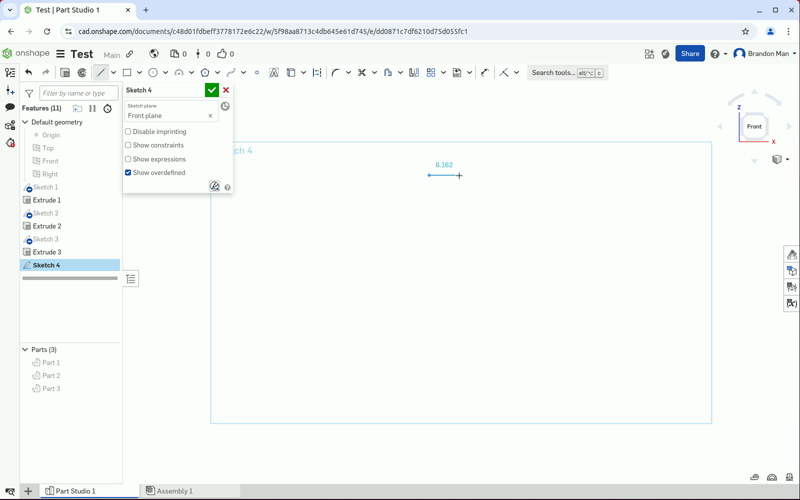
mouse_move(432, 186)
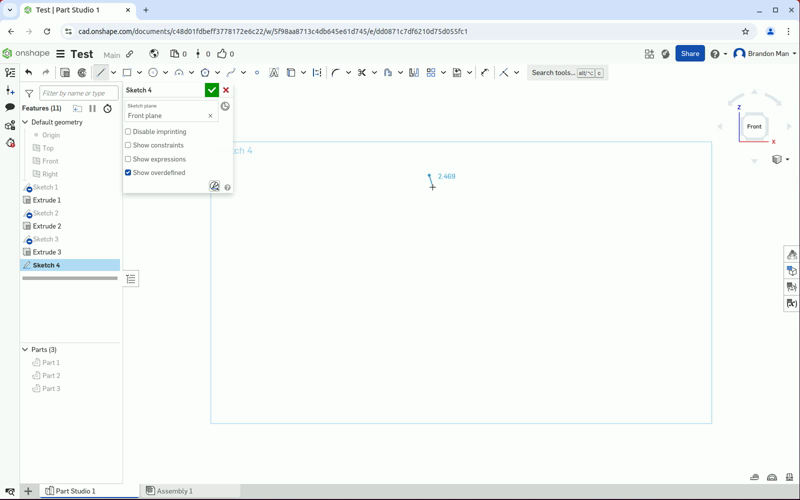
click(432, 186)
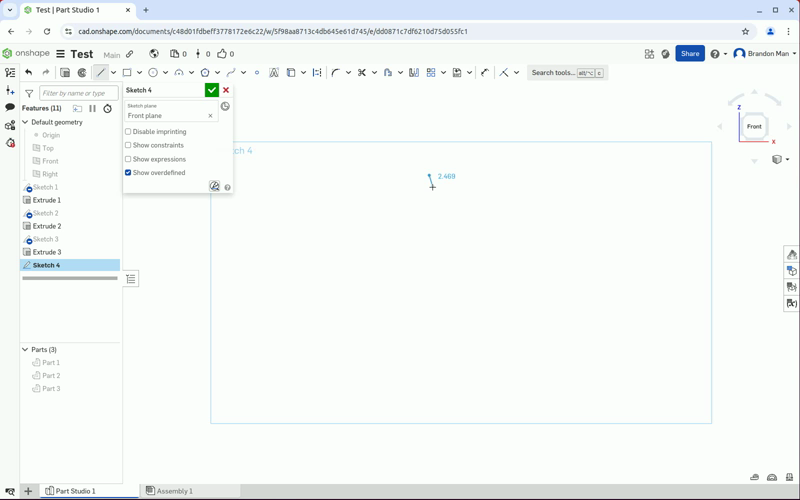
key_up(shift)
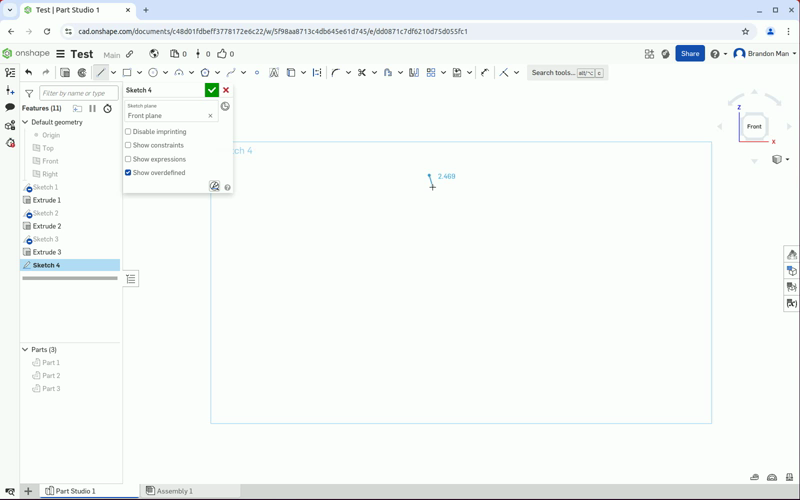
key(esc)
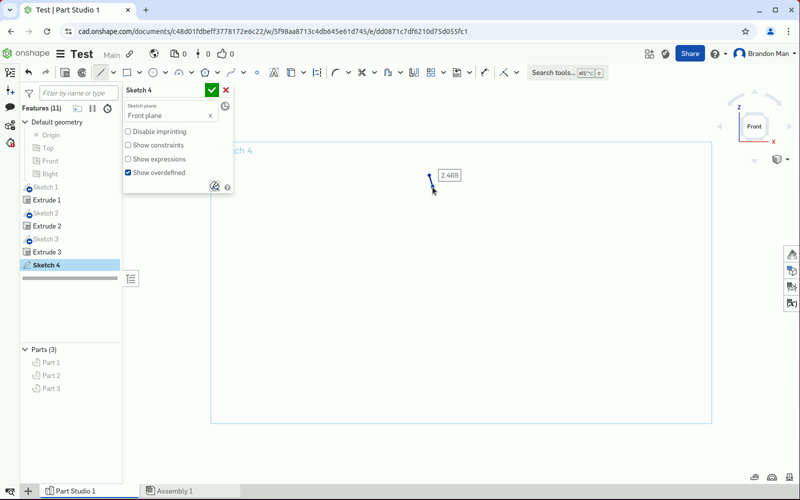
key(a)
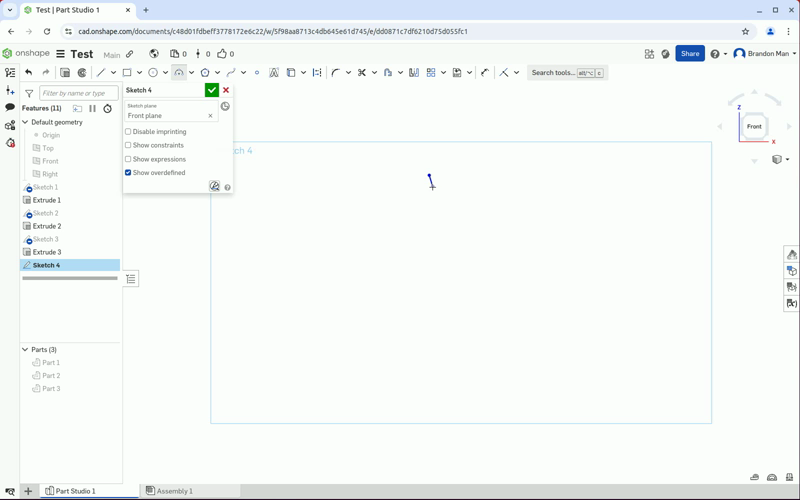
mouse_move(432, 186)
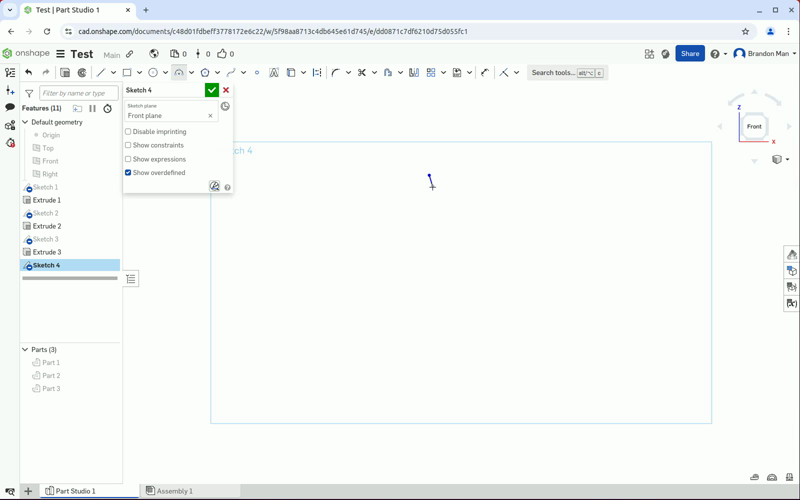
click(432, 186)
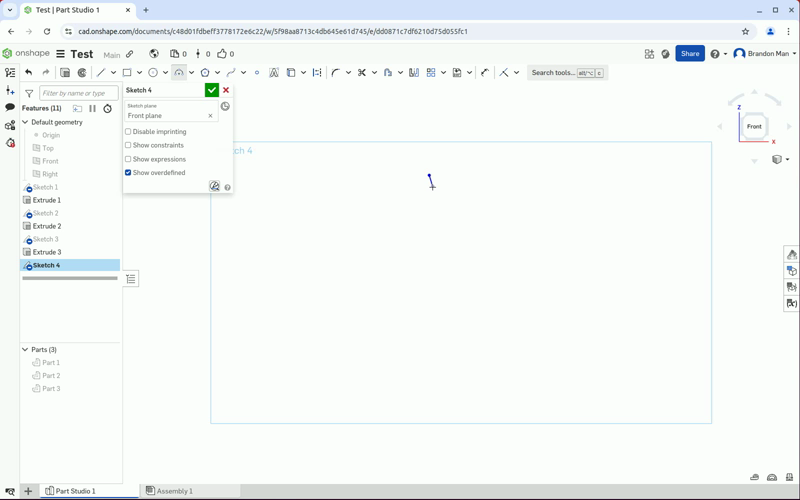
key_down(shift)
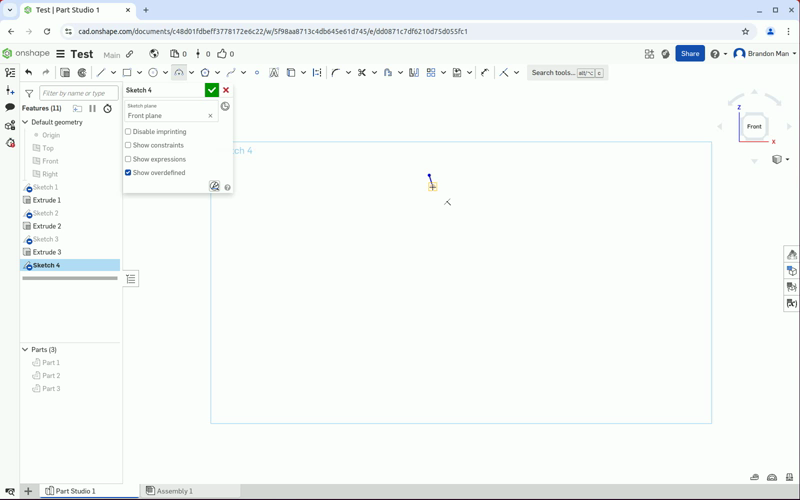
mouse_move(489, 186)
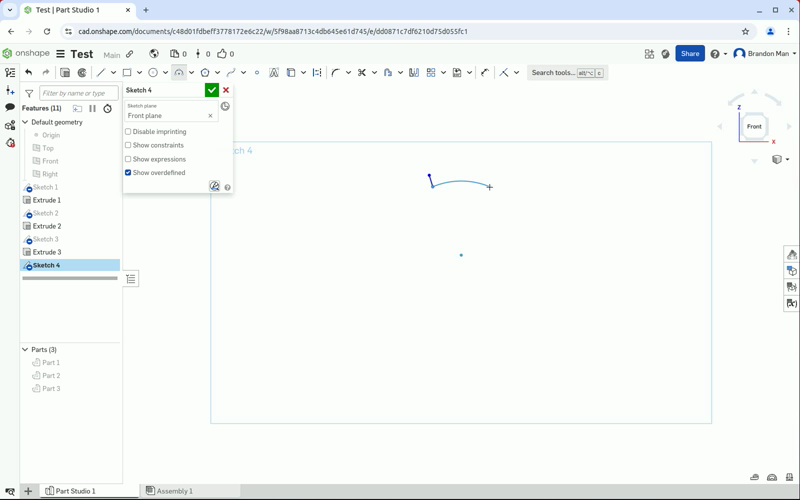
click(489, 186)
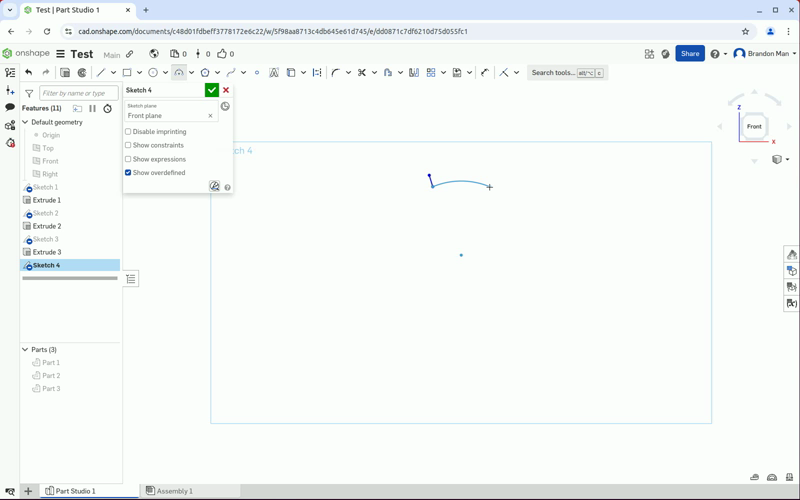
mouse_move(461, 182)
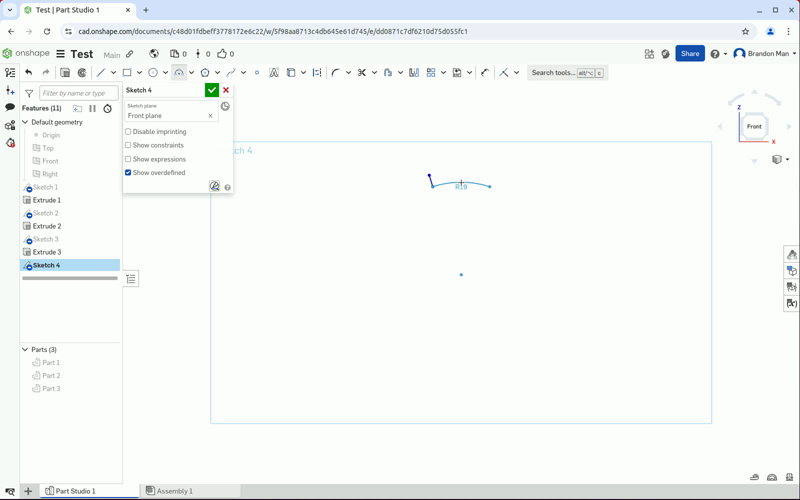
click(461, 182)
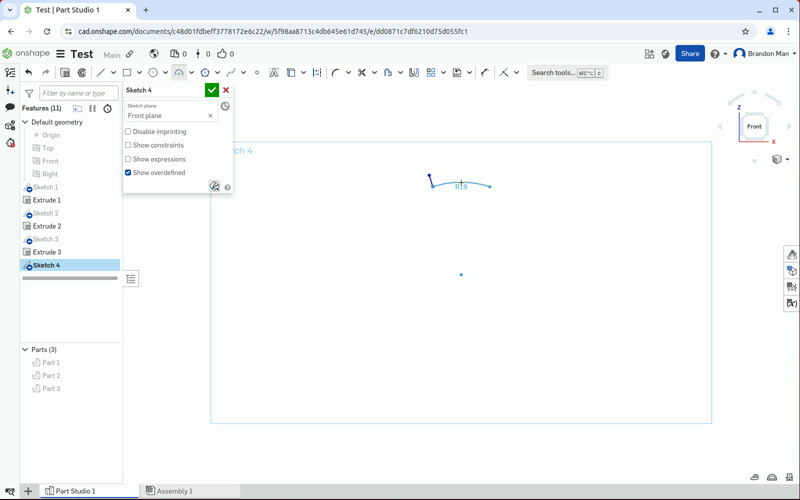
key_up(shift)
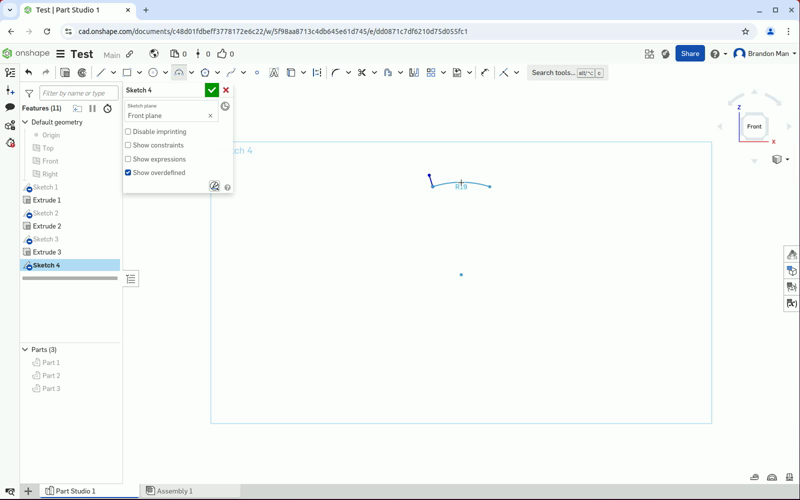
key(esc)
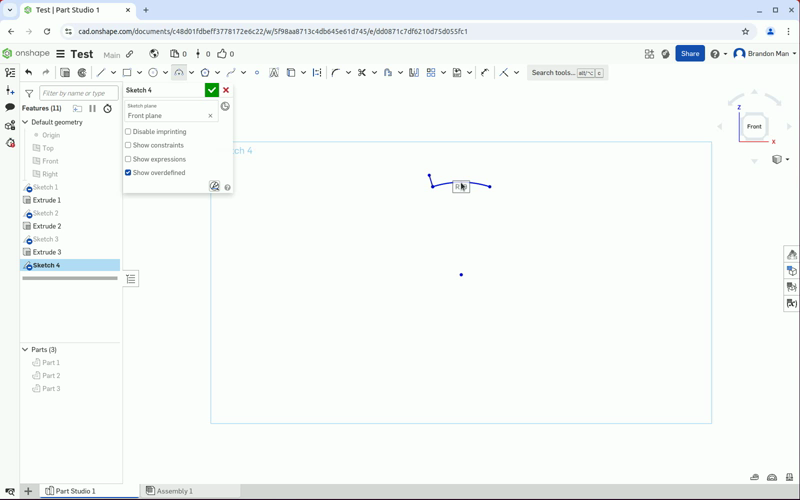
key(l)
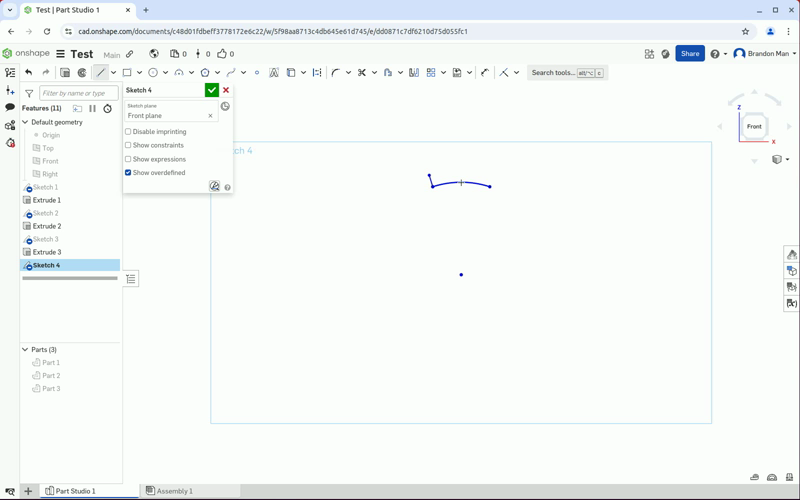
mouse_move(489, 186)
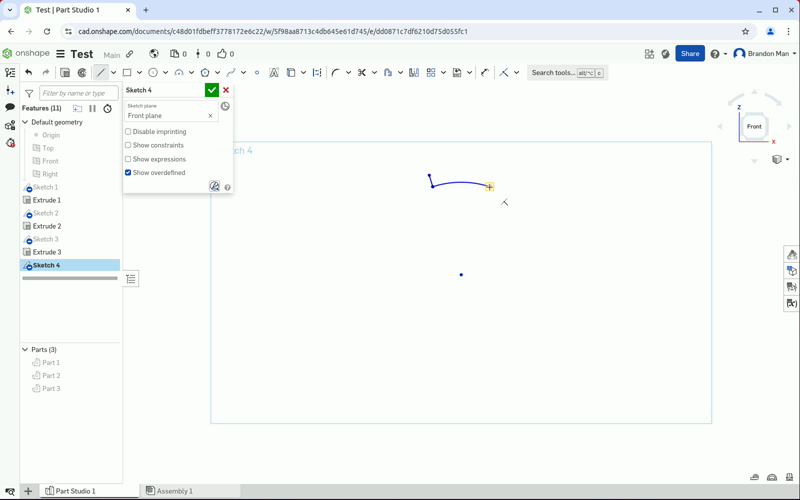
click(489, 186)
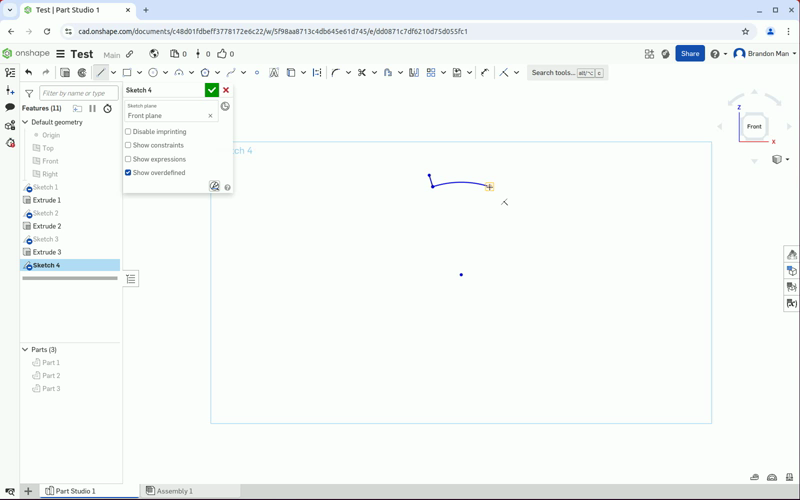
key_down(shift)
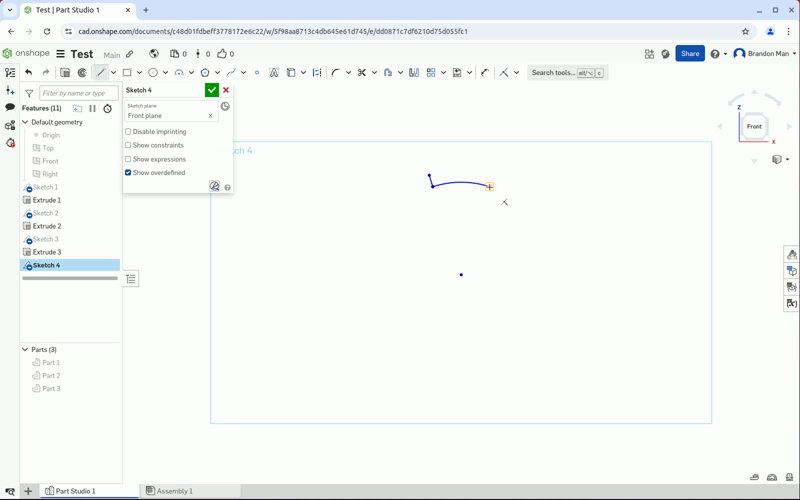
mouse_move(519, 186)
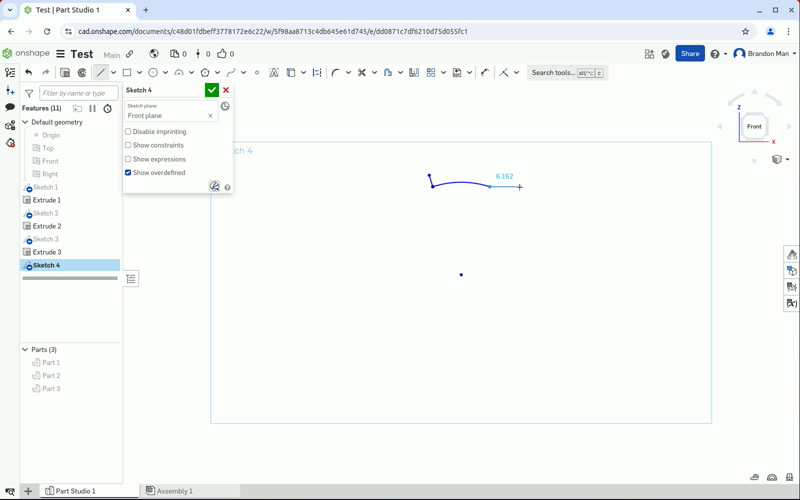
mouse_move(492, 175)
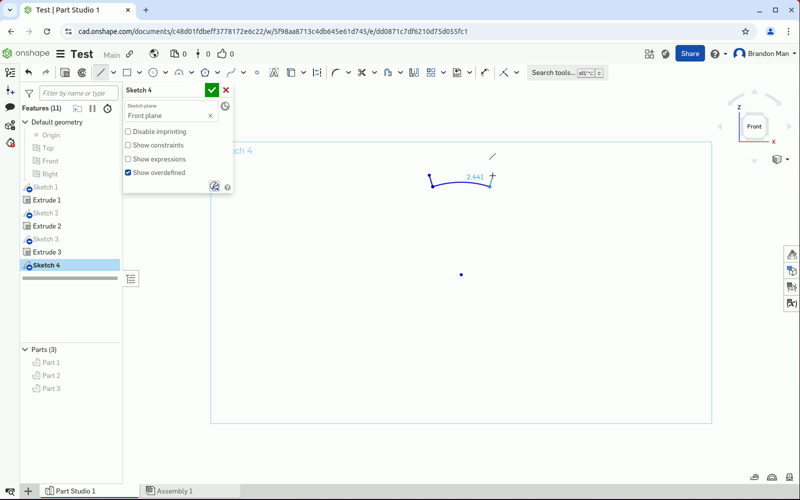
click(492, 175)
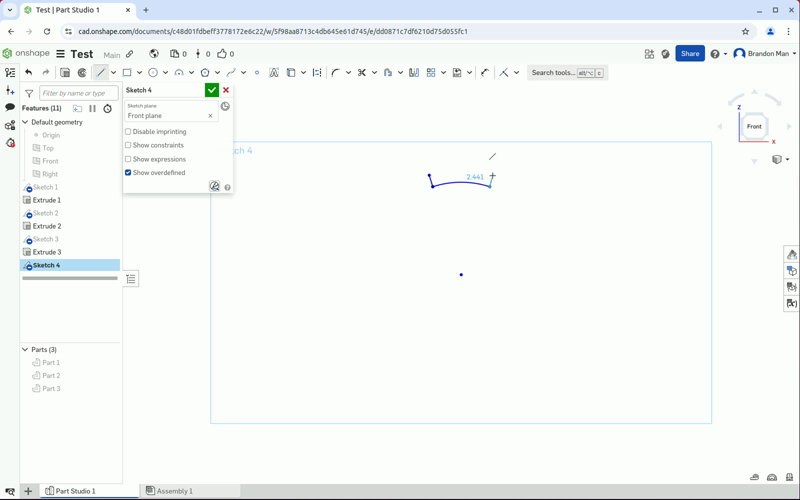
key_up(shift)
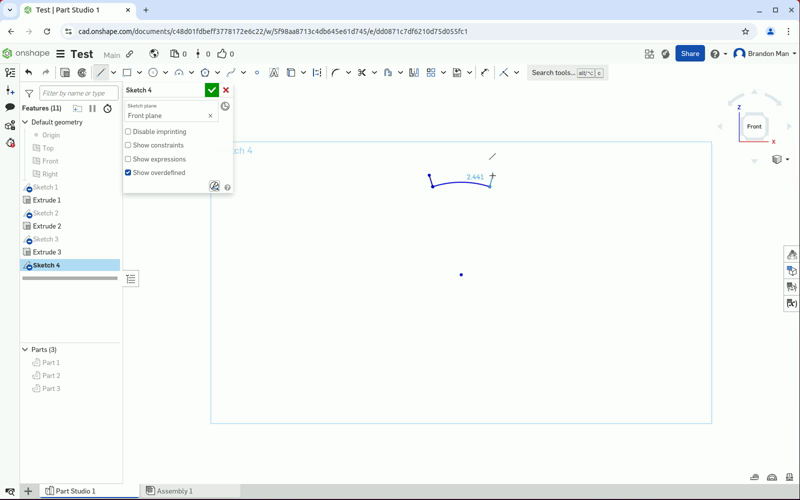
key_down(shift)
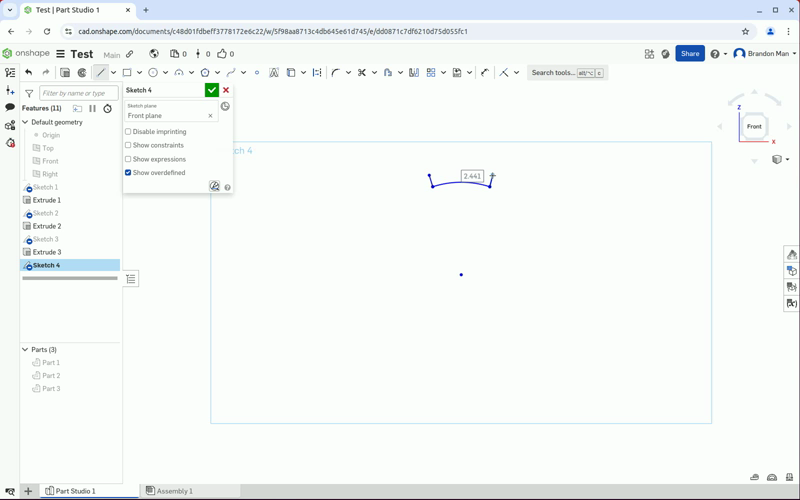
mouse_move(429, 175)
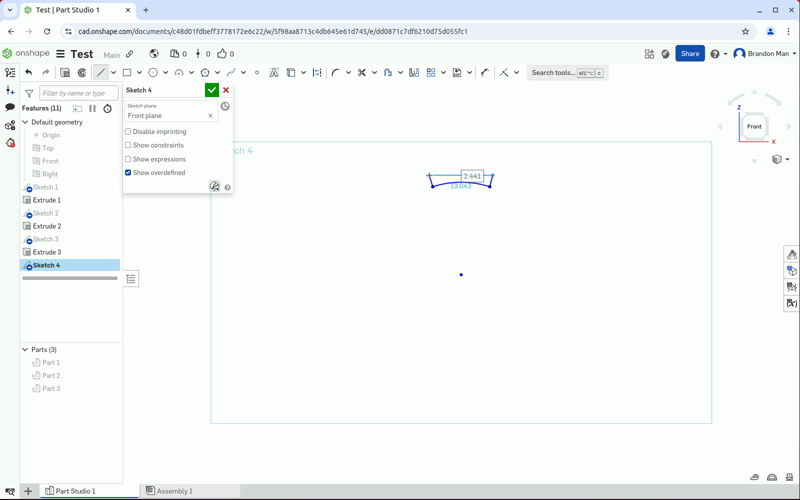
key_up(shift)
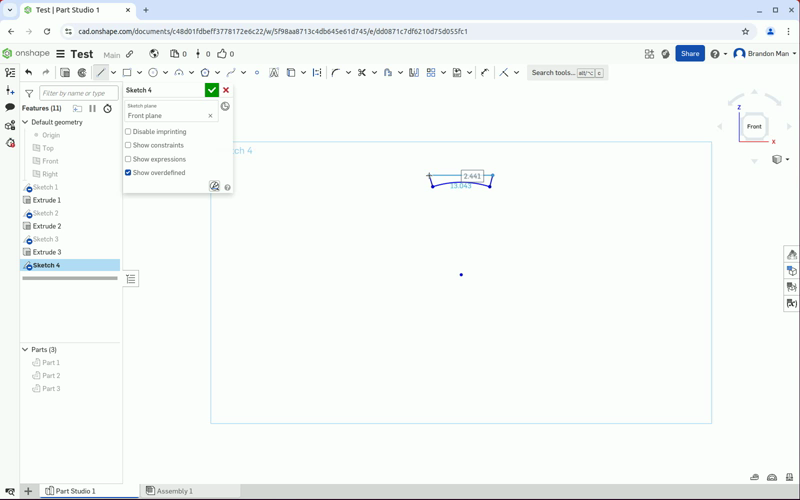
click(429, 175)
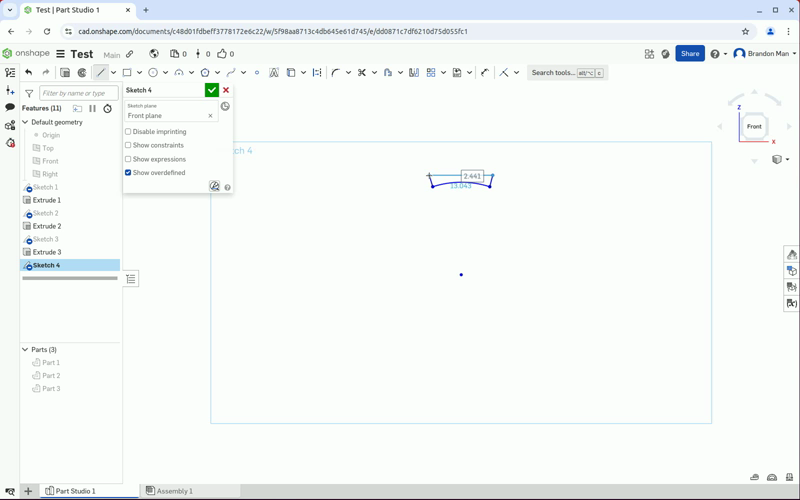
key(esc)
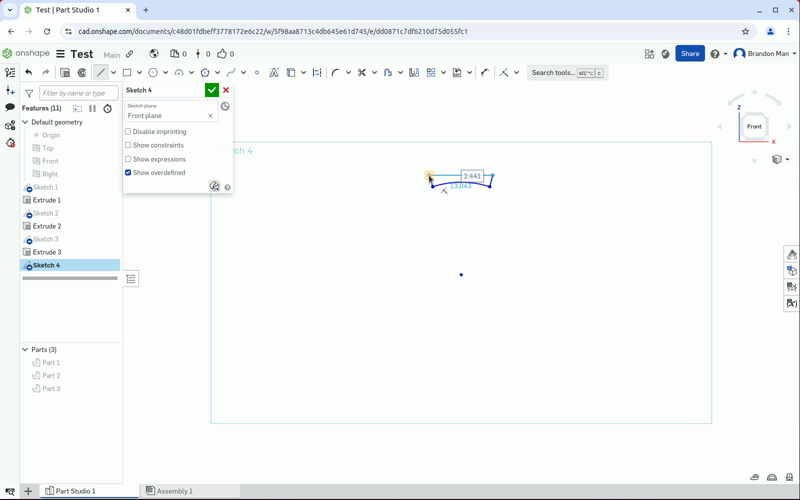
mouse_move(441, 181)
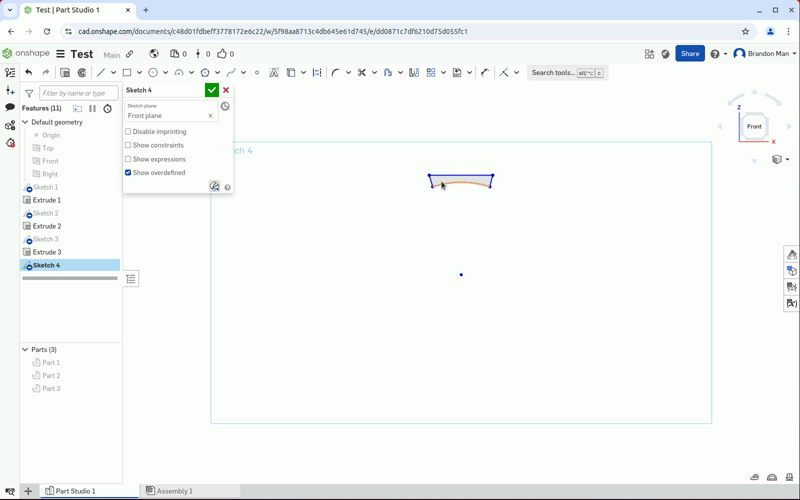
scroll(6)
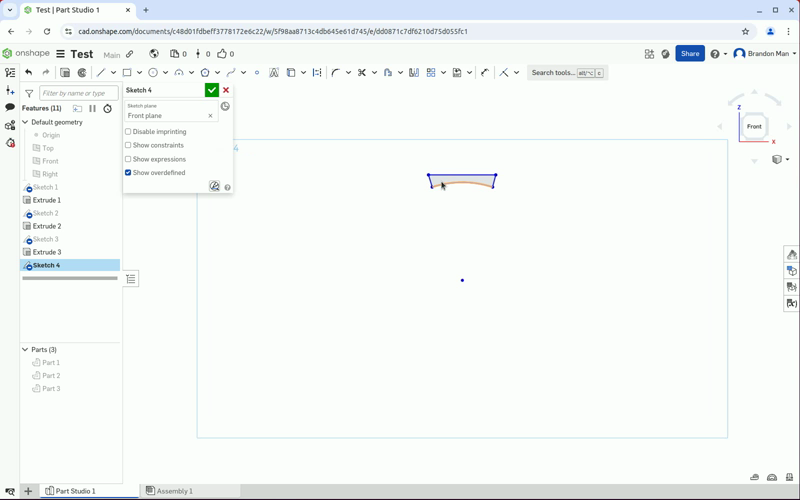
scroll(6)
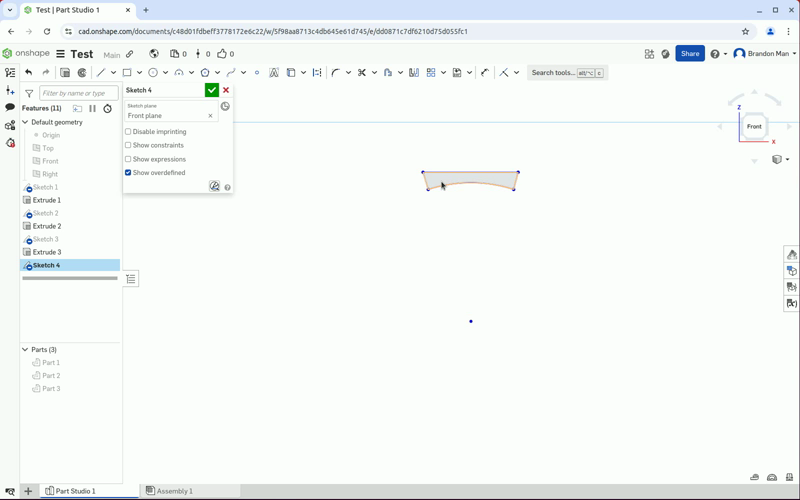
scroll(6)
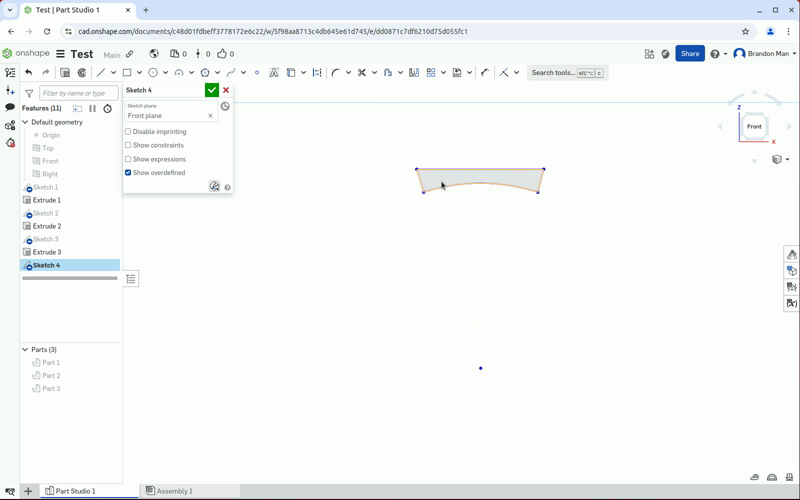
scroll(6)
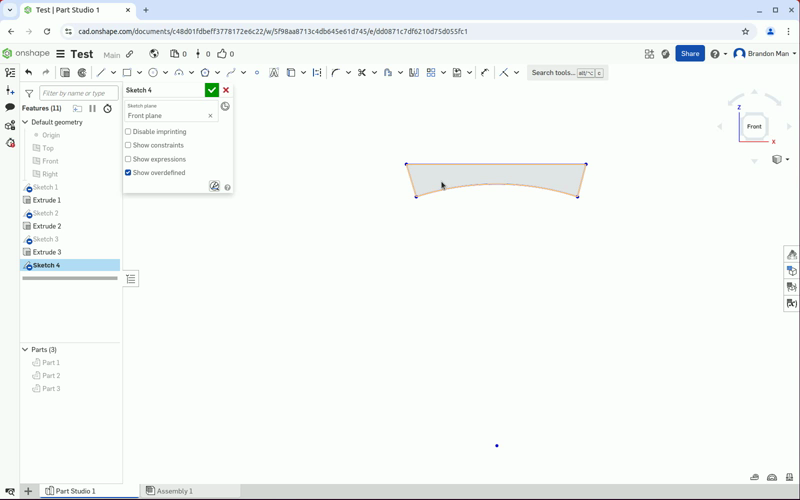
scroll(6)
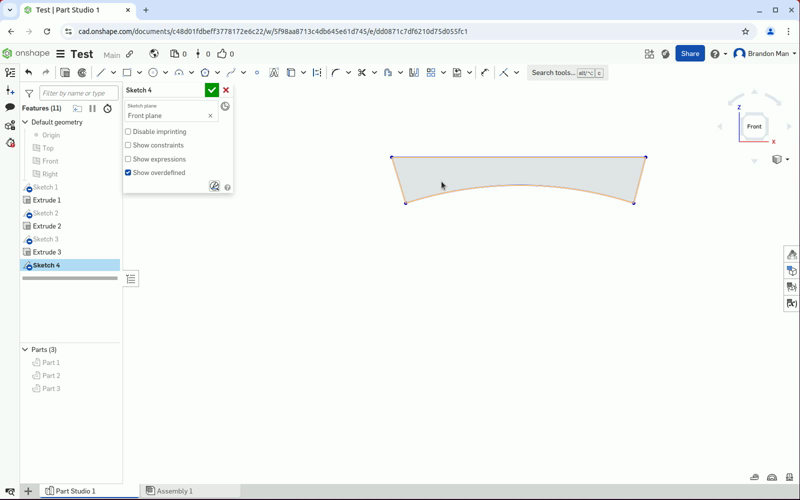
scroll(6)
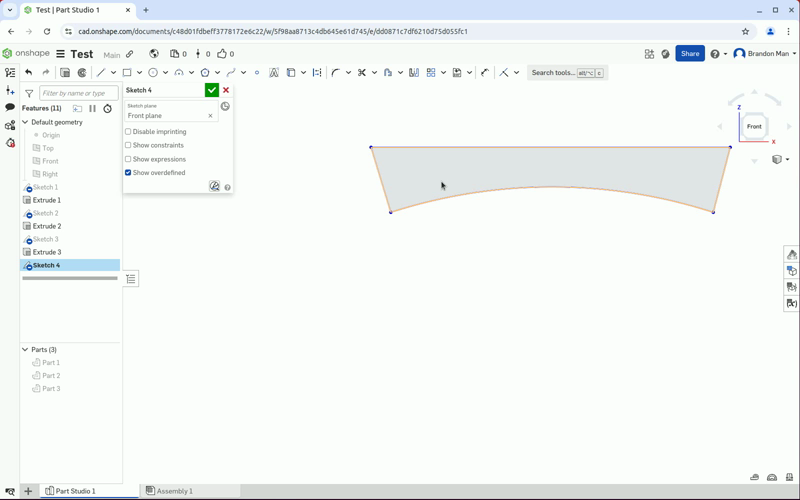
scroll(6)
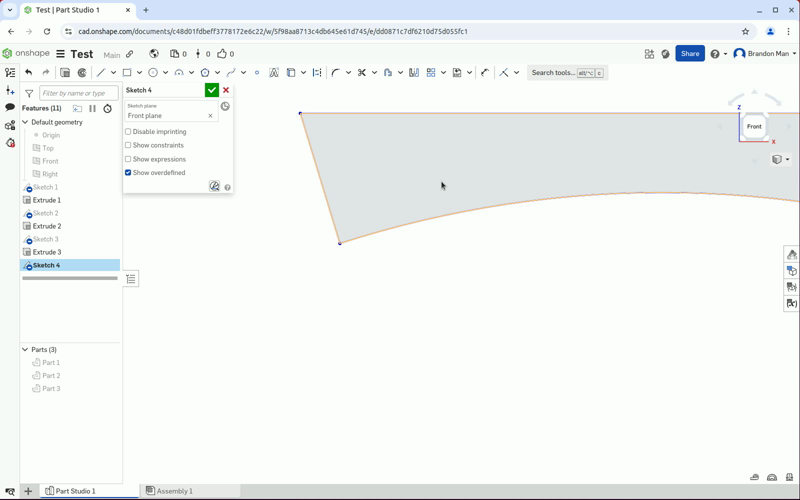
click(441, 181)
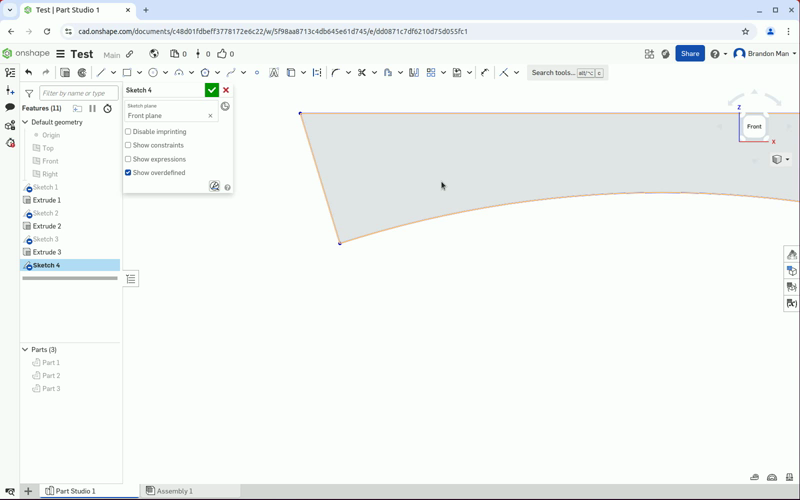
scroll(-6)
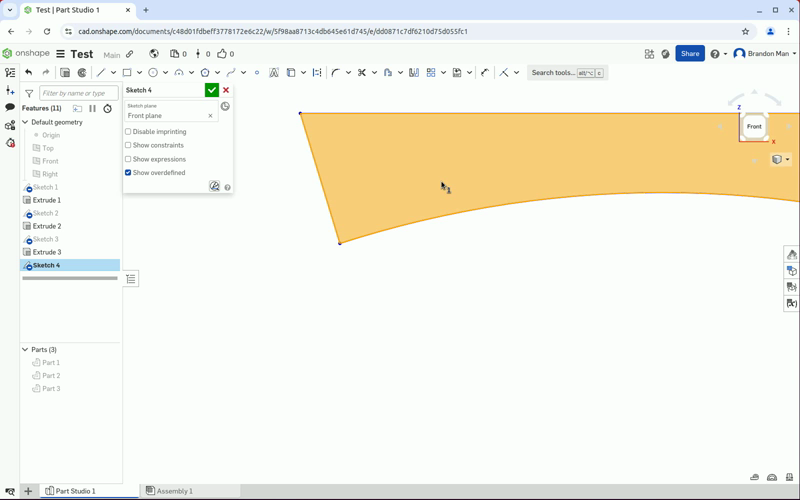
scroll(-6)
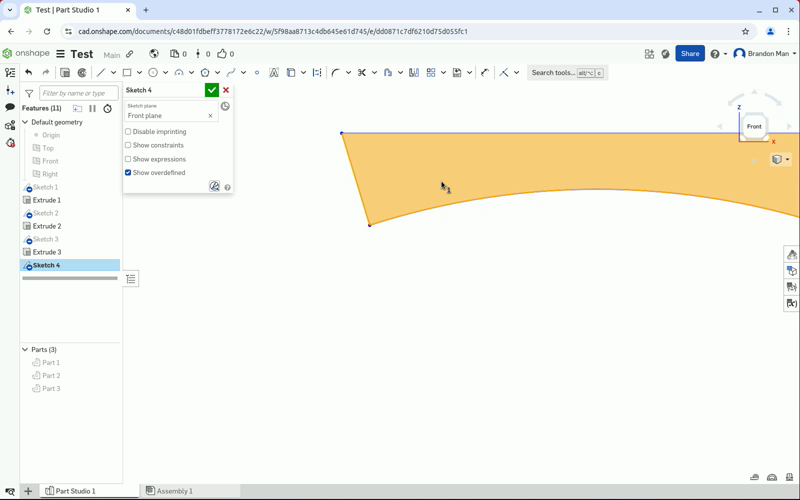
scroll(-6)
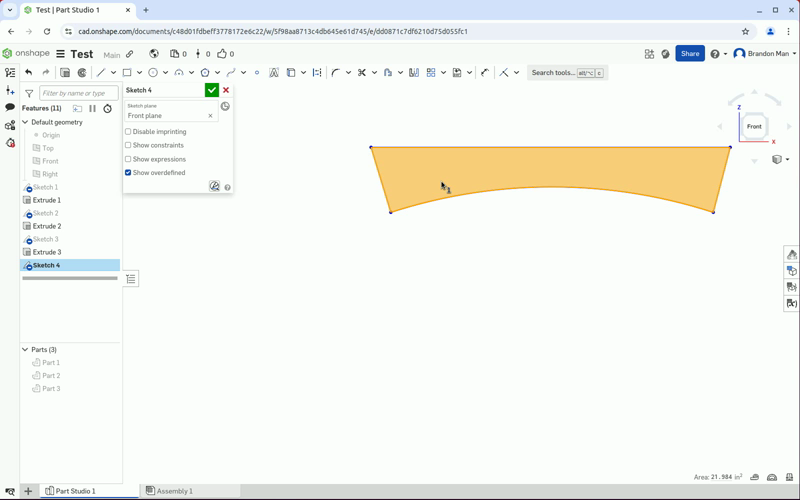
scroll(-6)
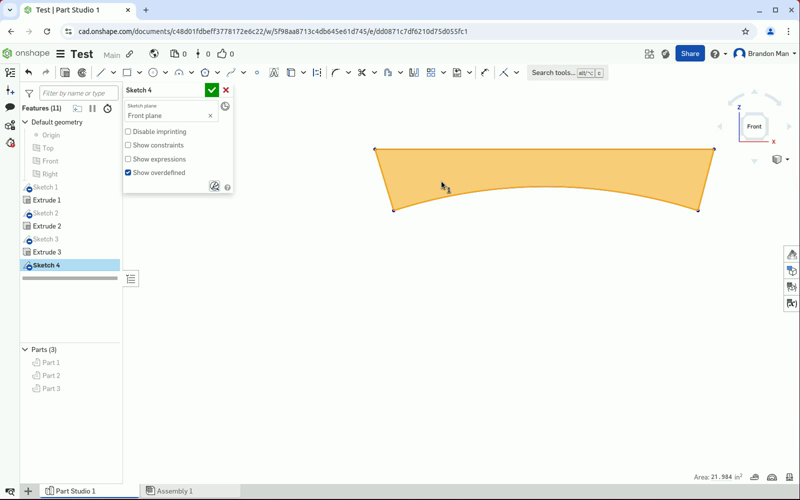
scroll(-6)
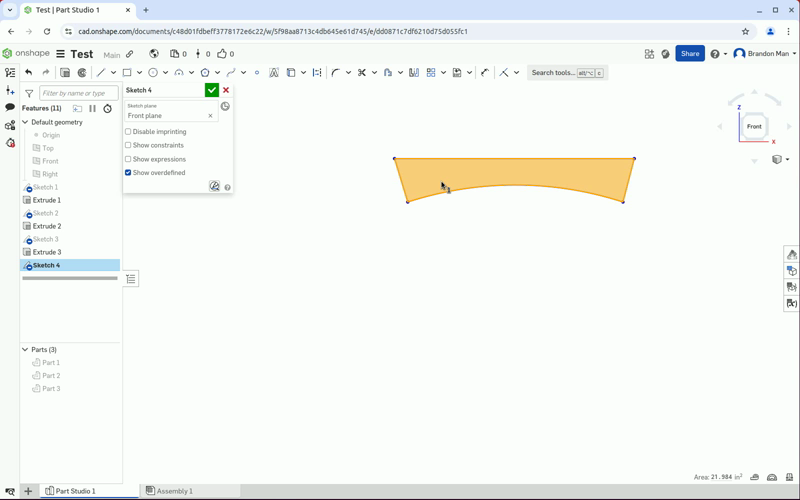
scroll(-6)
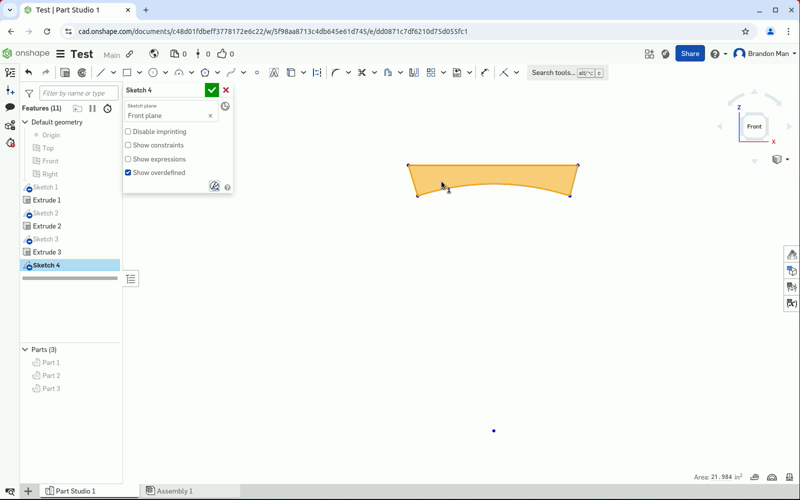
scroll(-6)
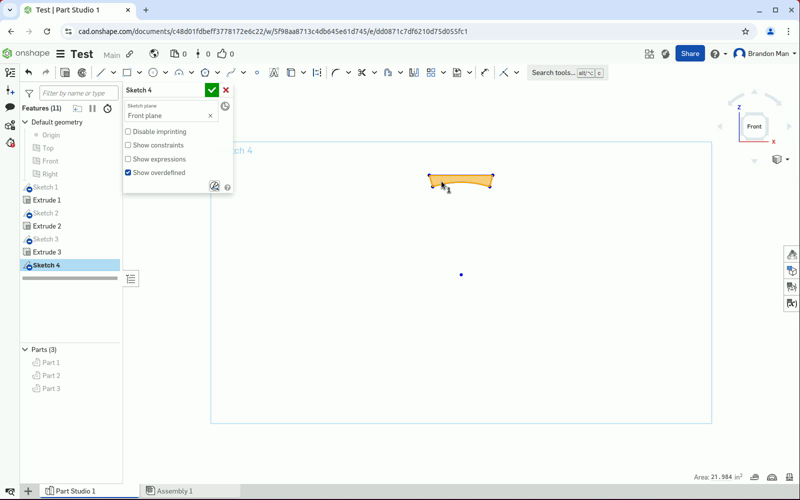
mouse_move(73, 352)
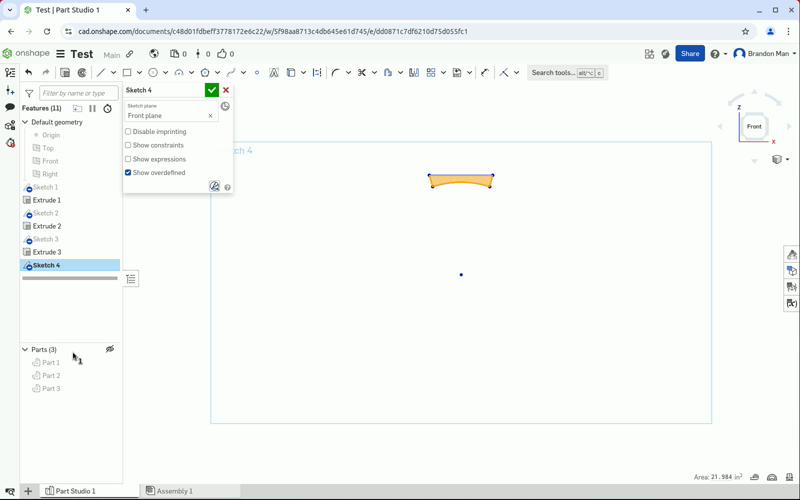
key(shift+y)
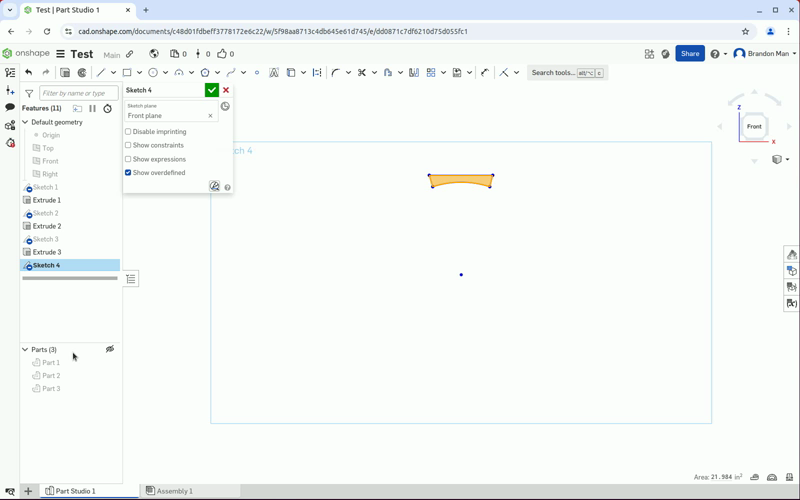
key(shift+e)
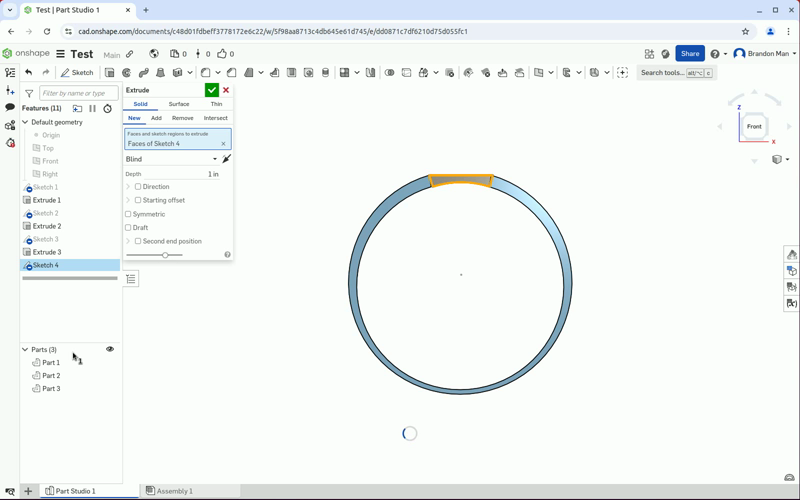
mouse_move(143, 106)
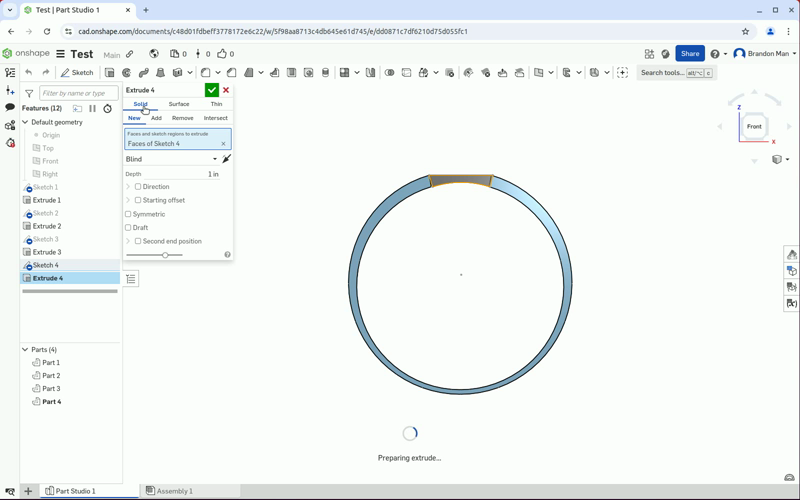
click(143, 106)
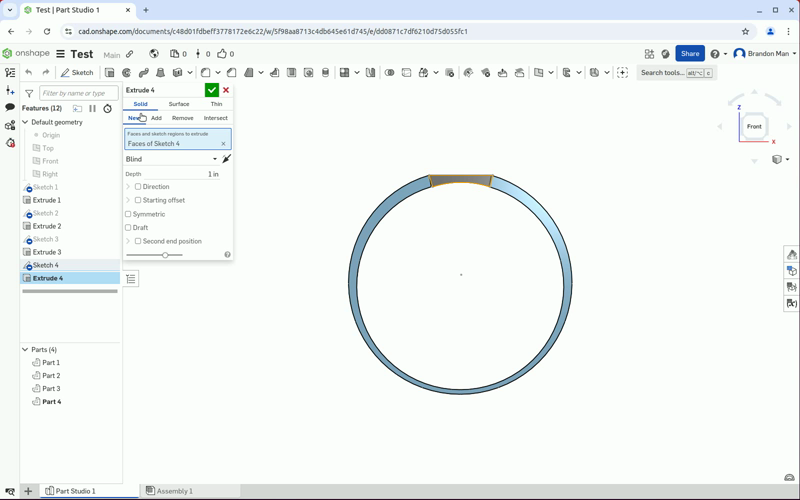
mouse_move(137, 120)
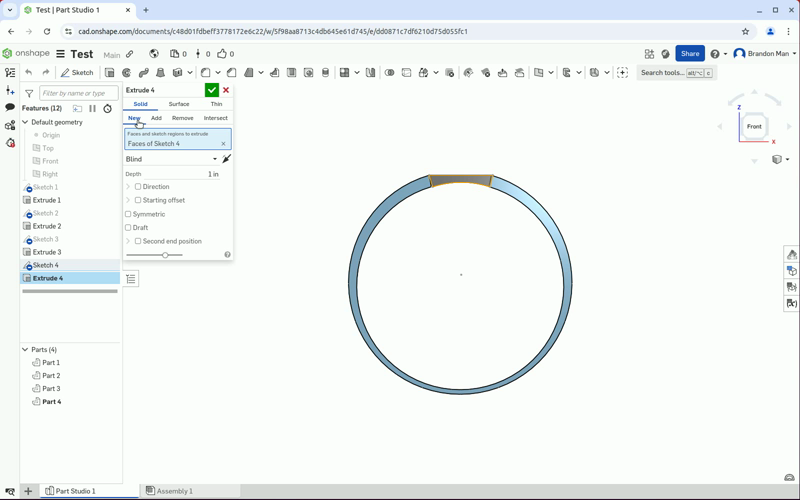
click(137, 120)
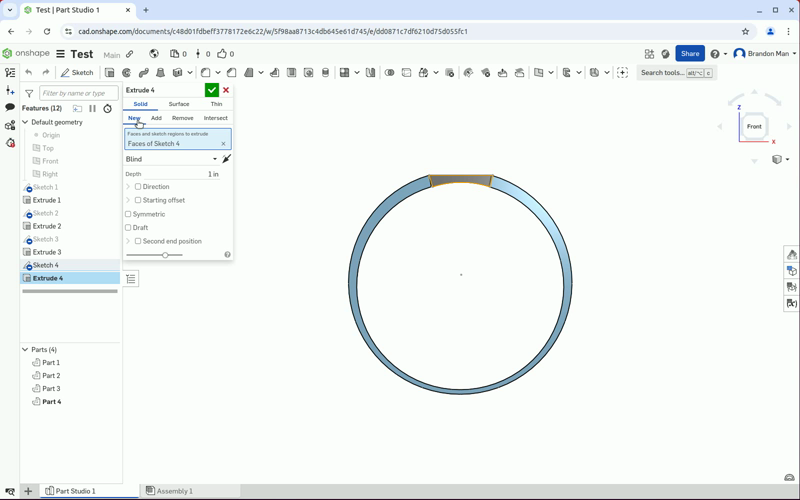
key(tab, 4)
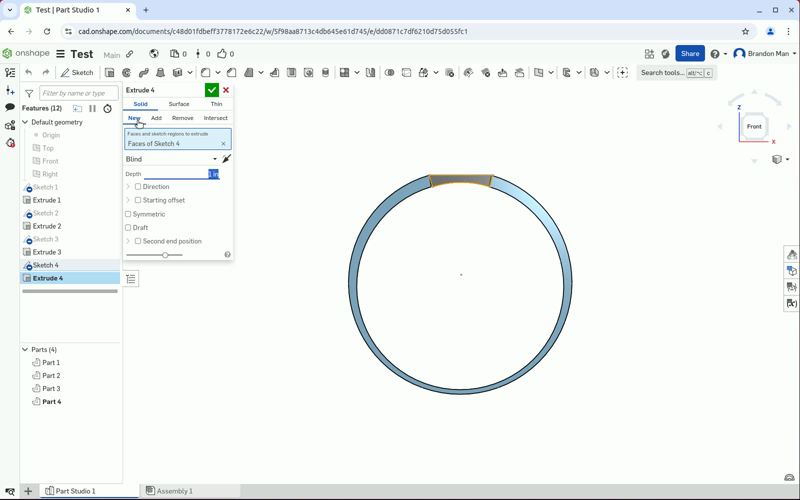
text(1.444)
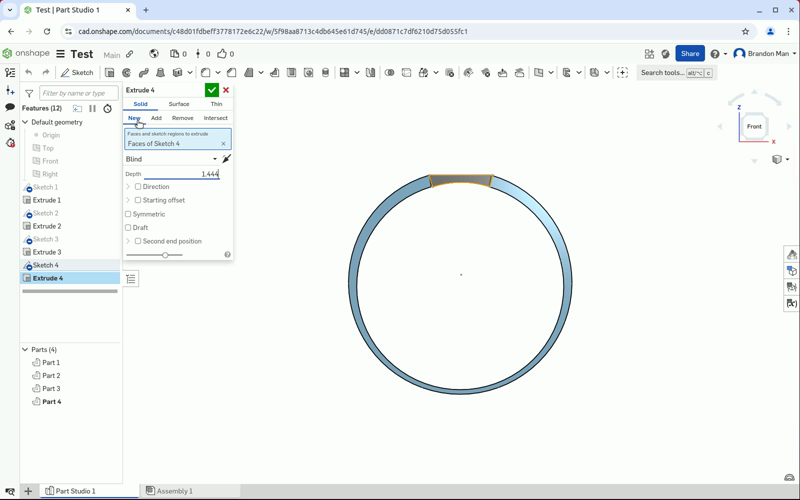
key(tab, 3)
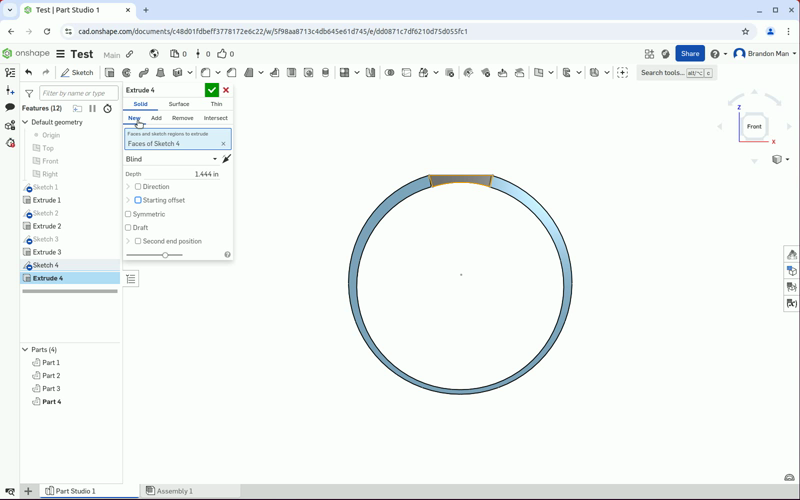
key(tab, 2)
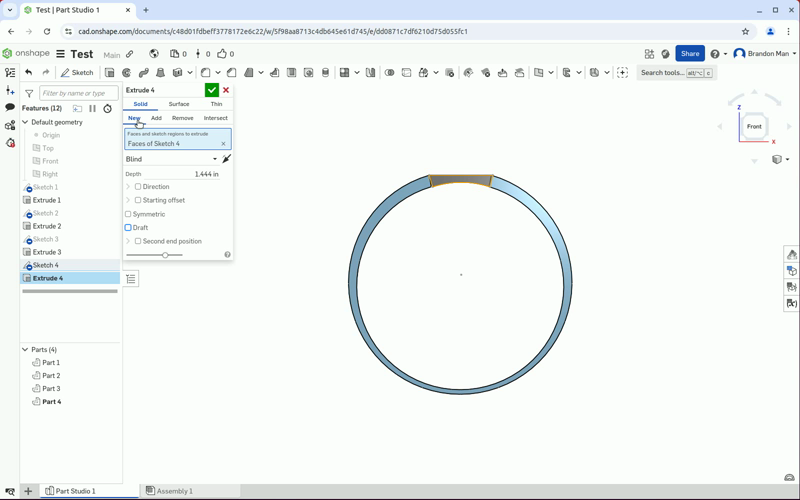
key(space)
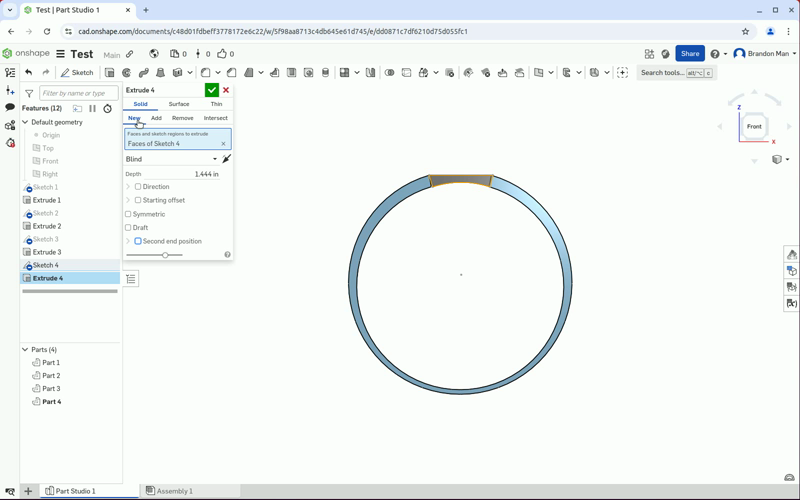
key(tab, 3)
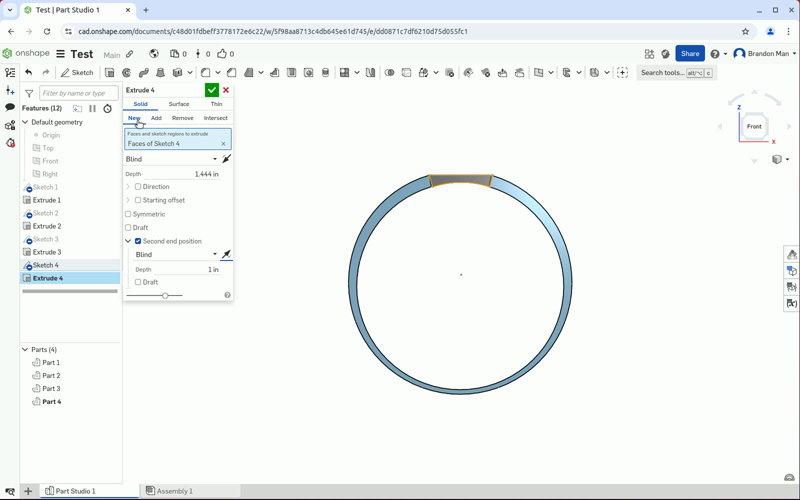
text(1.444)
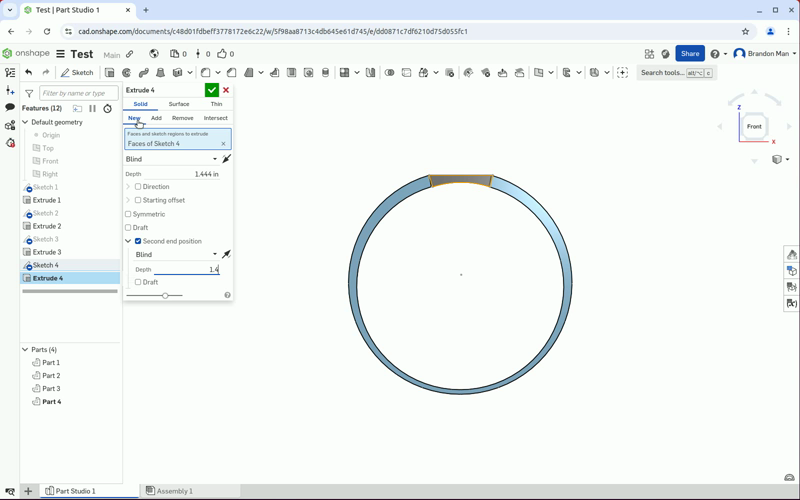
key(enter)
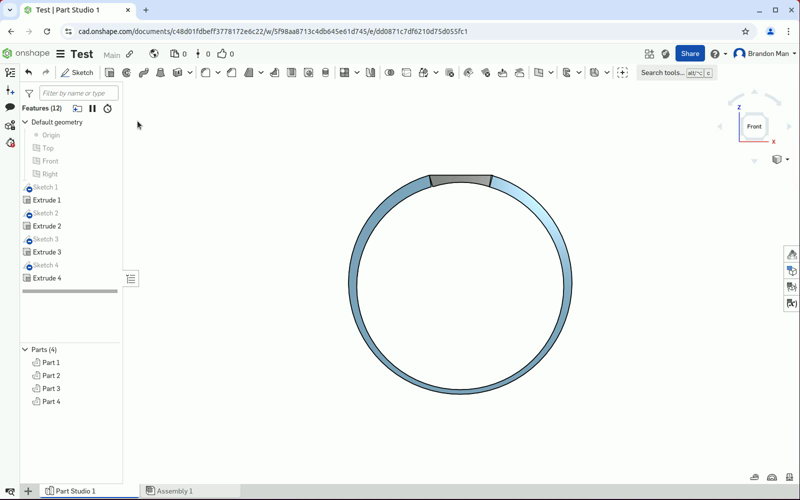
key(shift+h)
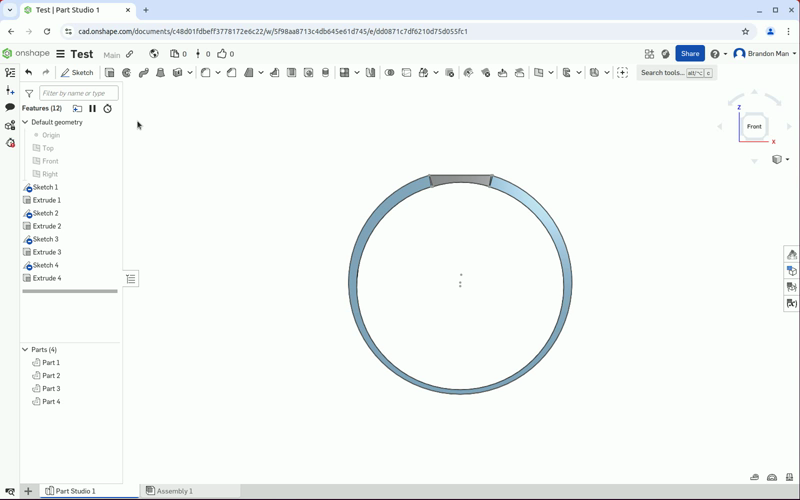
key(shift+h)
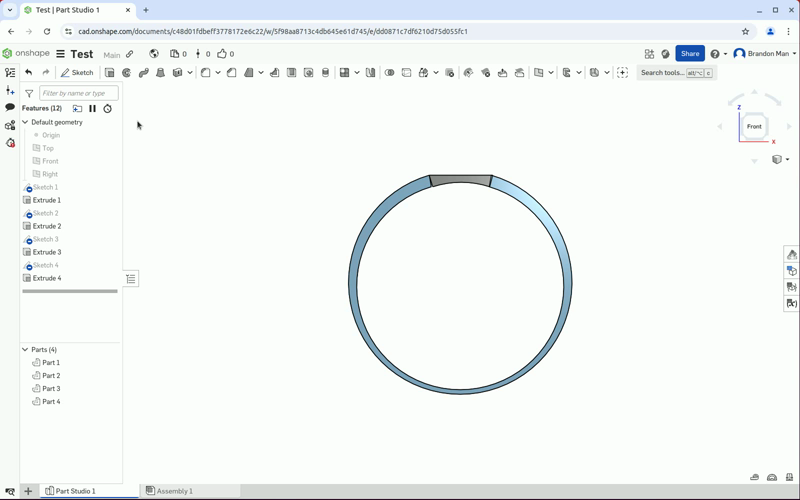
mouse_move(73, 189)
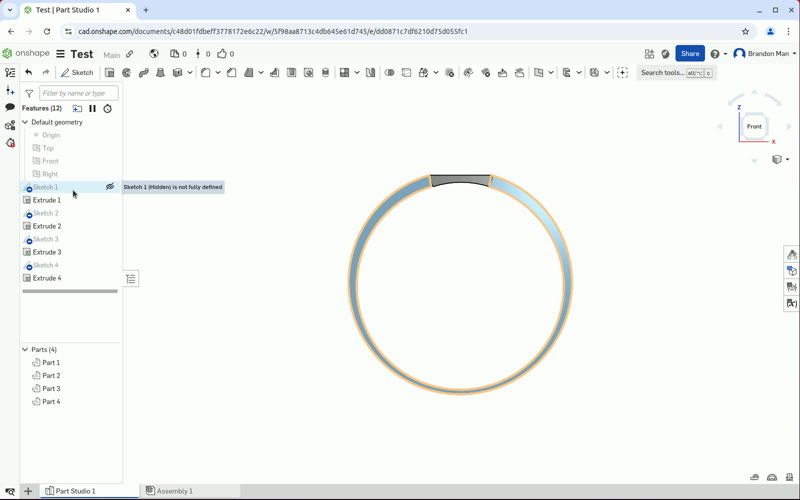
click(73, 189)
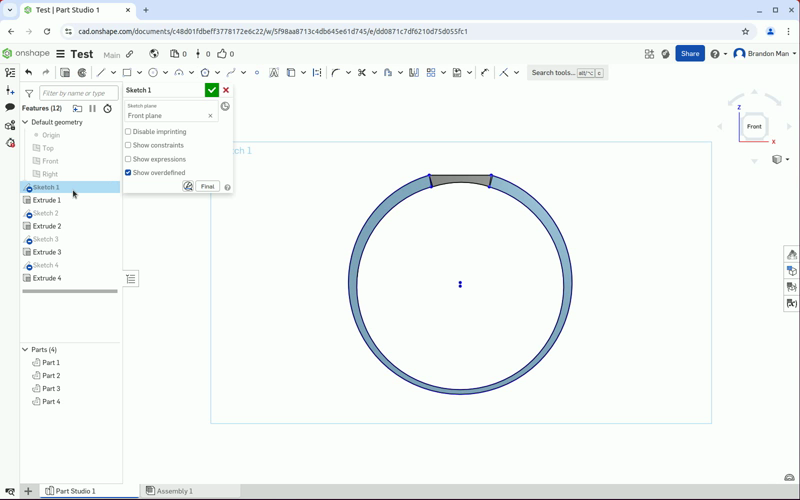
mouse_move(229, 92)
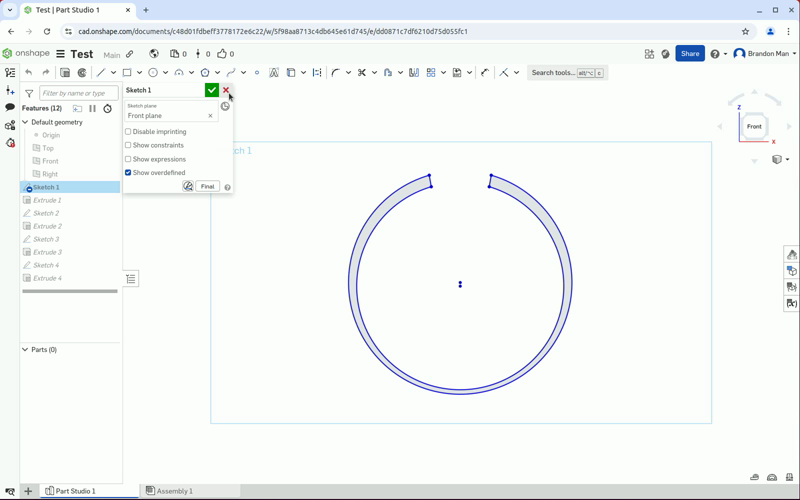
click(229, 92)
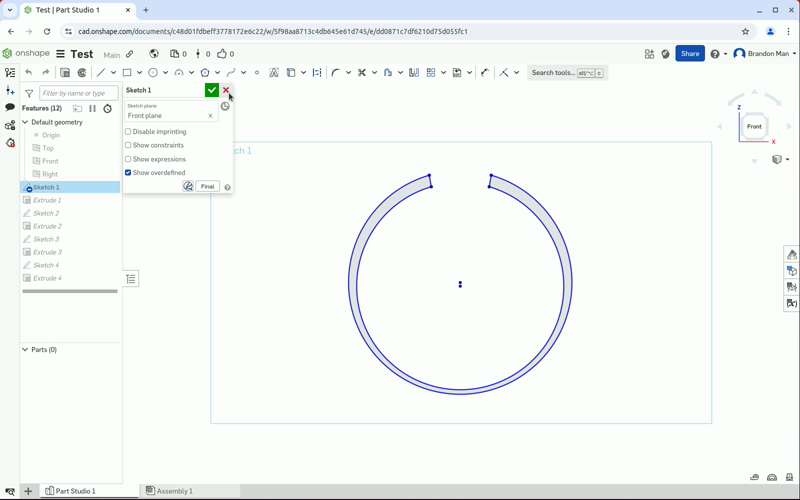
key(shift+s)
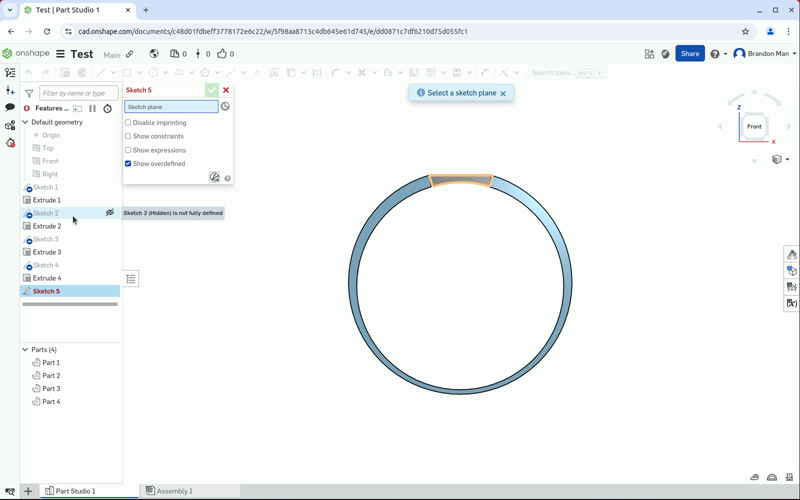
scroll(3)
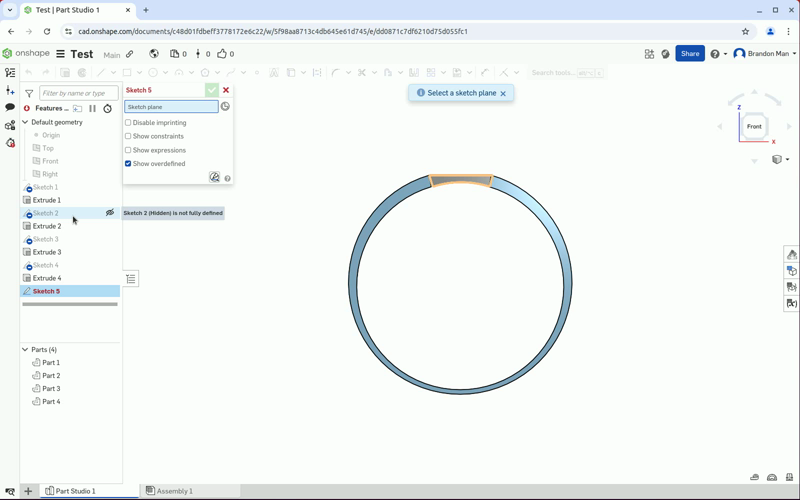
mouse_move(73, 163)
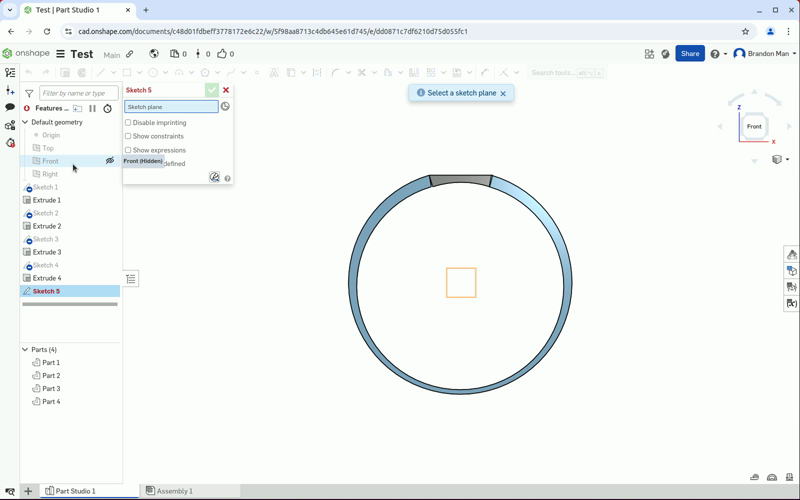
click(73, 163)
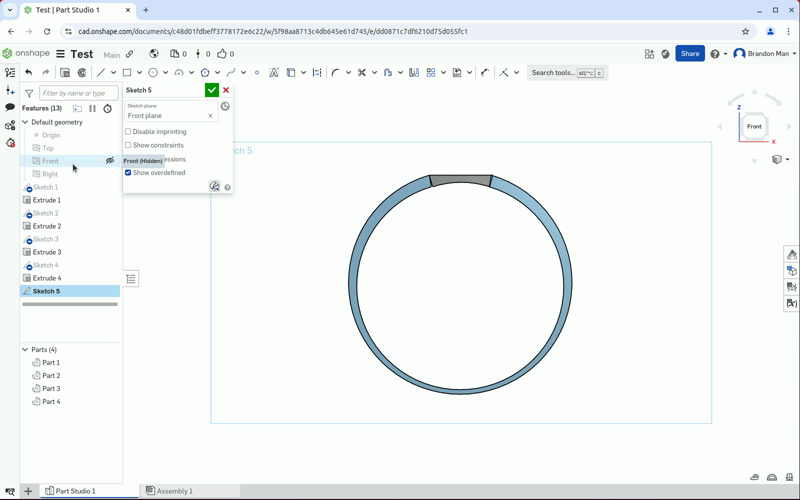
mouse_move(73, 352)
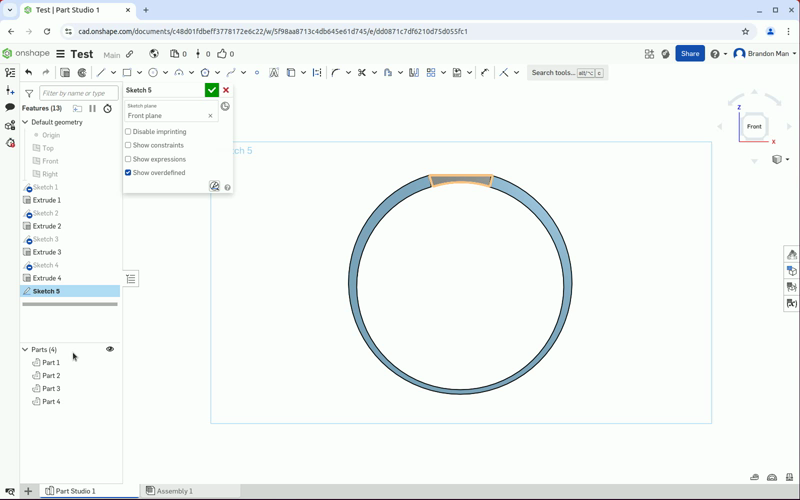
key(y)
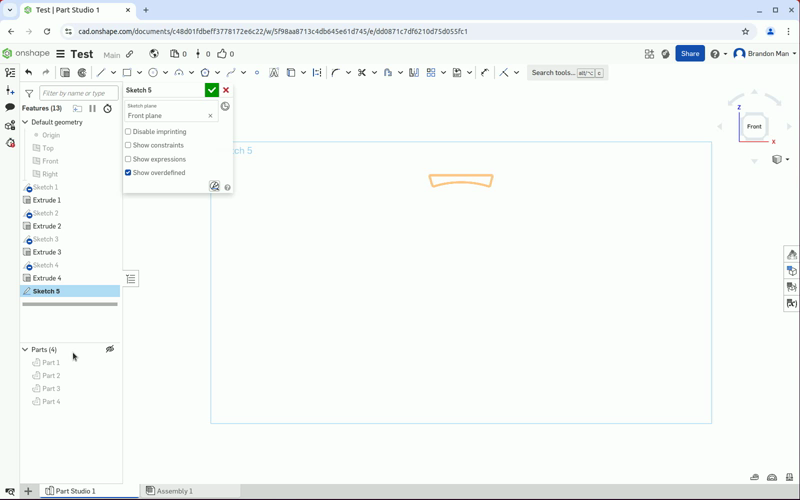
key(a)
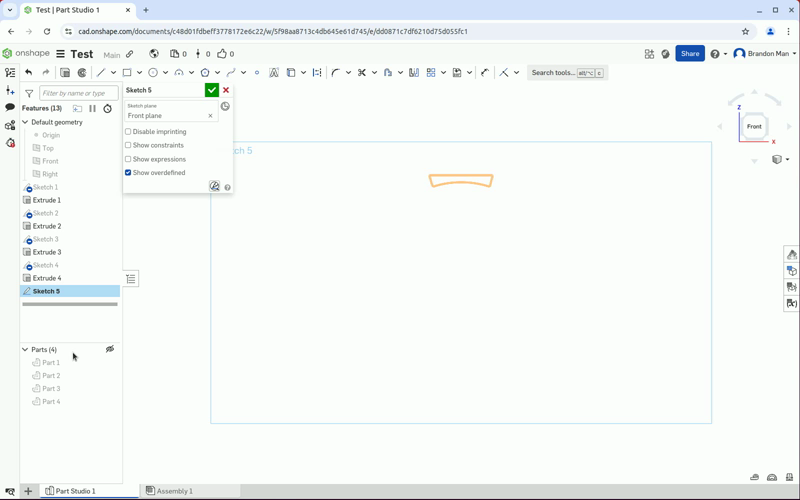
key_down(shift)
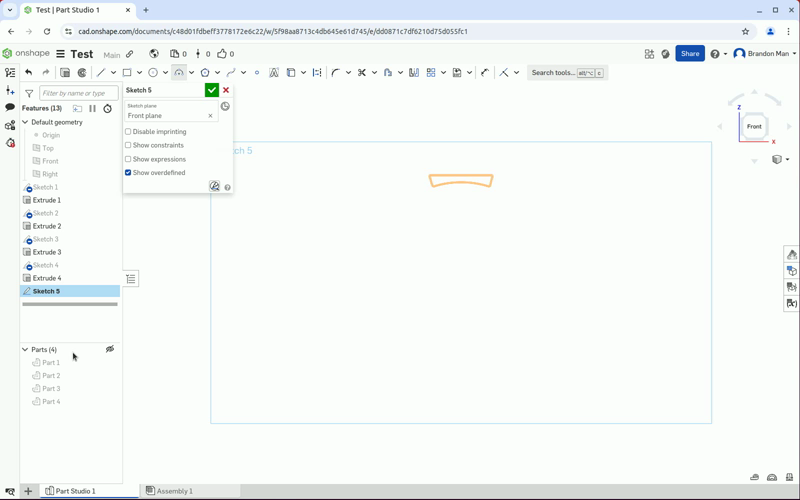
mouse_move(429, 175)
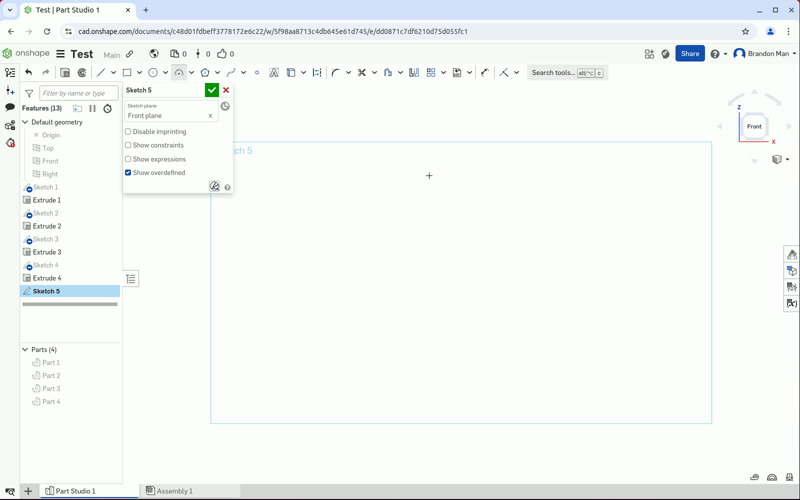
click(429, 175)
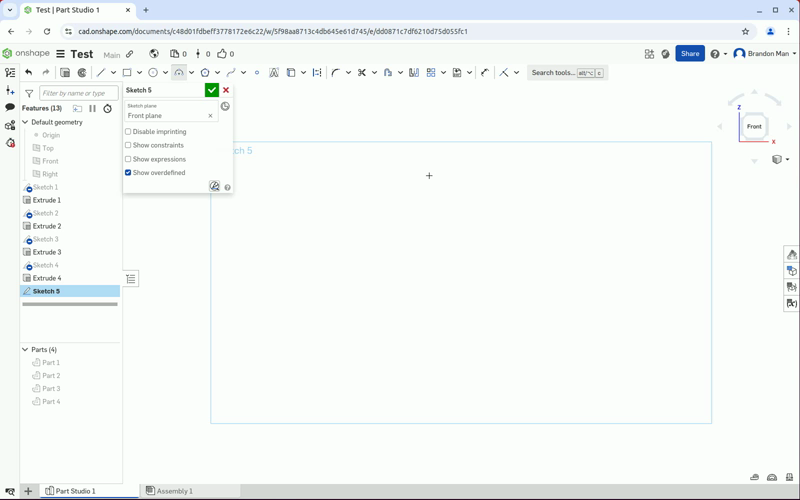
key_up(shift)
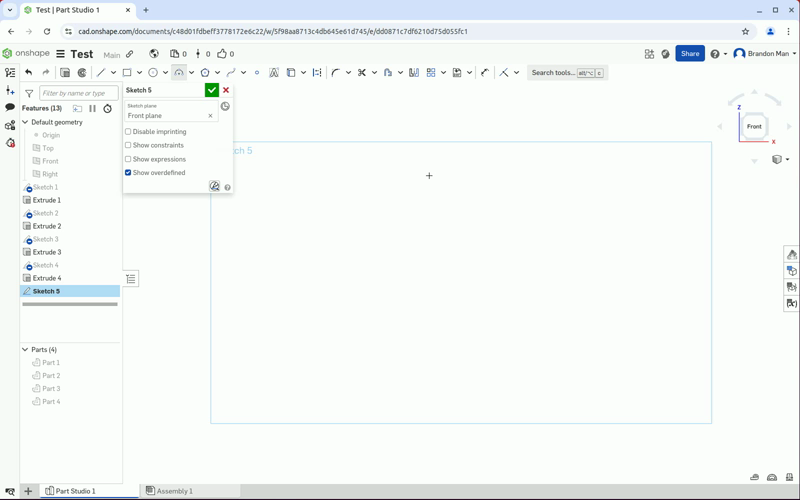
key_down(shift)
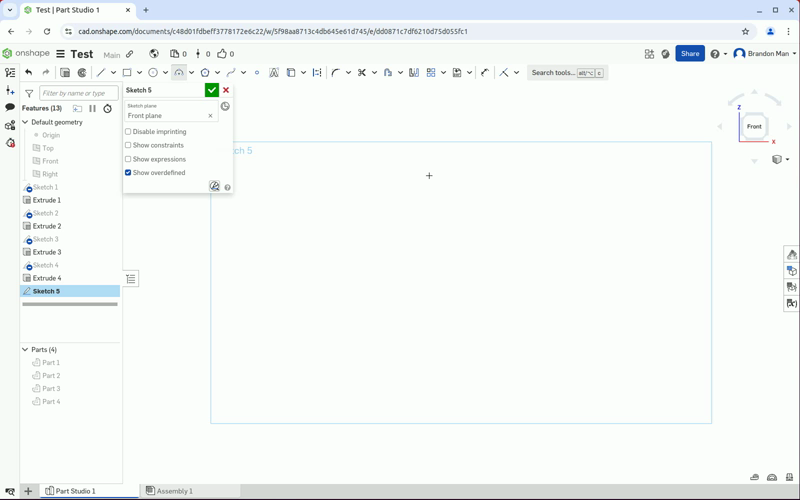
mouse_move(491, 175)
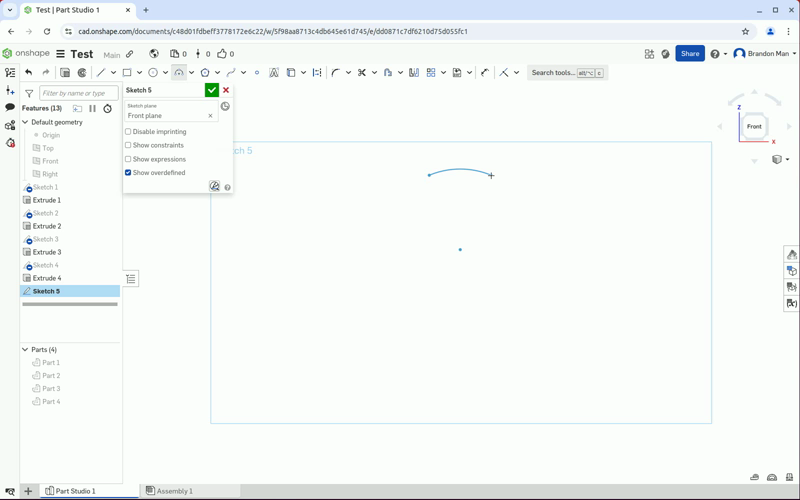
click(491, 175)
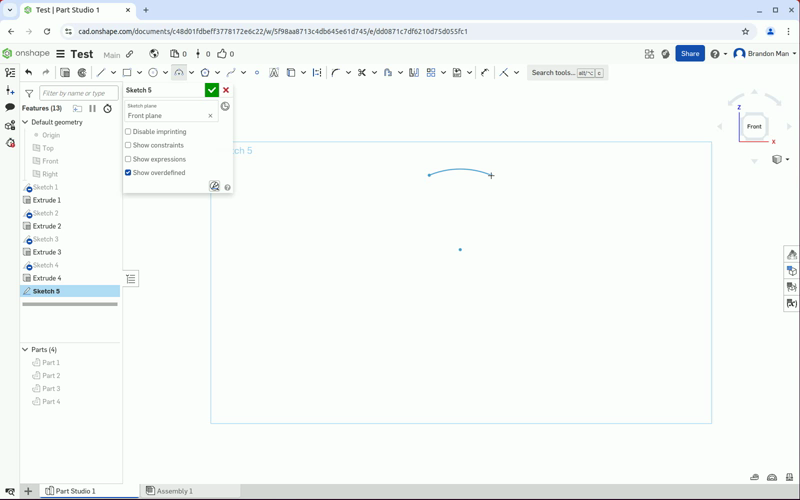
mouse_move(460, 394)
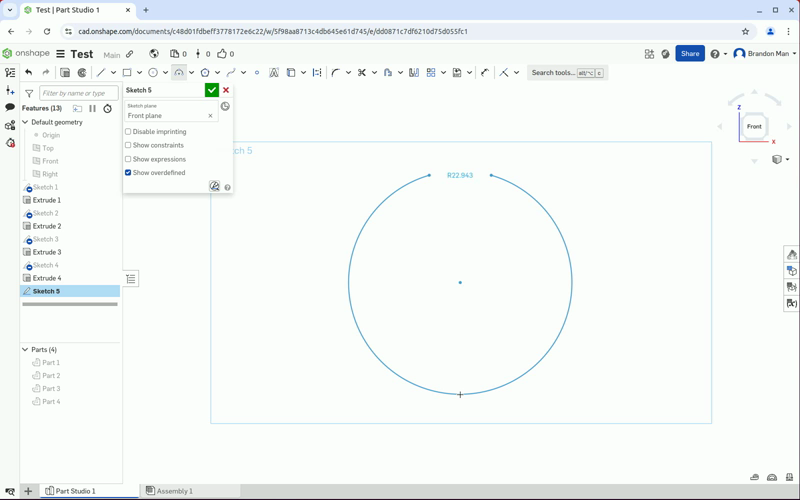
click(460, 394)
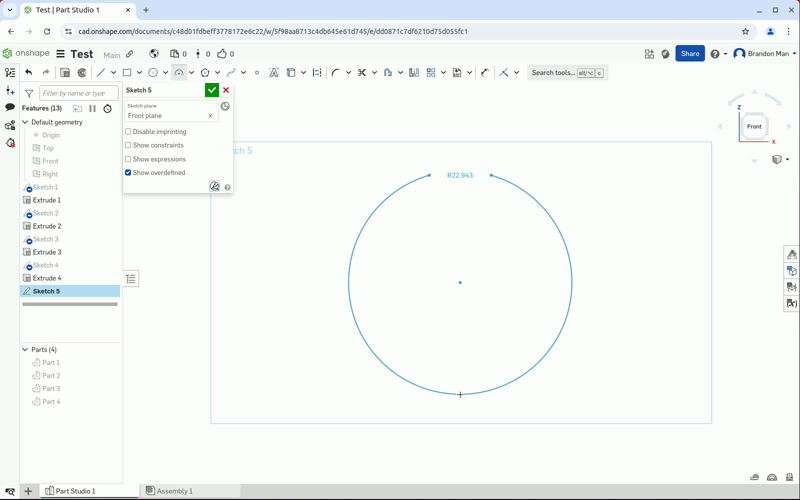
key_up(shift)
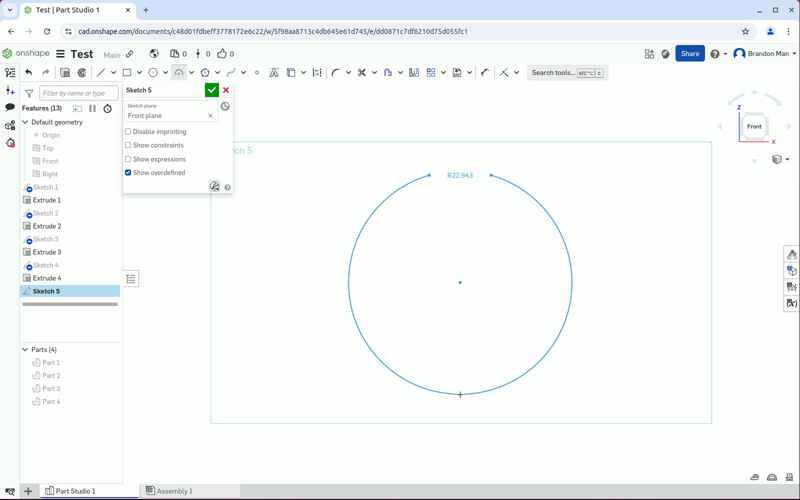
key(esc)
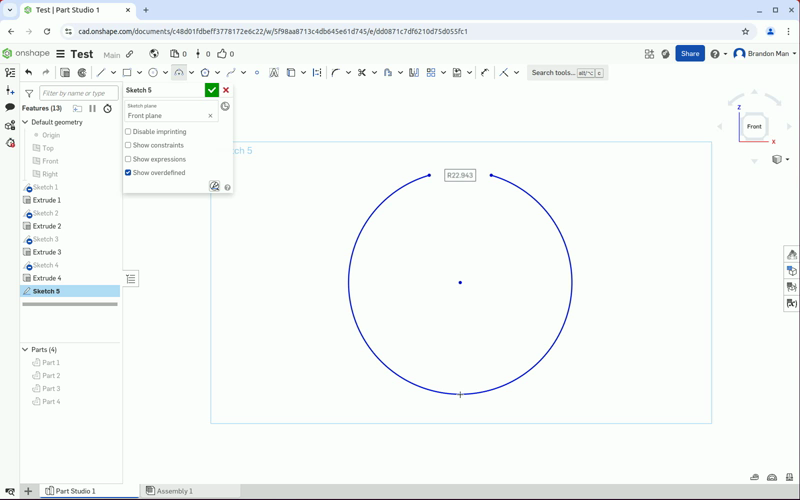
key(l)
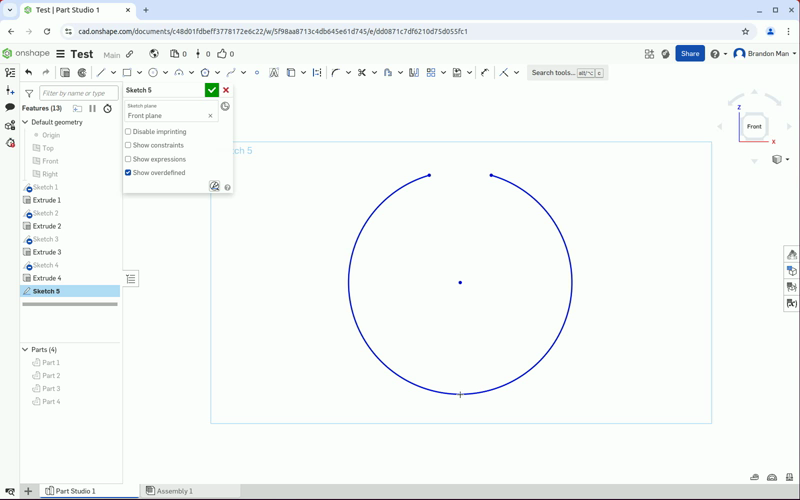
mouse_move(491, 175)
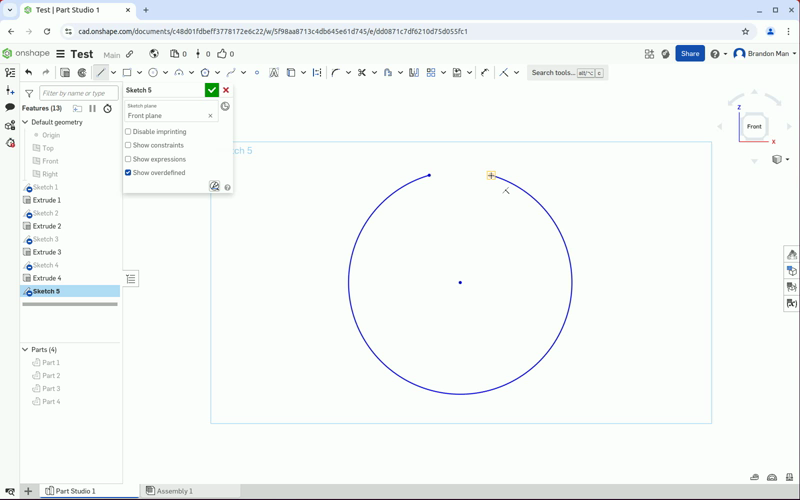
click(491, 175)
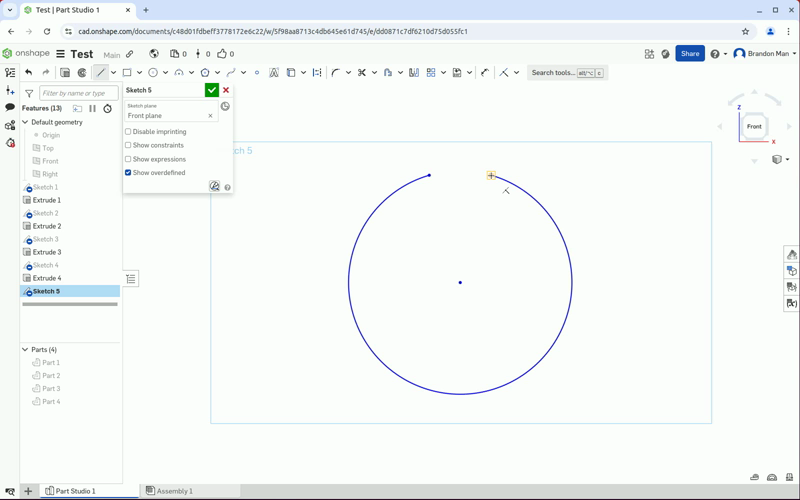
key_down(shift)
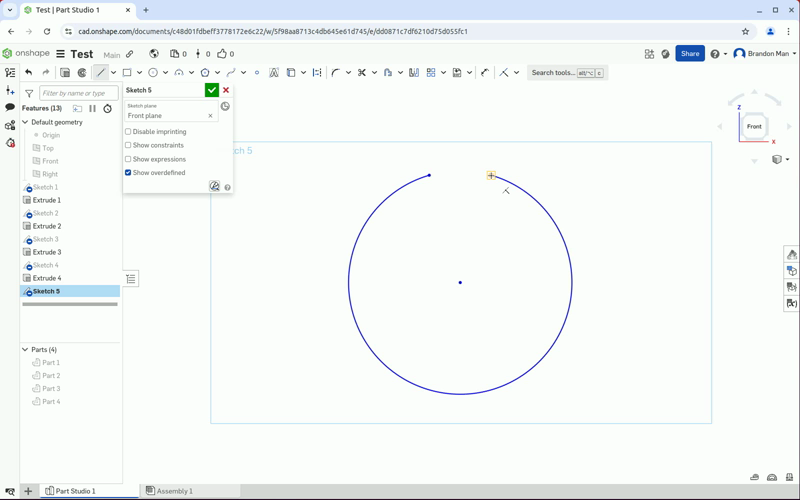
mouse_move(521, 175)
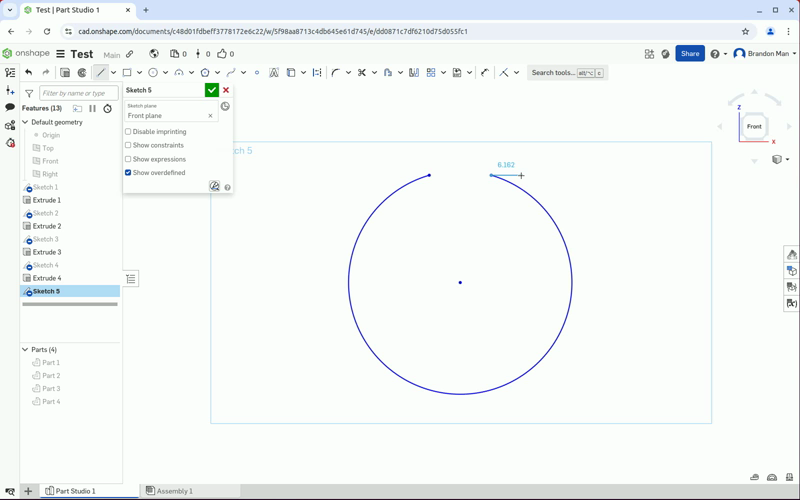
mouse_move(489, 186)
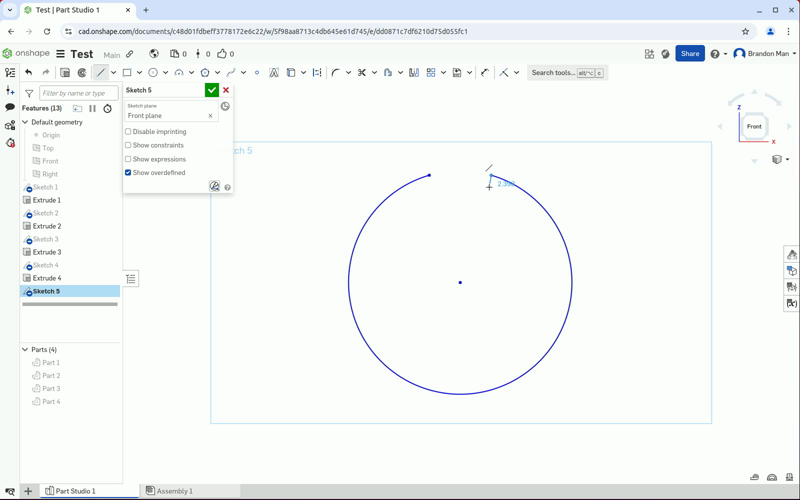
click(489, 186)
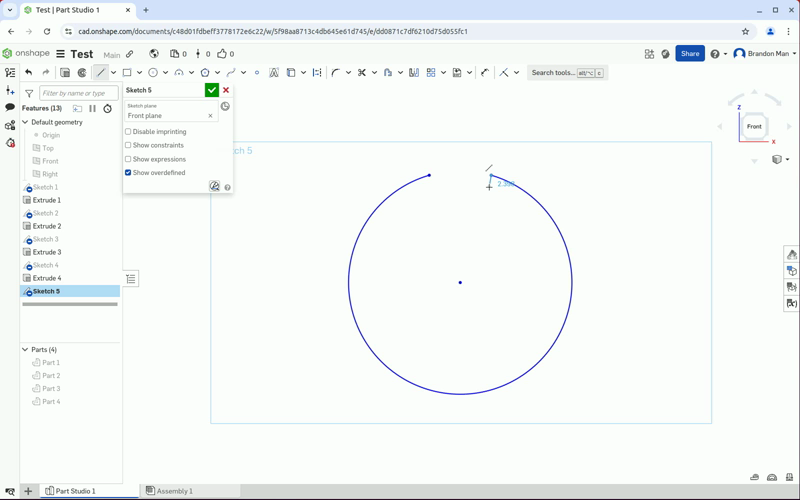
key_up(shift)
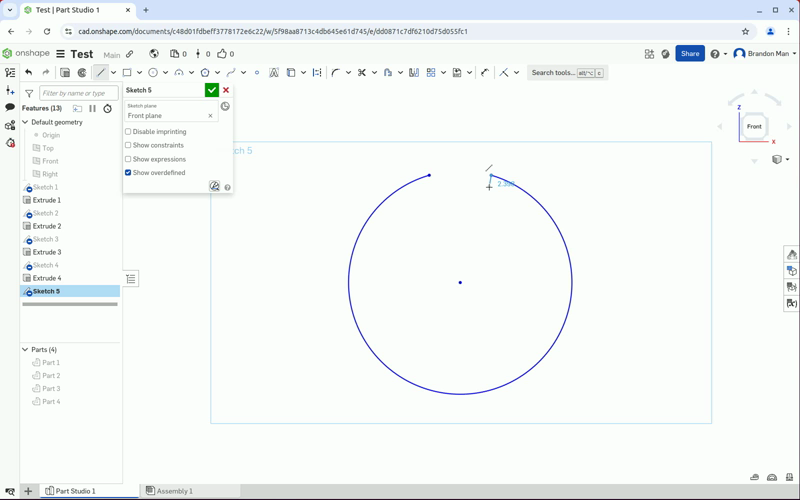
key(esc)
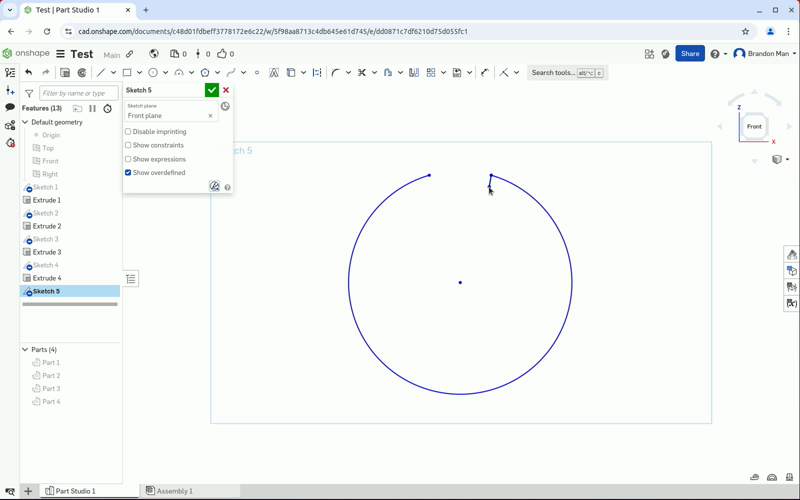
key(a)
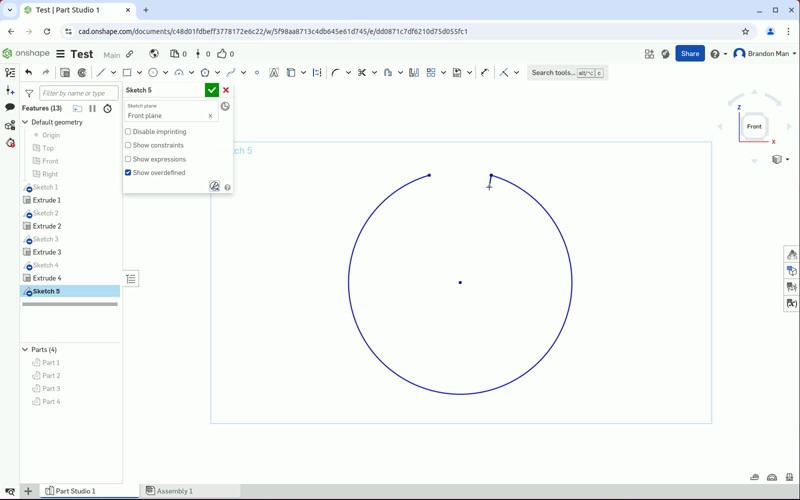
mouse_move(489, 186)
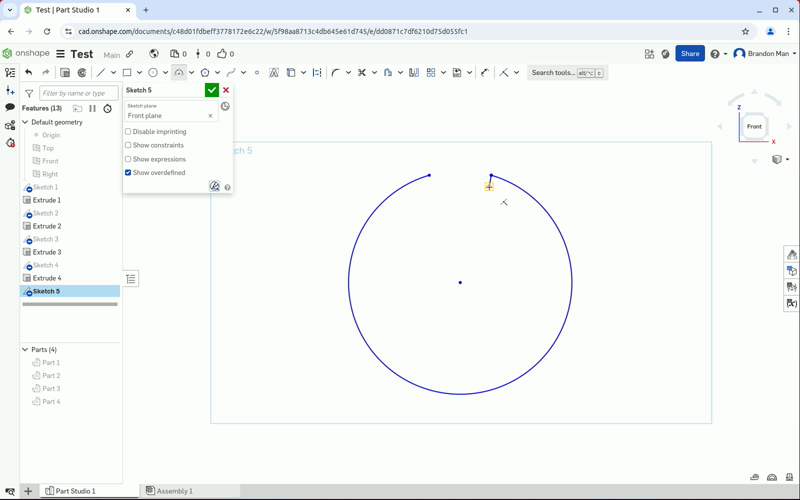
click(489, 186)
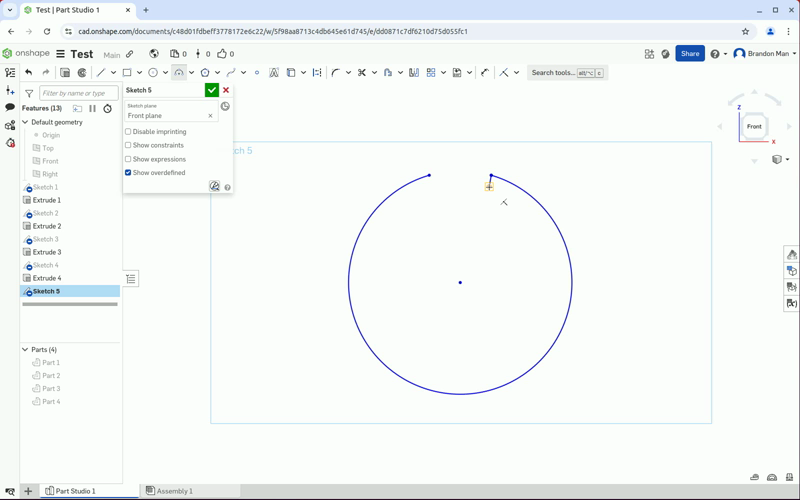
key_down(shift)
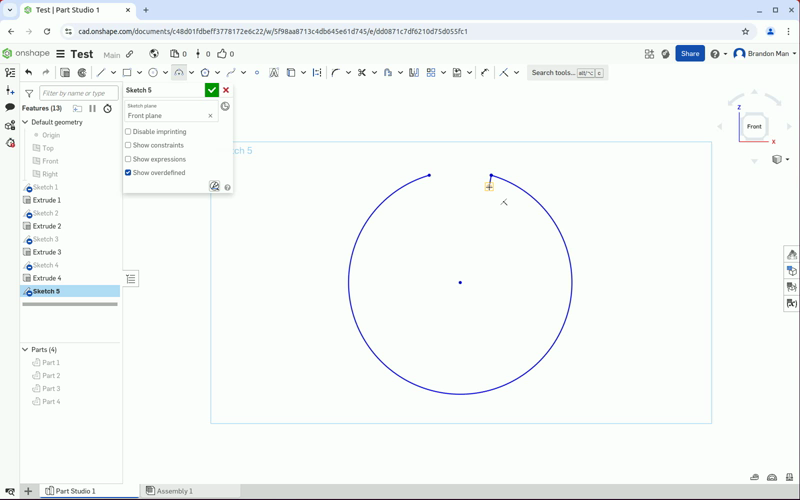
mouse_move(431, 186)
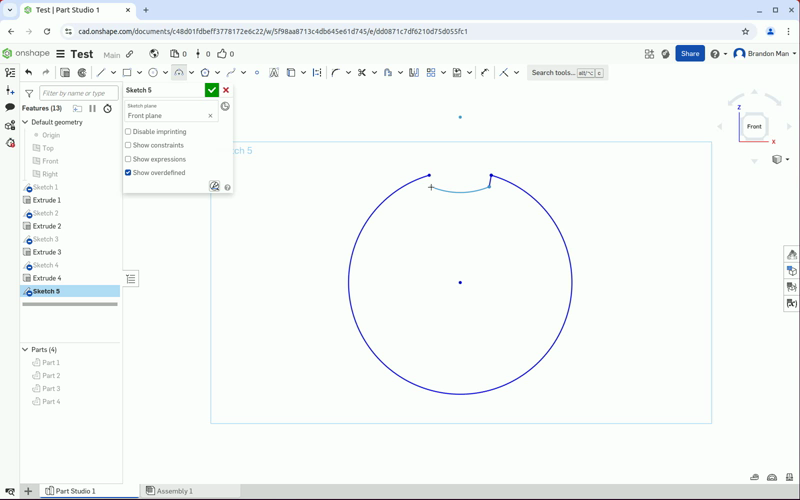
click(431, 186)
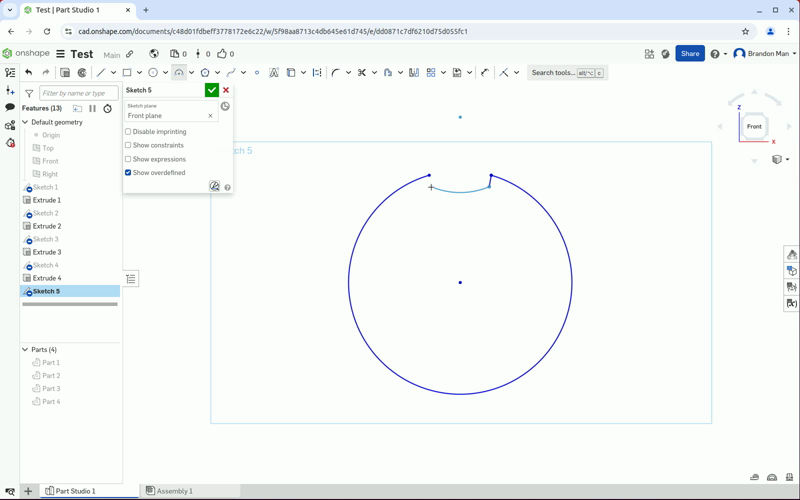
mouse_move(460, 389)
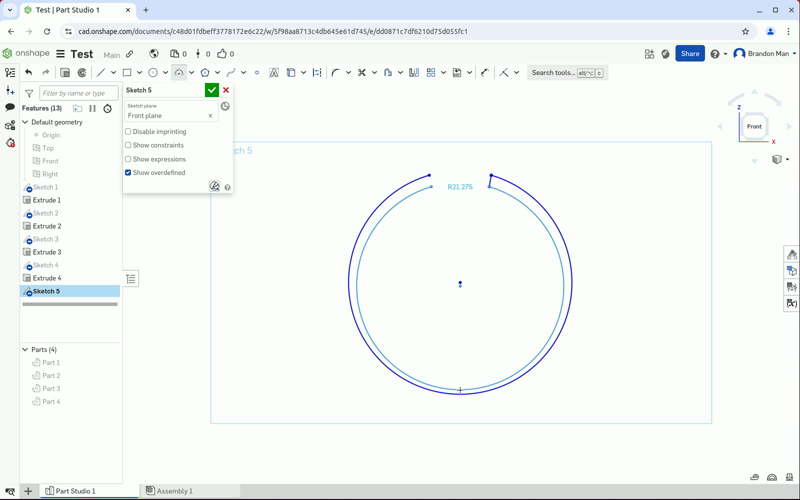
click(460, 389)
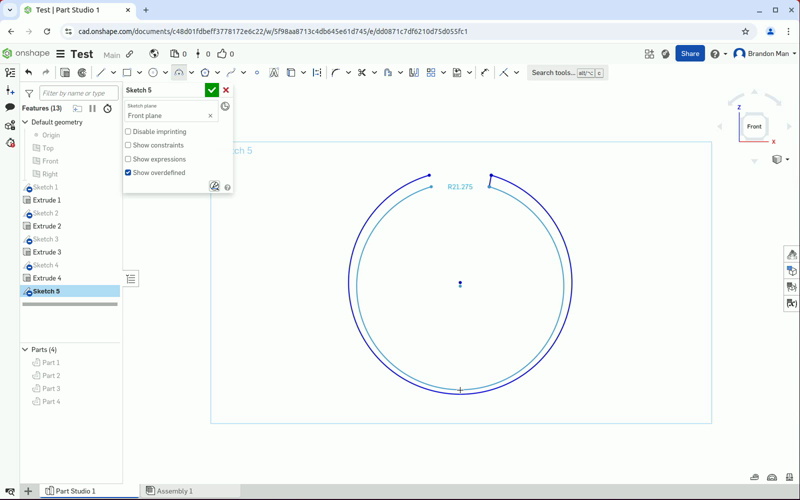
key_up(shift)
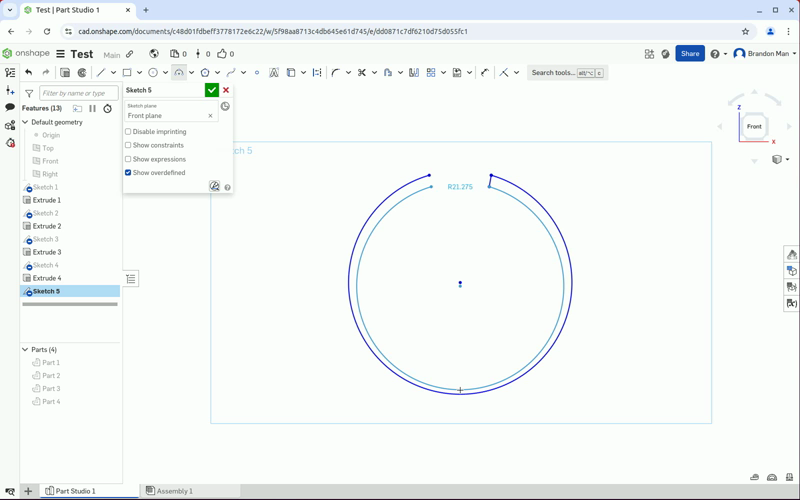
key(esc)
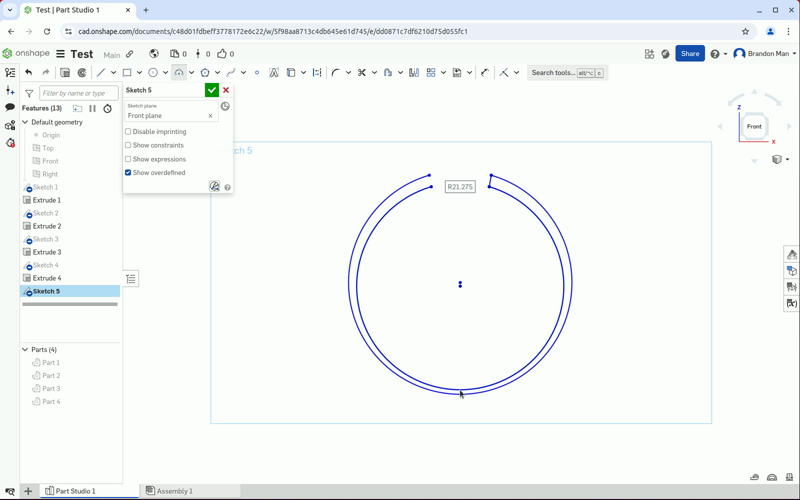
key(l)
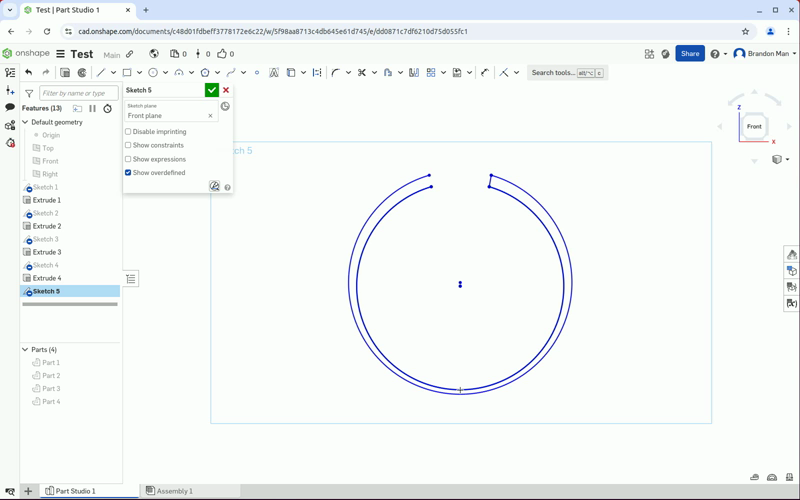
mouse_move(431, 186)
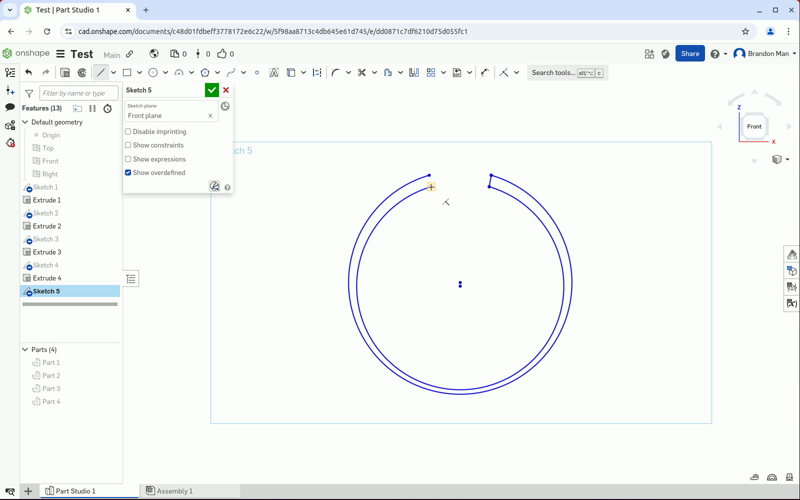
click(431, 186)
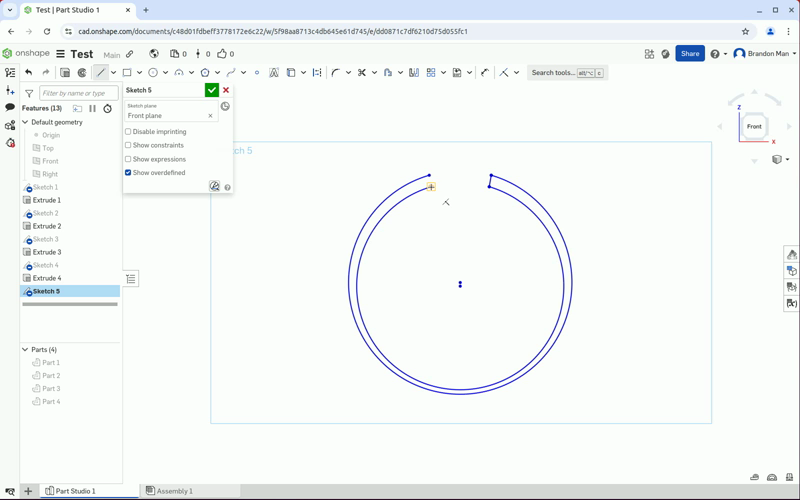
mouse_move(461, 186)
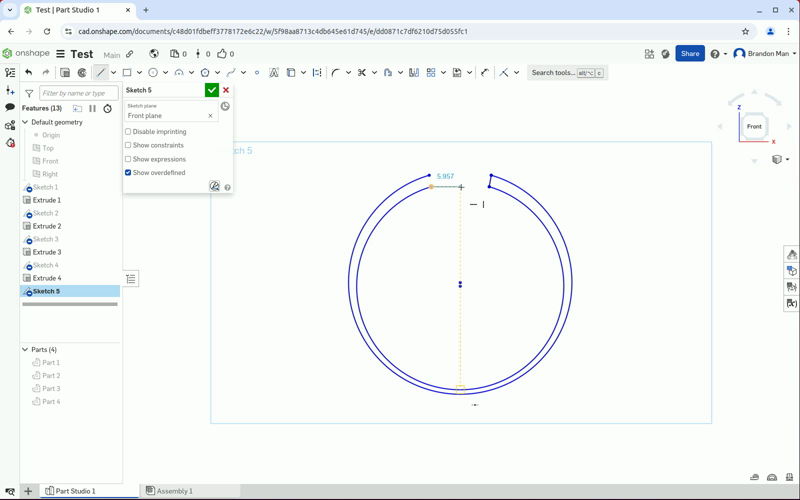
key_down(shift)
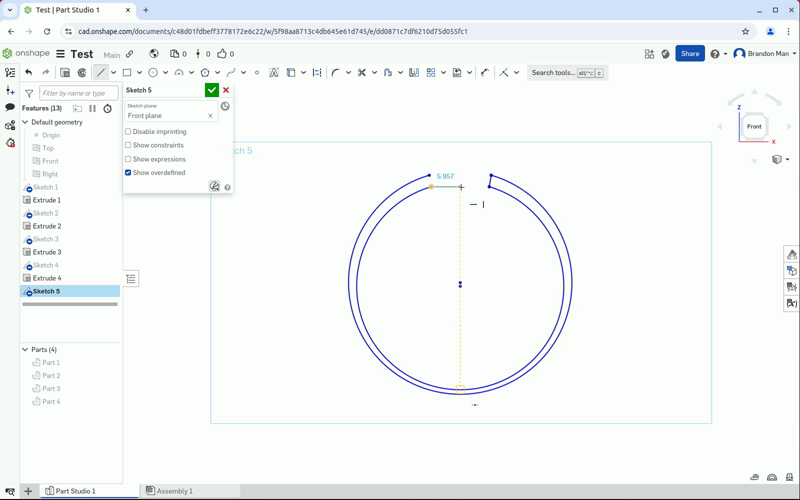
mouse_move(429, 175)
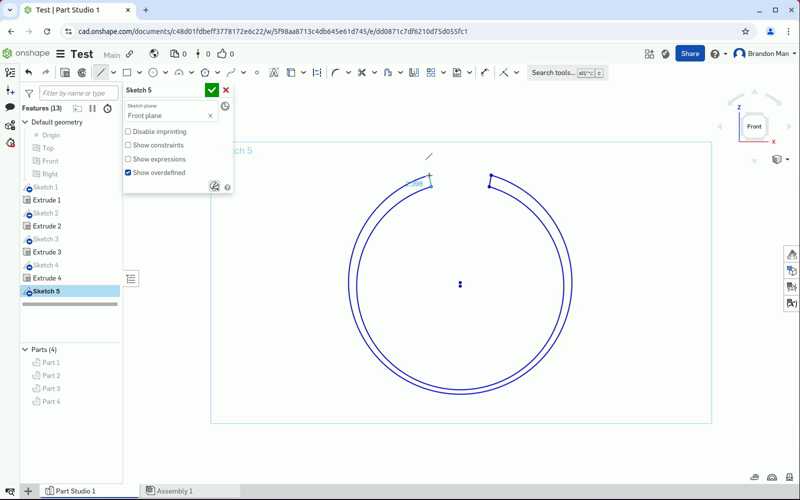
key_up(shift)
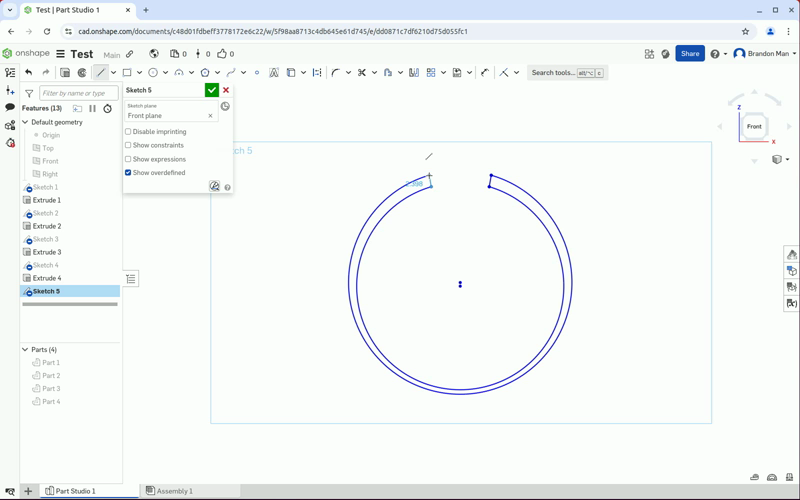
click(429, 175)
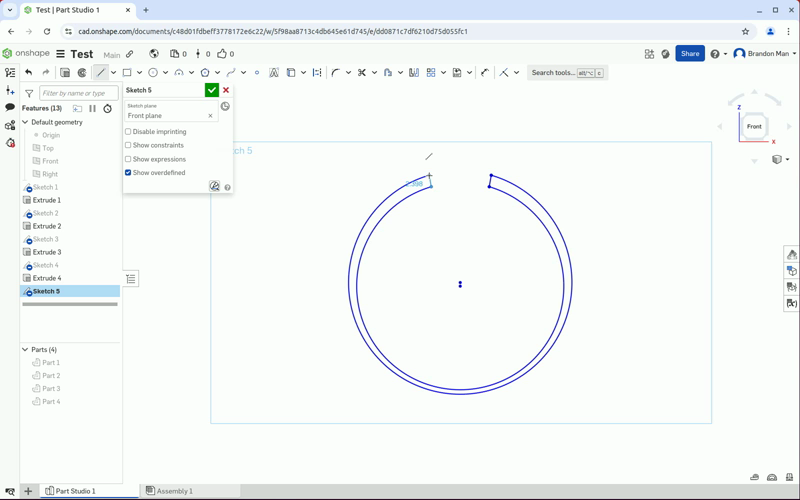
key(esc)
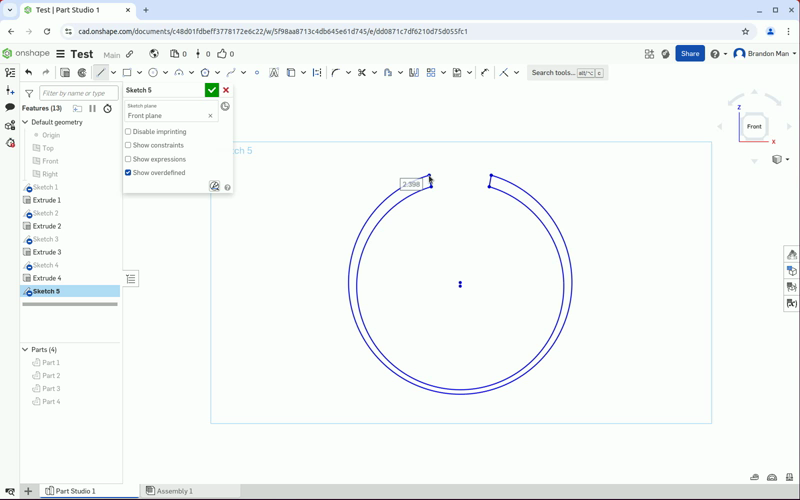
mouse_move(503, 187)
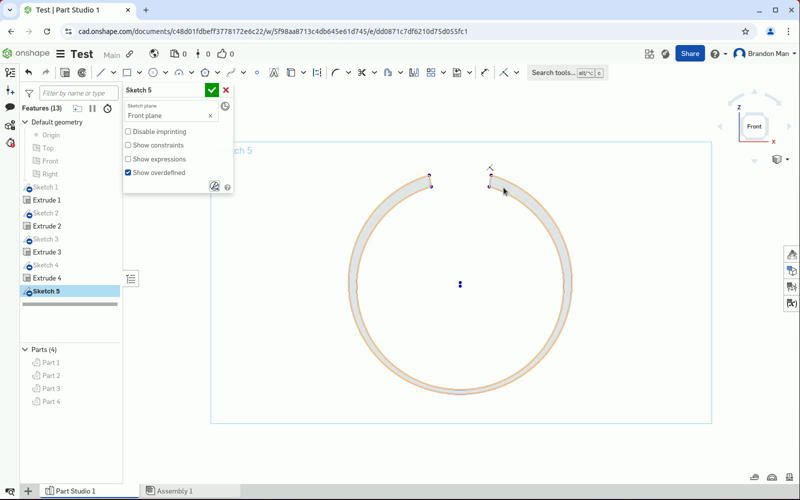
click(503, 187)
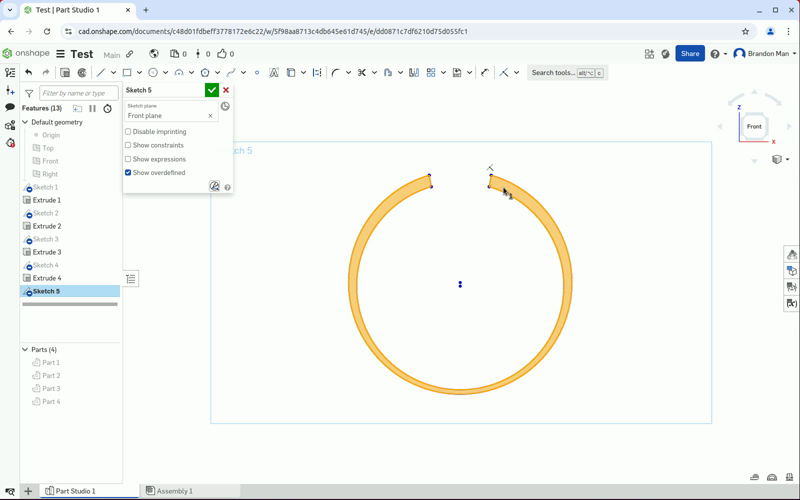
mouse_move(73, 352)
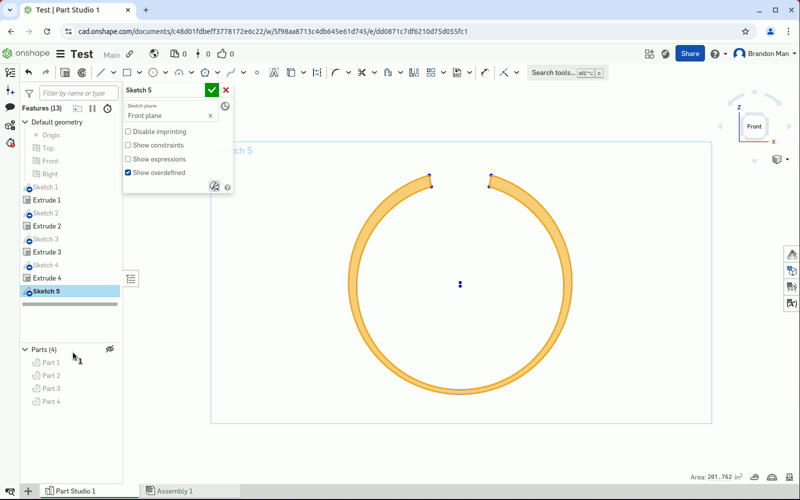
key(shift+y)
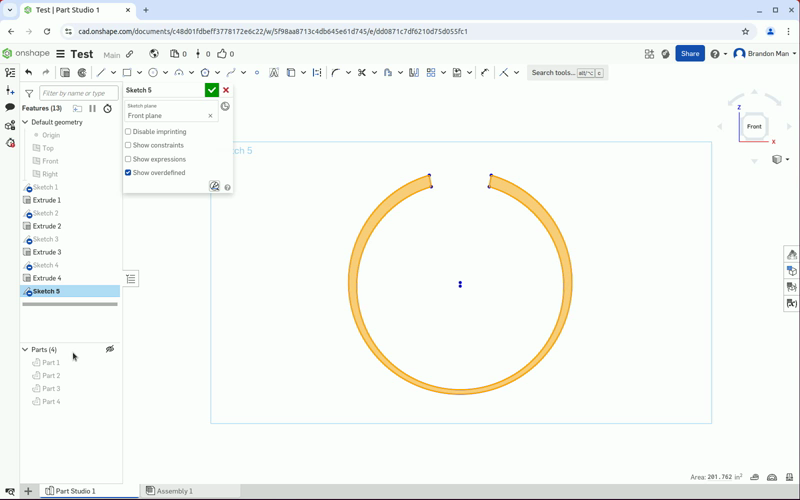
key(shift+e)
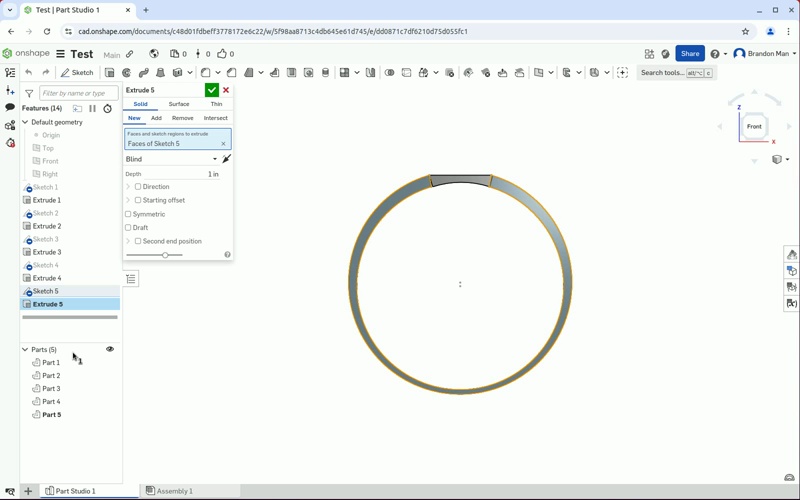
mouse_move(143, 106)
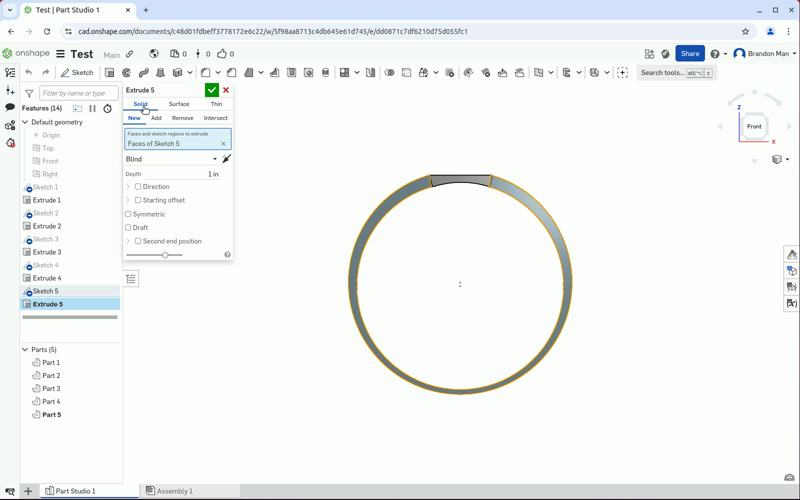
click(143, 106)
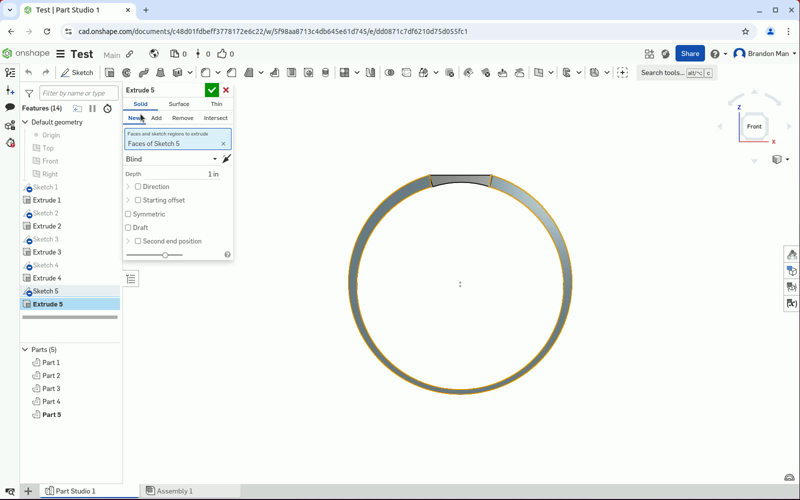
mouse_move(137, 120)
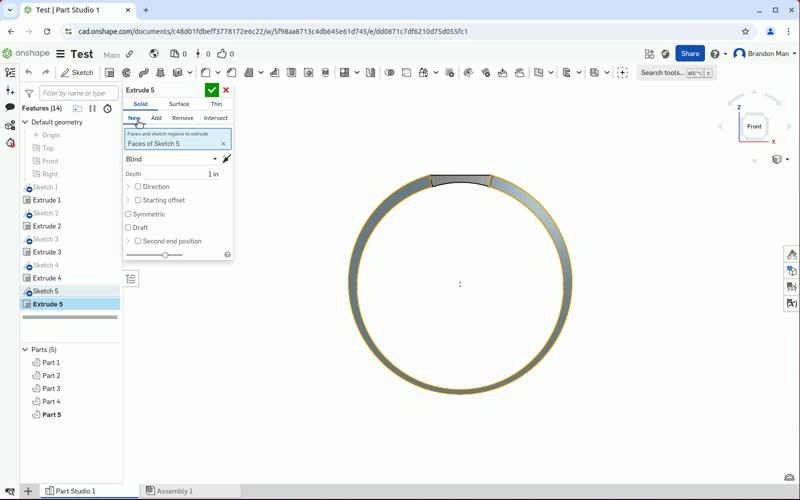
click(137, 120)
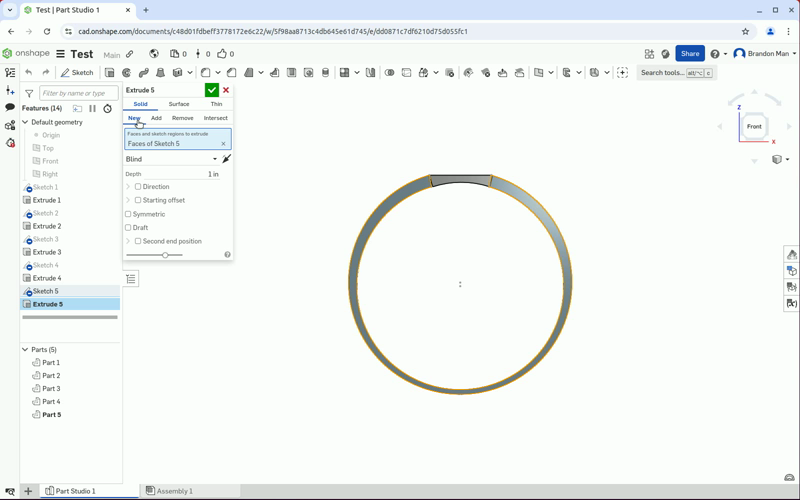
key(tab, 4)
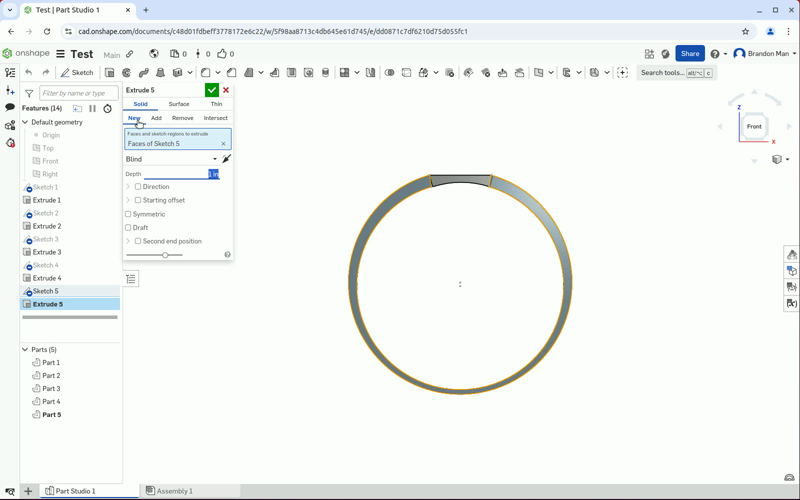
text(1.444)
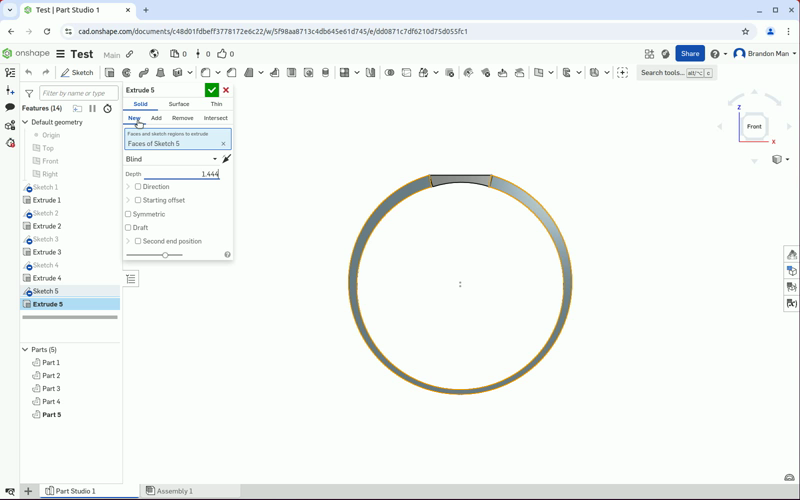
key(tab, 3)
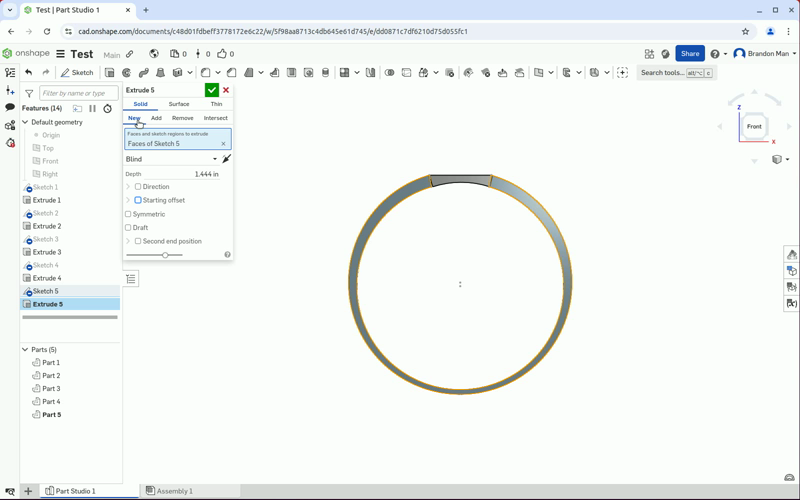
key(tab, 2)
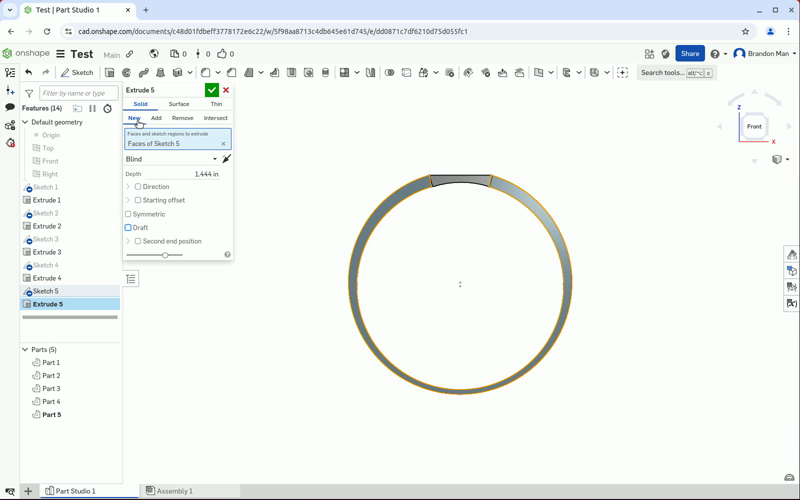
key(space)
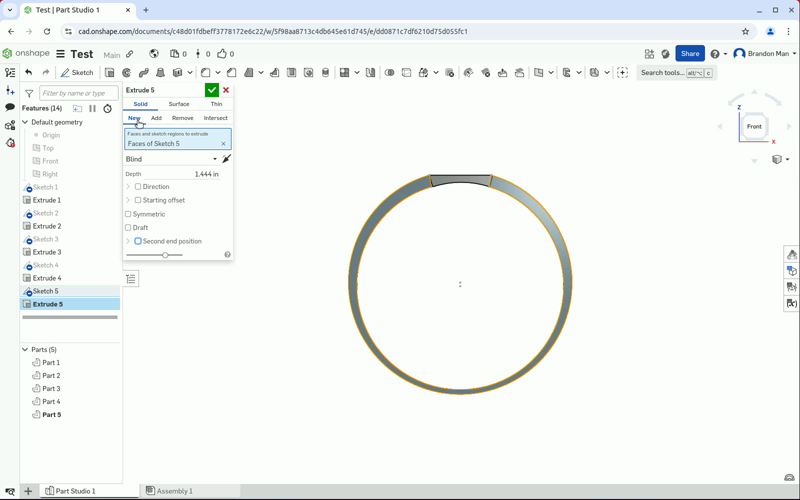
key(tab, 3)
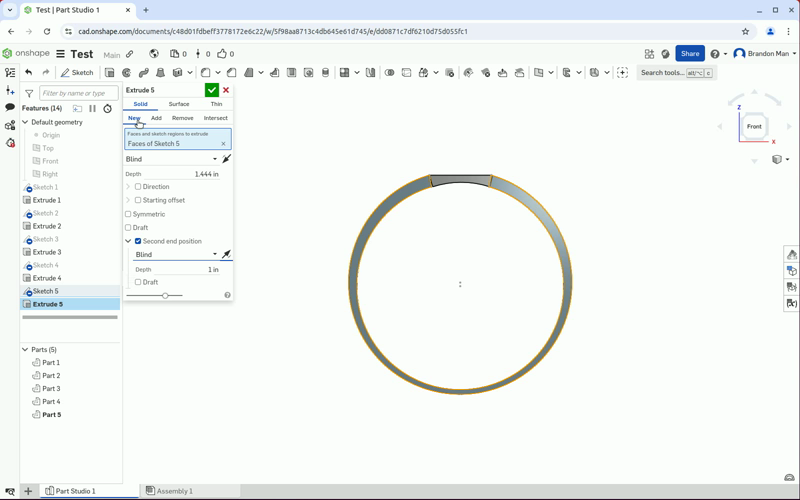
text(1.444)
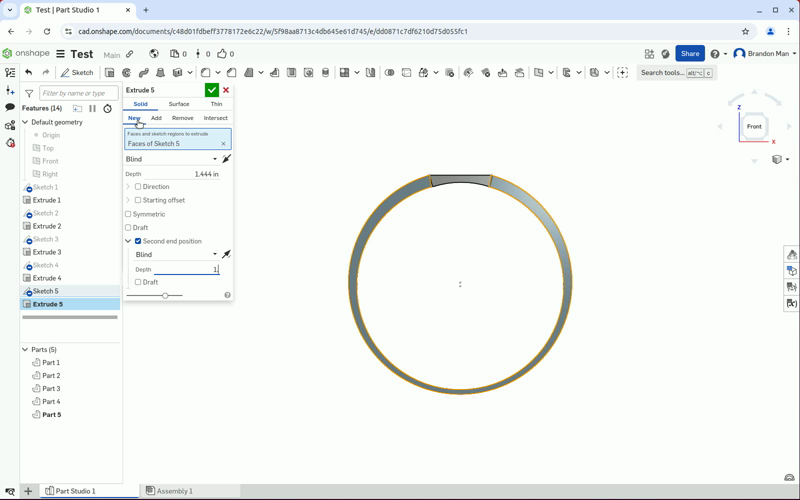
key(enter)
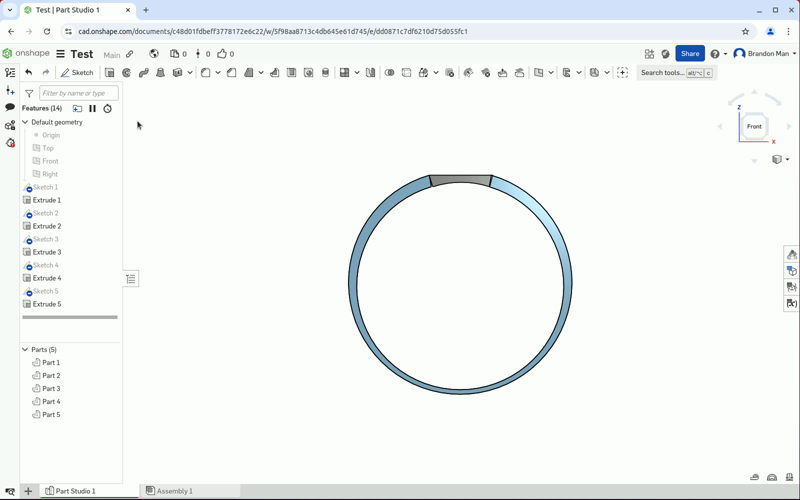
key(shift+h)
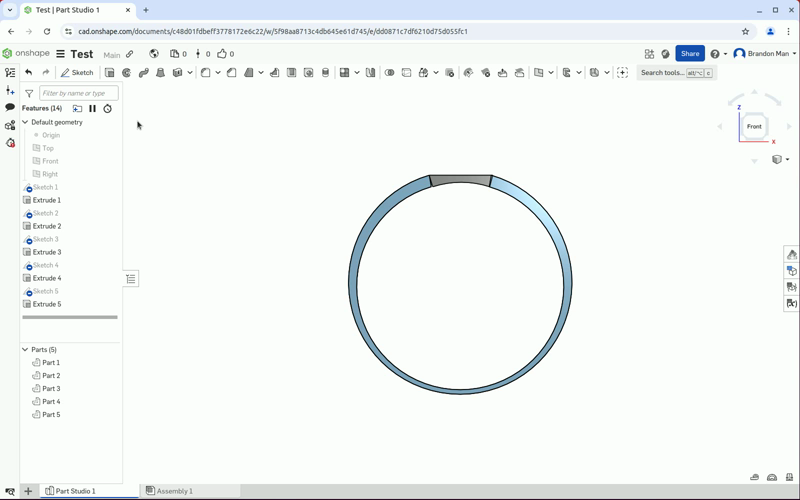
key(shift+h)
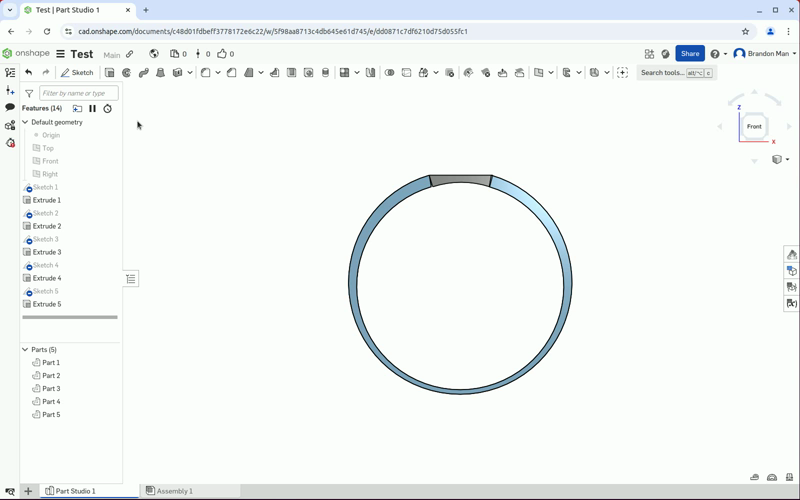
mouse_move(73, 189)
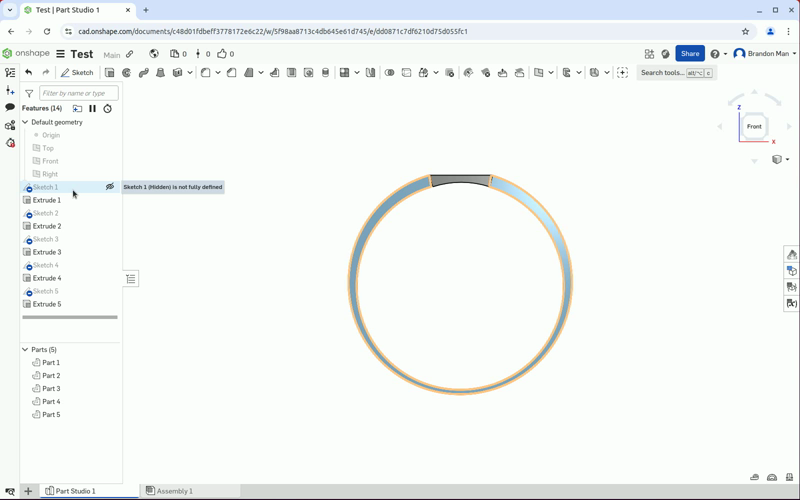
click(73, 189)
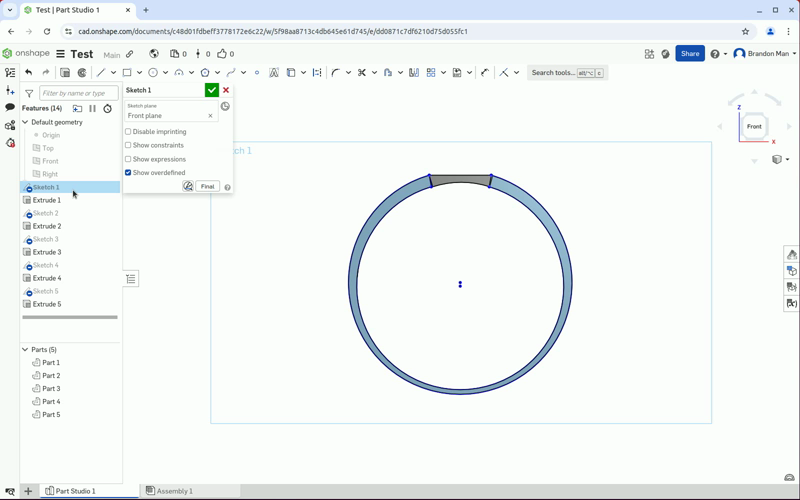
mouse_move(229, 92)
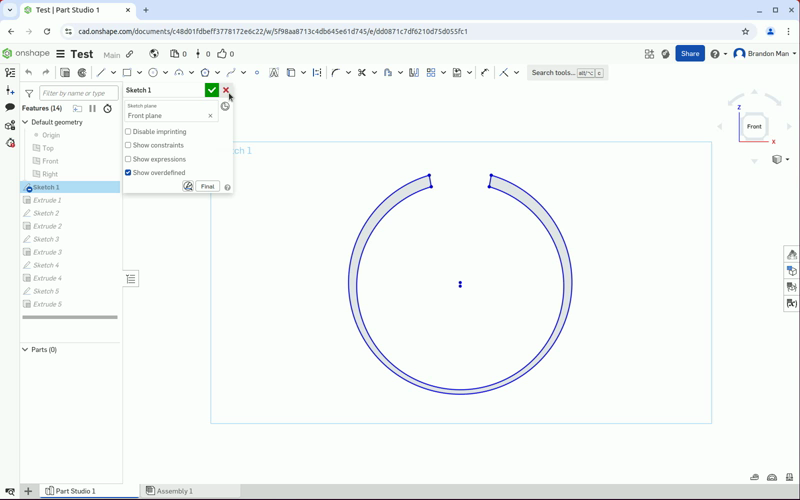
click(229, 92)
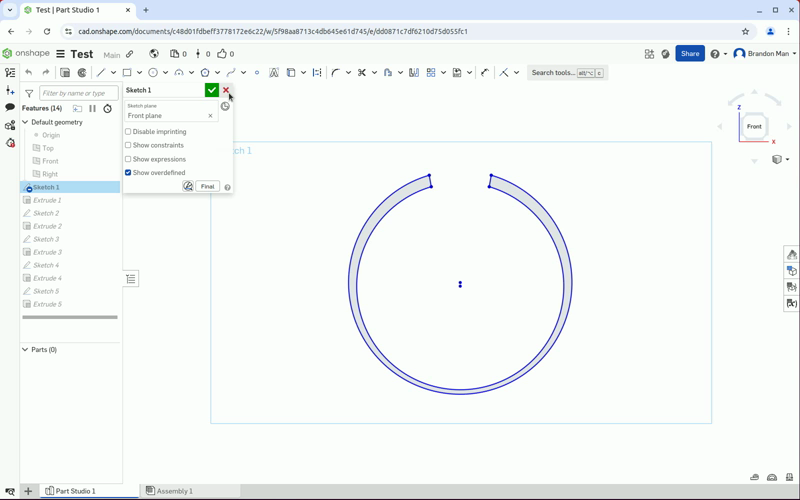
key(shift+s)
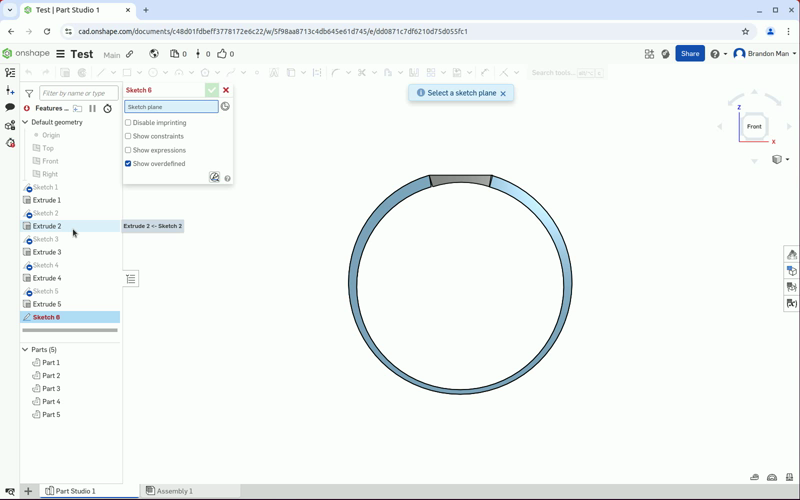
scroll(3)
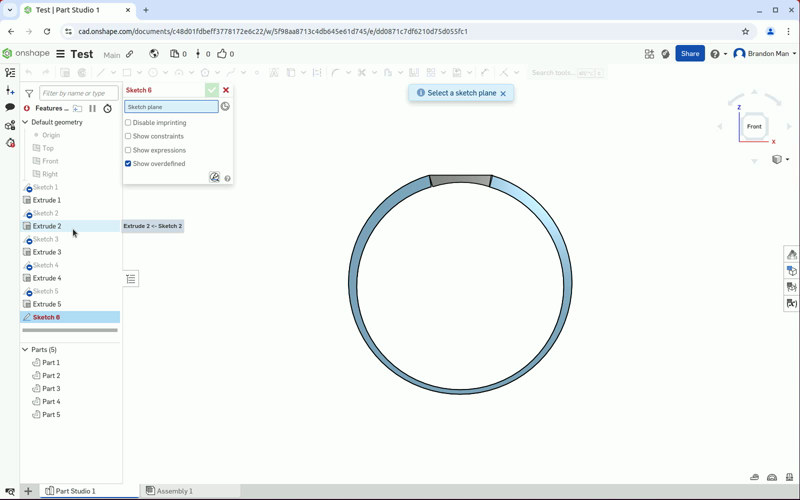
mouse_move(73, 163)
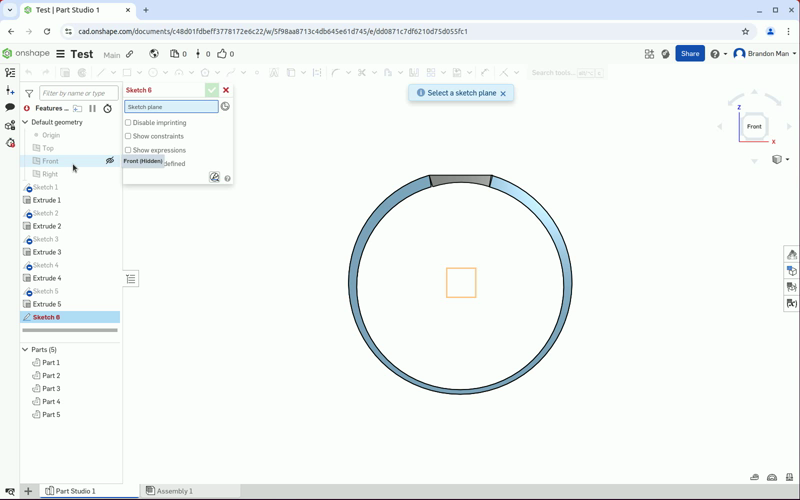
click(73, 163)
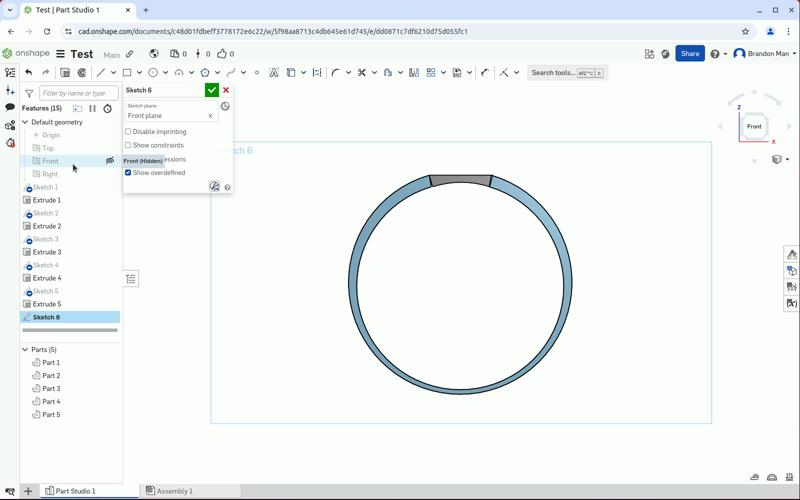
mouse_move(73, 352)
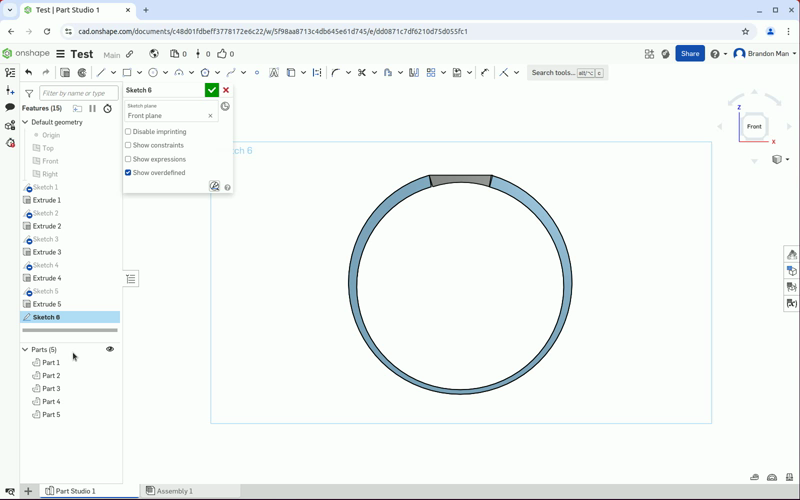
key(y)
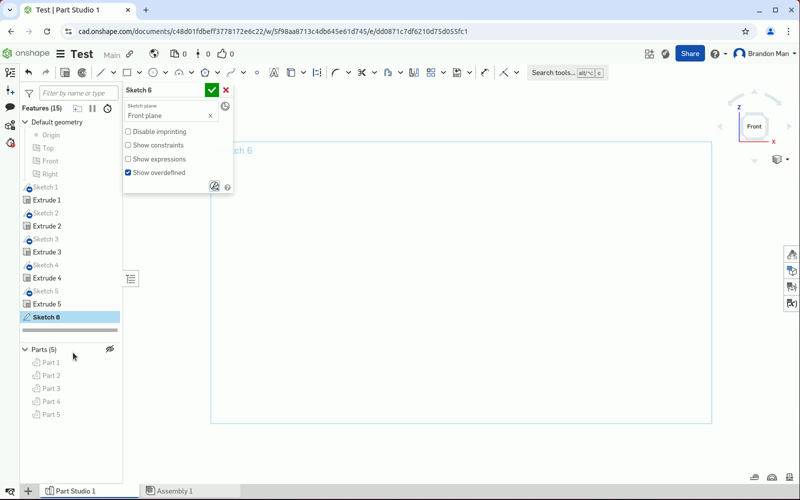
key(l)
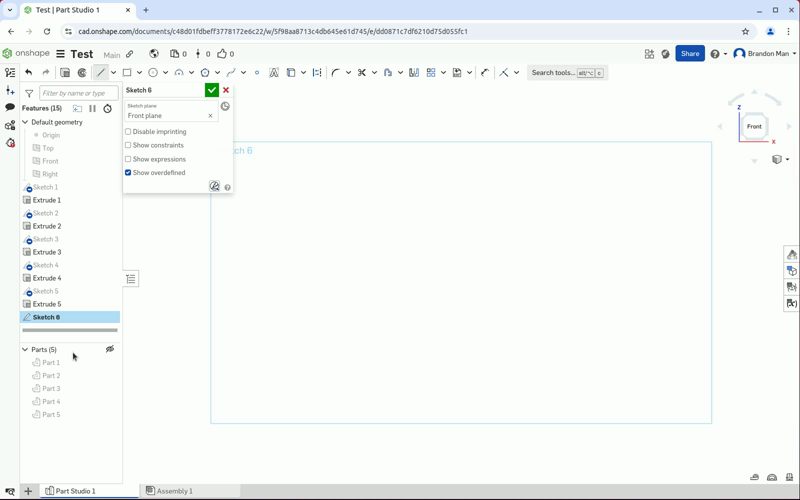
key_down(shift)
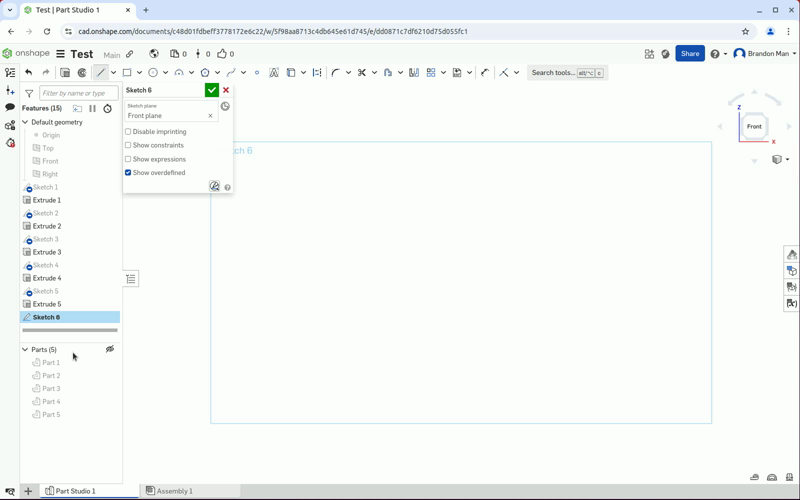
mouse_move(429, 175)
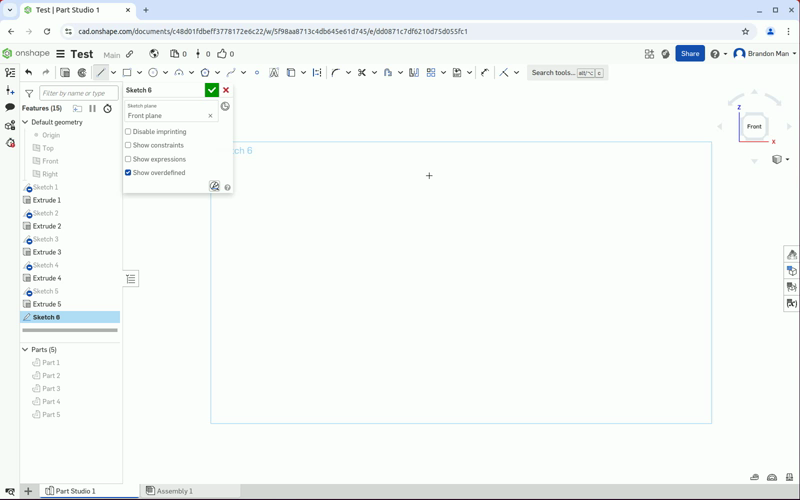
click(429, 175)
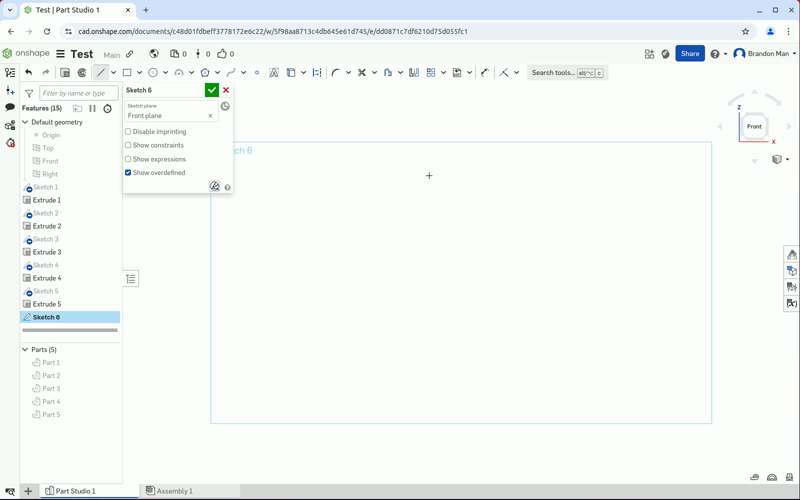
key_up(shift)
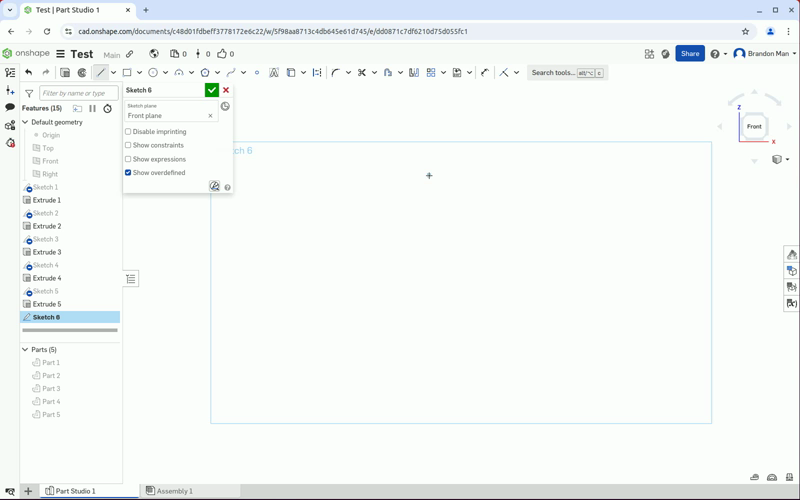
key_down(shift)
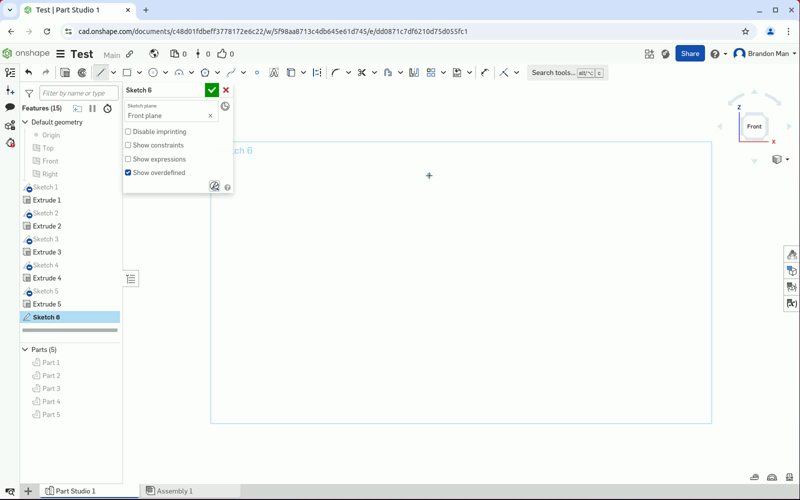
mouse_move(459, 175)
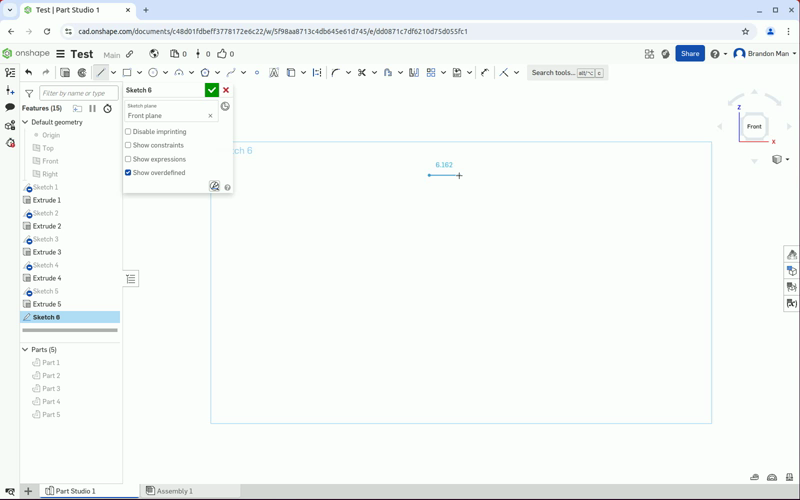
mouse_move(432, 186)
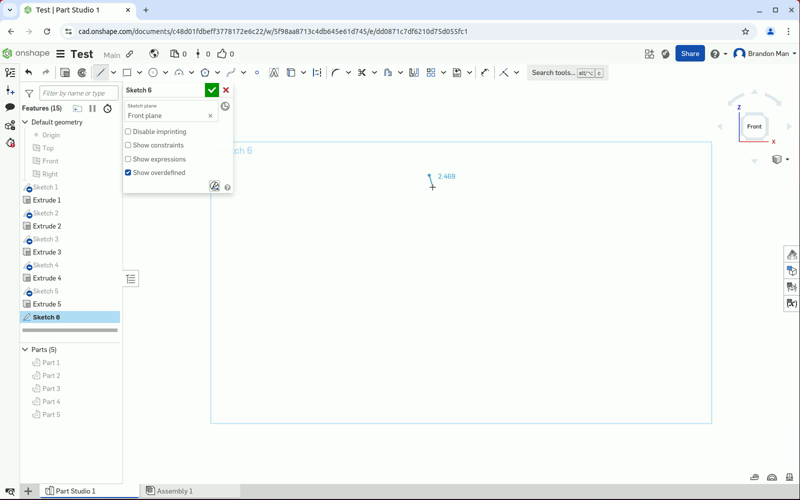
click(432, 186)
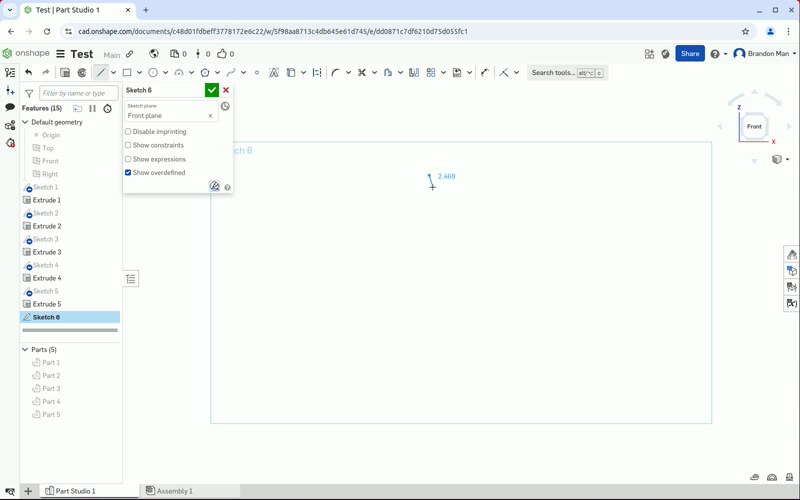
key_up(shift)
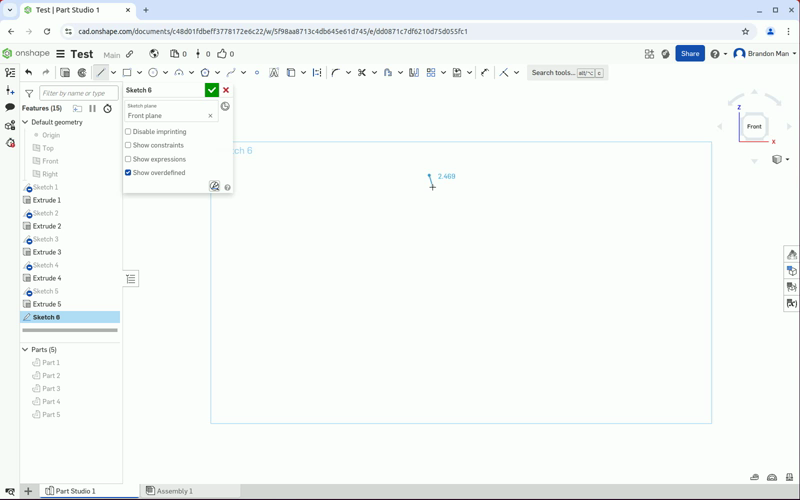
key(esc)
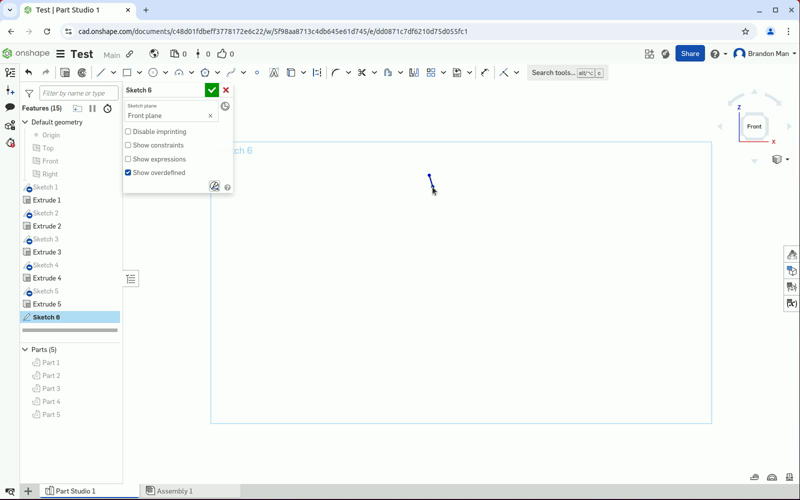
key(a)
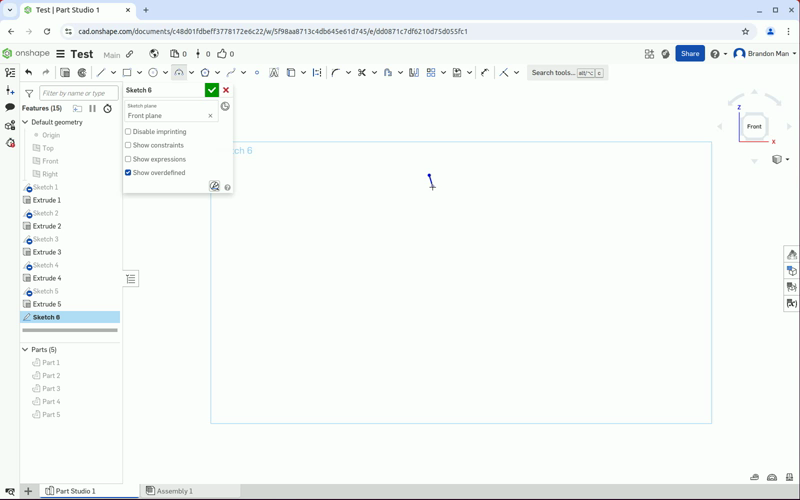
mouse_move(432, 186)
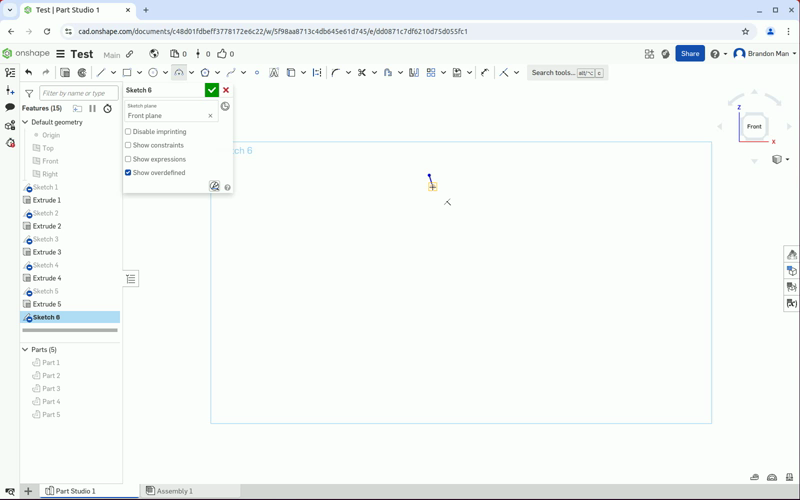
click(432, 186)
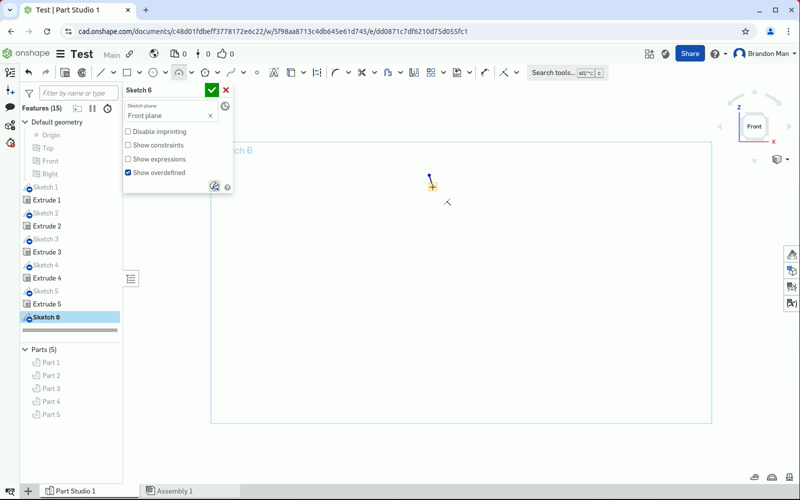
key_down(shift)
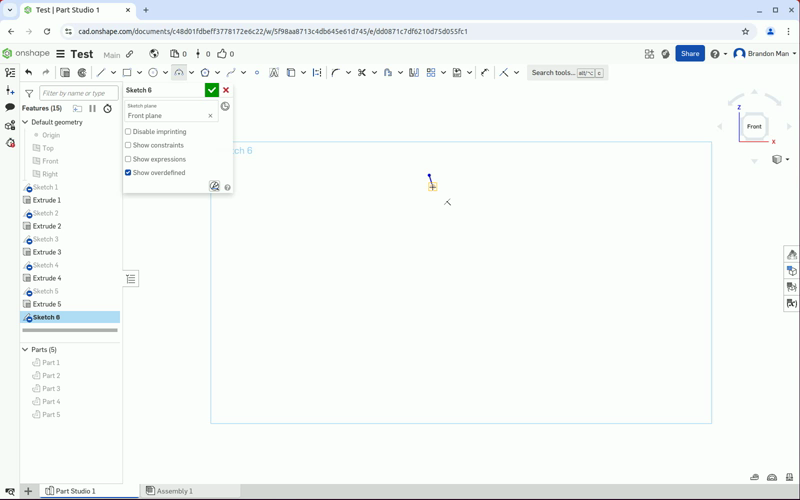
mouse_move(489, 186)
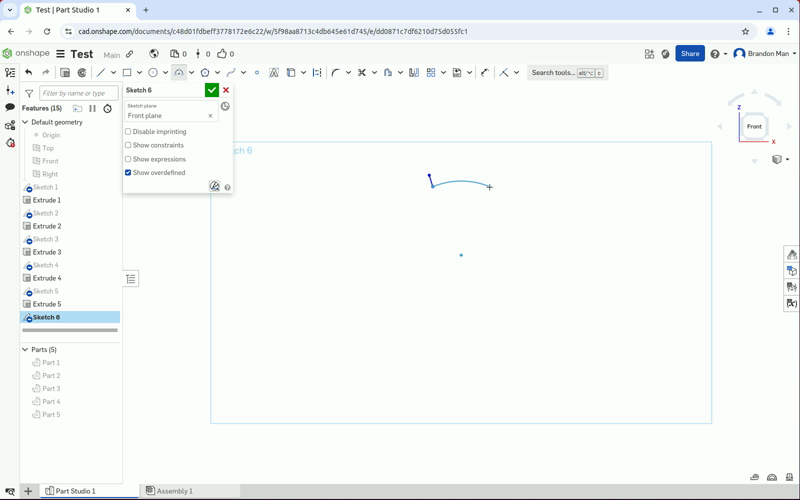
click(489, 186)
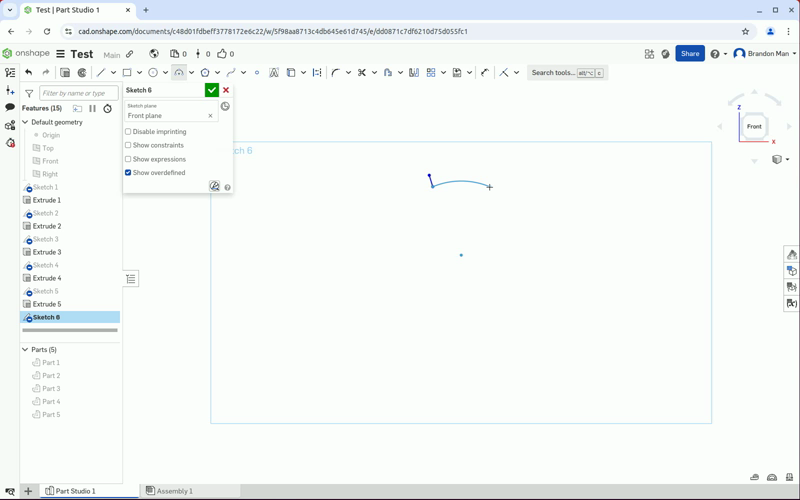
mouse_move(461, 182)
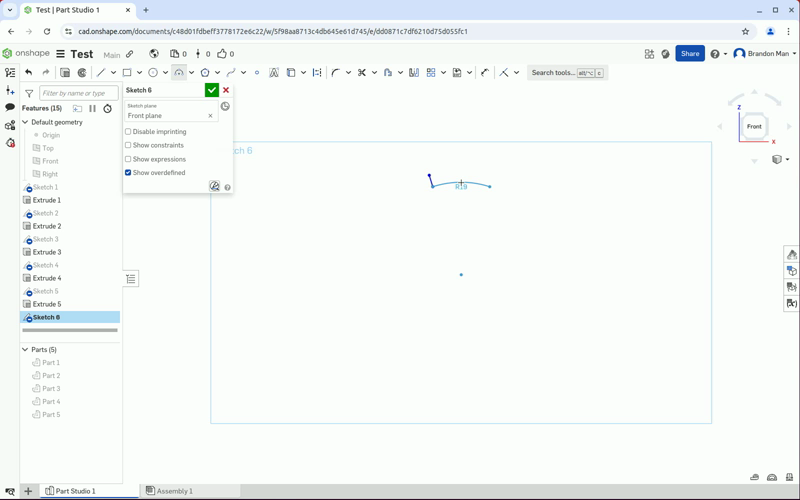
click(461, 182)
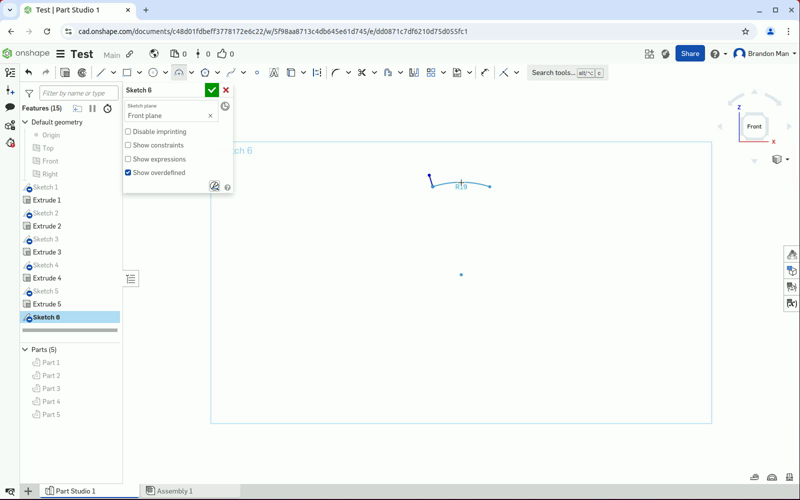
key_up(shift)
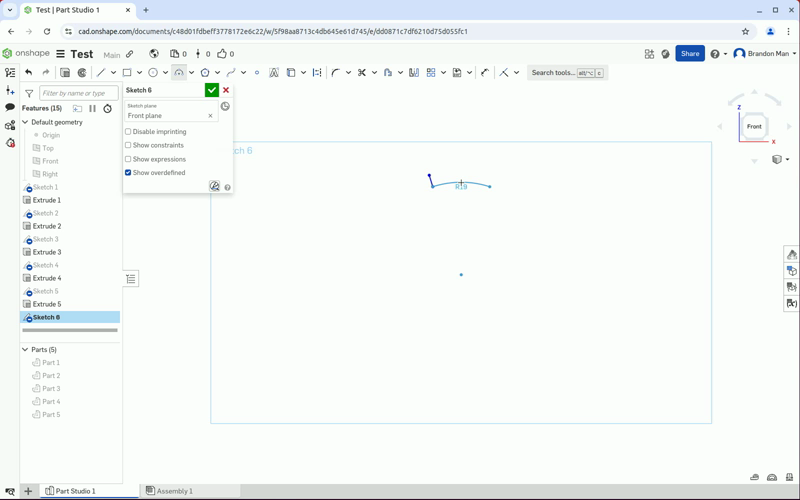
key(esc)
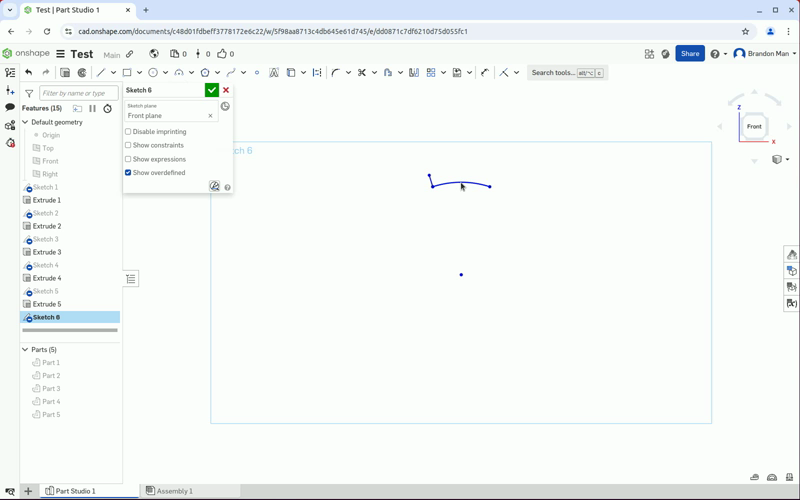
key(l)
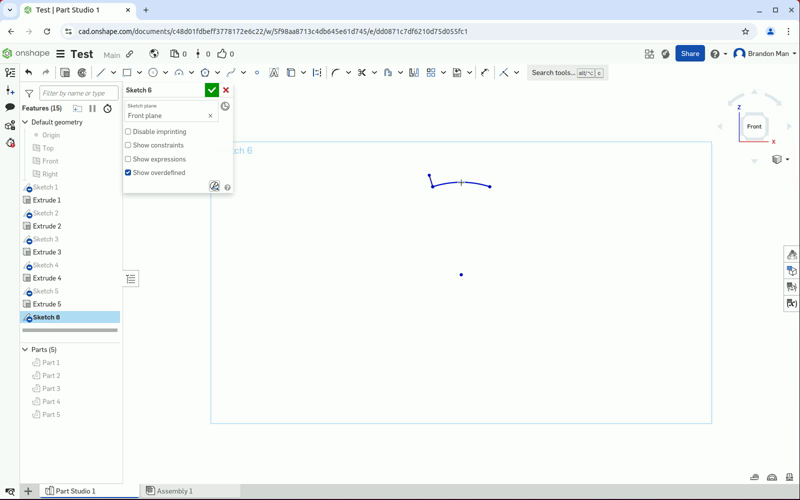
mouse_move(489, 186)
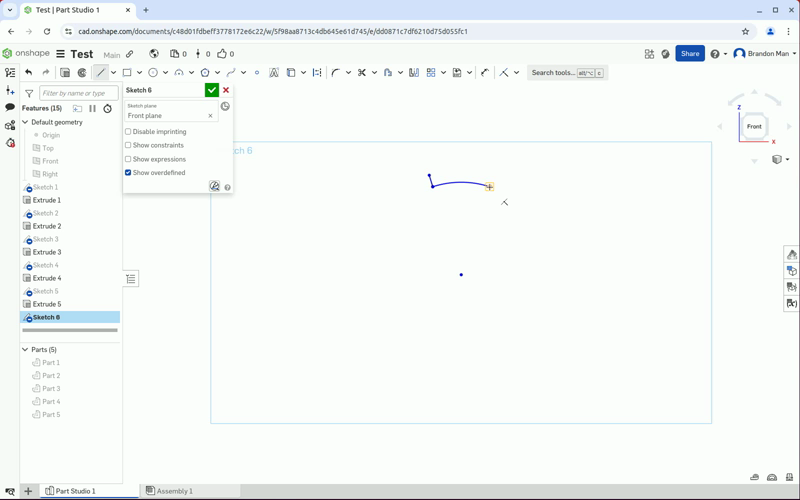
click(489, 186)
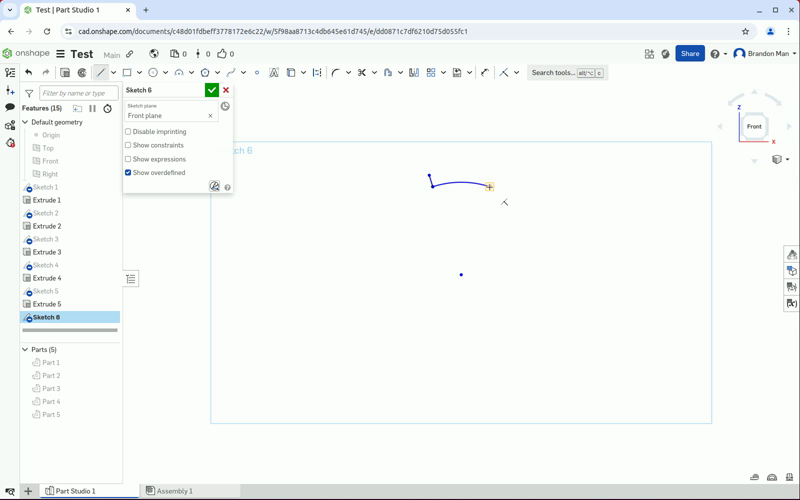
key_down(shift)
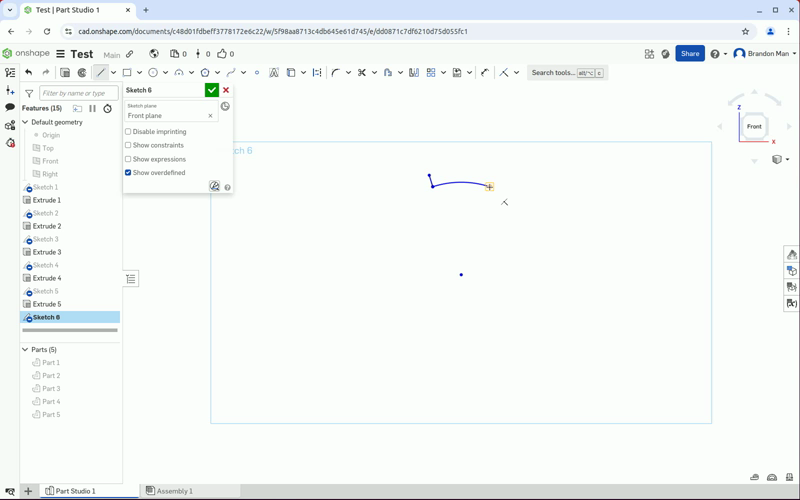
mouse_move(519, 186)
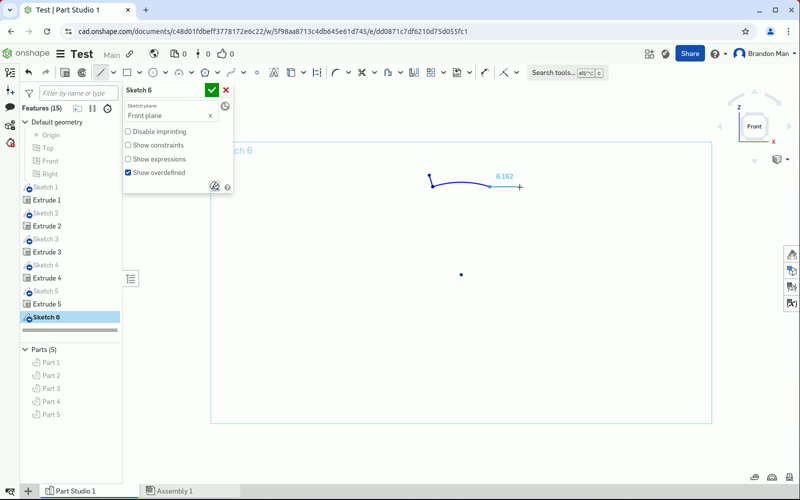
mouse_move(492, 175)
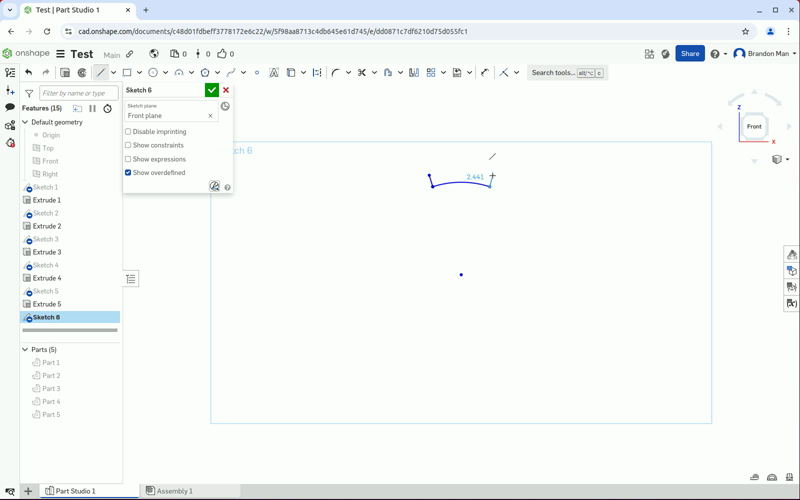
click(492, 175)
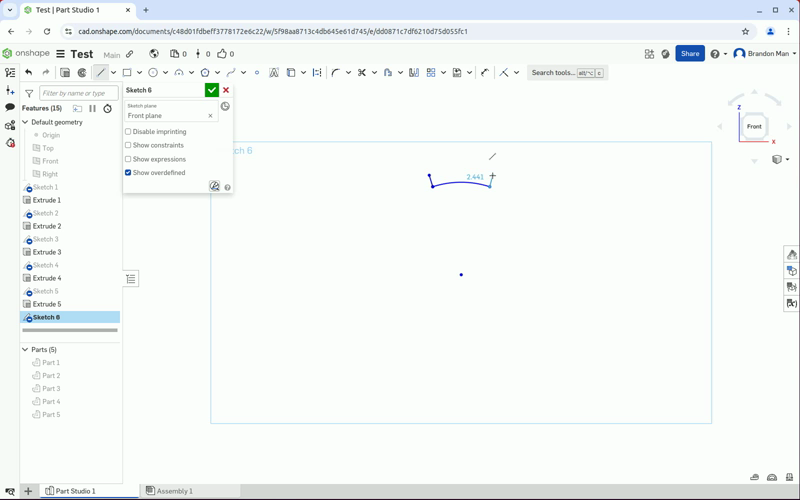
key_up(shift)
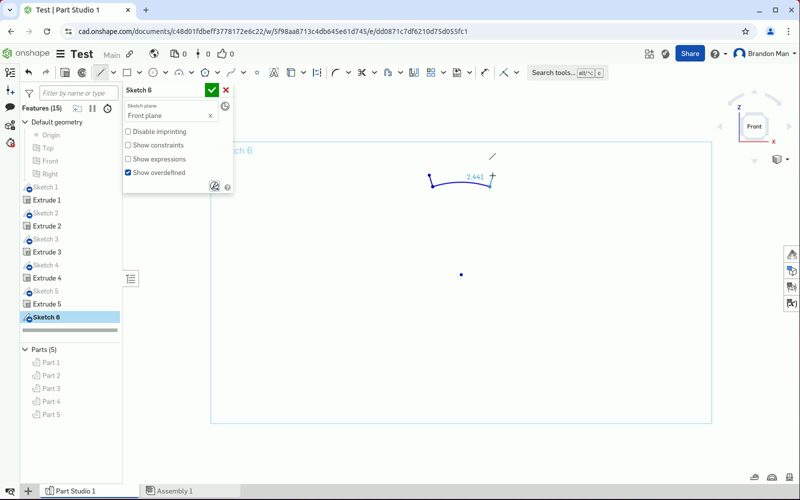
key_down(shift)
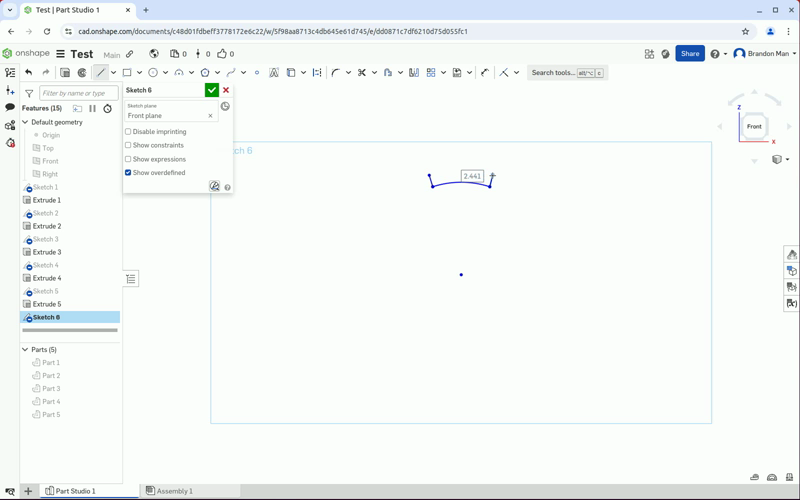
mouse_move(429, 175)
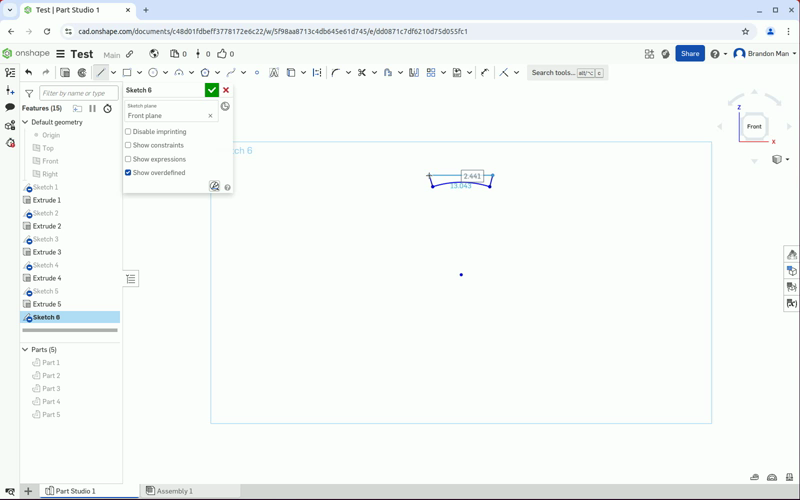
key_up(shift)
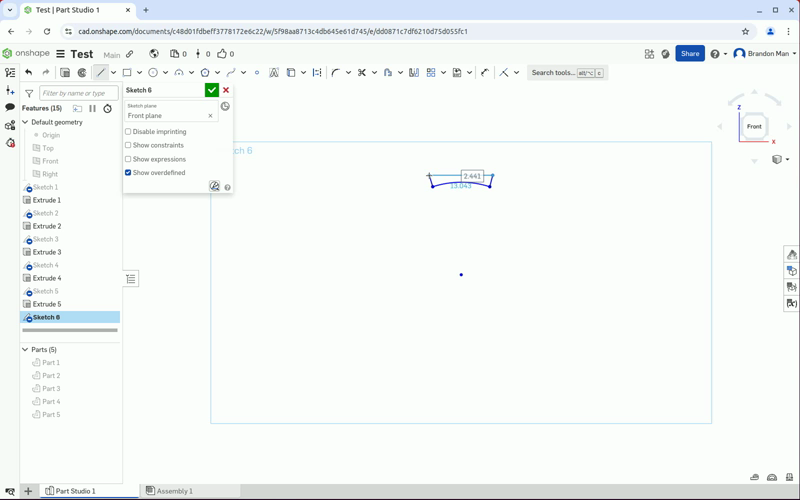
click(429, 175)
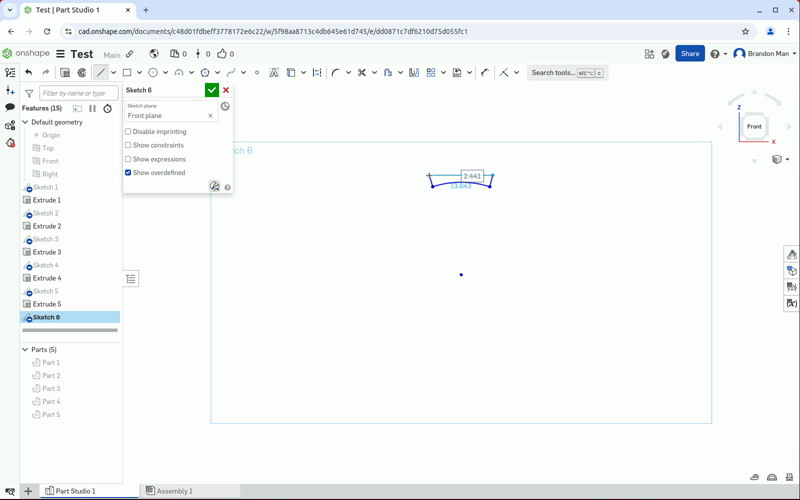
key(esc)
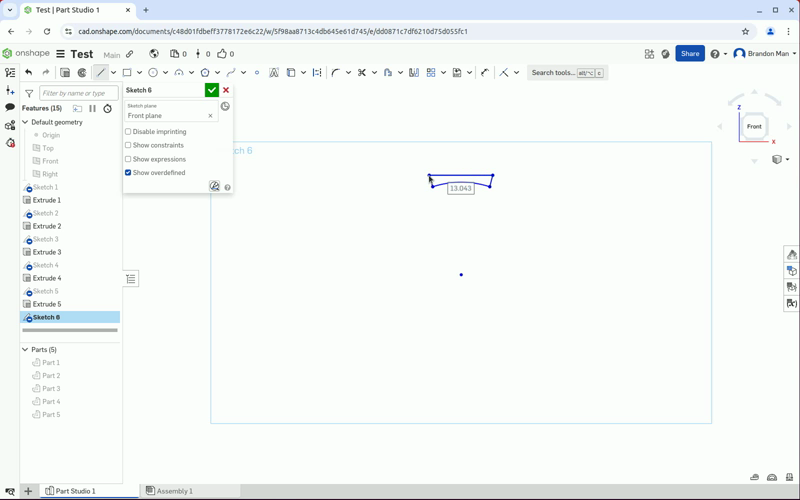
mouse_move(437, 183)
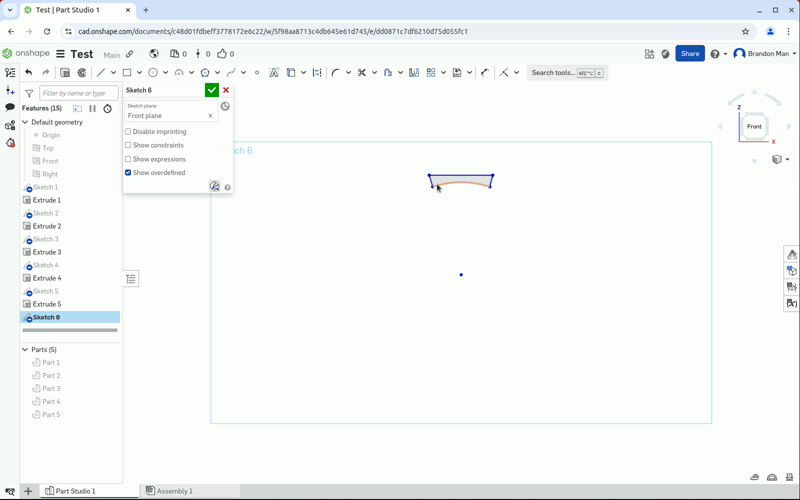
scroll(6)
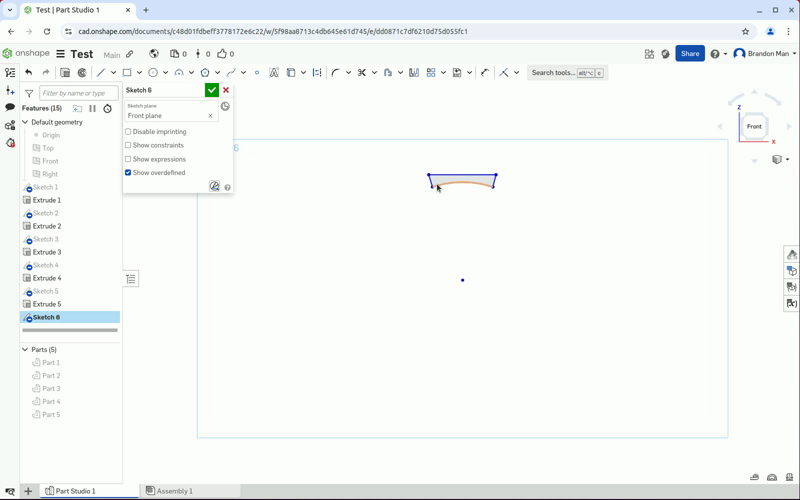
scroll(6)
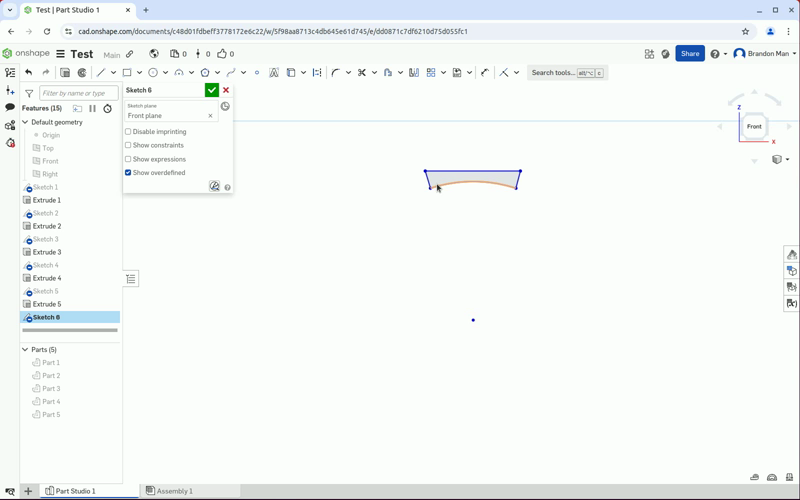
scroll(6)
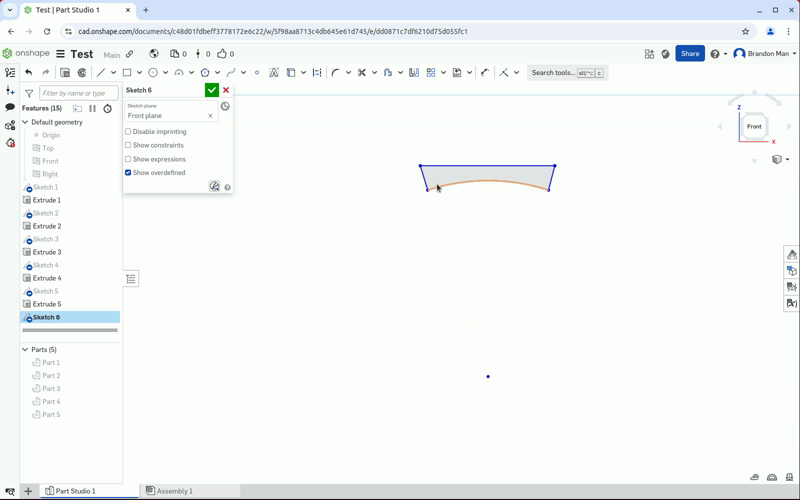
scroll(6)
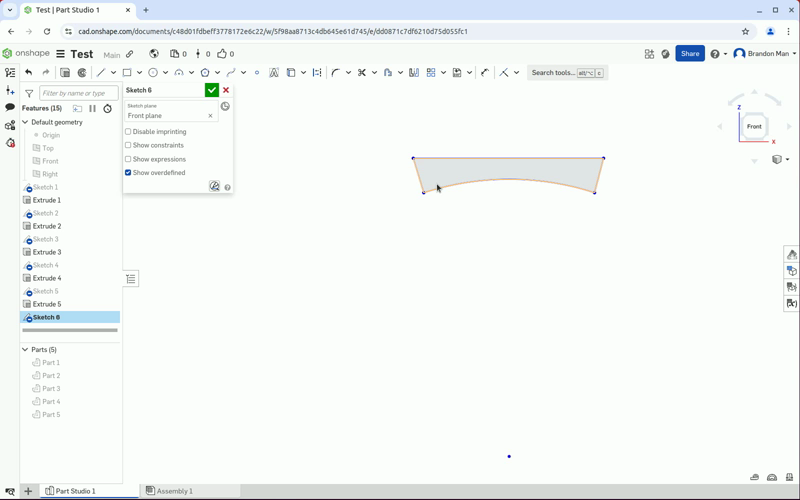
scroll(6)
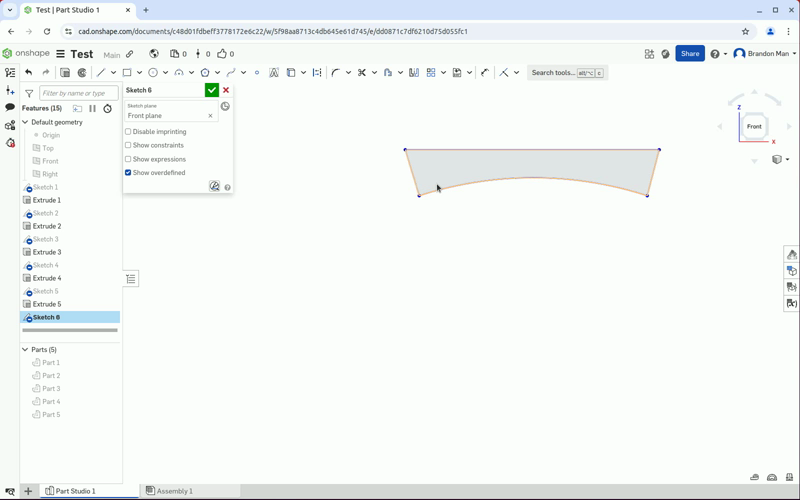
scroll(6)
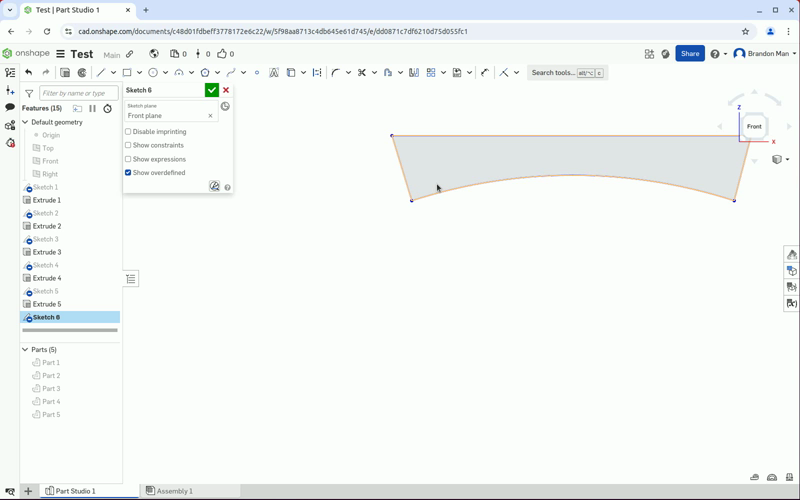
scroll(6)
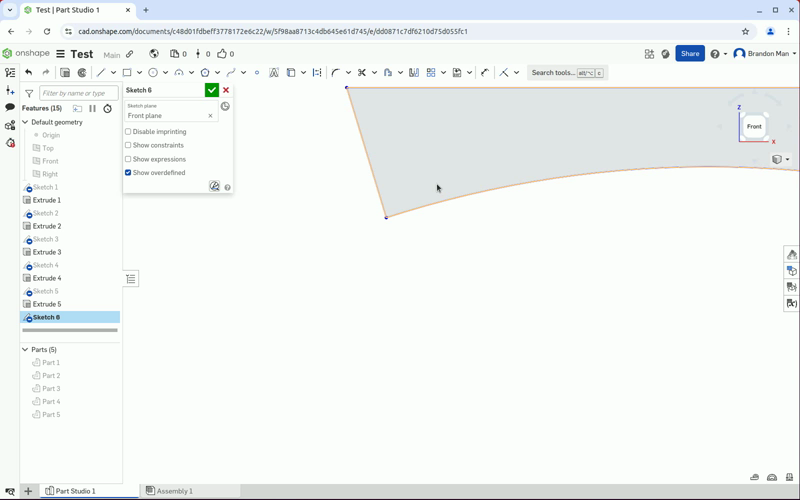
click(437, 183)
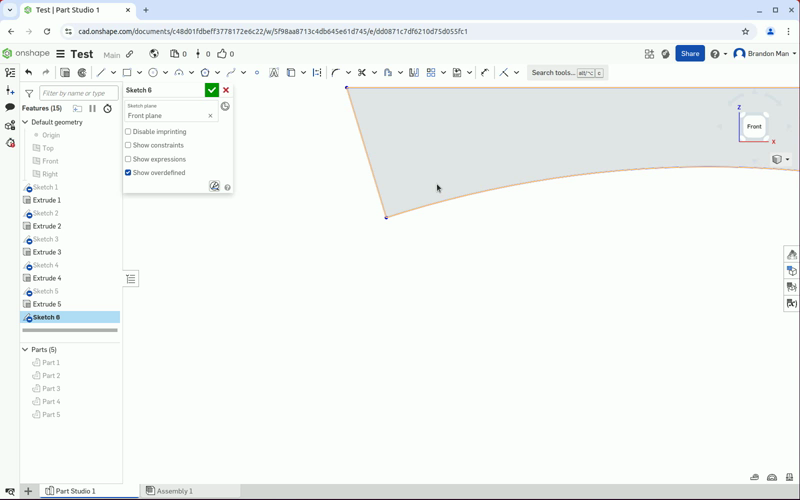
scroll(-6)
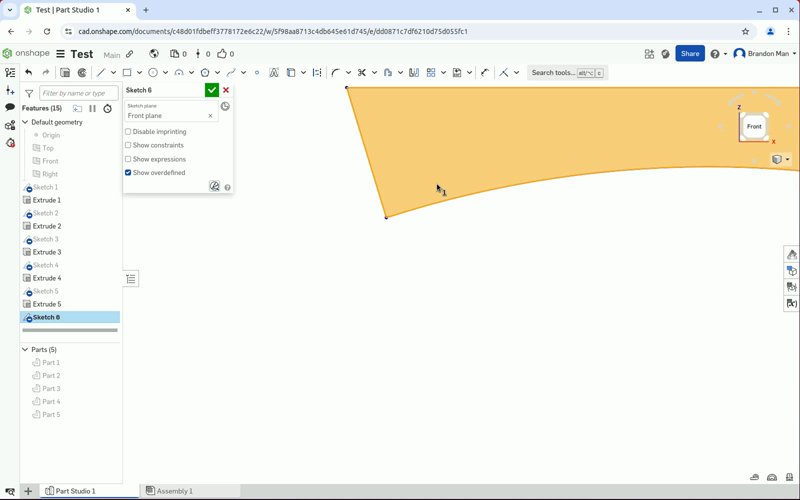
scroll(-6)
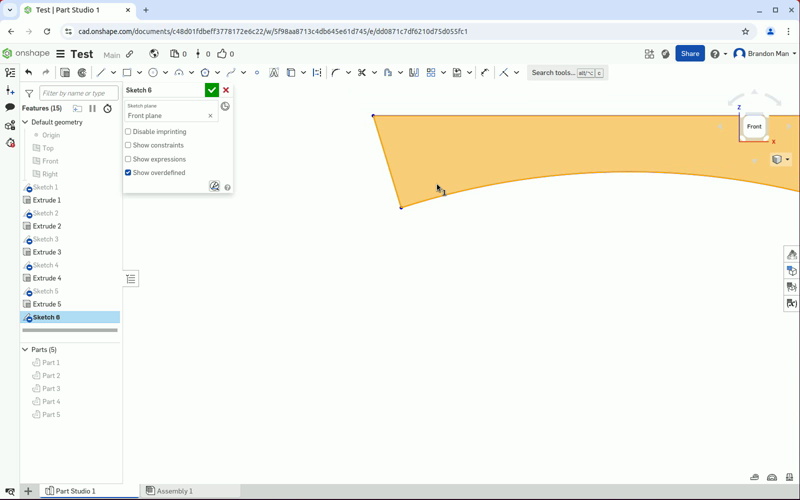
scroll(-6)
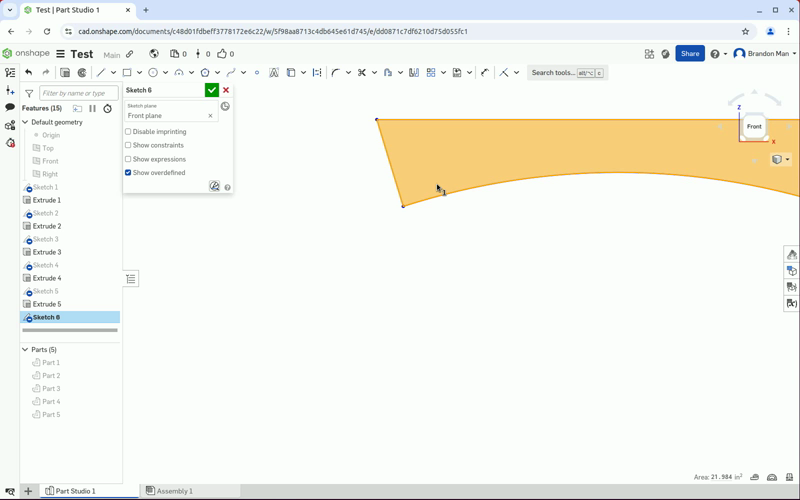
scroll(-6)
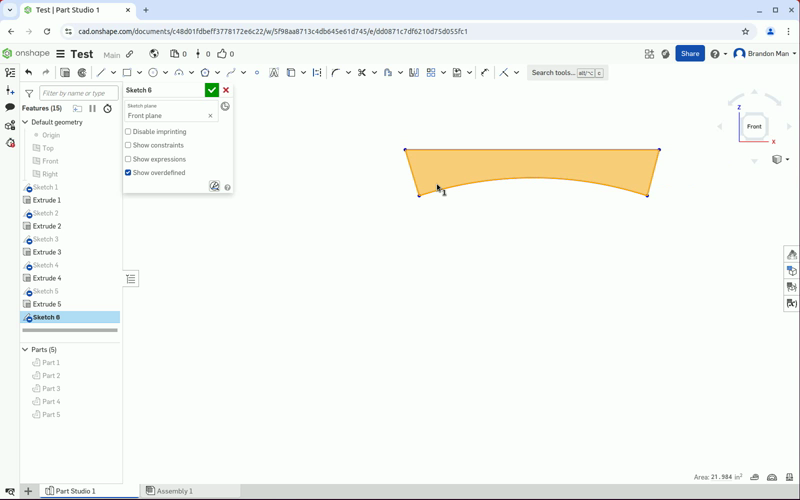
scroll(-6)
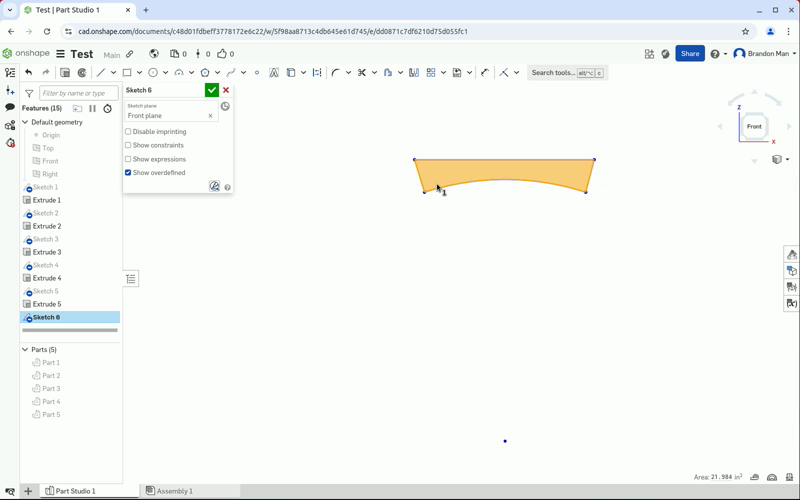
scroll(-6)
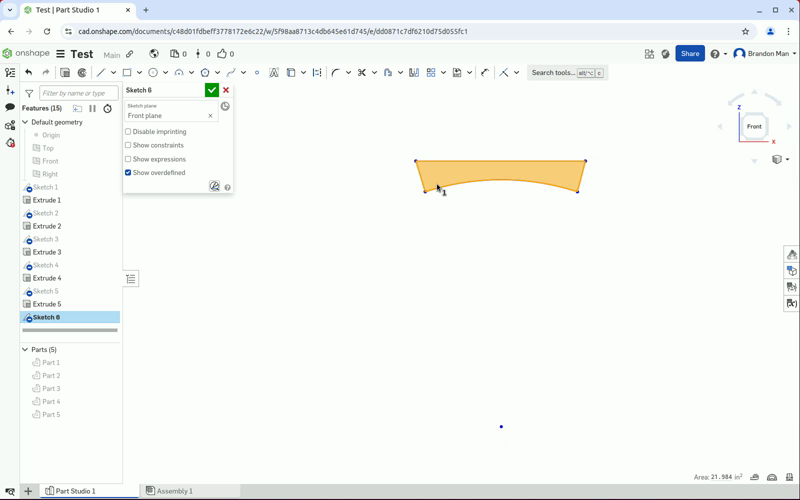
scroll(-6)
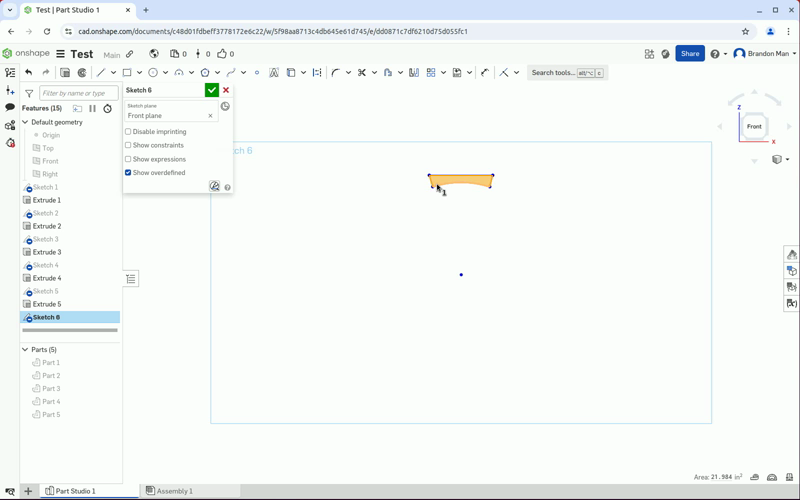
mouse_move(73, 352)
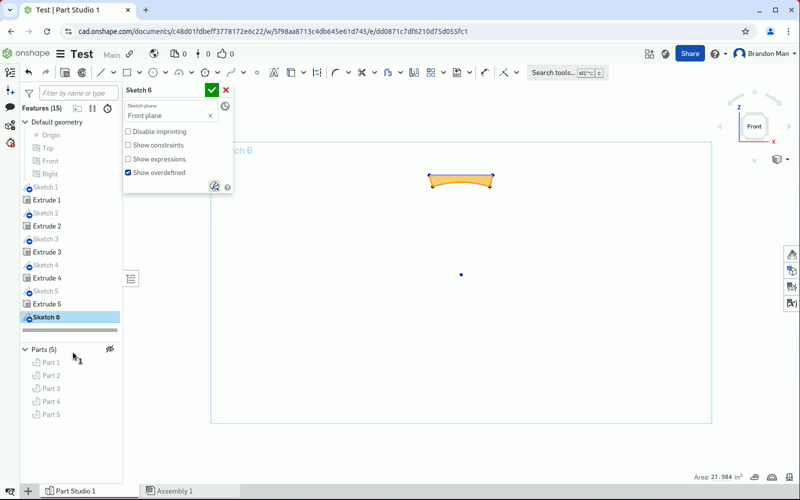
key(shift+y)
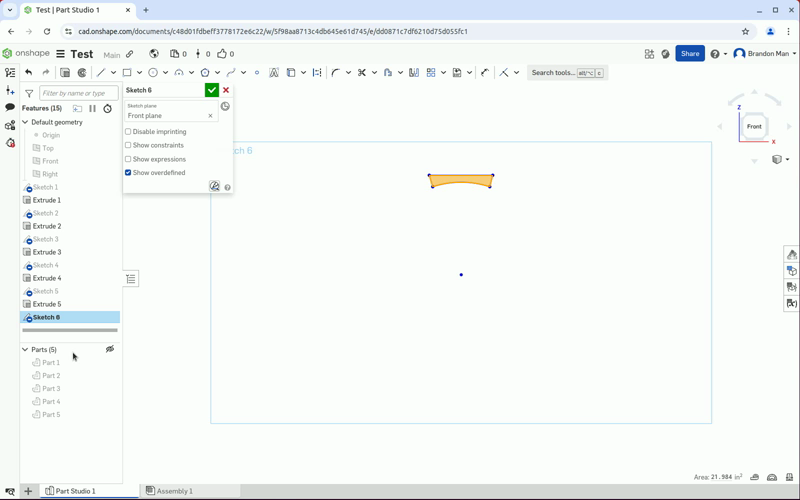
key(shift+e)
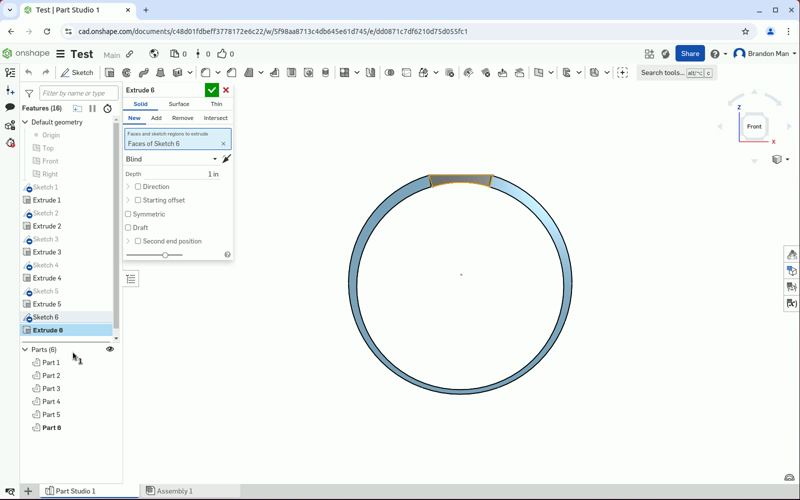
mouse_move(143, 106)
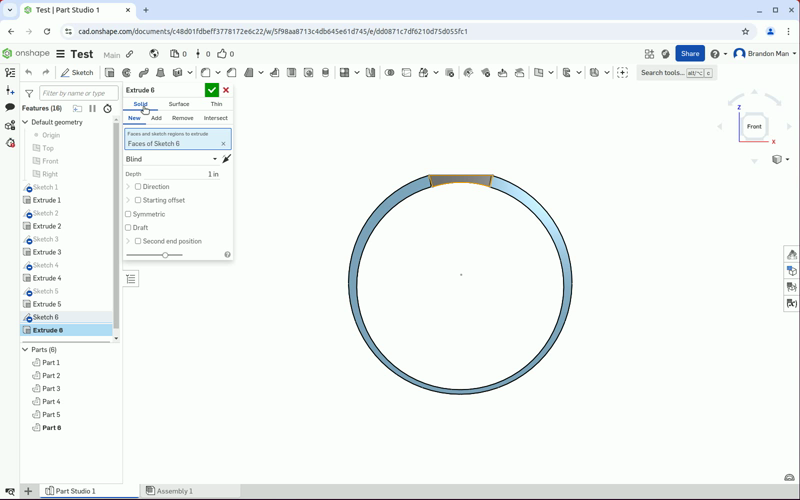
click(143, 106)
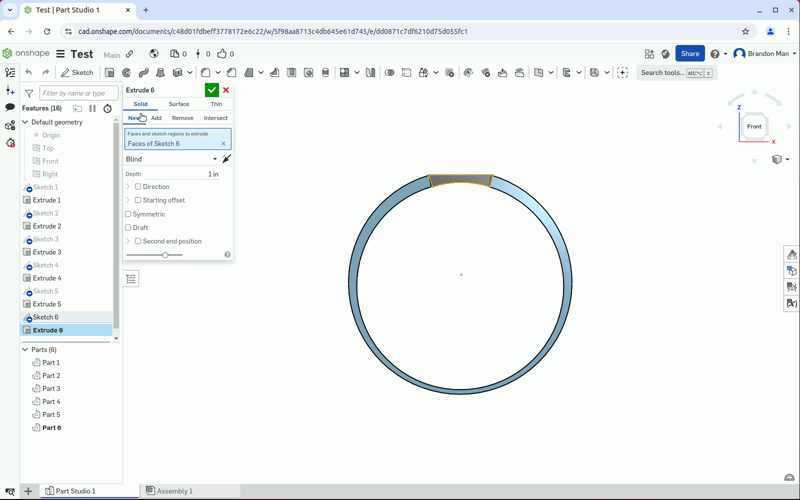
mouse_move(137, 120)
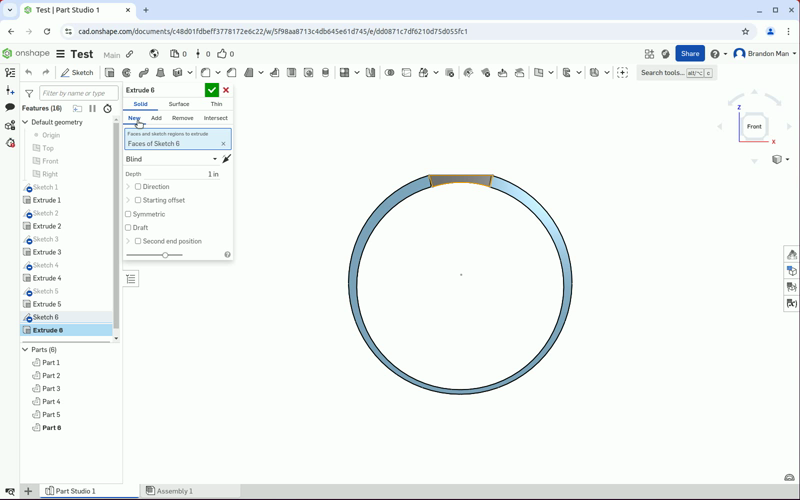
click(137, 120)
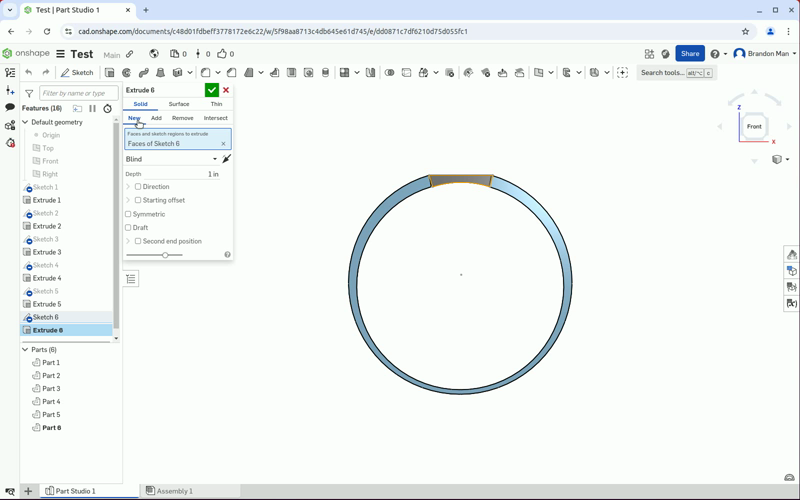
key(tab, 4)
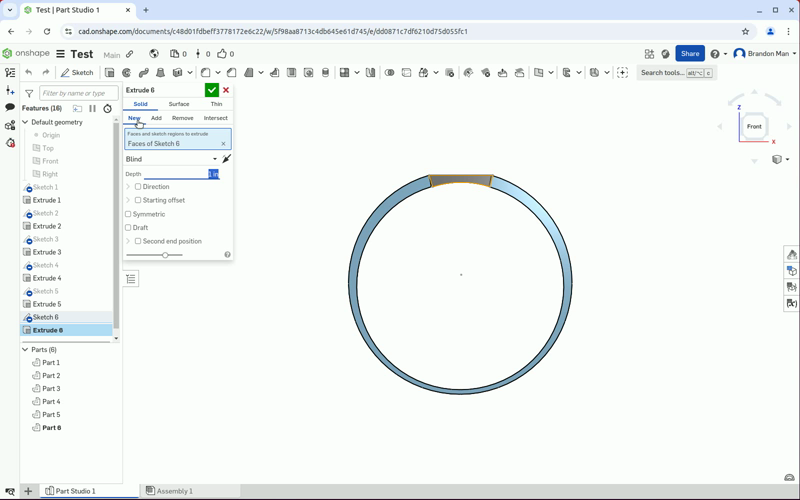
text(1.444)
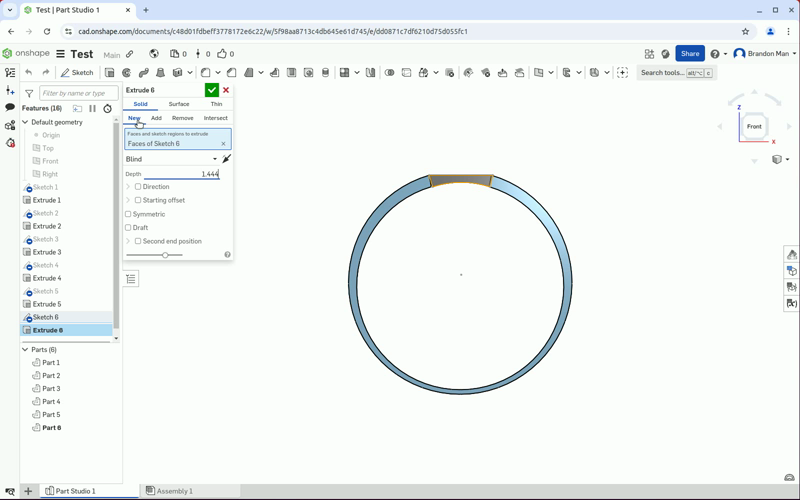
key(tab, 3)
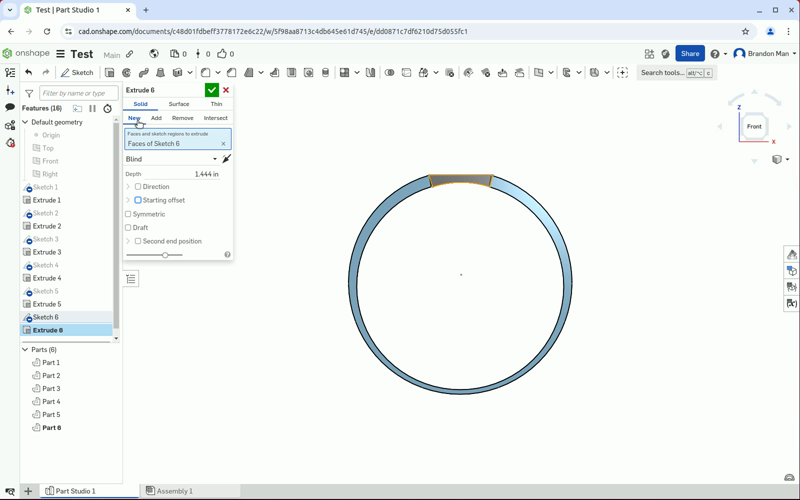
key(tab, 2)
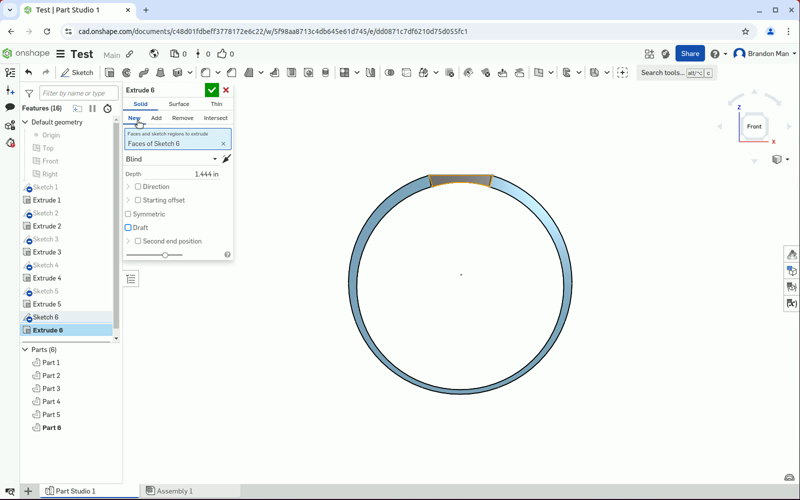
key(space)
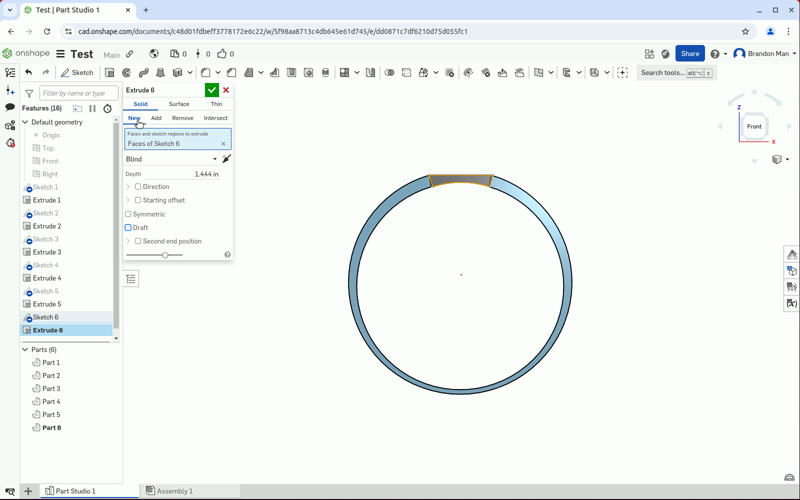
key(tab, 3)
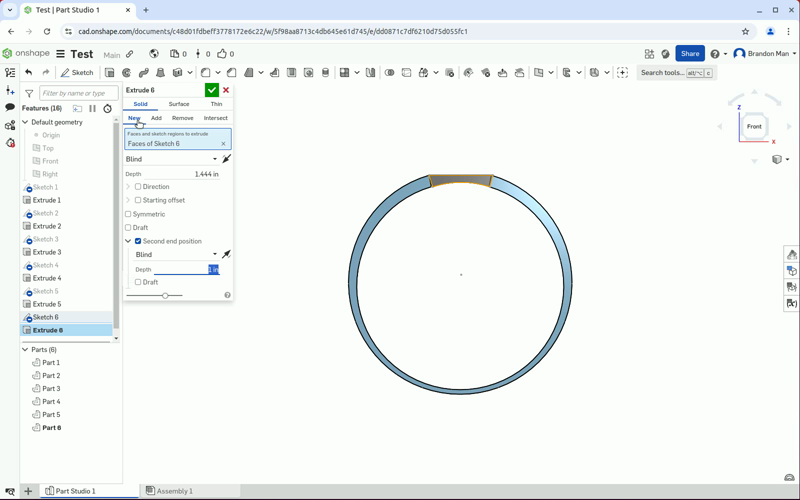
text(1.444)
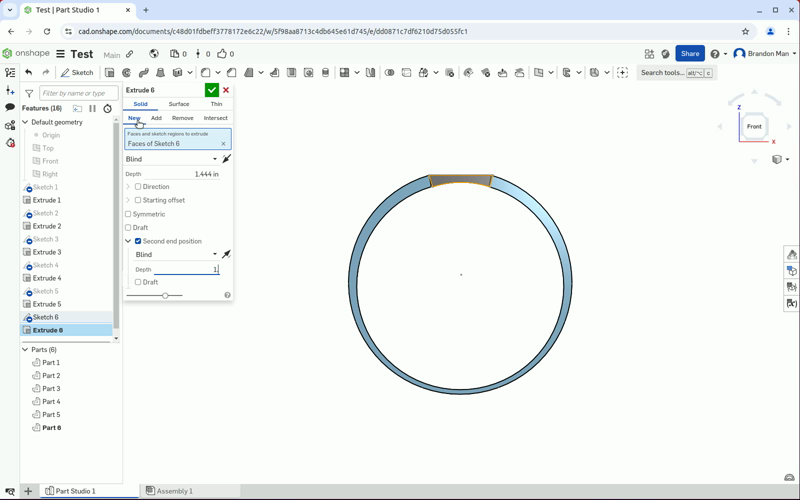
key(enter)
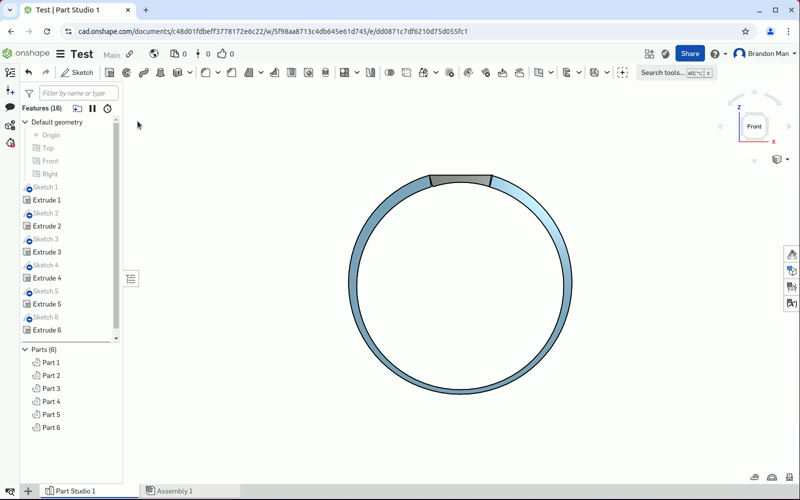
key(shift+h)
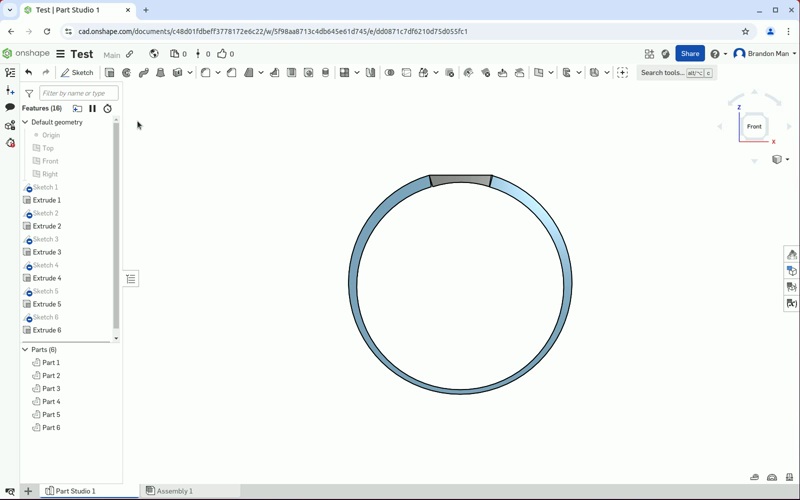
key(shift+h)
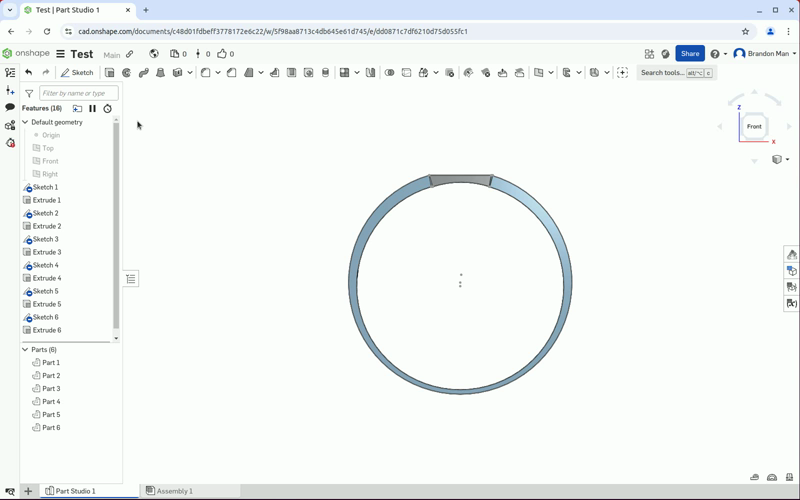
key(shift+7)
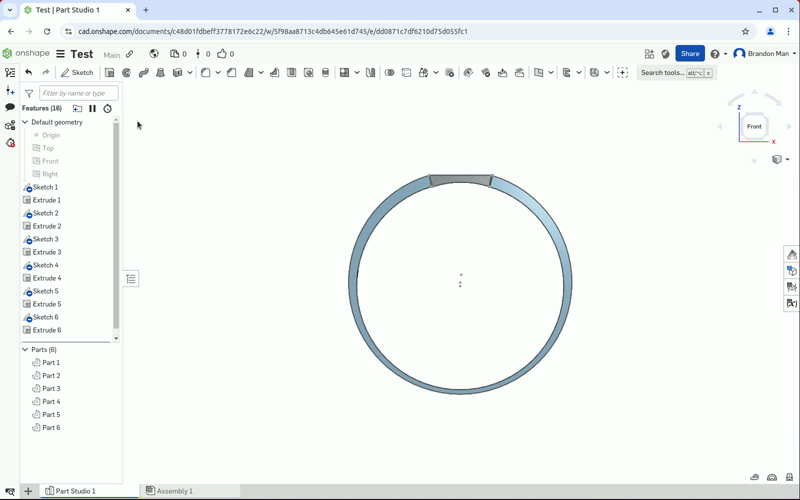
key(left, 2)
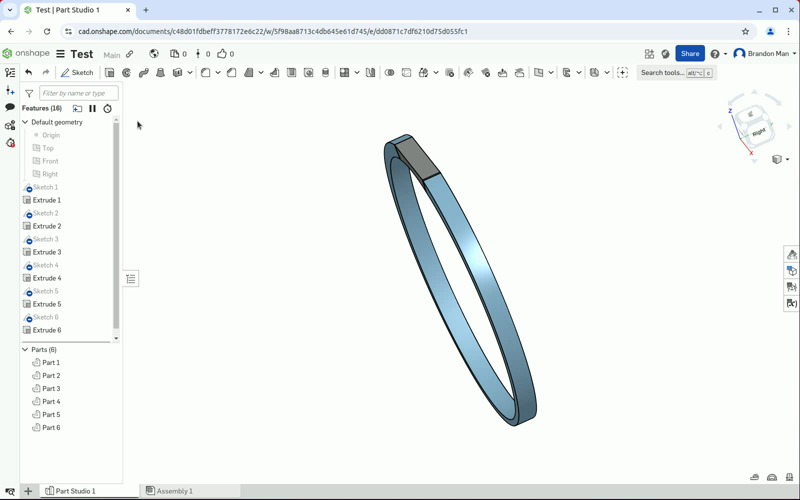
key(down, 2)
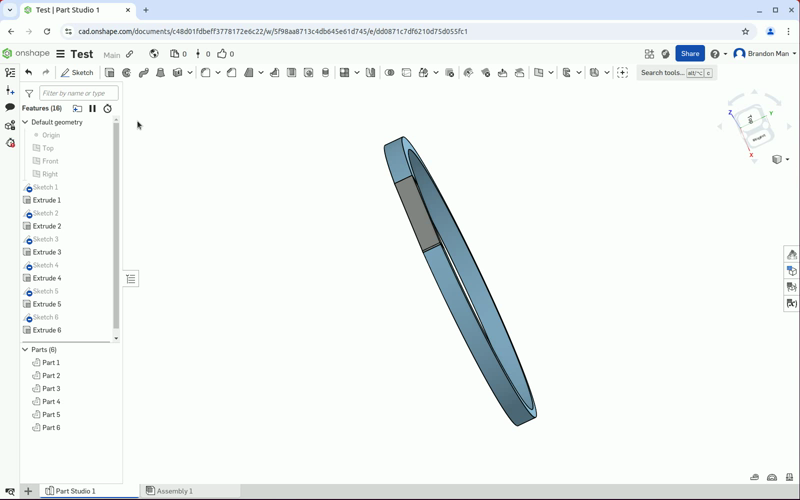
key(up, 2)
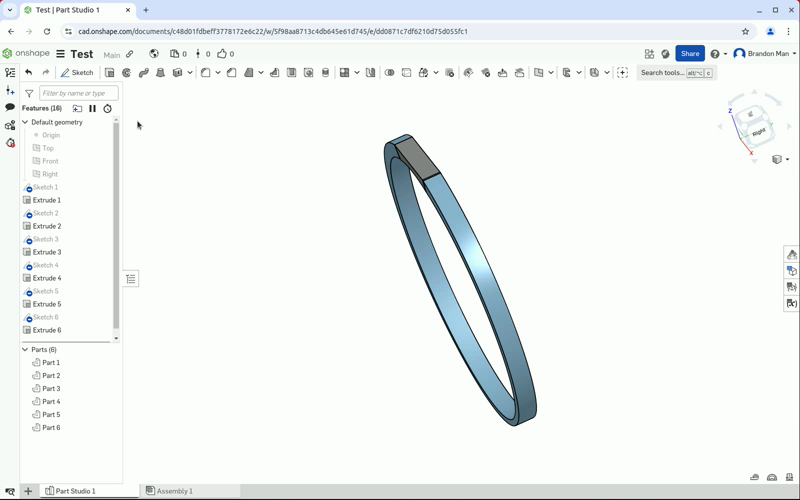
key(right, 2)
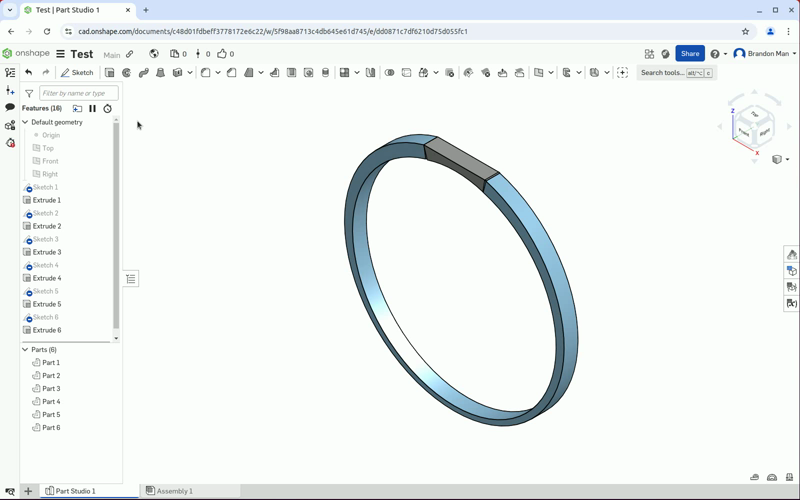
mouse_move(69, 189)
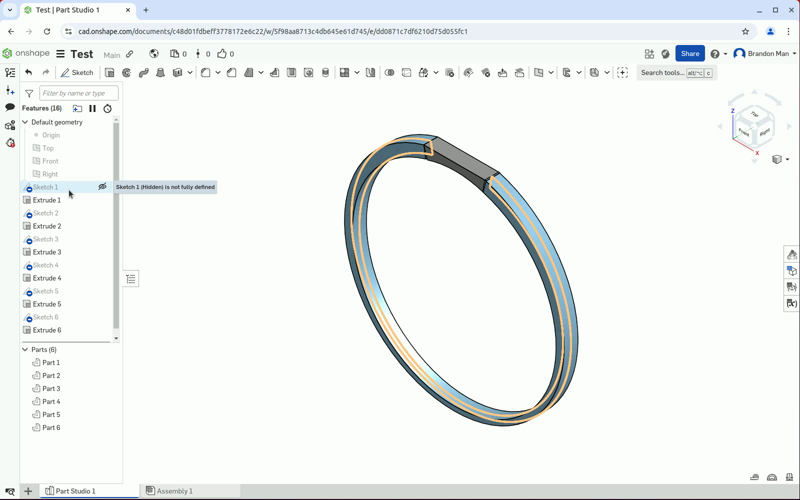
click(69, 189)